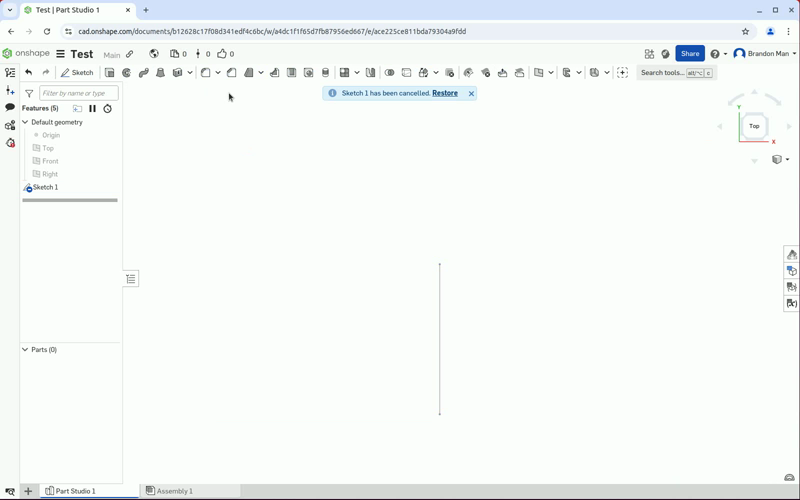
key(shift+h)
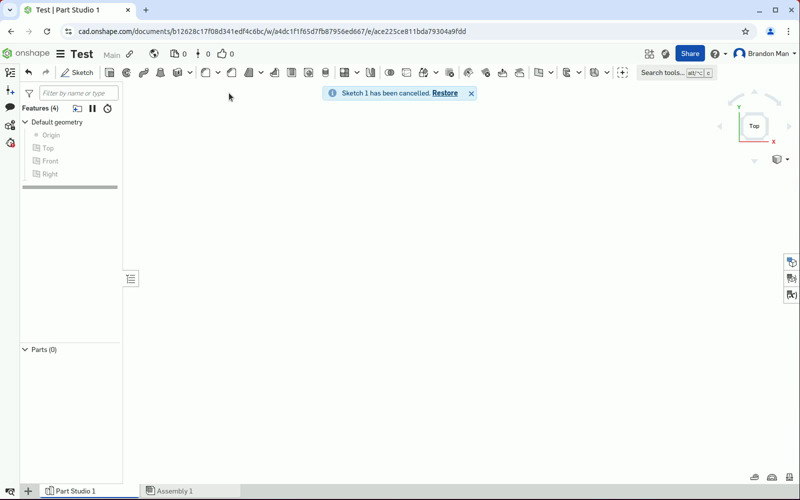
mouse_move(73, 352)
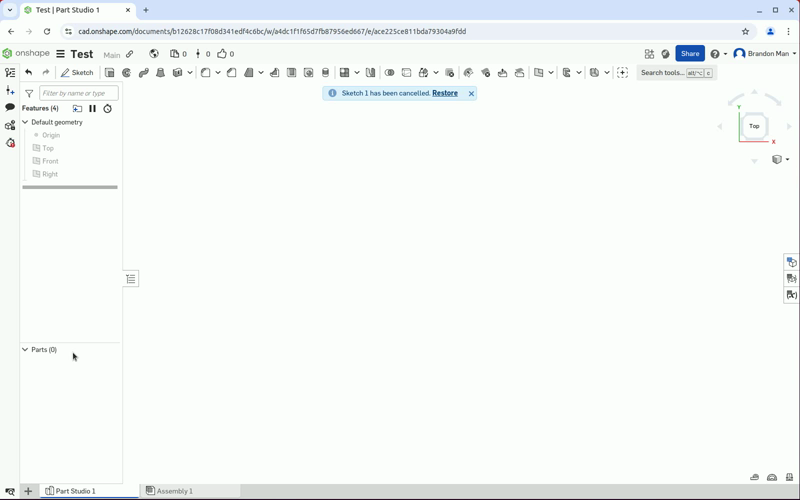
key(y)
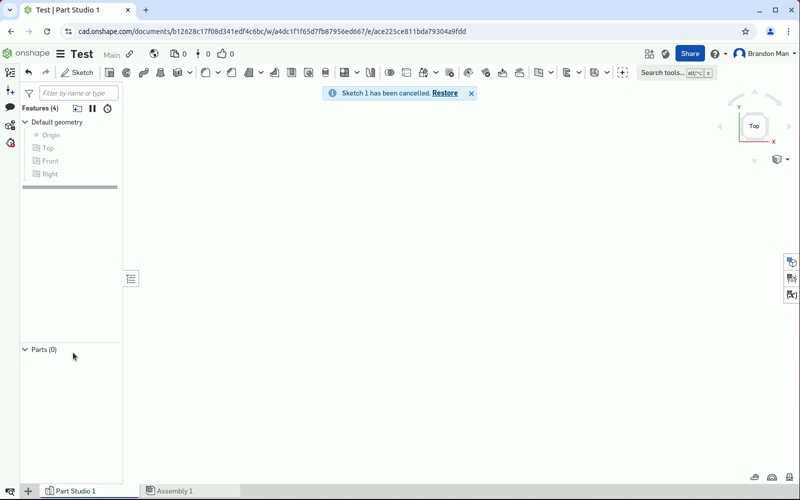
key(shift+p)
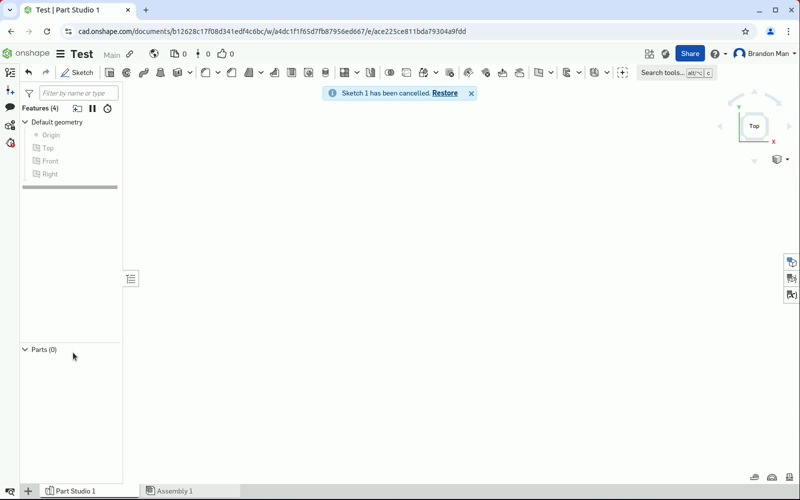
key(space)
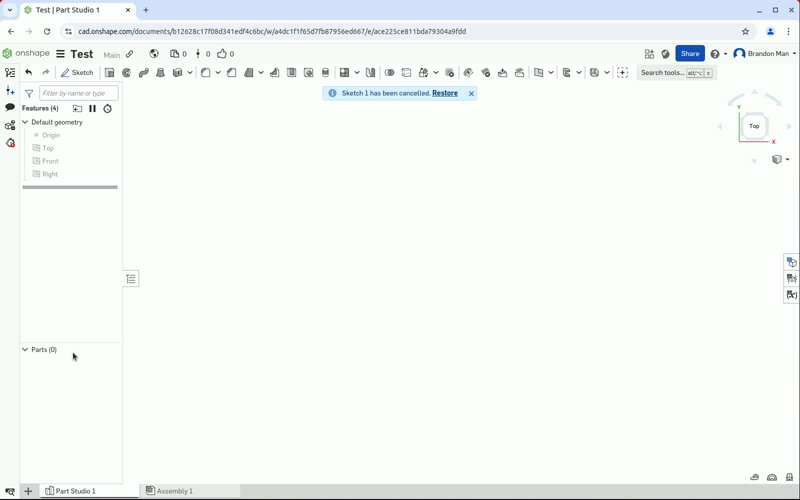
key_down(shift)
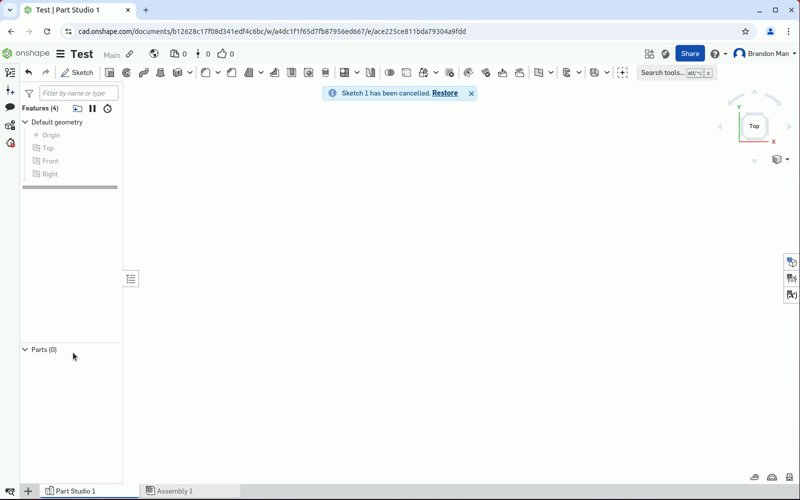
key(up)
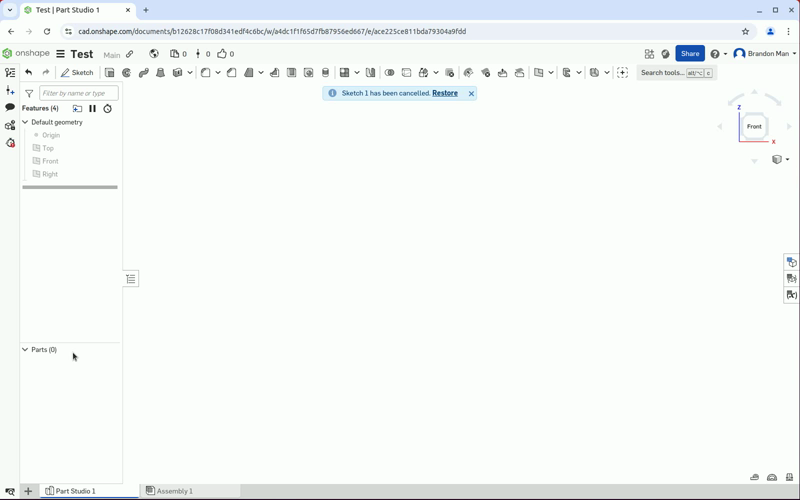
key_up(shift)
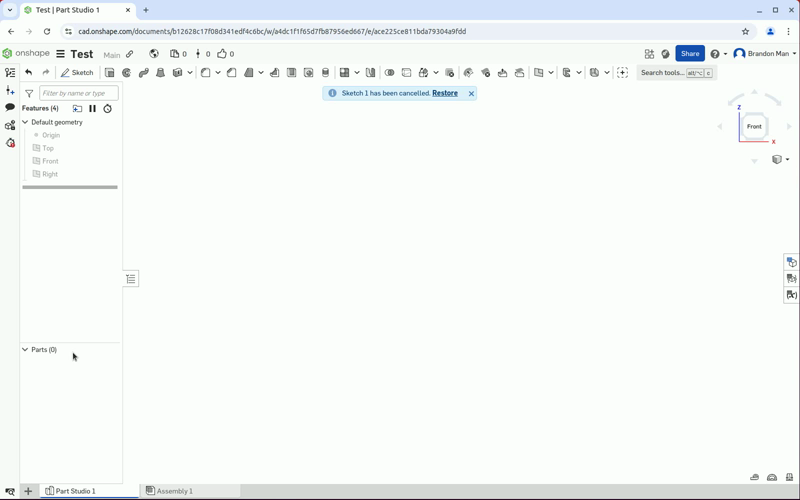
mouse_move(73, 352)
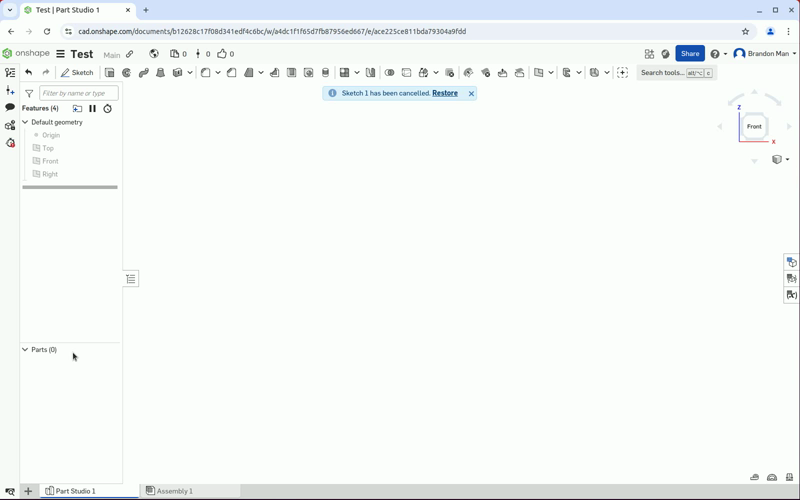
key(shift+y)
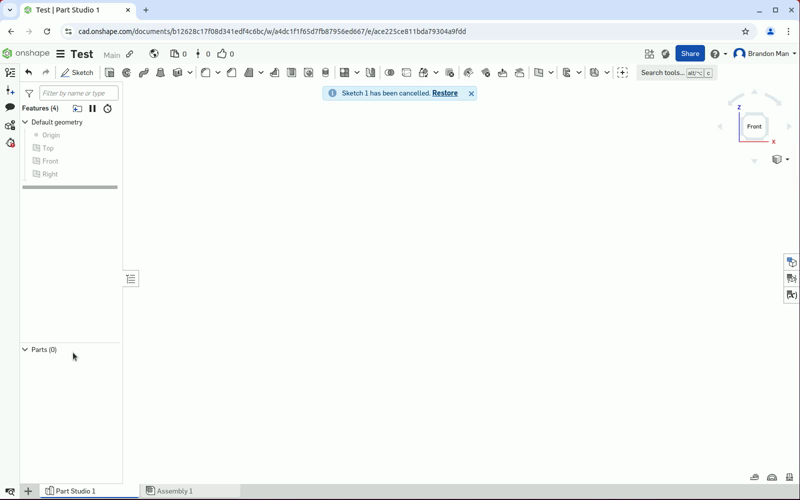
key(shift+s)
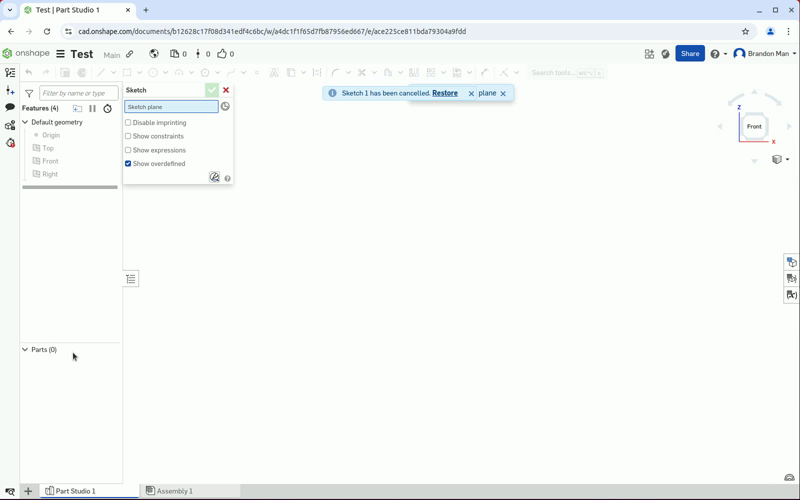
mouse_move(73, 163)
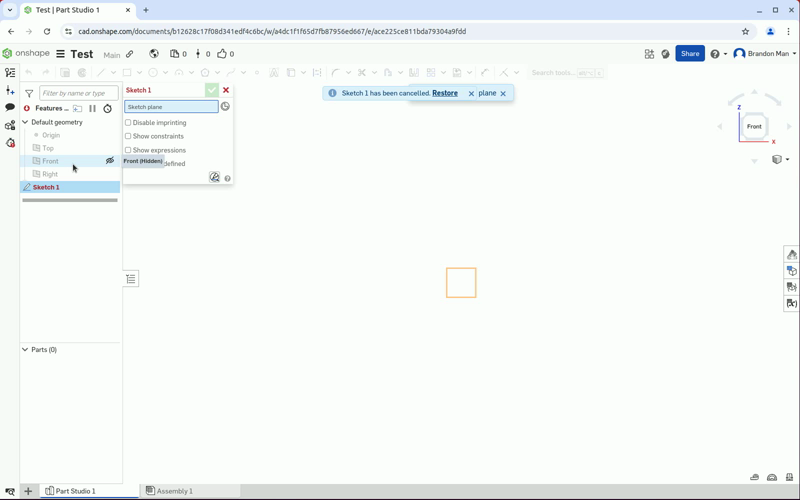
click(73, 163)
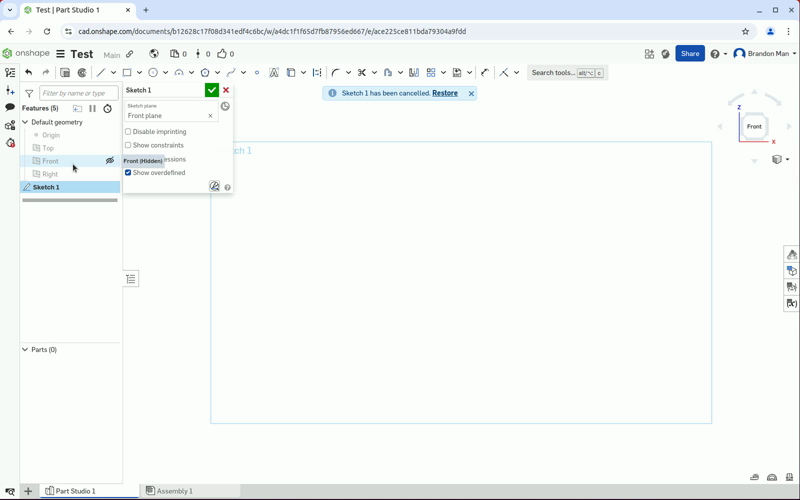
mouse_move(73, 352)
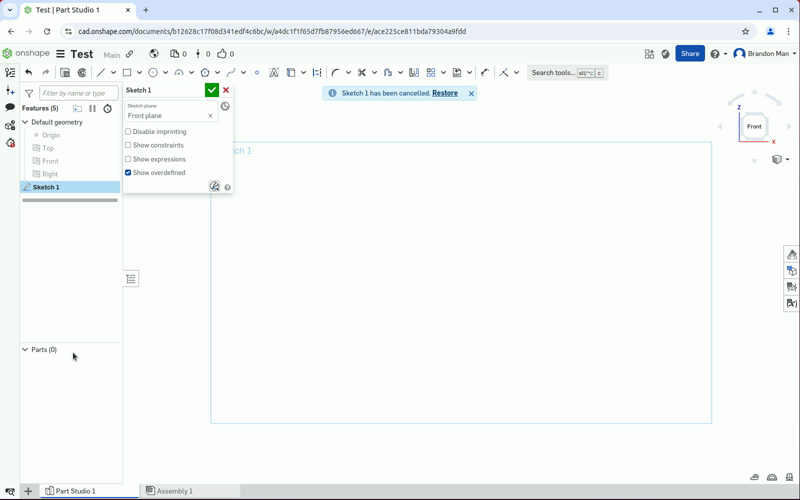
key(y)
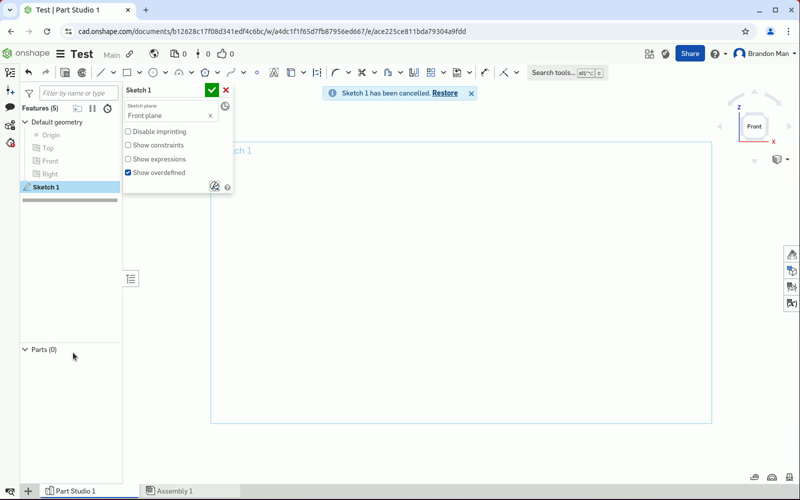
key(l)
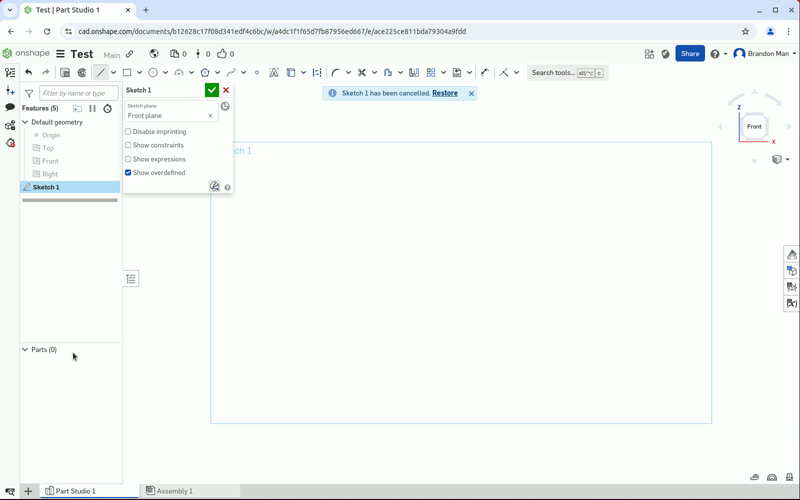
key_down(shift)
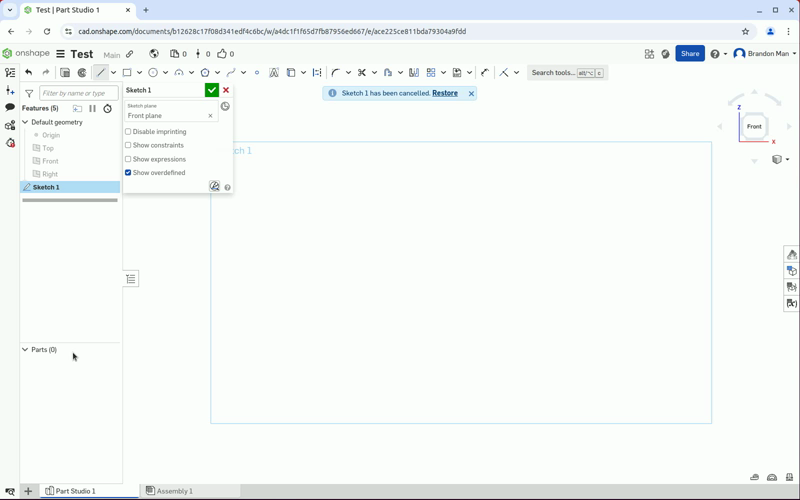
mouse_move(351, 366)
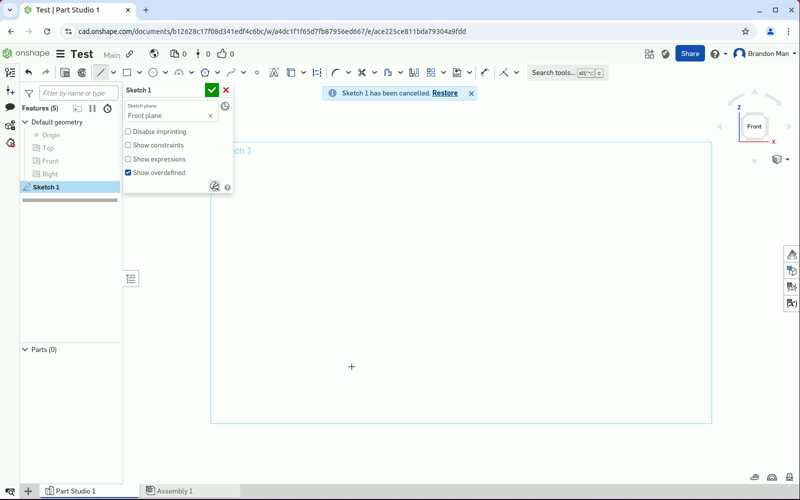
click(351, 366)
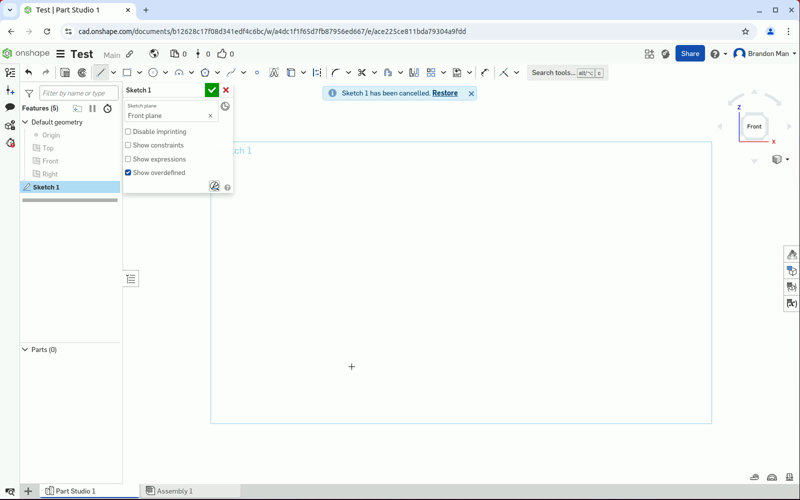
key_up(shift)
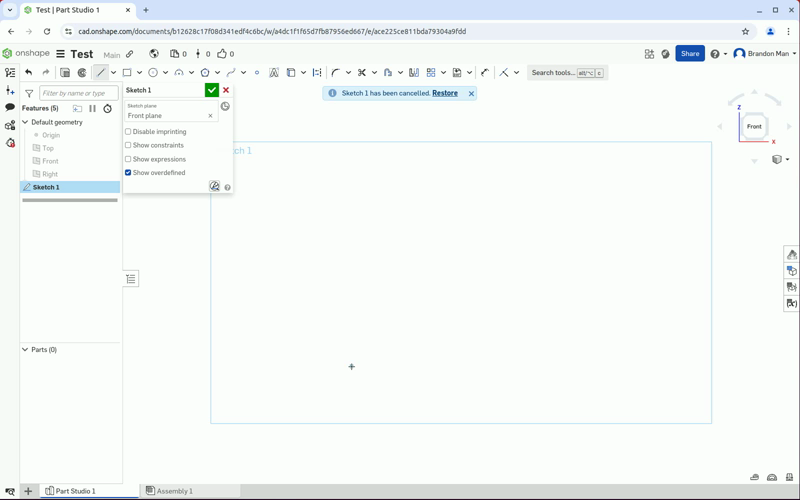
key_down(shift)
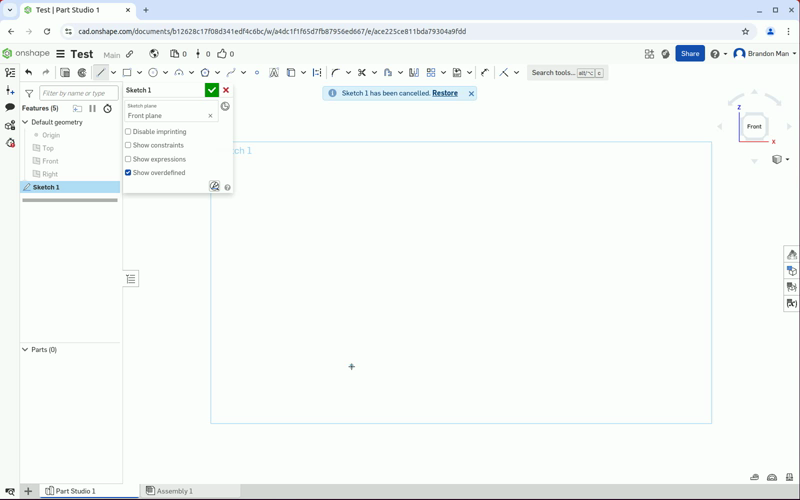
mouse_move(572, 366)
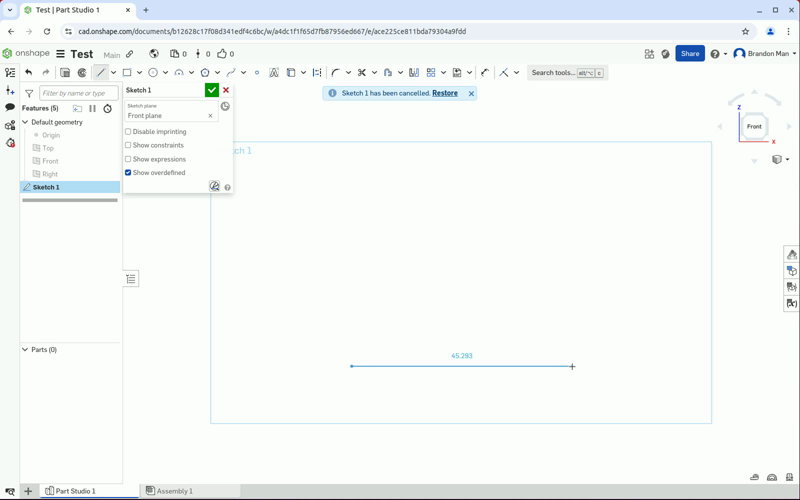
click(572, 366)
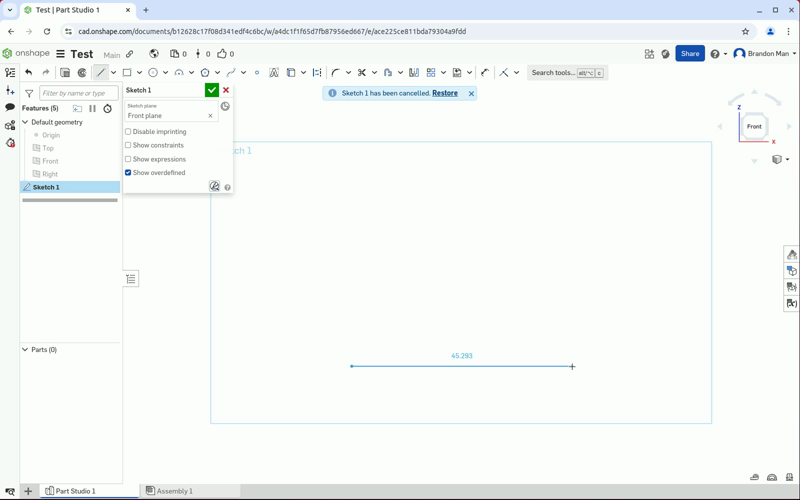
key_up(shift)
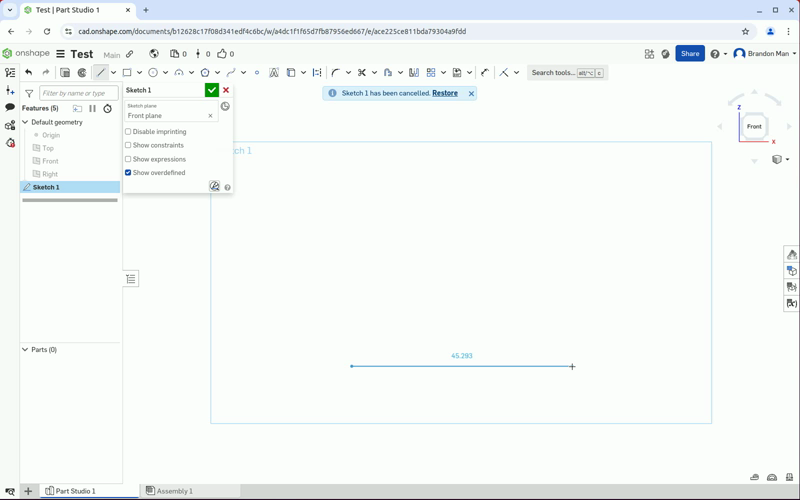
key_down(shift)
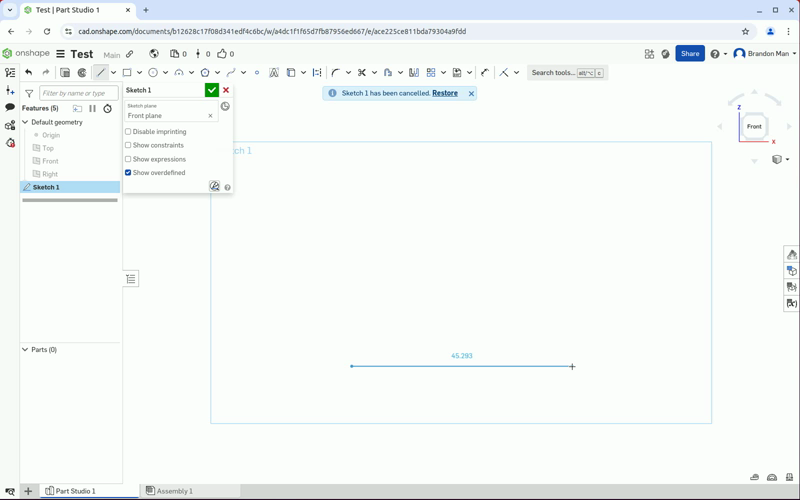
mouse_move(483, 215)
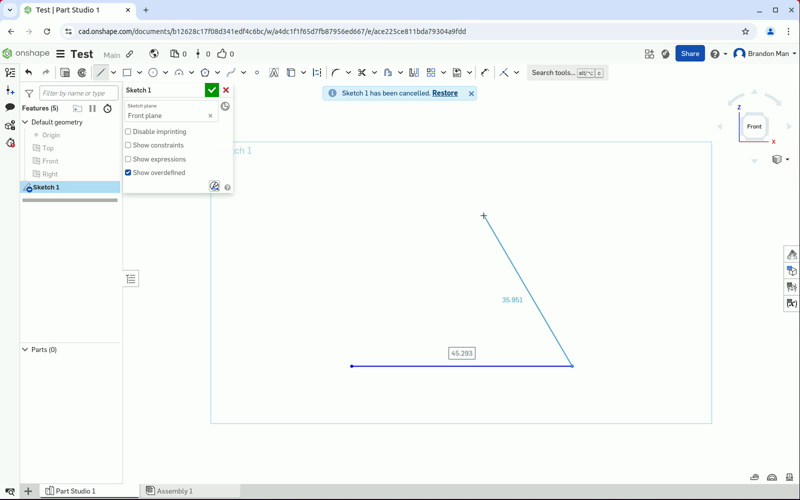
click(483, 215)
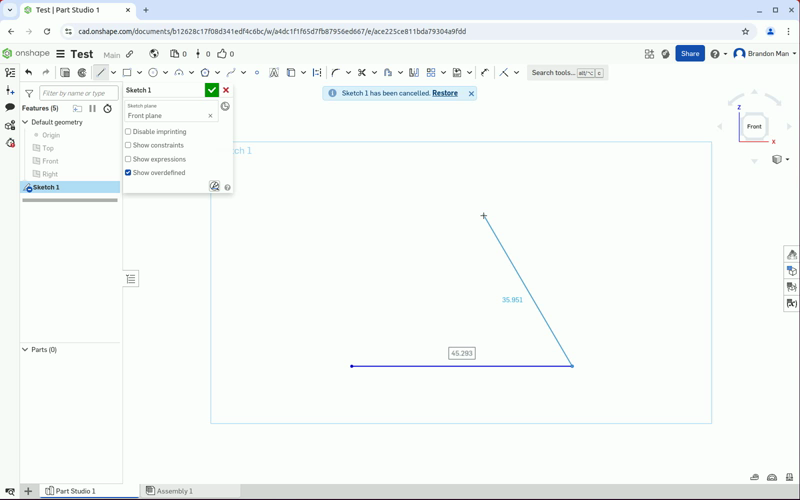
key_up(shift)
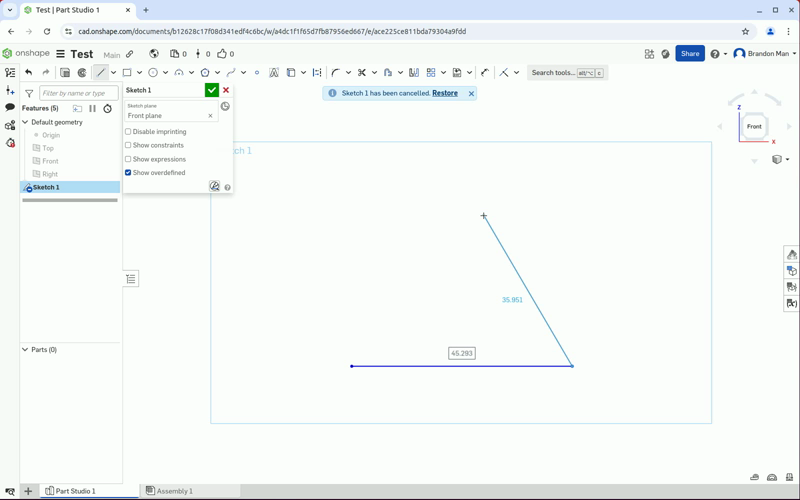
key(esc)
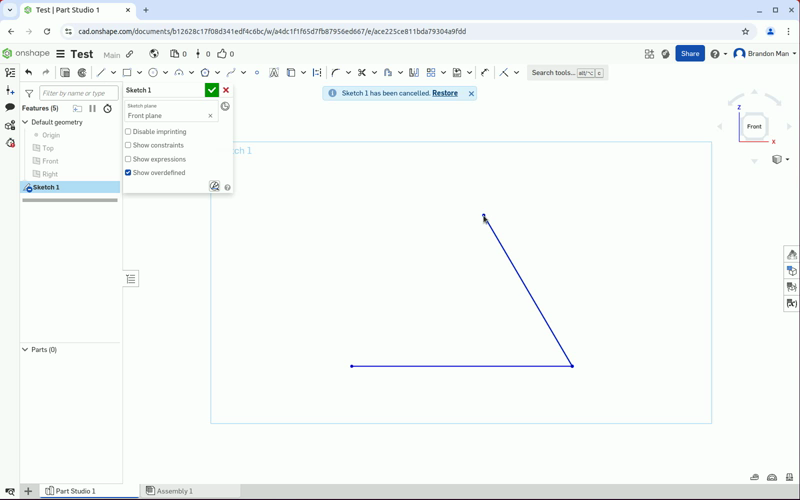
key(a)
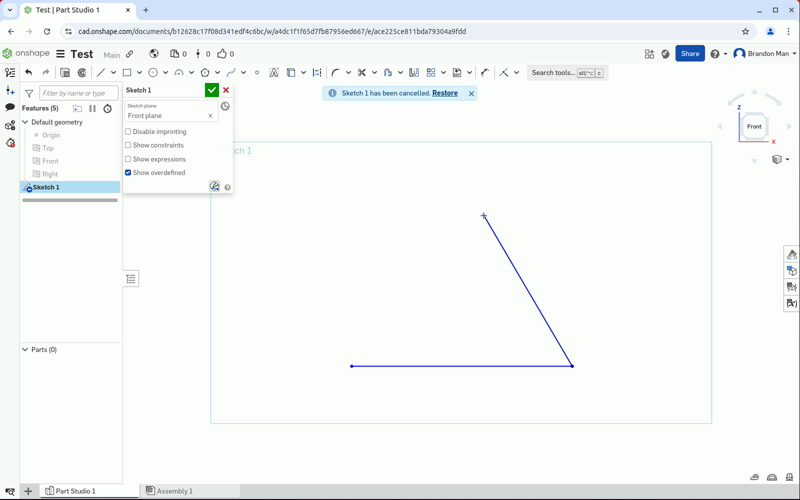
mouse_move(483, 215)
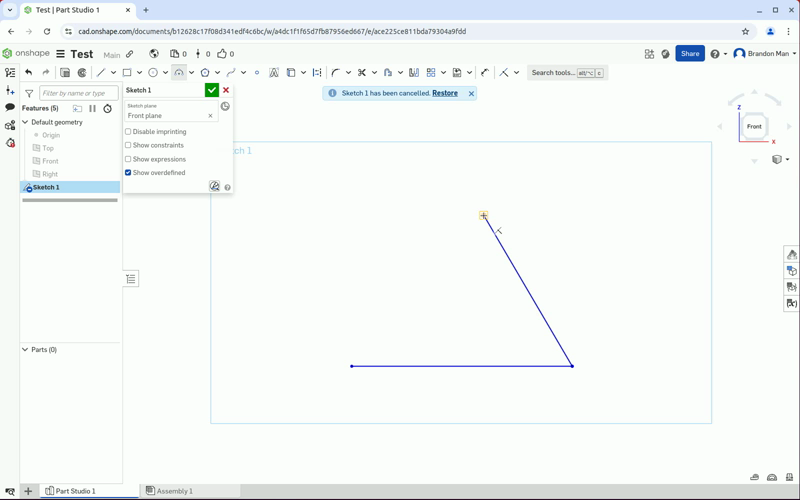
click(483, 215)
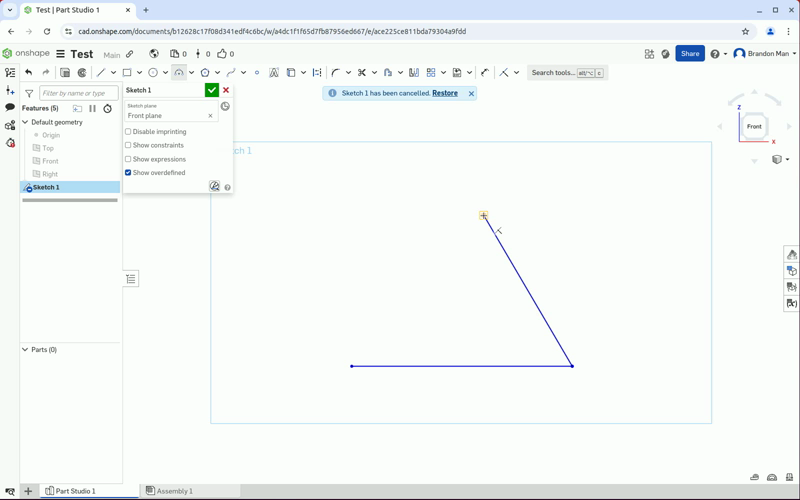
key_down(shift)
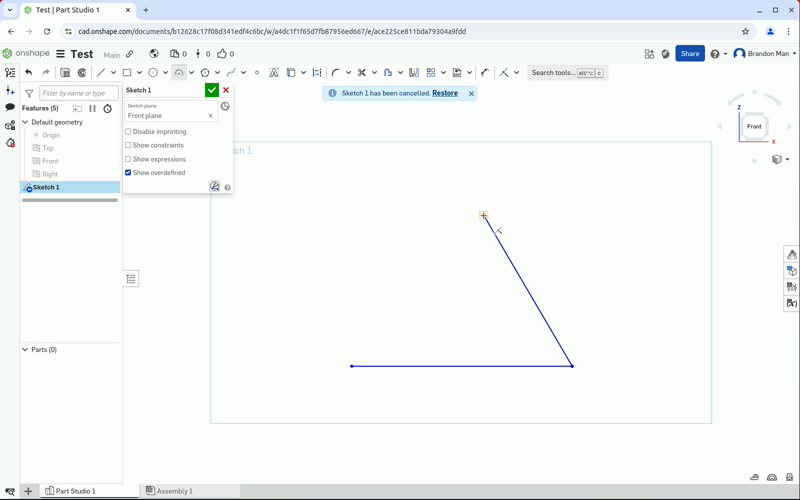
mouse_move(439, 215)
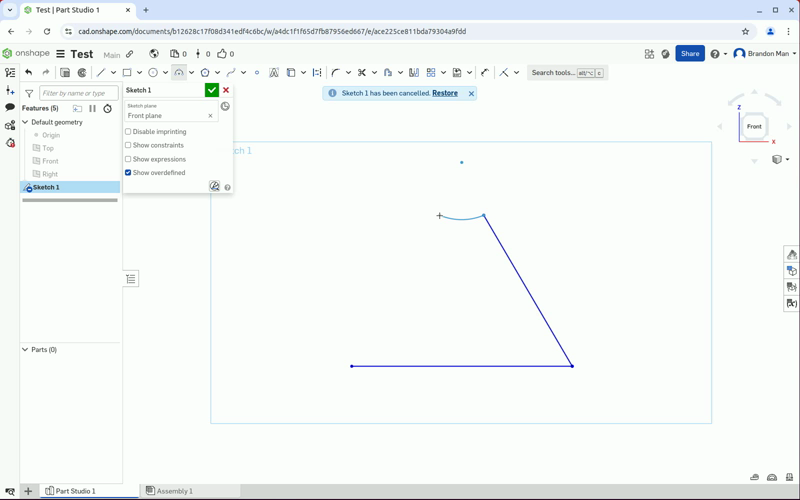
click(439, 215)
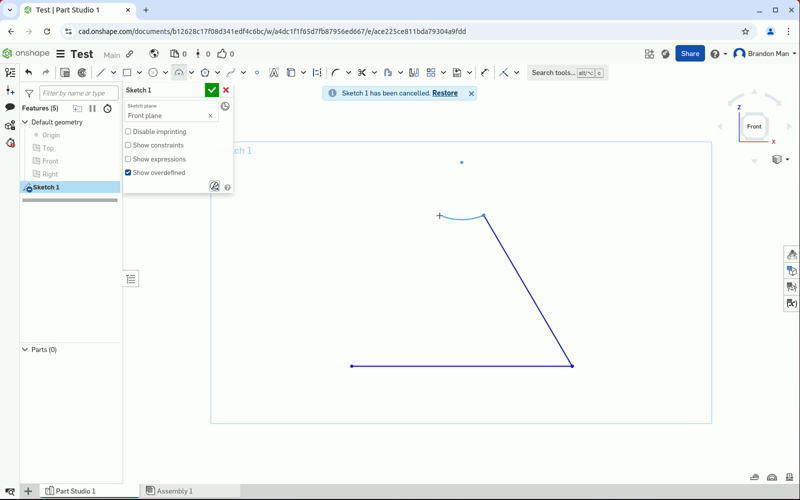
mouse_move(461, 202)
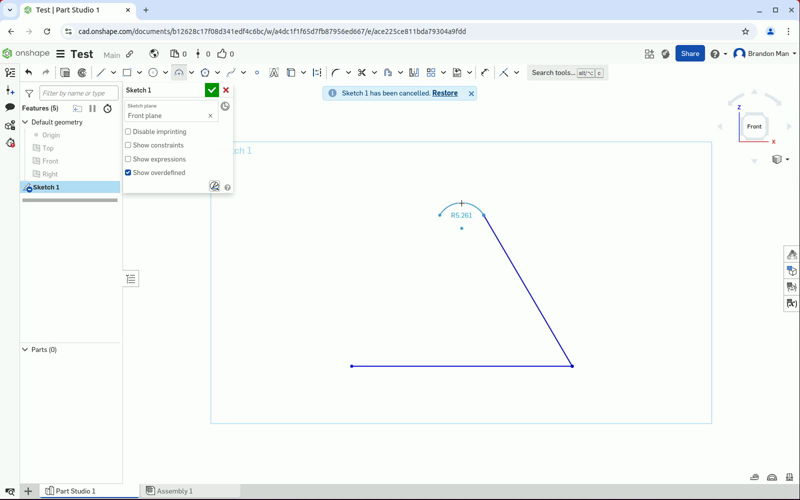
click(461, 202)
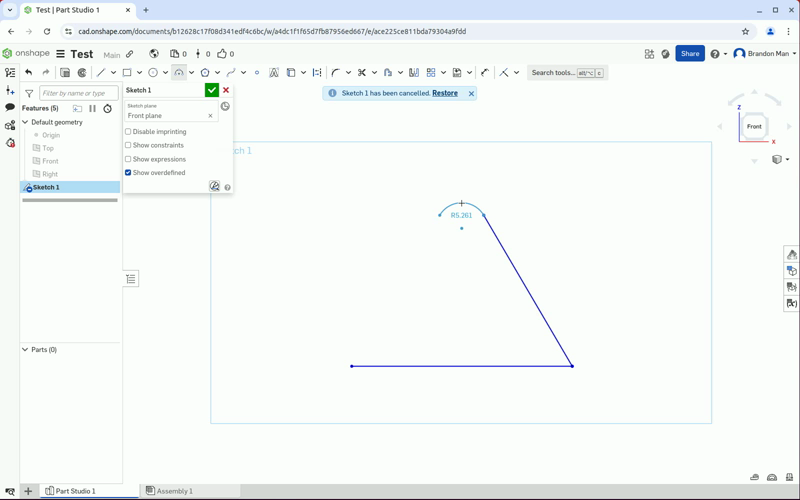
key_up(shift)
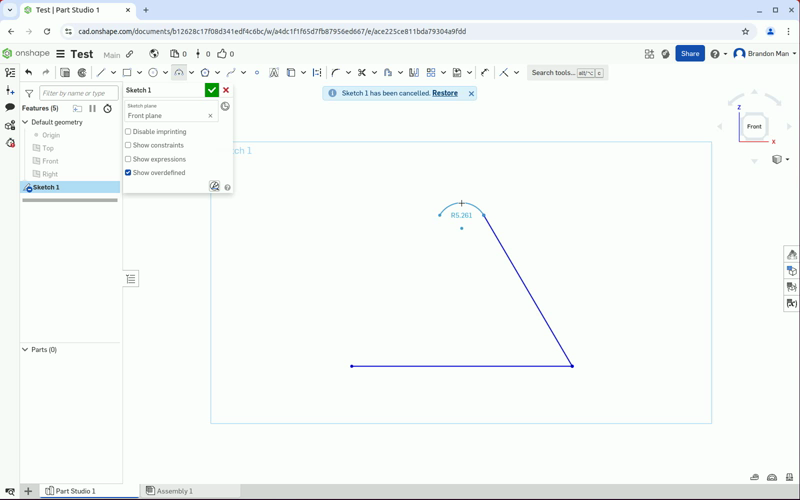
key(esc)
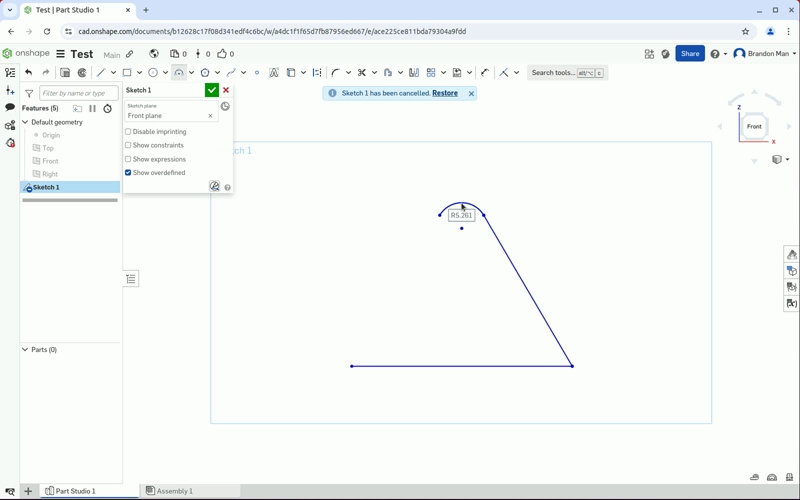
key(l)
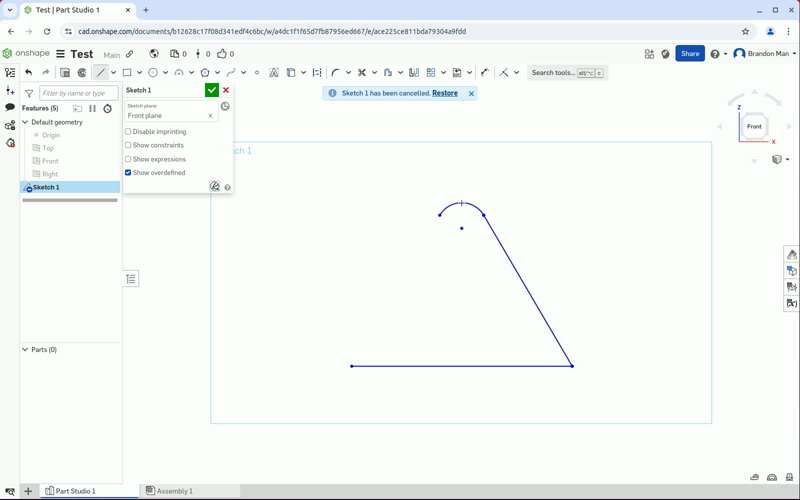
mouse_move(439, 215)
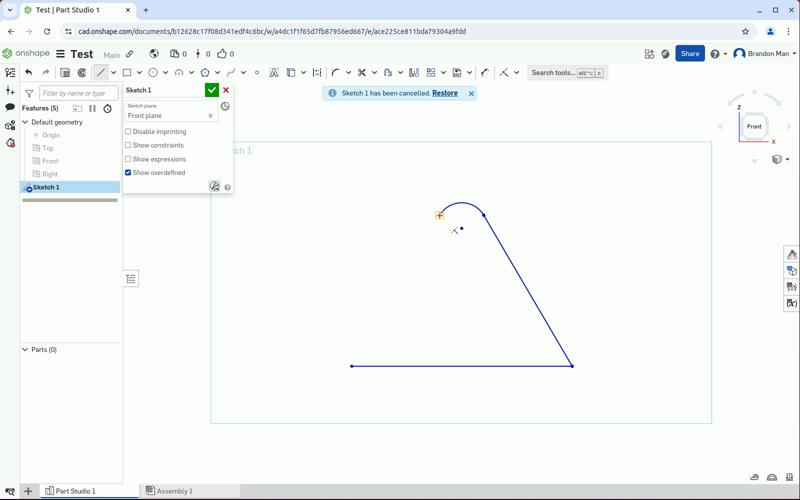
click(439, 215)
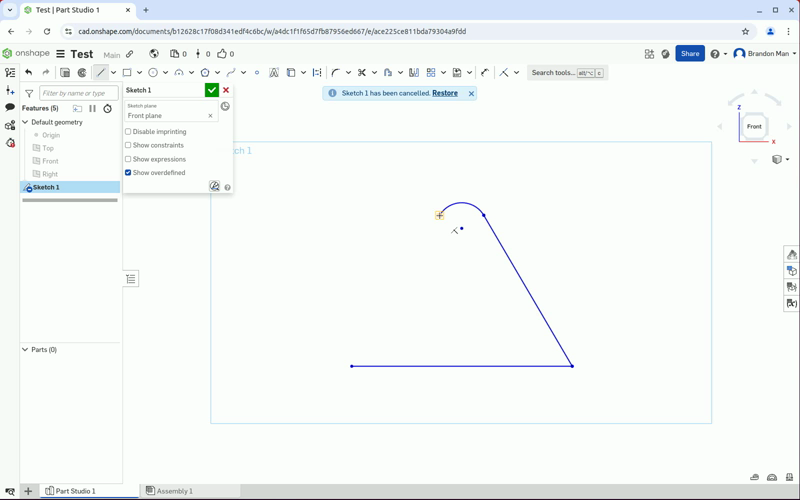
key_down(shift)
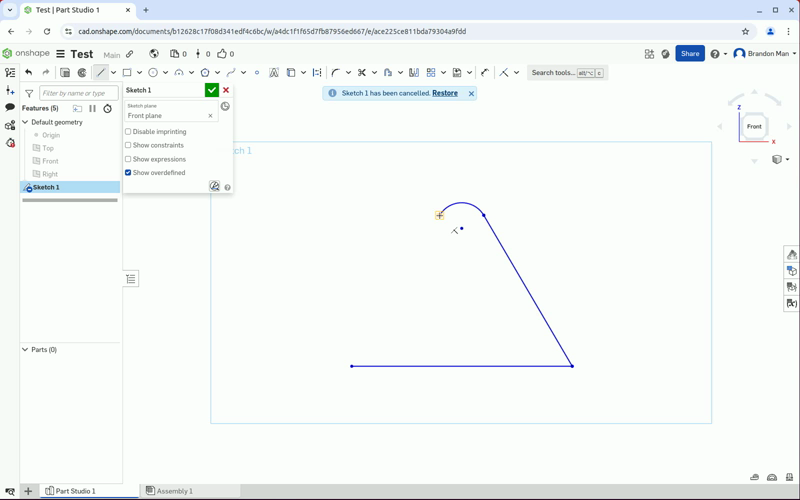
mouse_move(351, 366)
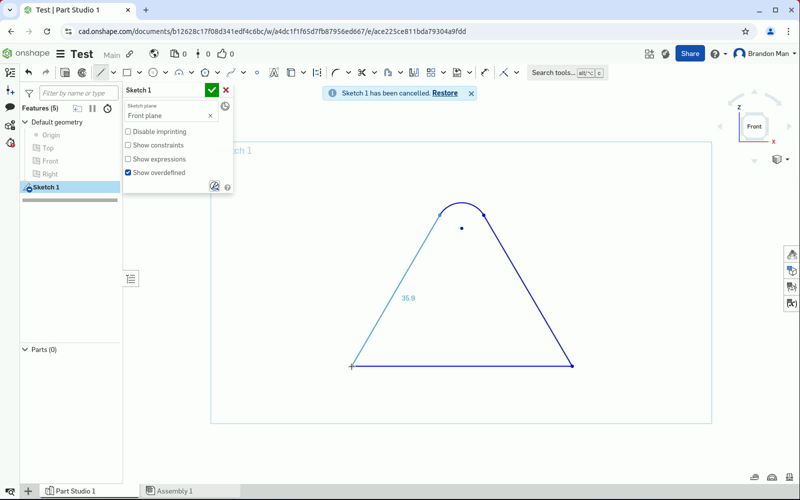
key_up(shift)
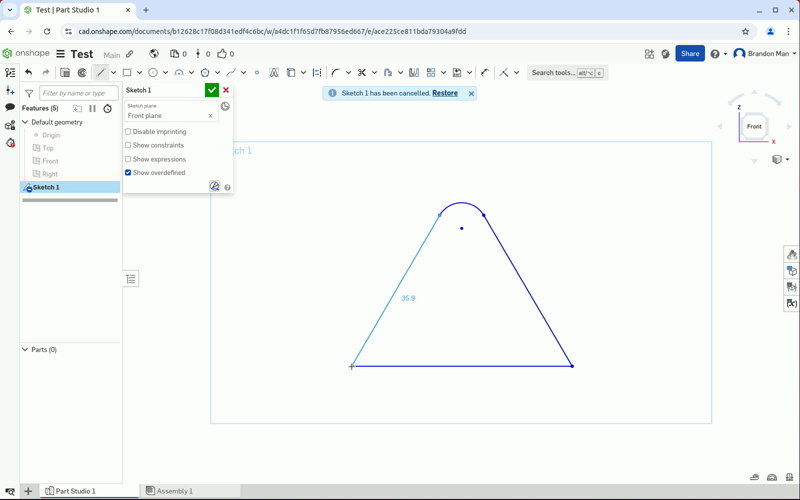
click(351, 366)
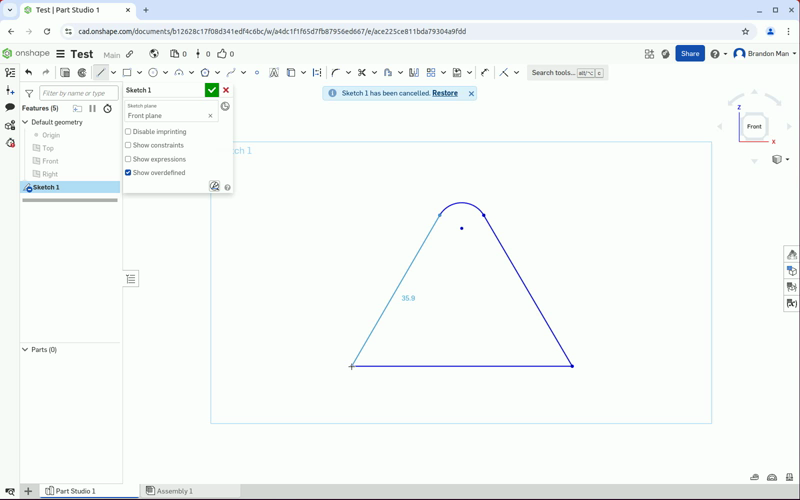
key(esc)
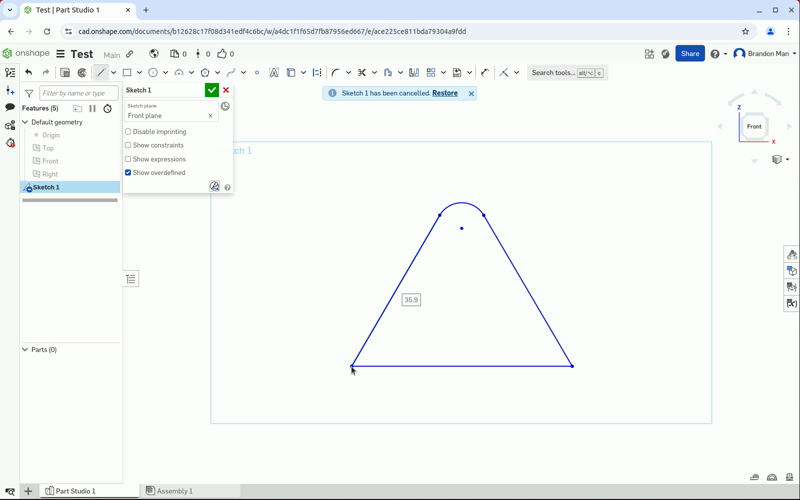
key(c)
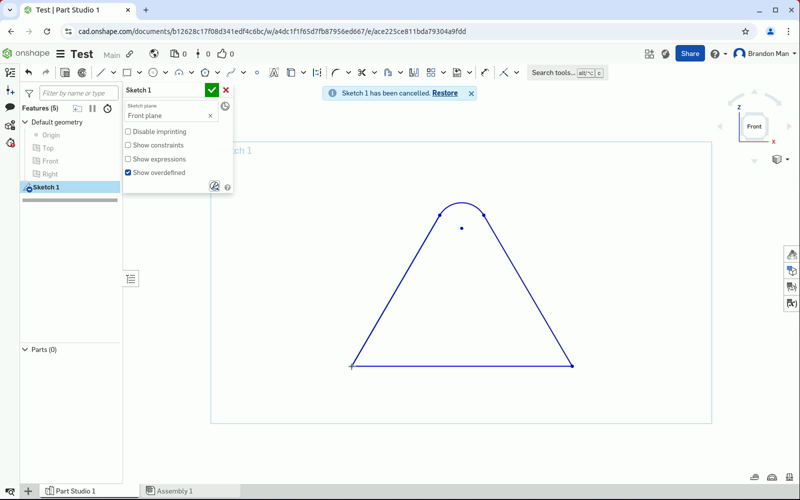
key_down(shift)
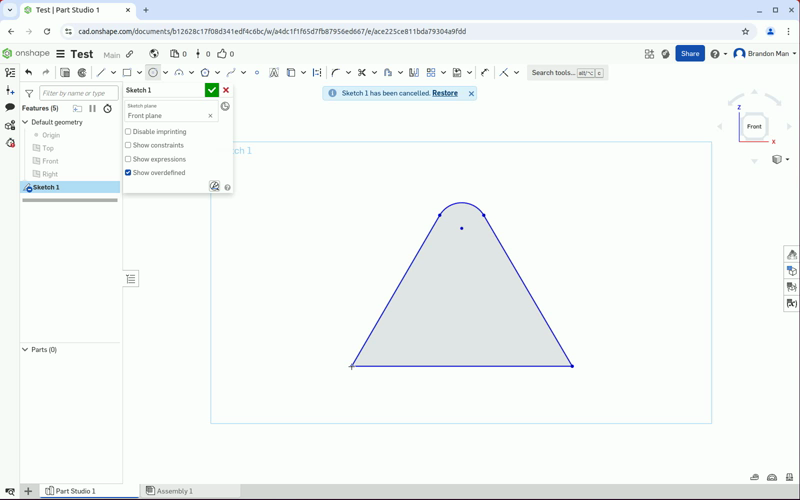
mouse_move(463, 229)
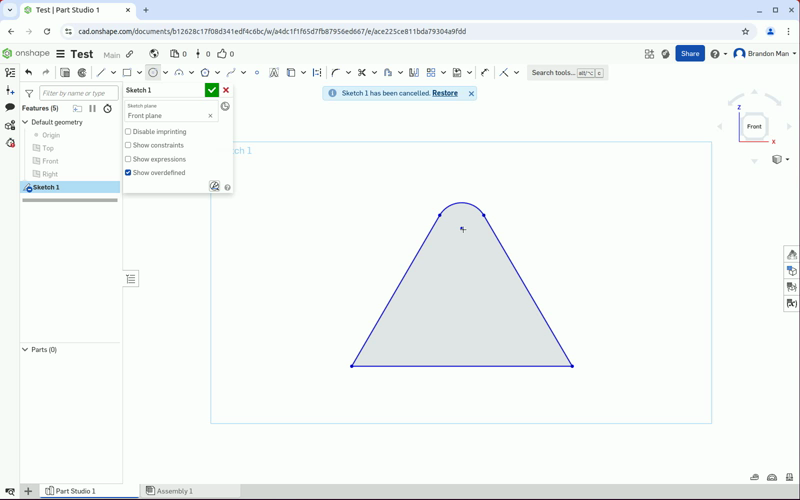
scroll(6)
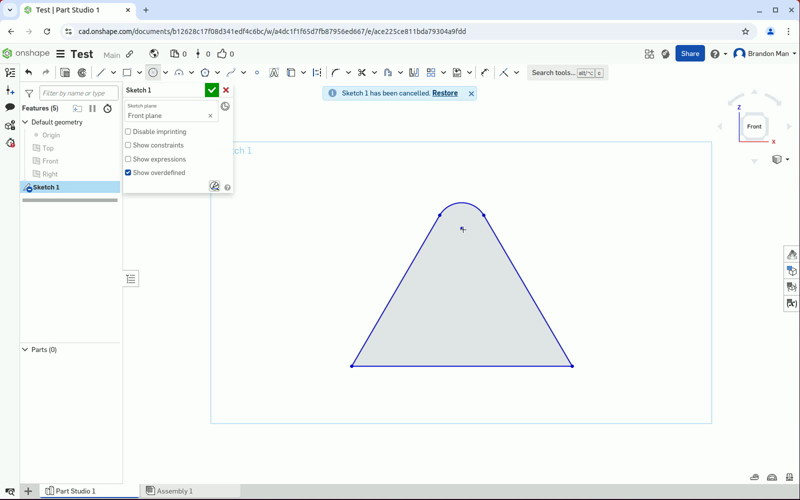
scroll(6)
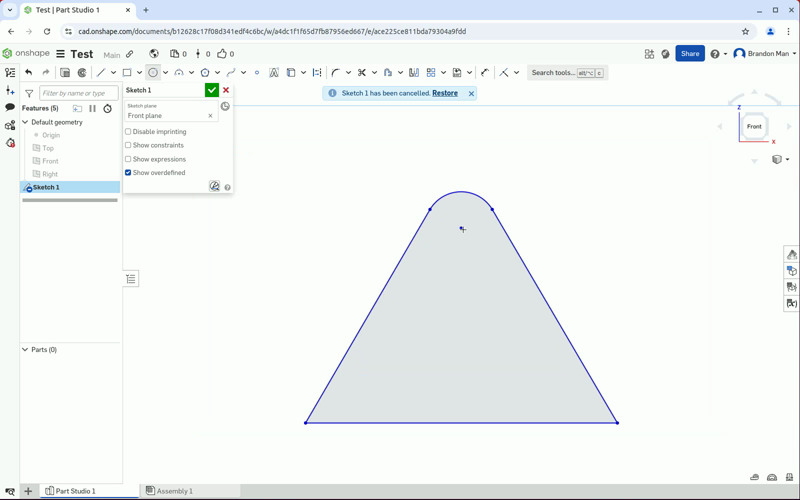
scroll(6)
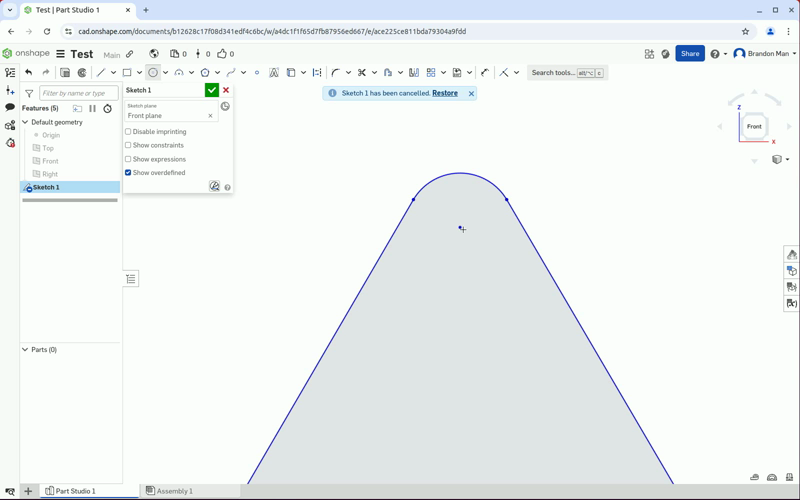
scroll(6)
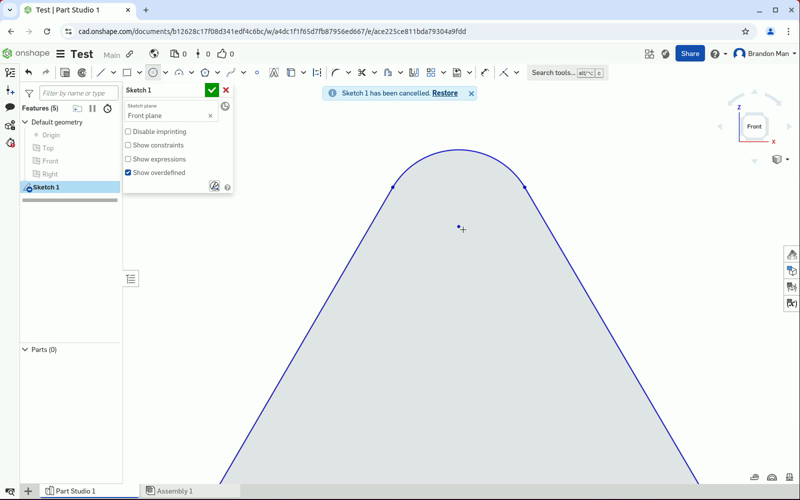
scroll(6)
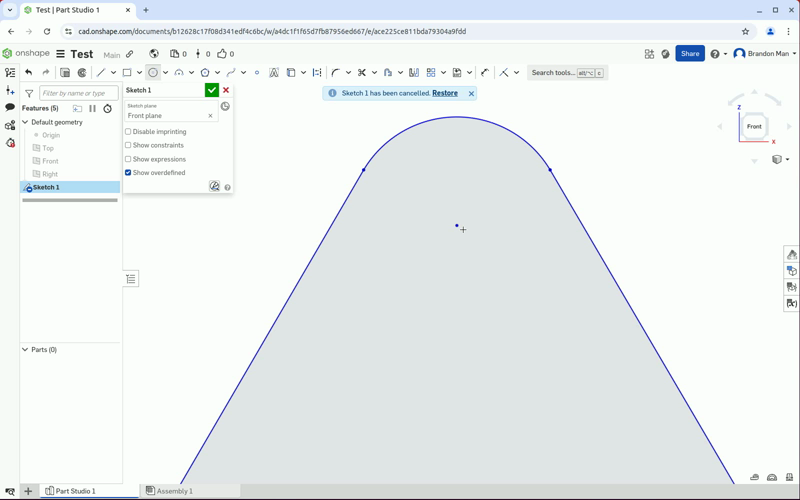
scroll(6)
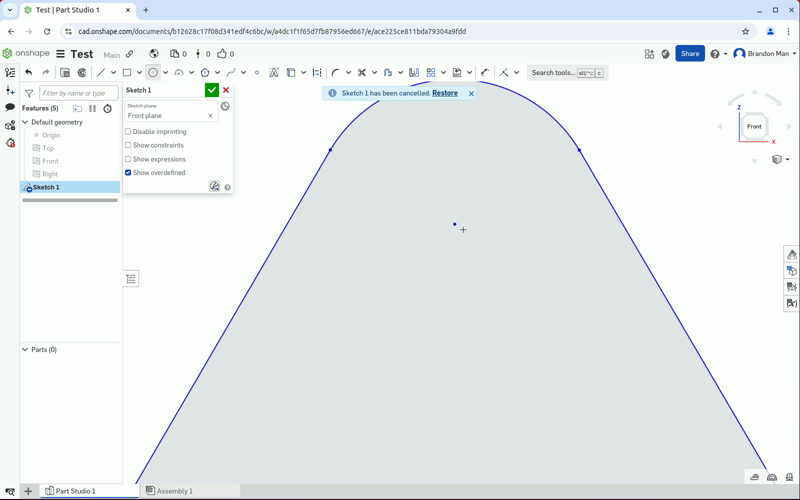
scroll(6)
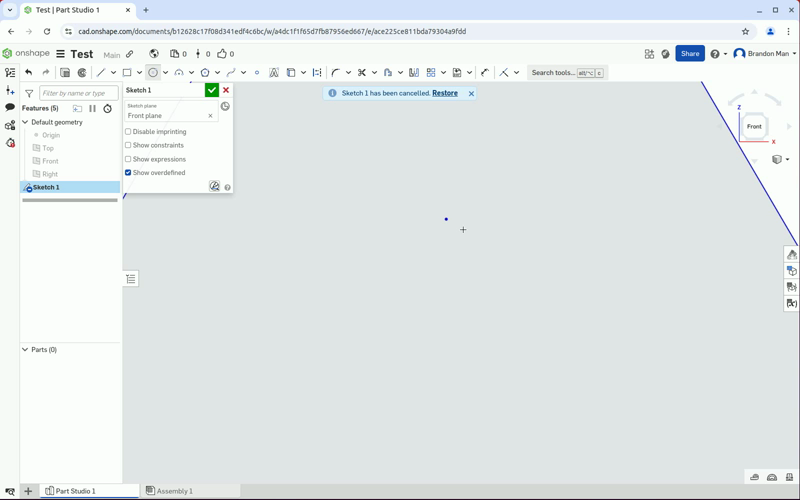
click(463, 229)
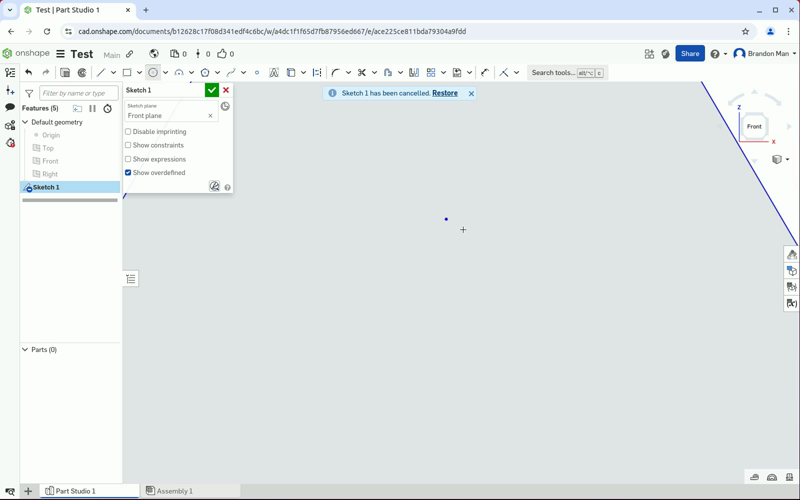
scroll(-6)
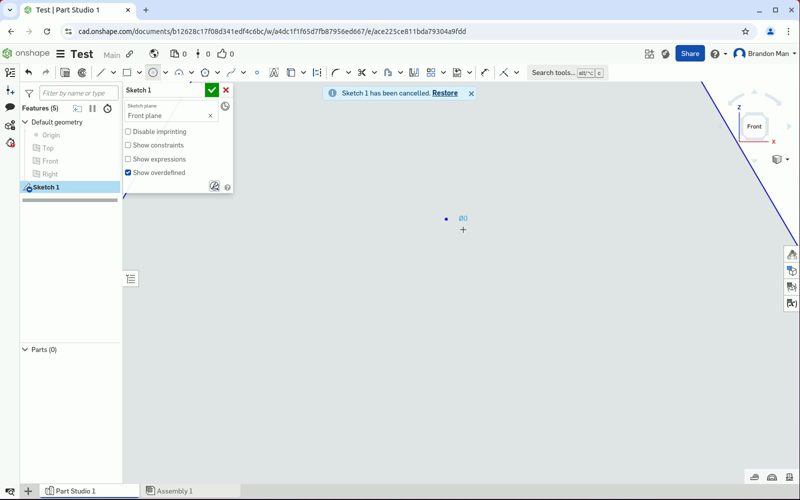
scroll(-6)
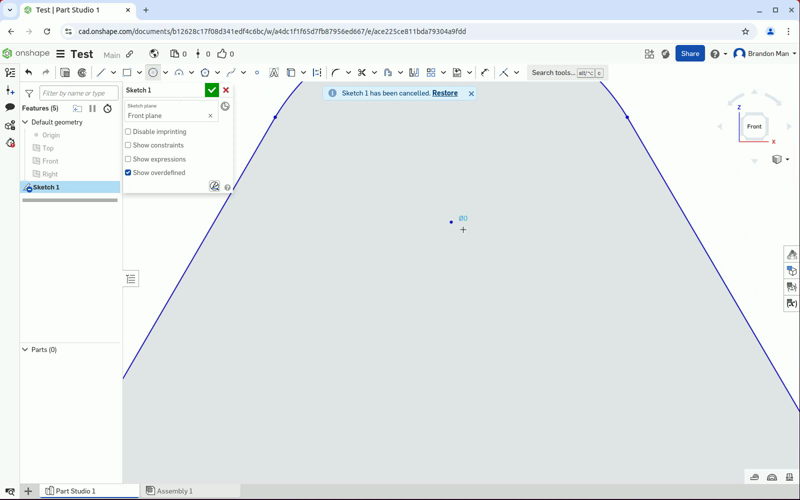
scroll(-6)
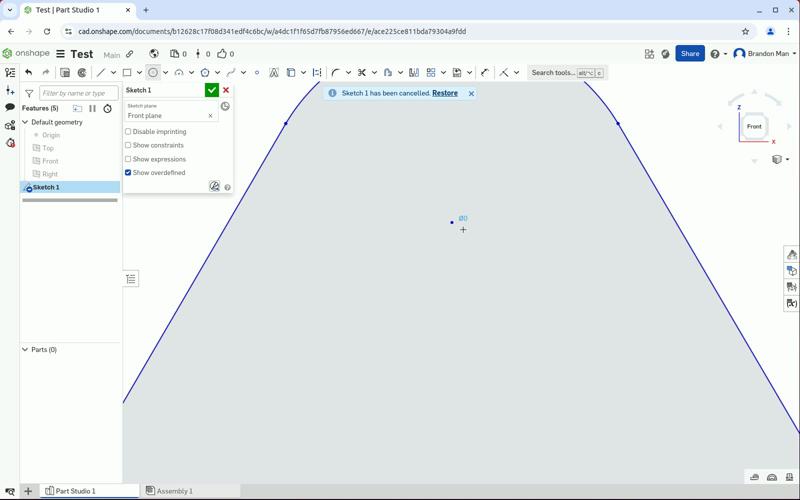
scroll(-6)
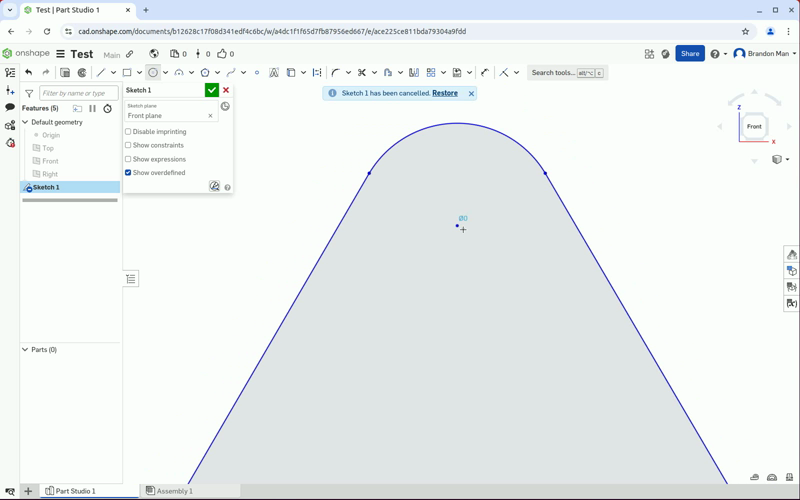
scroll(-6)
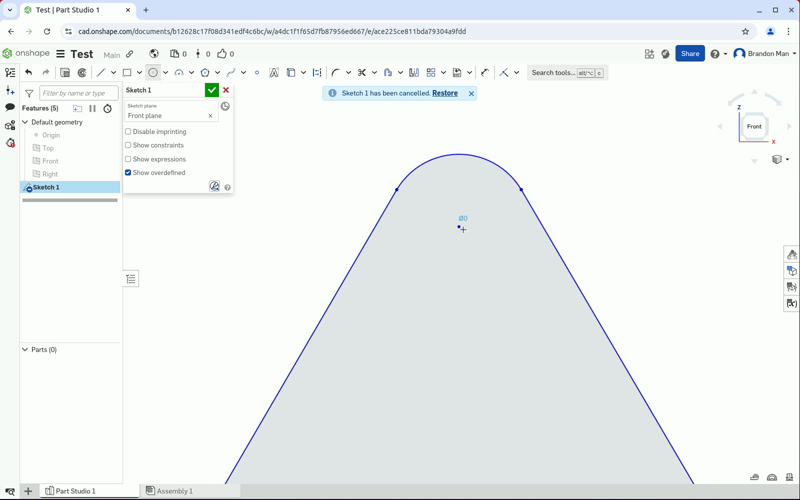
scroll(-6)
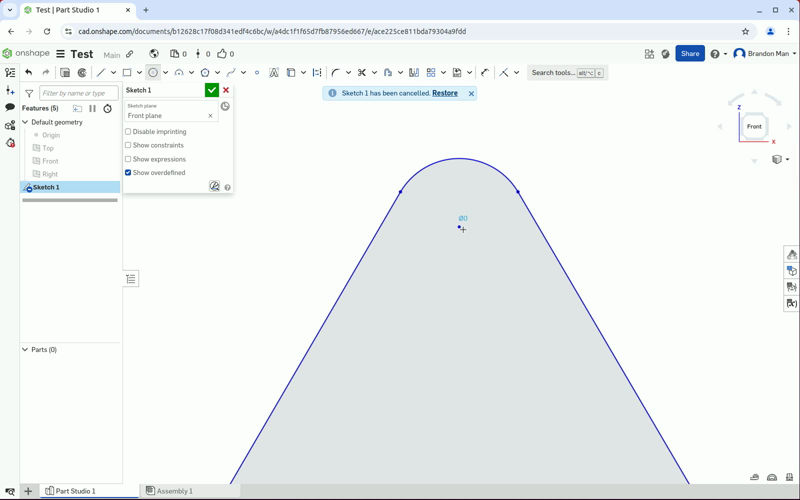
scroll(-6)
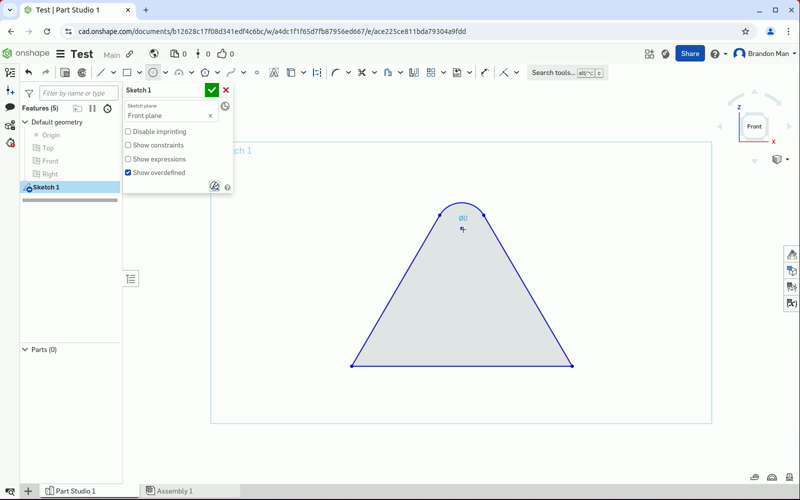
key_up(shift)
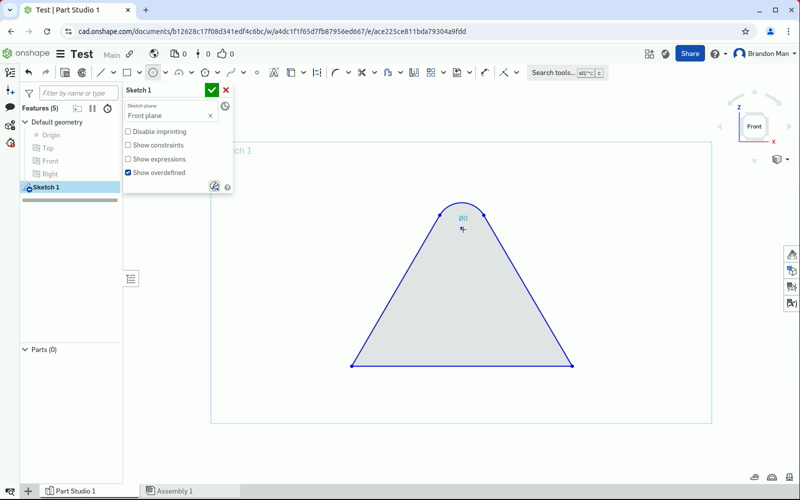
mouse_move(474, 229)
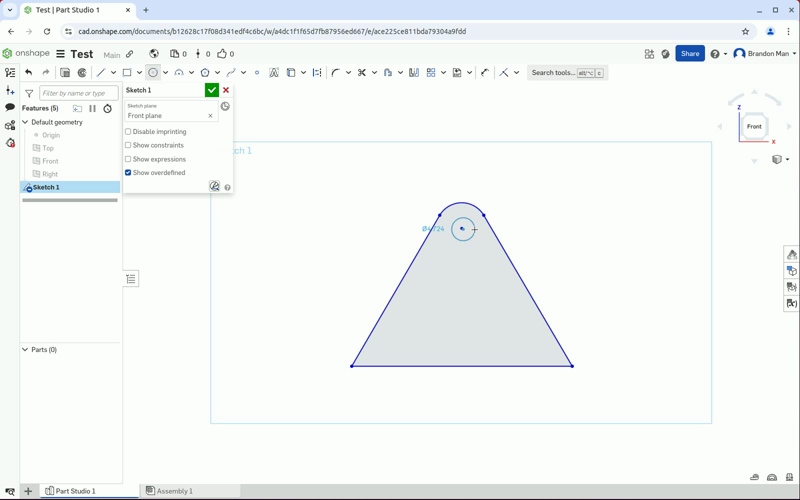
click(474, 229)
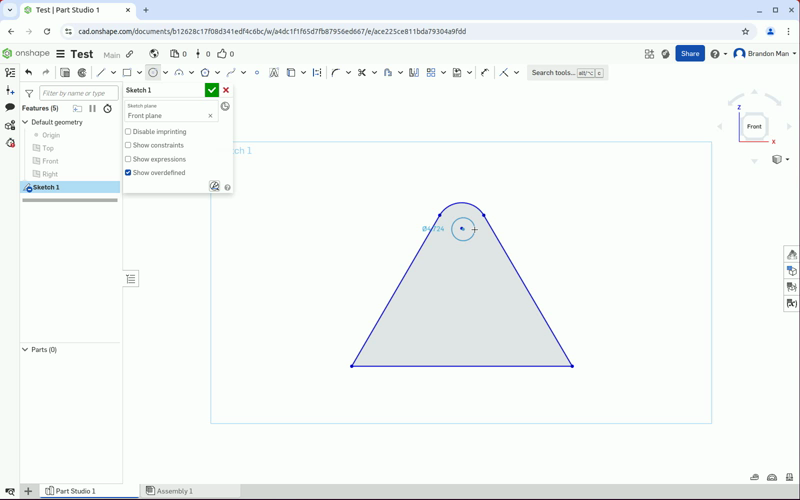
key(esc)
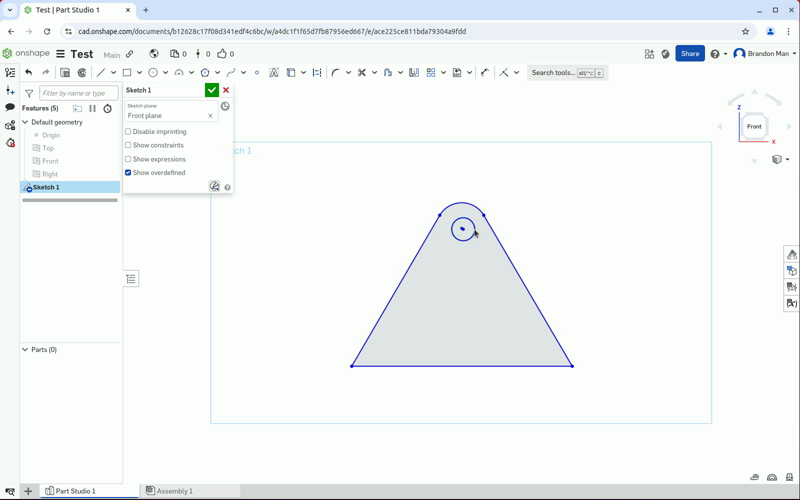
mouse_move(506, 338)
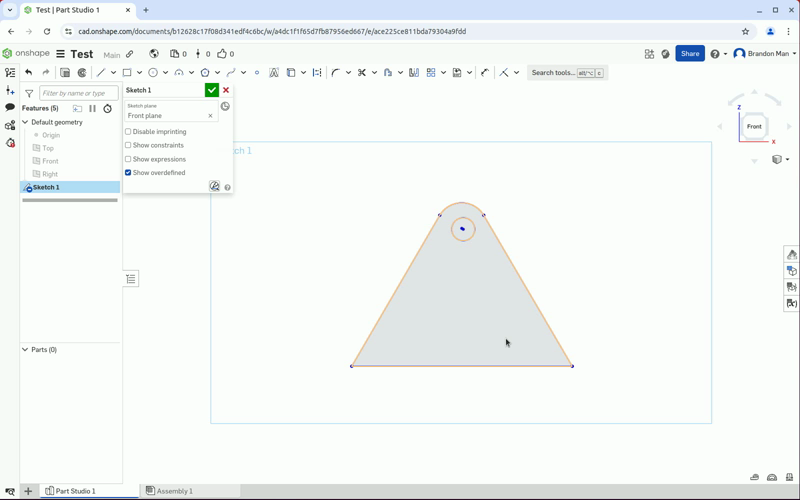
click(506, 338)
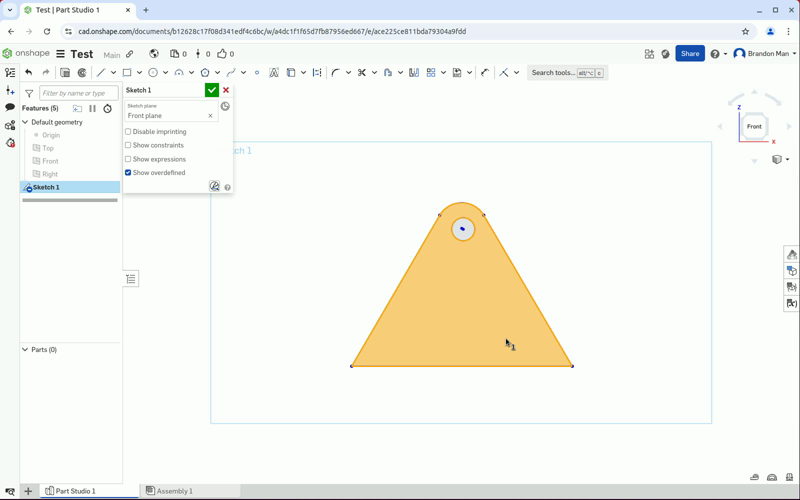
mouse_move(73, 352)
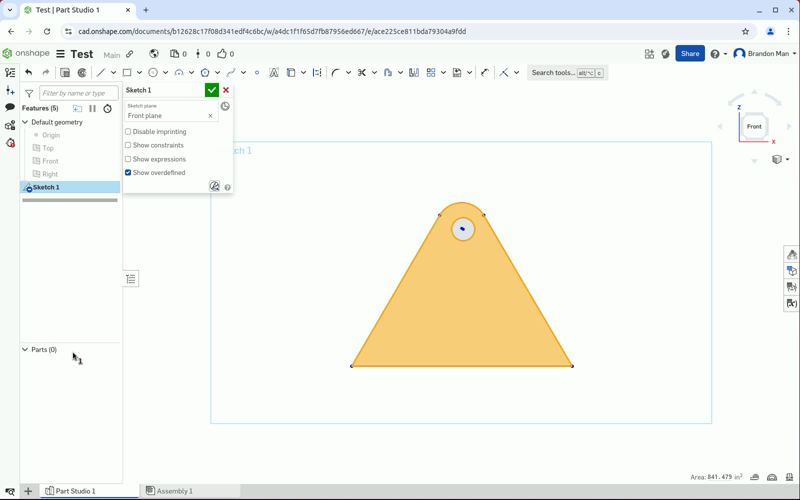
key(shift+y)
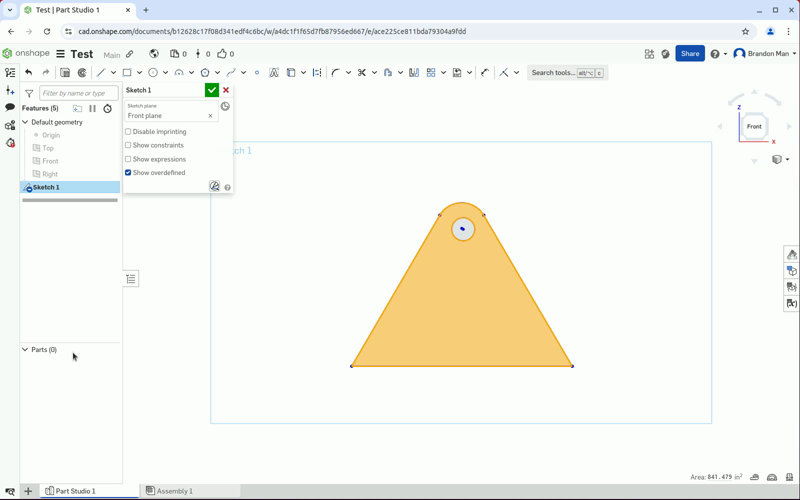
key(shift+e)
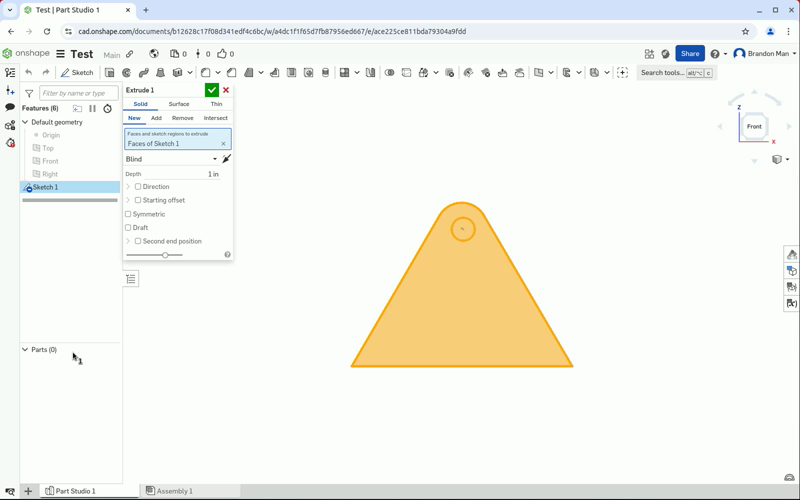
mouse_move(143, 106)
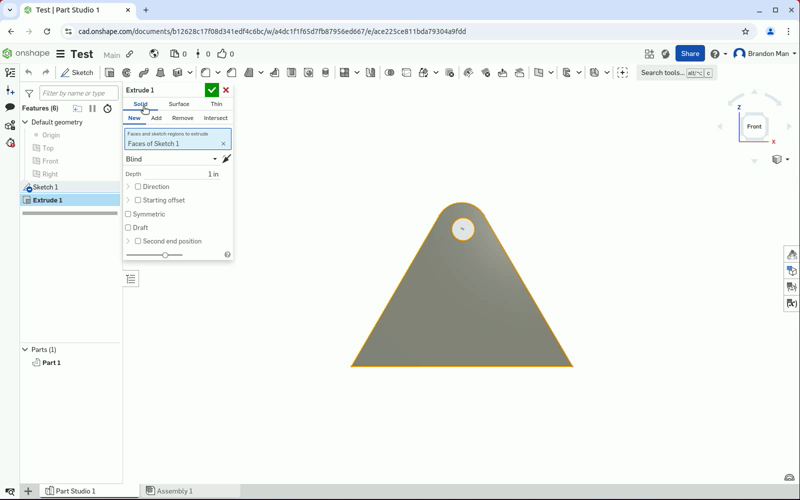
click(143, 106)
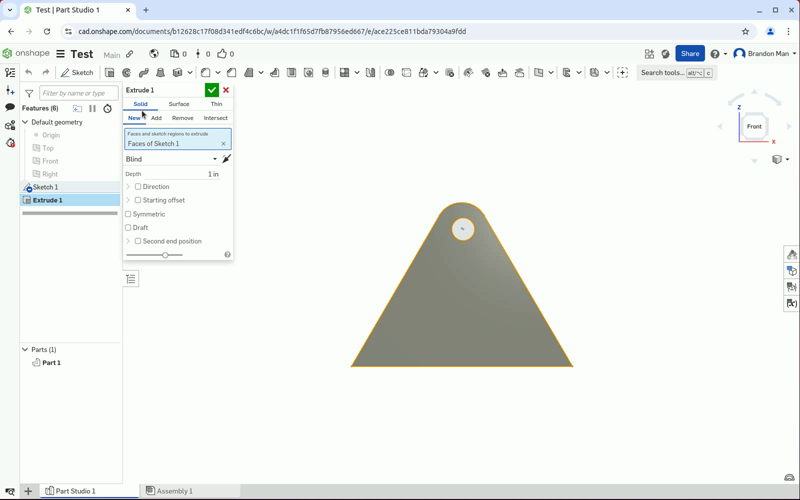
mouse_move(137, 120)
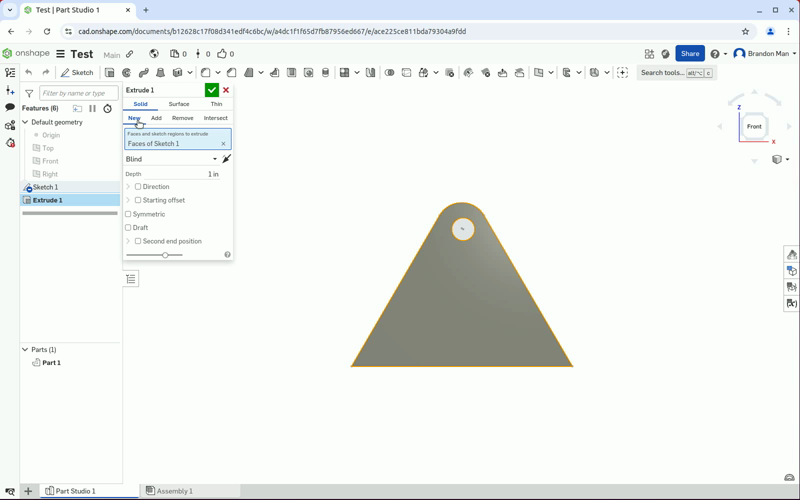
click(137, 120)
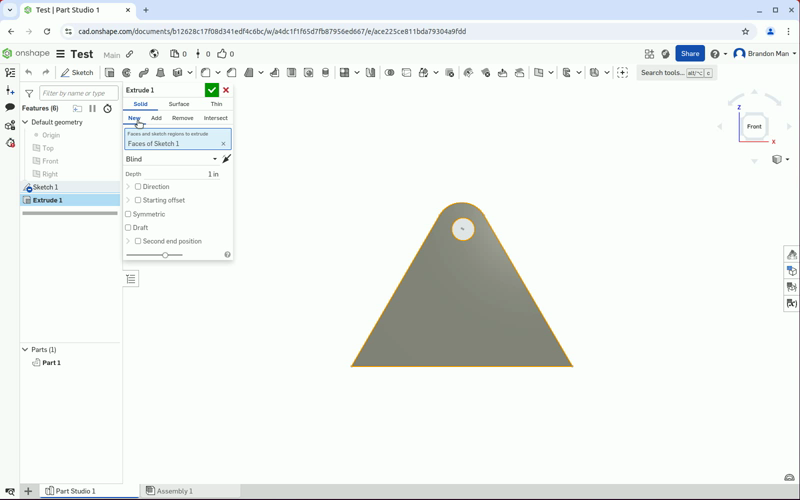
key(tab, 4)
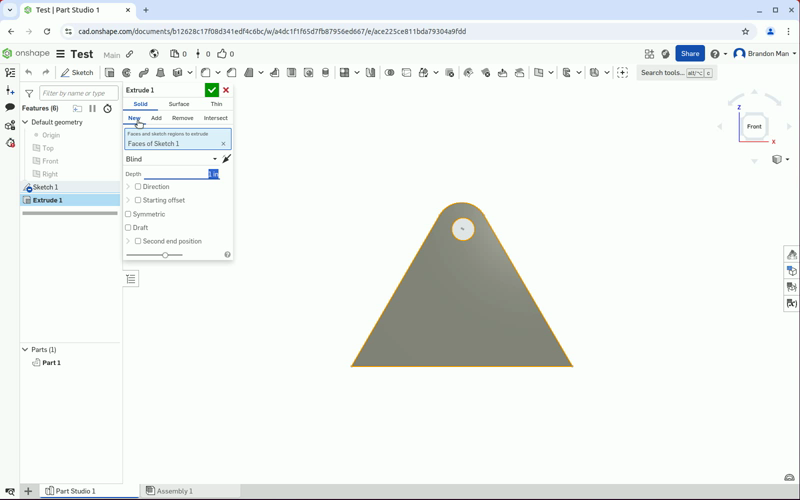
text(3.129)
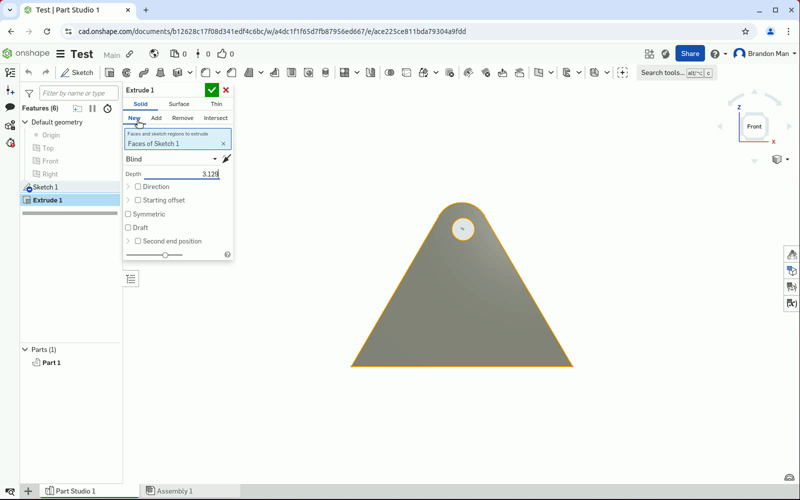
key(enter)
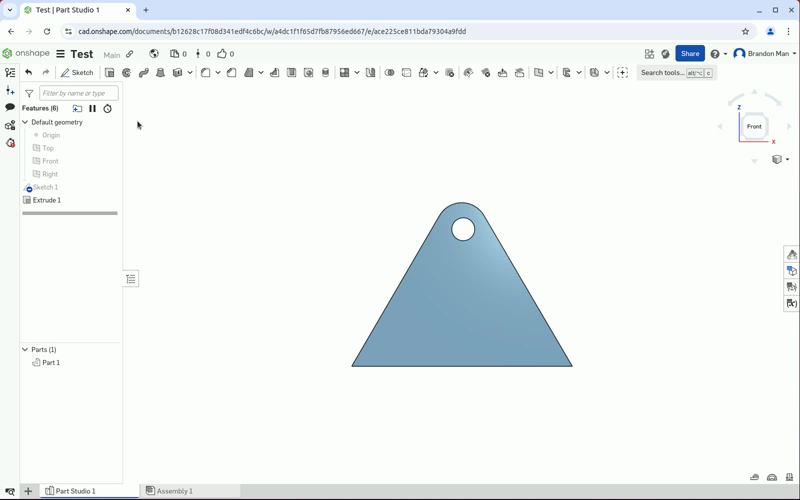
key(shift+h)
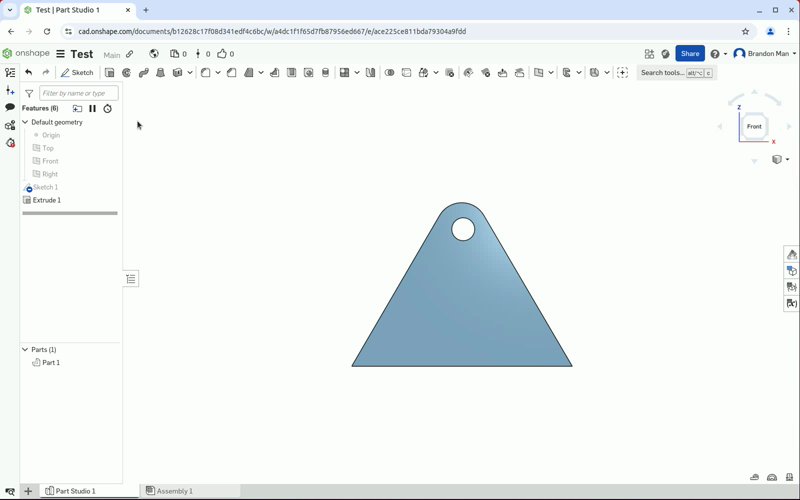
key(shift+h)
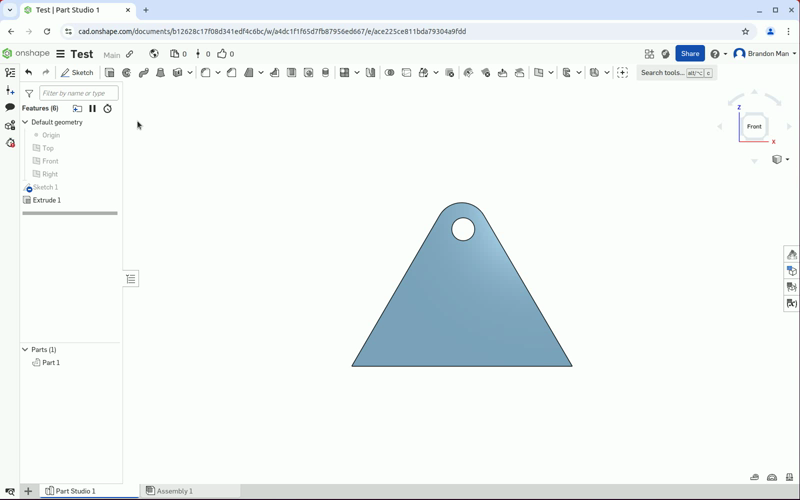
mouse_move(73, 189)
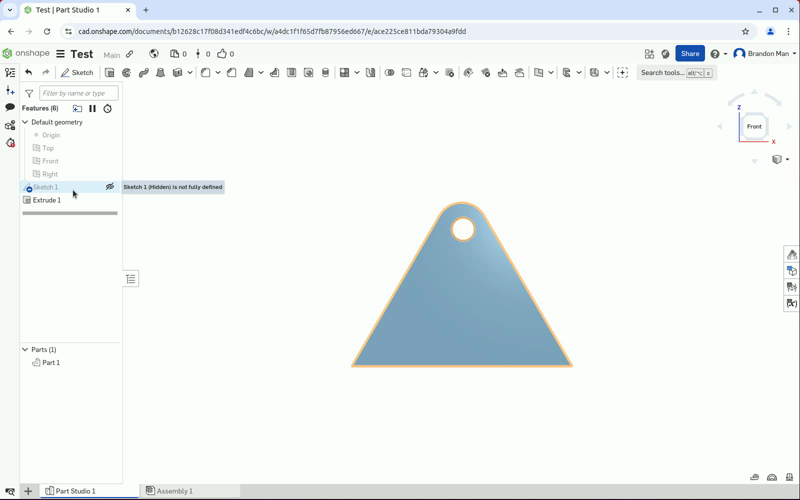
click(73, 189)
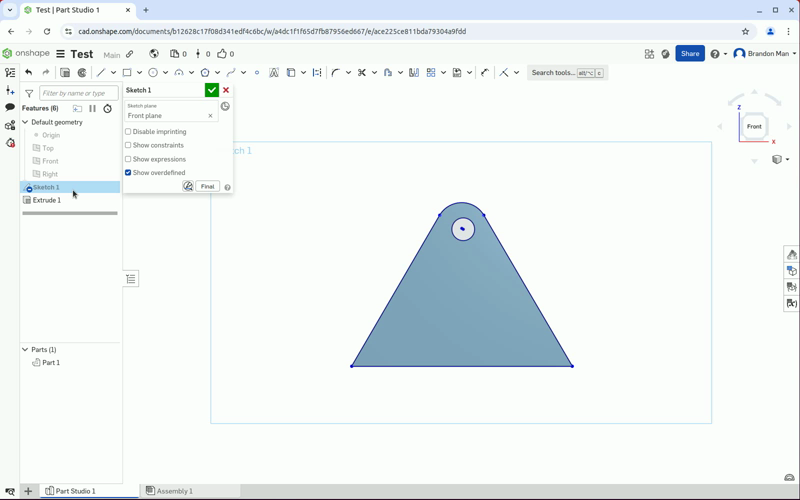
mouse_move(229, 92)
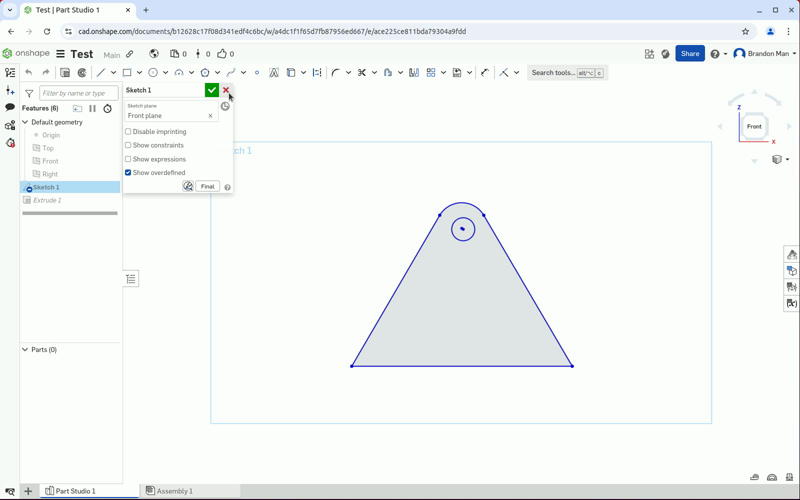
click(229, 92)
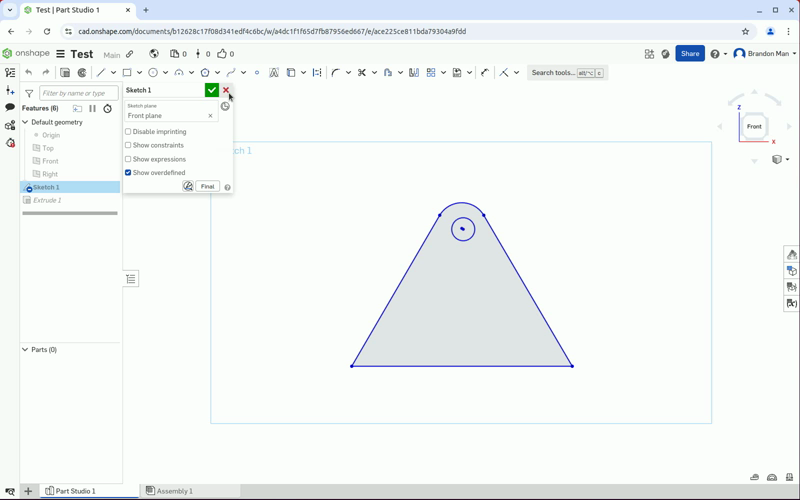
key(shift+s)
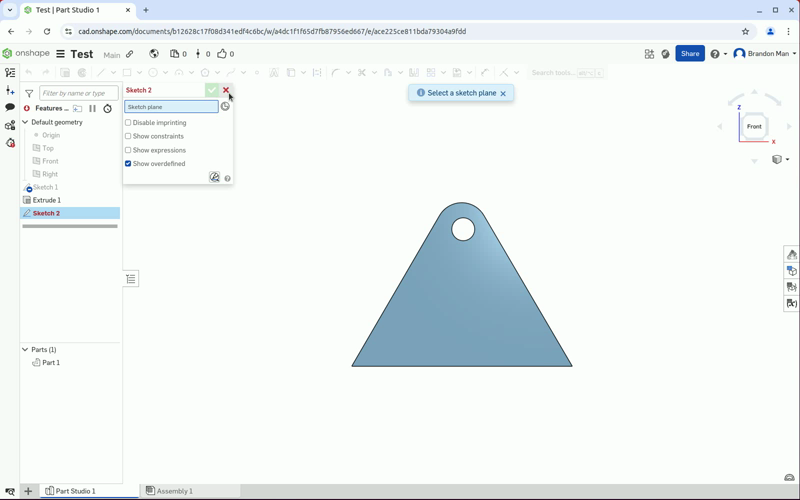
mouse_move(73, 163)
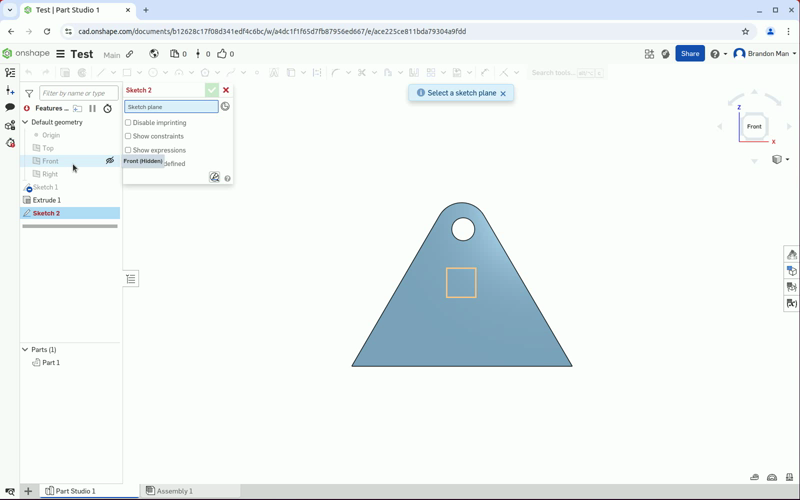
click(73, 163)
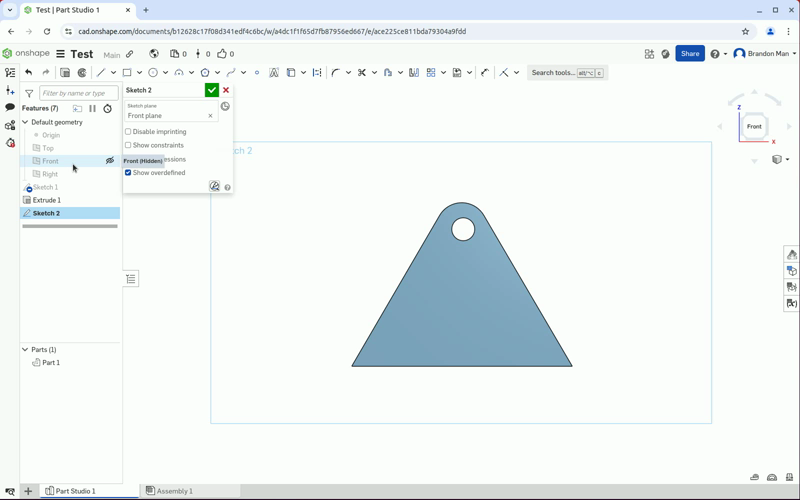
mouse_move(73, 352)
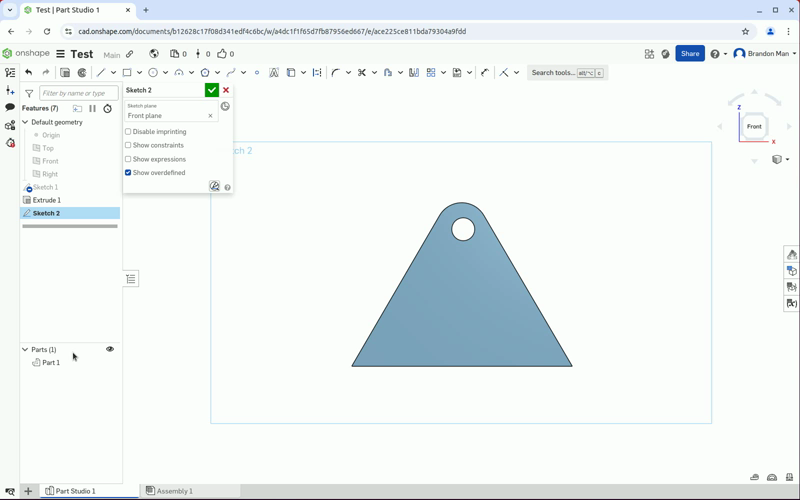
key(y)
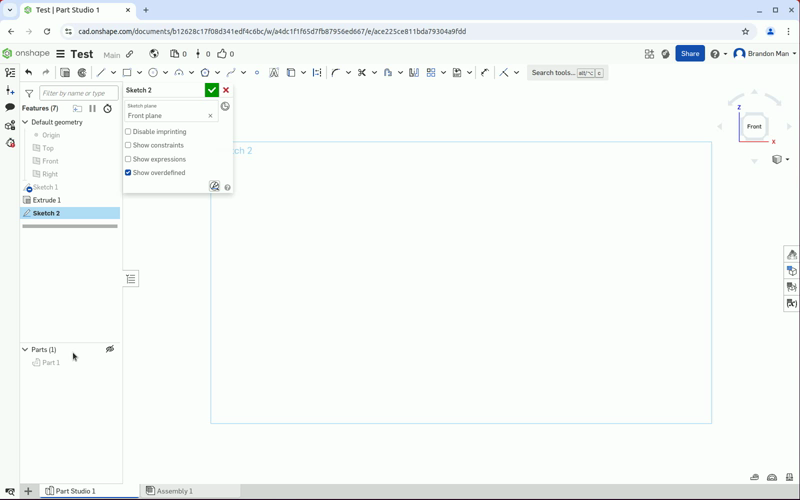
key(l)
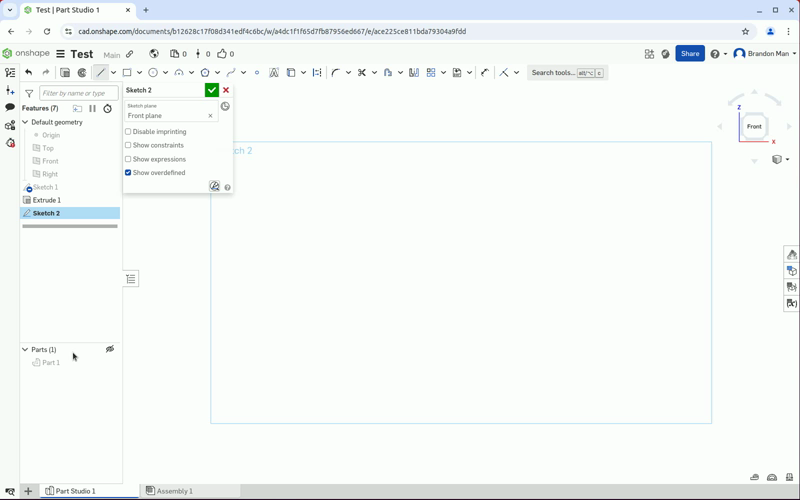
key_down(shift)
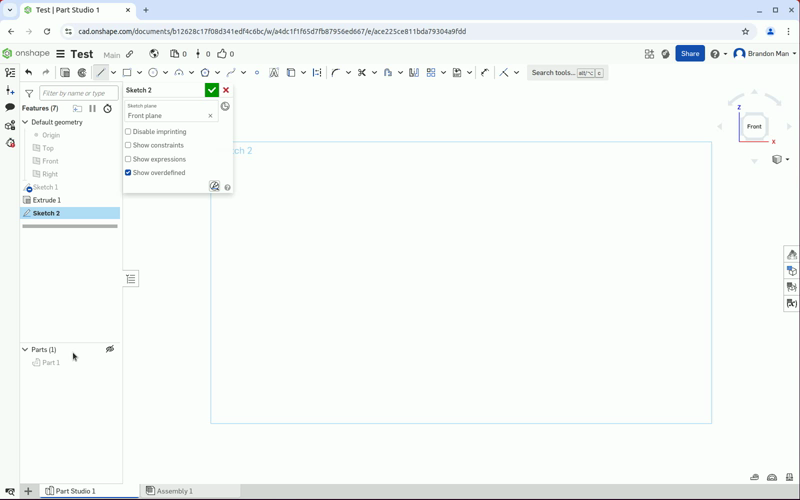
mouse_move(351, 383)
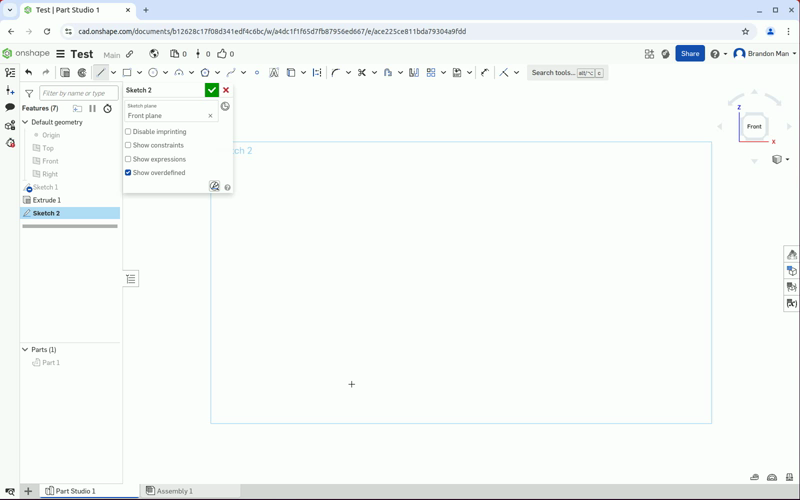
click(351, 383)
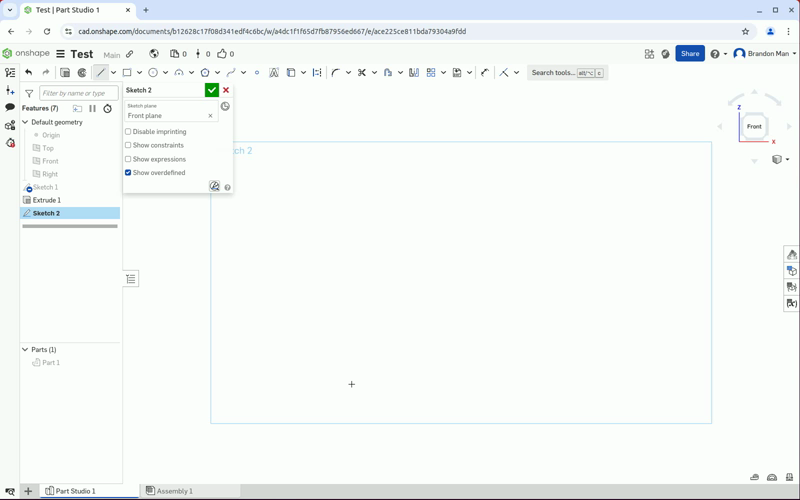
key_up(shift)
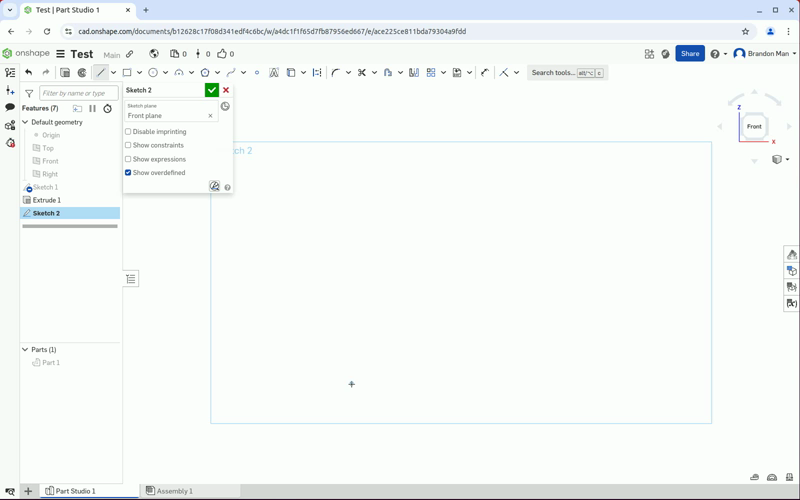
key_down(shift)
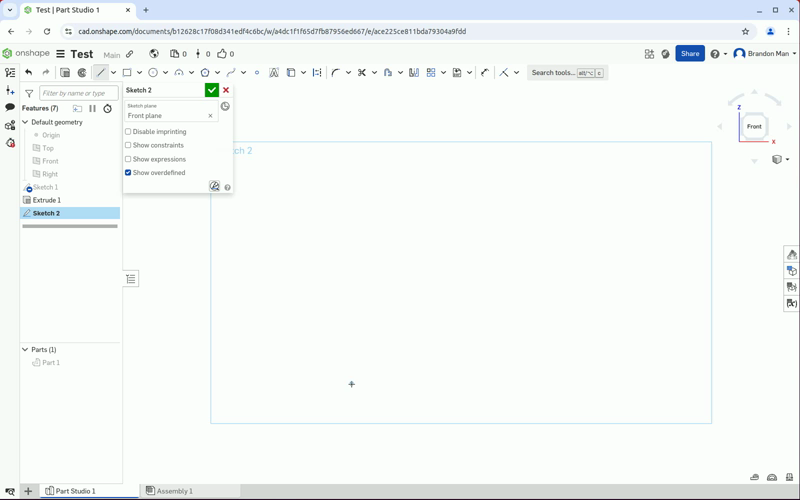
mouse_move(572, 383)
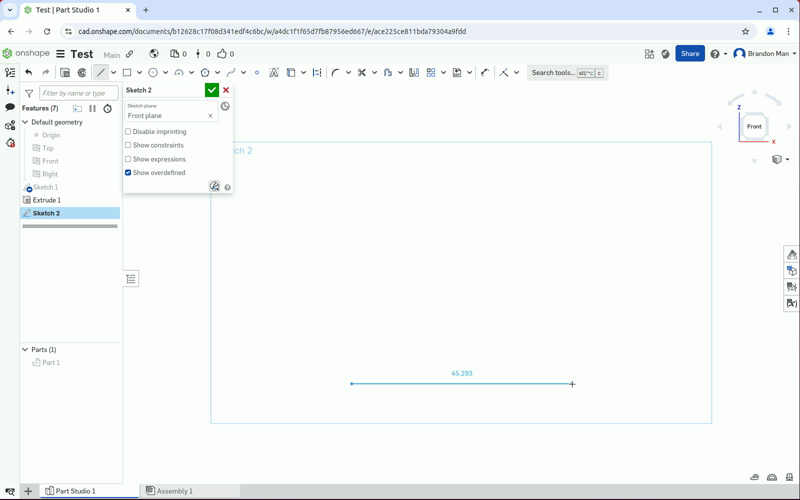
click(572, 383)
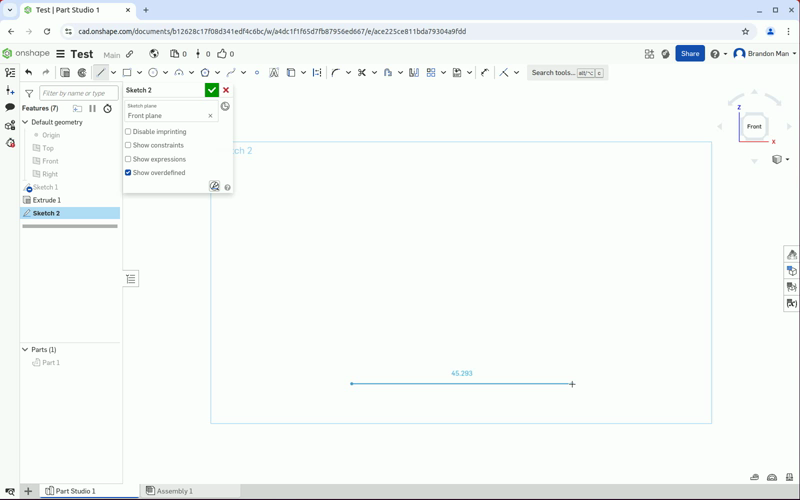
key_up(shift)
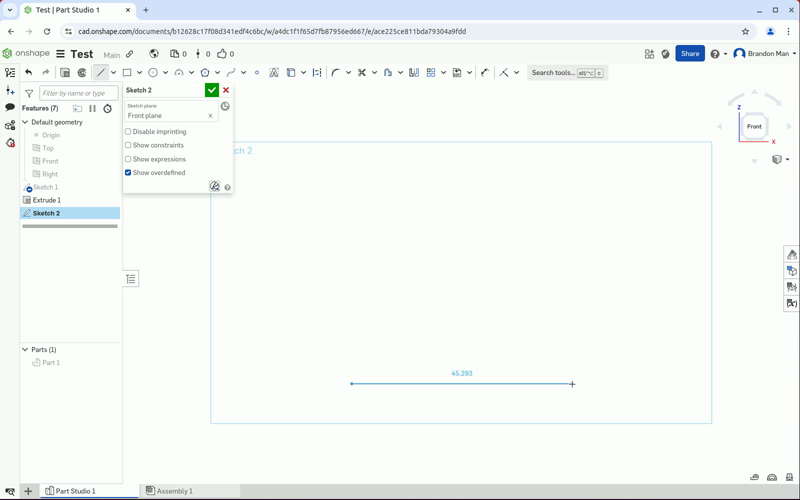
key_down(shift)
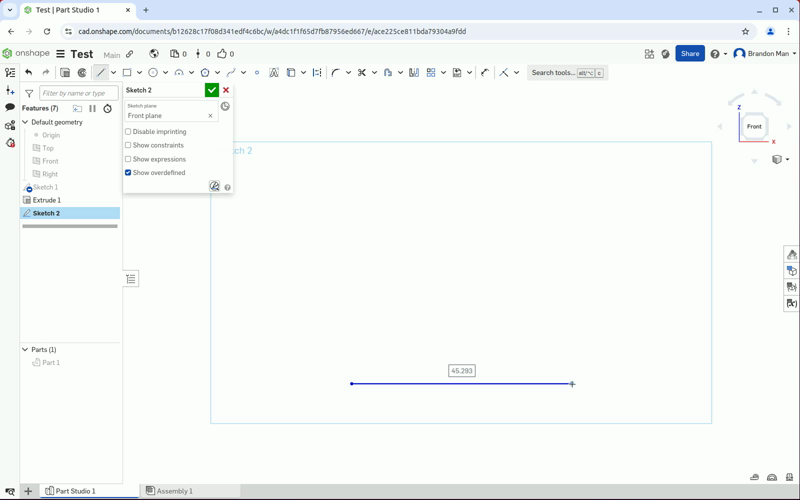
mouse_move(589, 383)
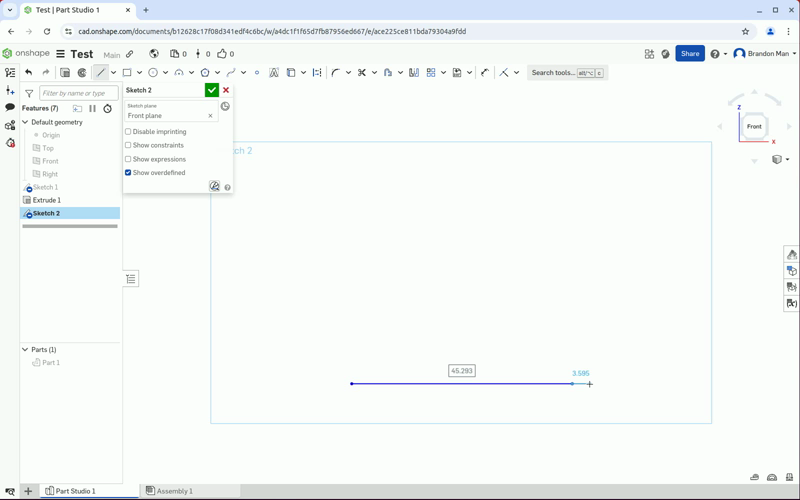
mouse_move(572, 376)
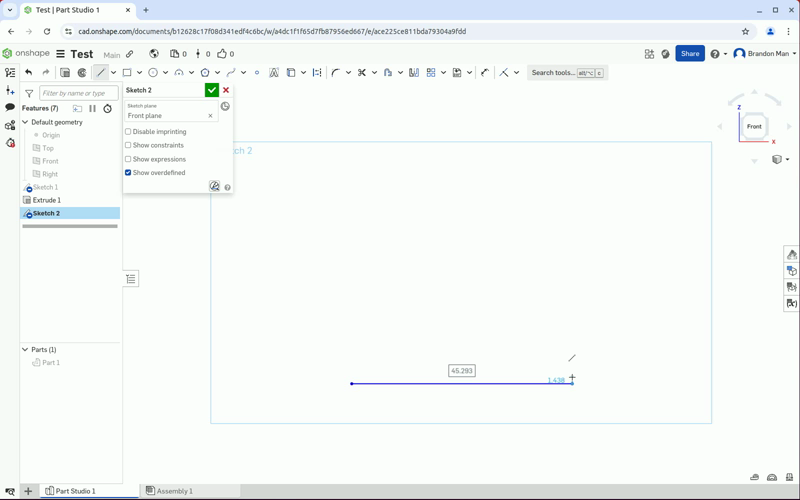
scroll(6)
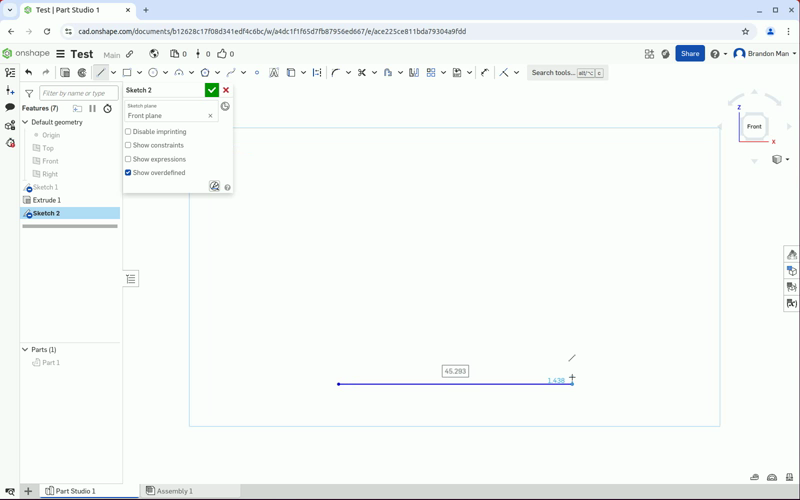
scroll(6)
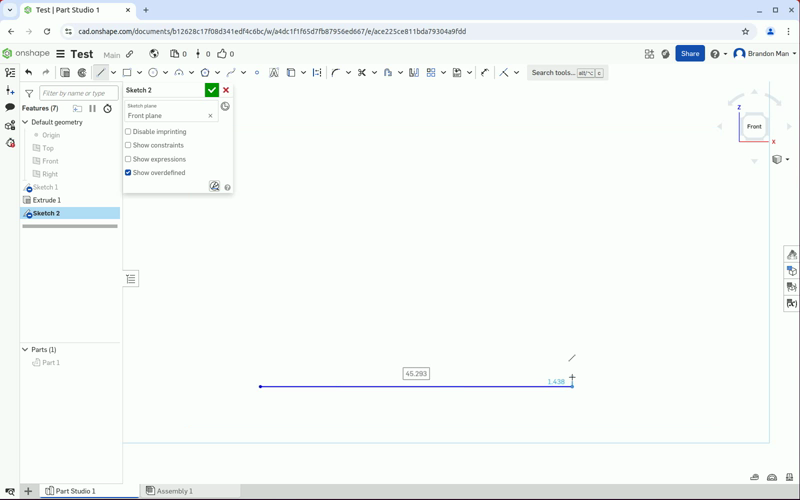
scroll(6)
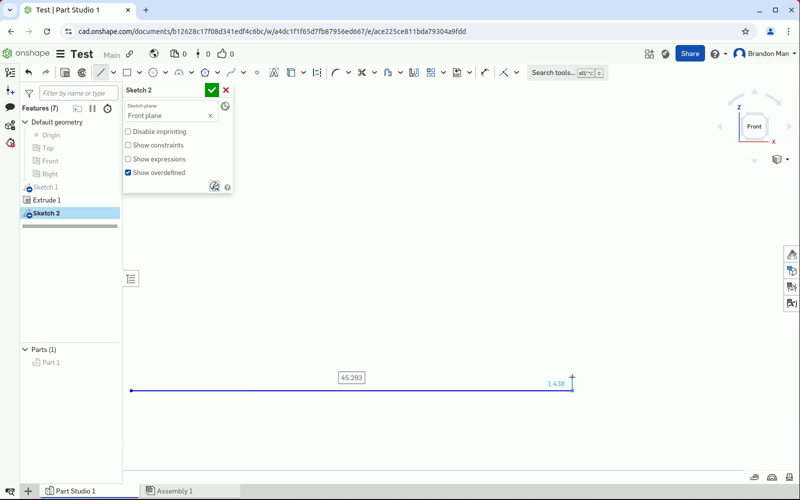
scroll(6)
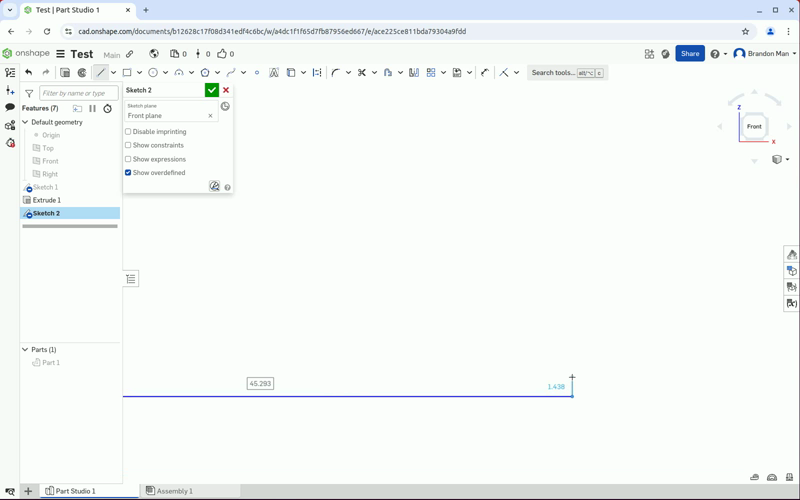
scroll(6)
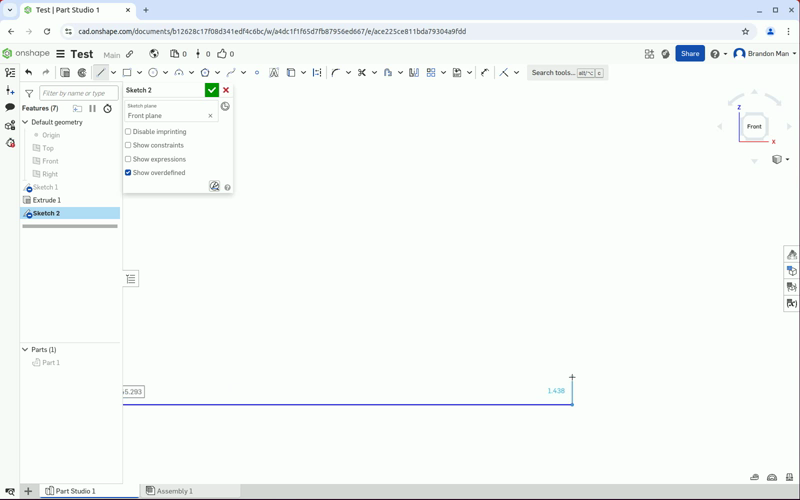
scroll(6)
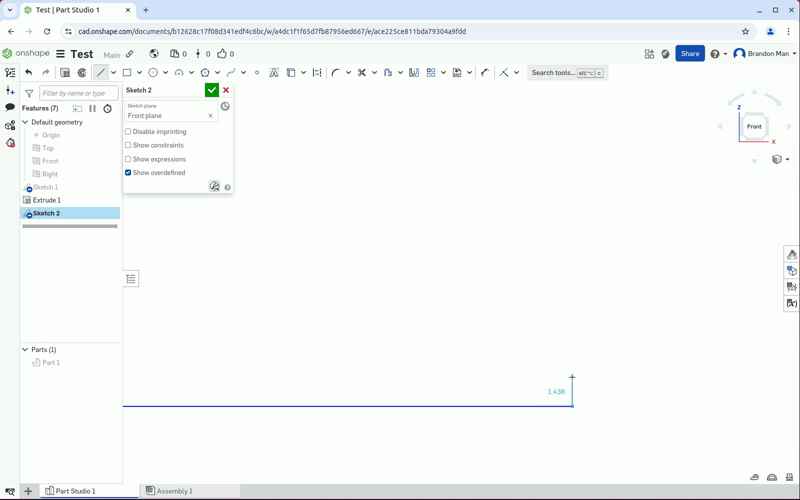
scroll(6)
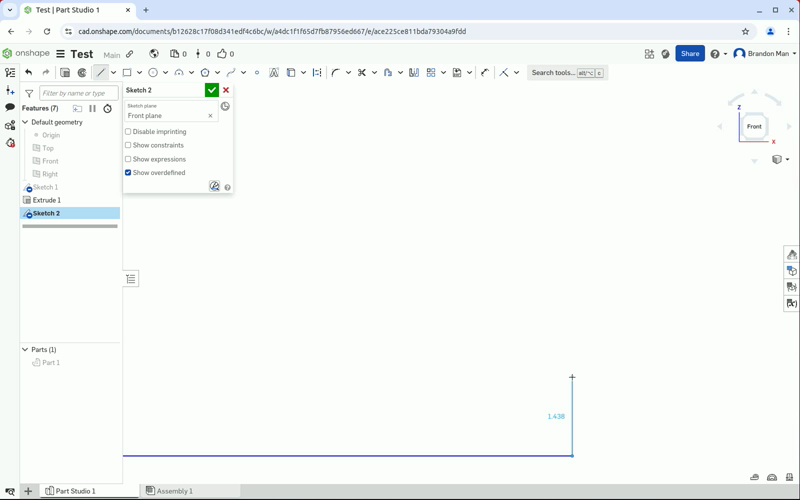
click(572, 376)
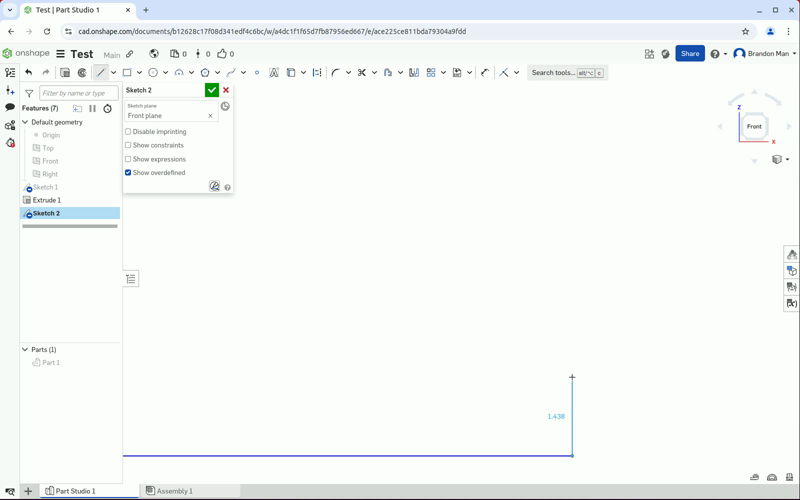
scroll(-6)
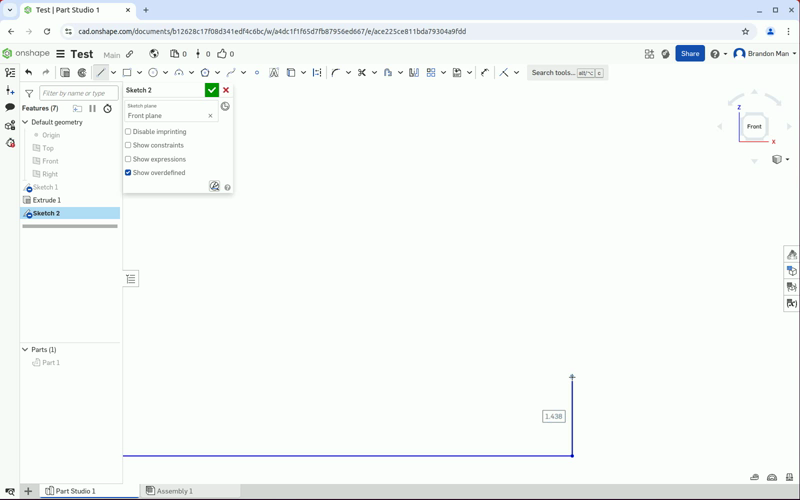
scroll(-6)
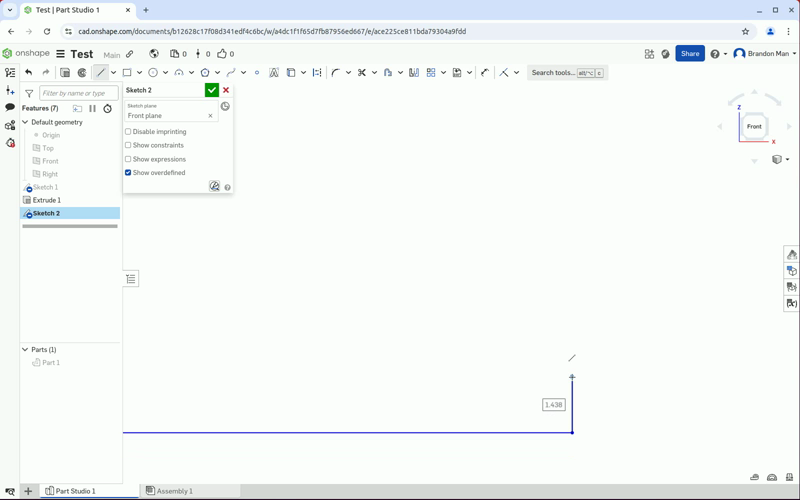
scroll(-6)
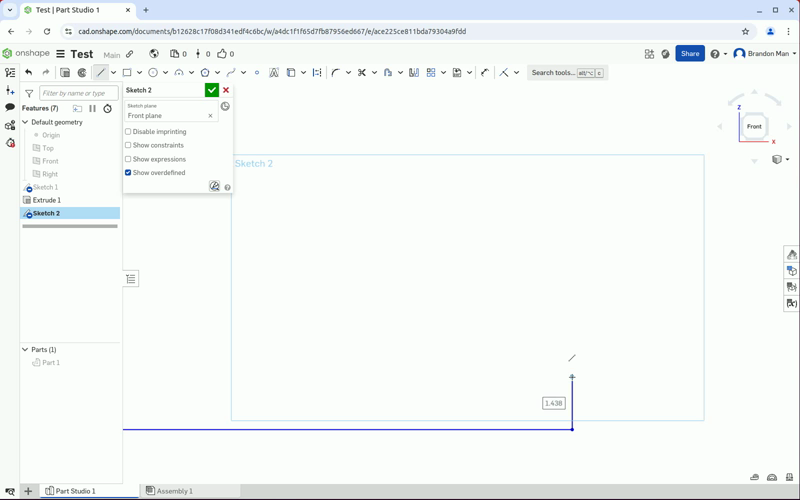
scroll(-6)
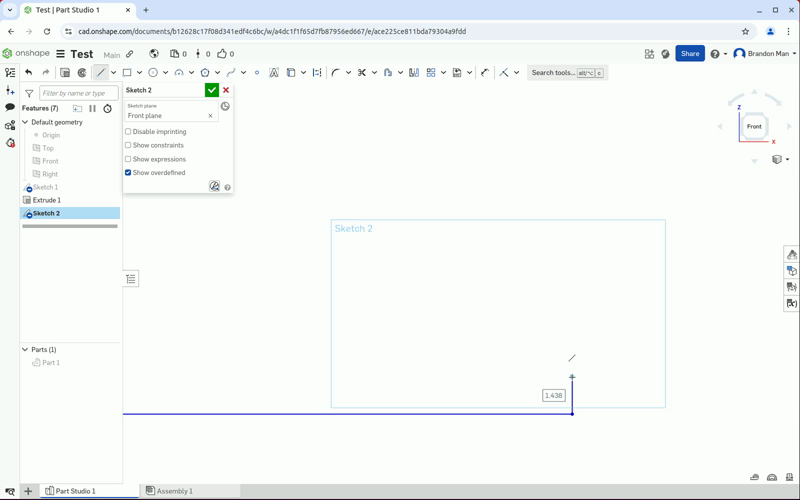
scroll(-6)
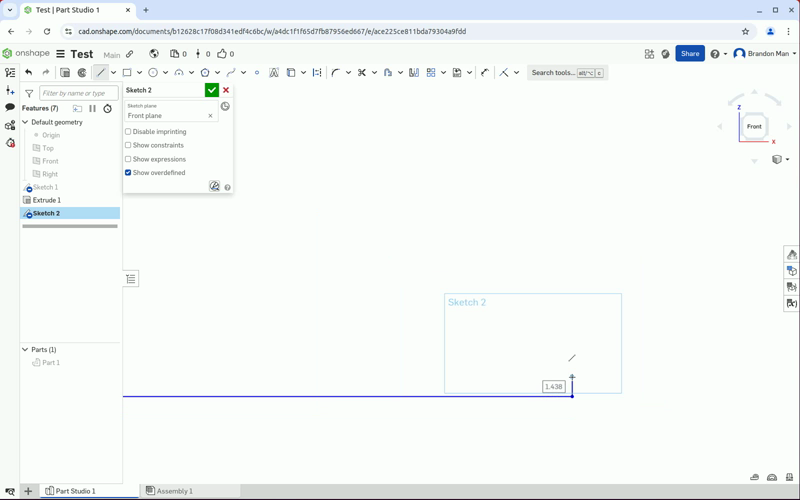
scroll(-6)
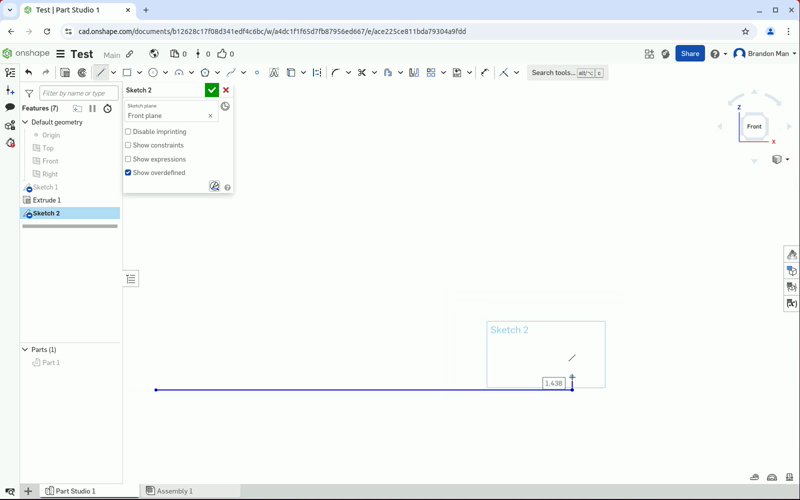
scroll(-6)
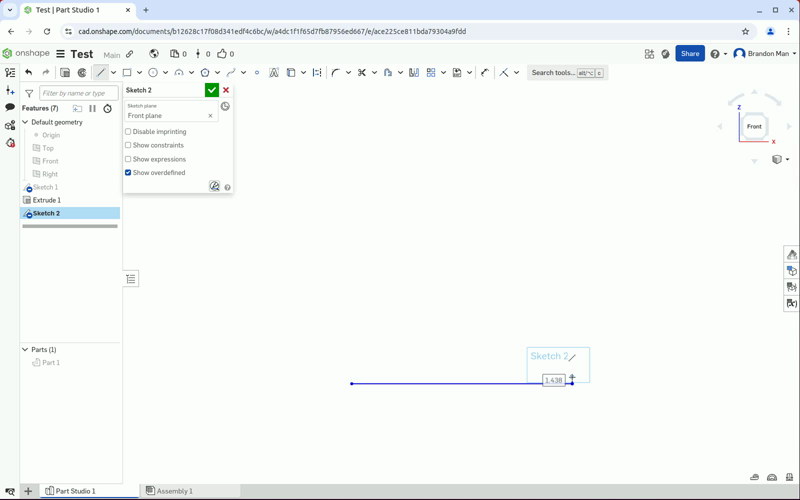
key_up(shift)
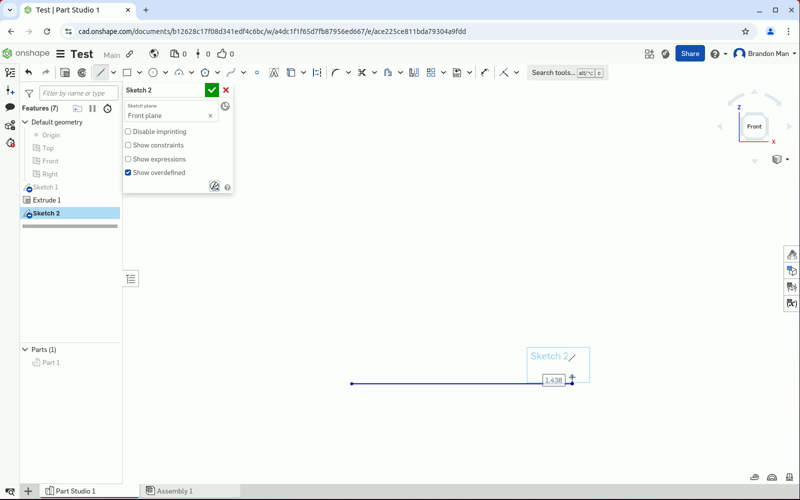
key_down(shift)
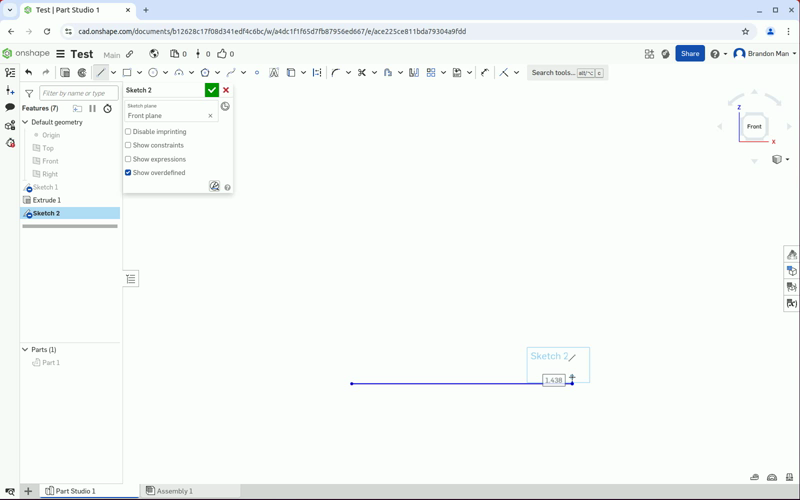
mouse_move(589, 376)
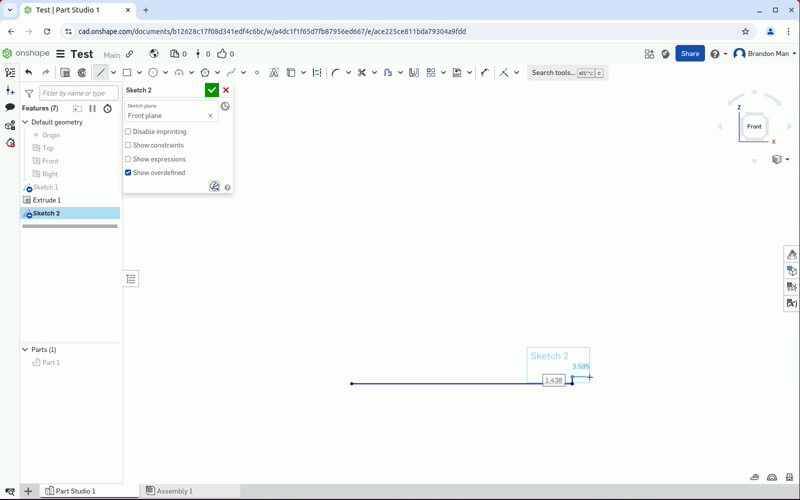
mouse_move(572, 367)
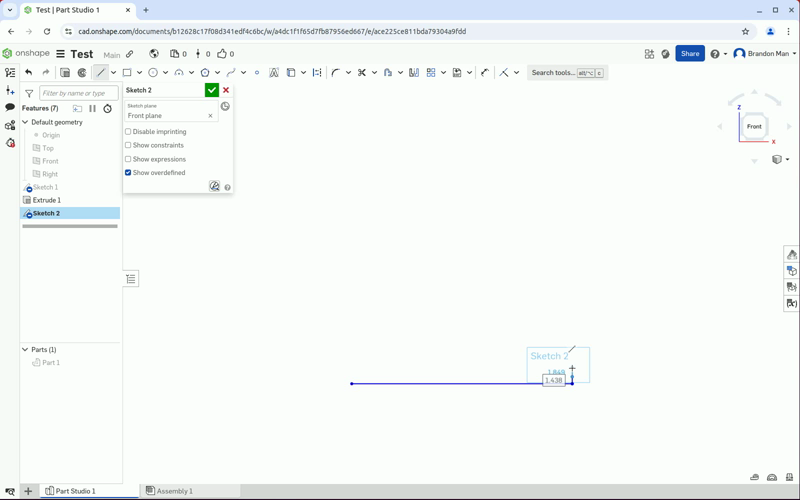
click(572, 367)
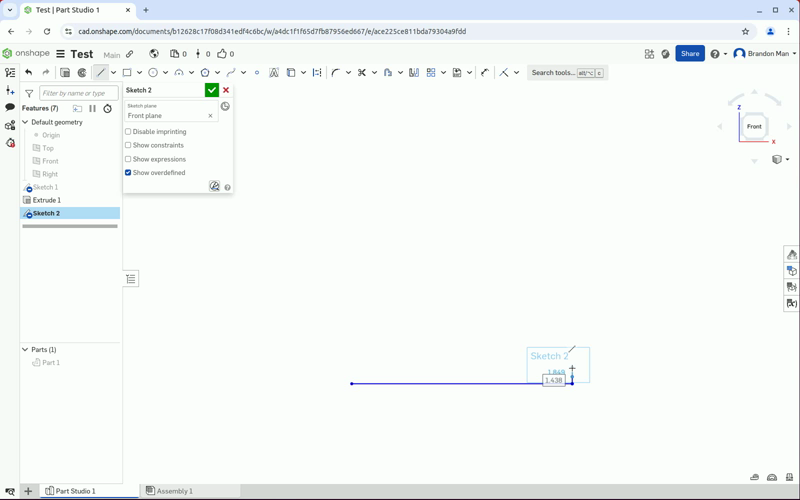
key_up(shift)
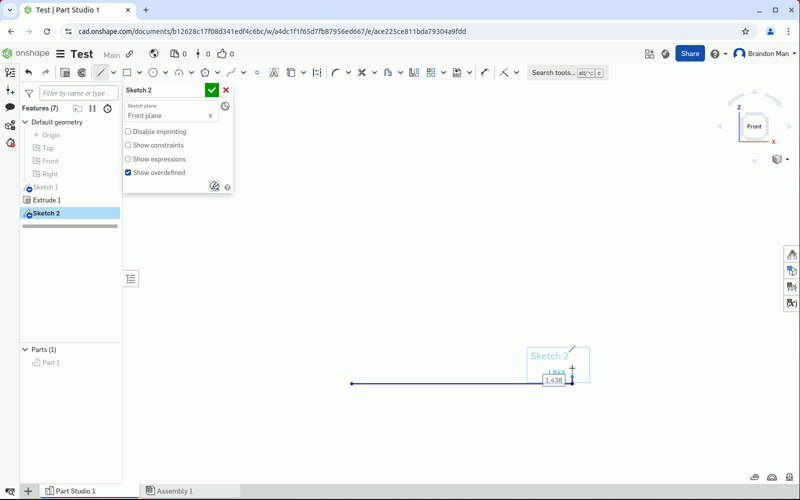
key_down(shift)
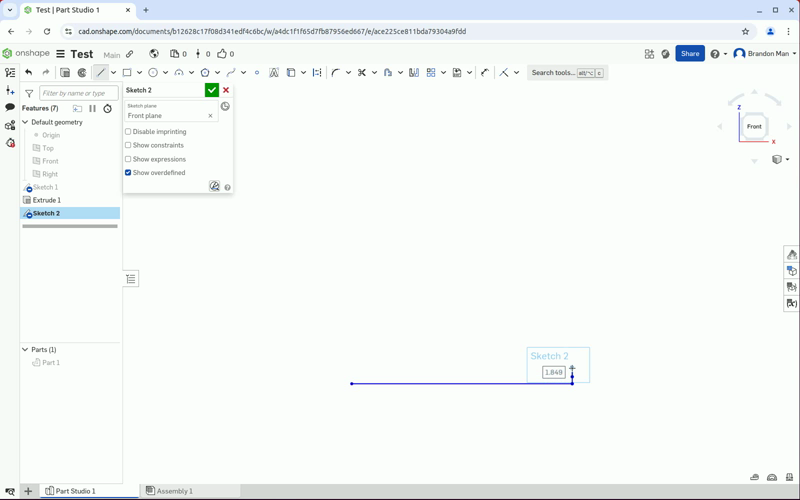
mouse_move(351, 367)
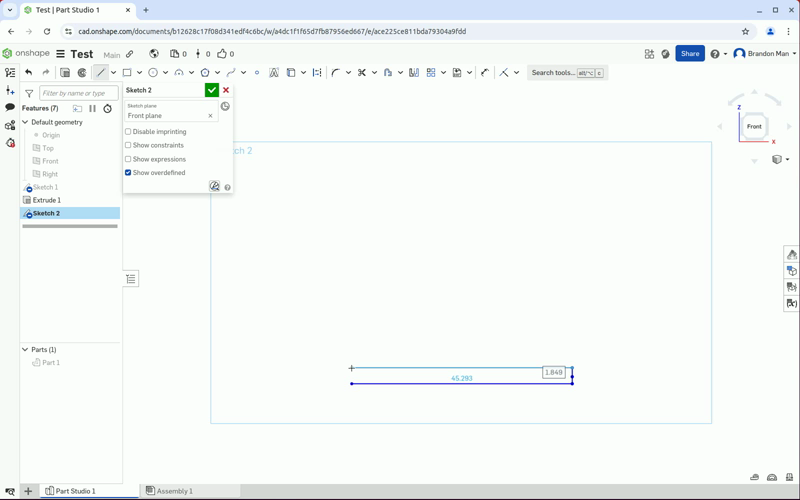
click(351, 367)
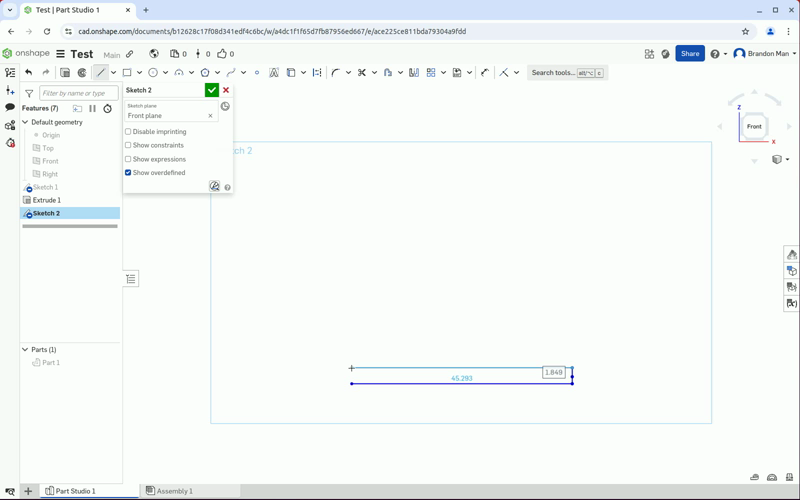
key_up(shift)
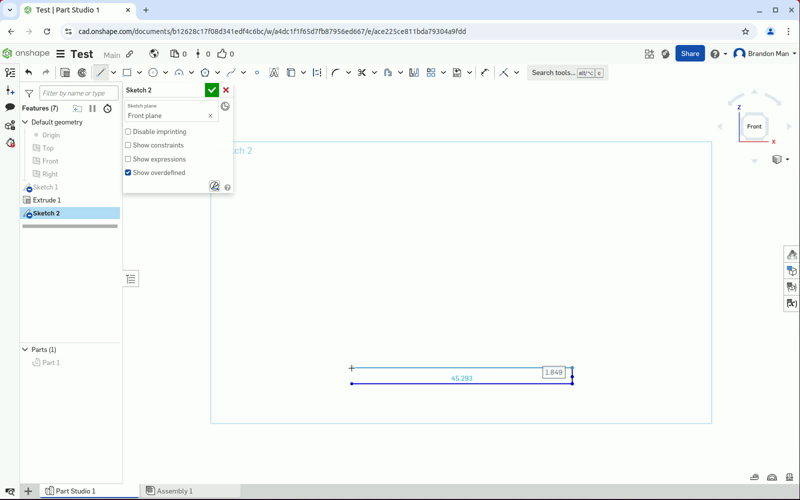
key_down(shift)
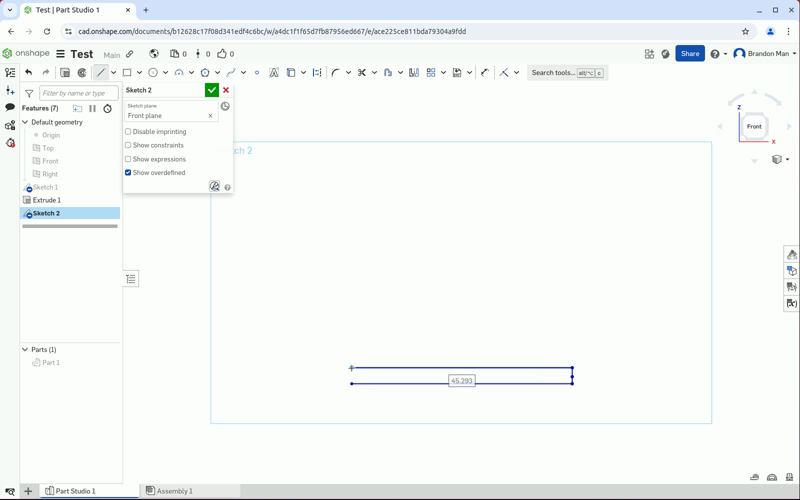
mouse_move(381, 367)
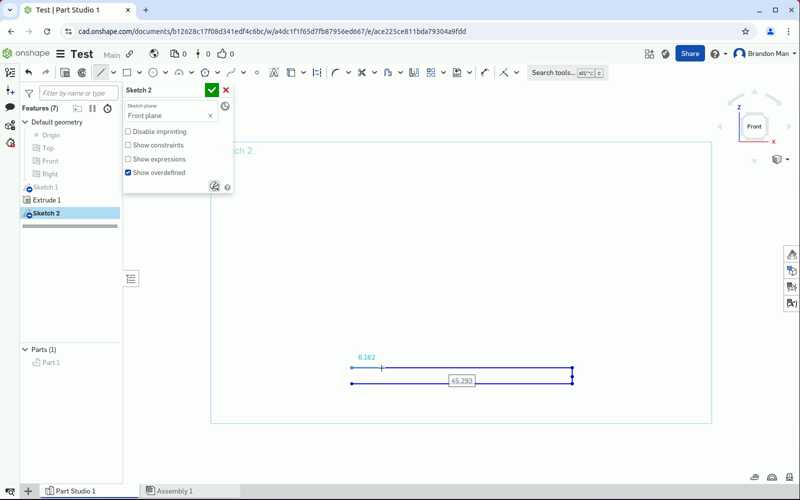
mouse_move(351, 376)
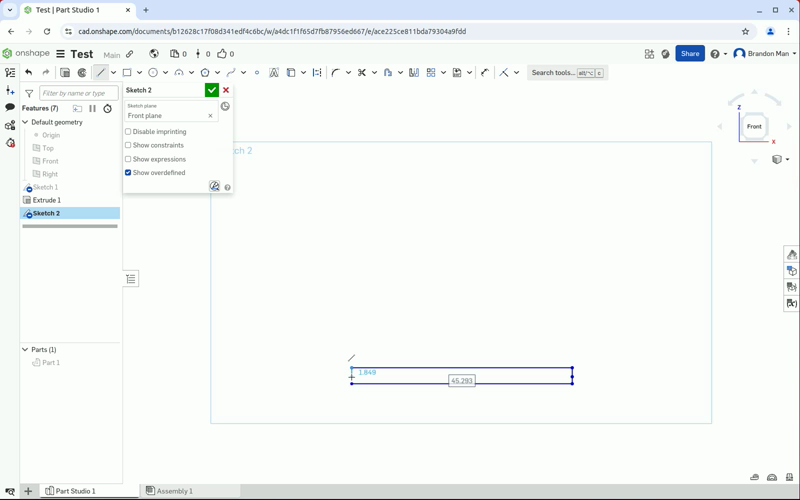
click(351, 376)
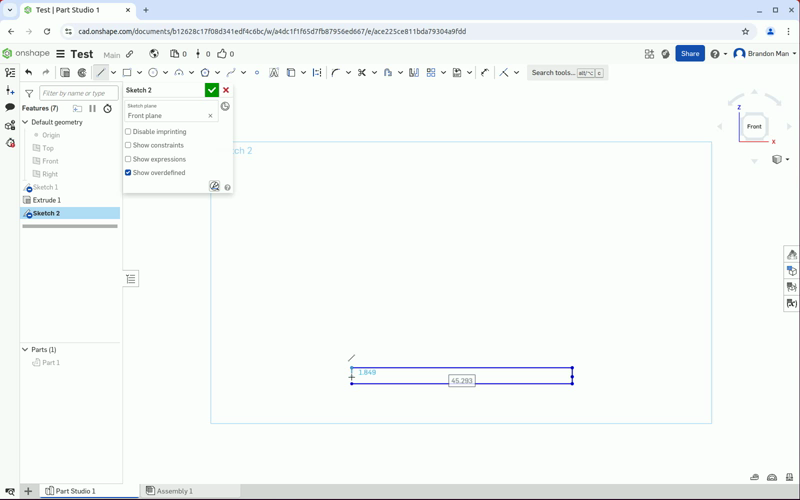
key_up(shift)
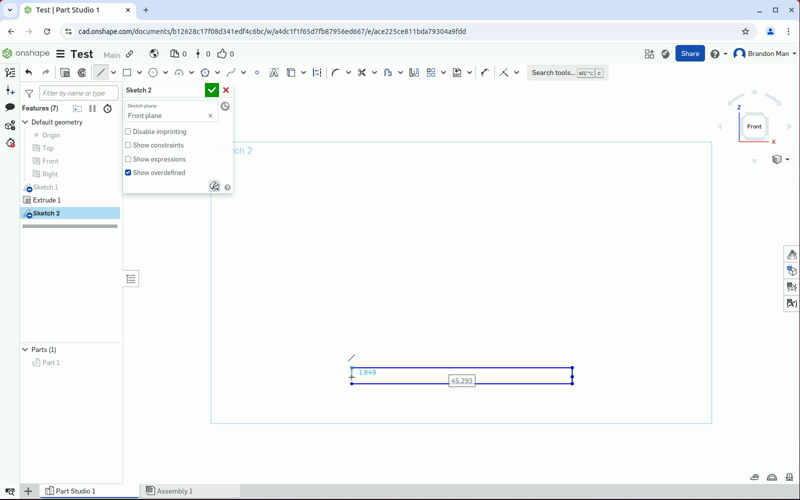
mouse_move(381, 376)
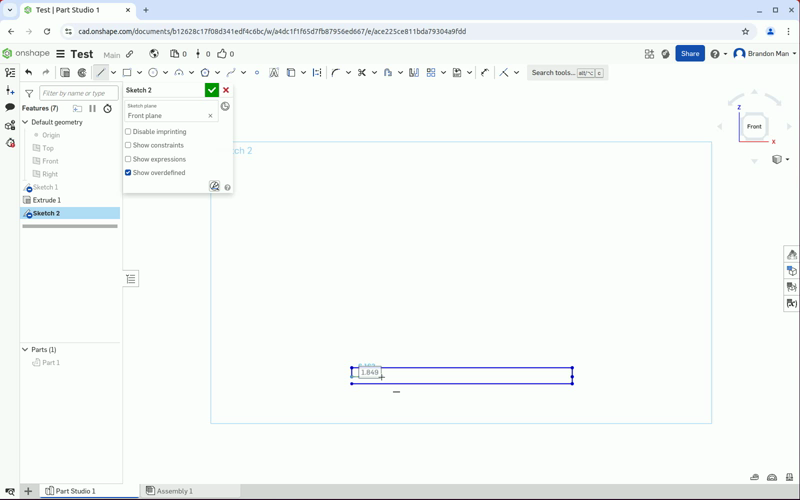
key_down(shift)
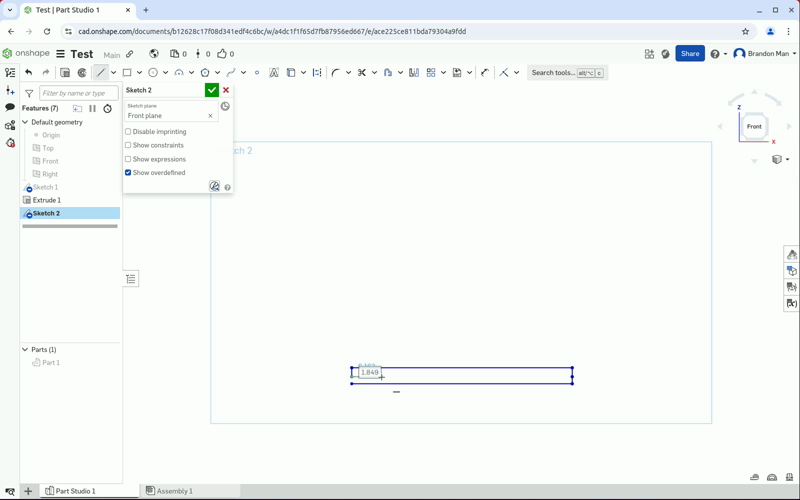
mouse_move(351, 383)
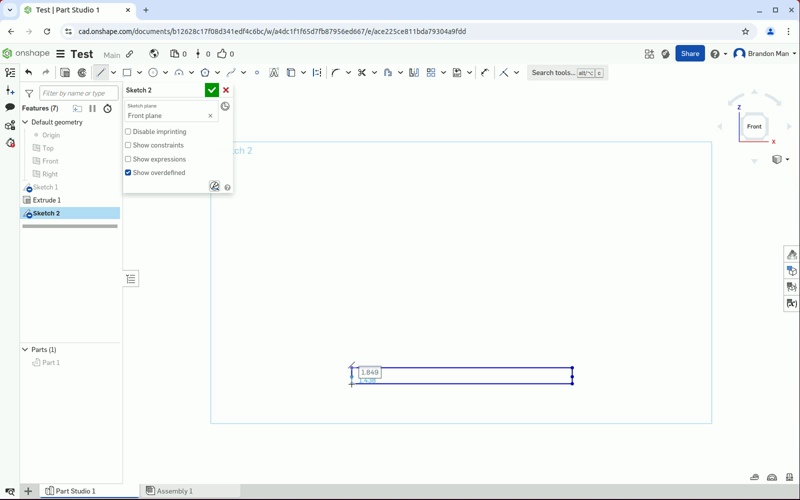
scroll(6)
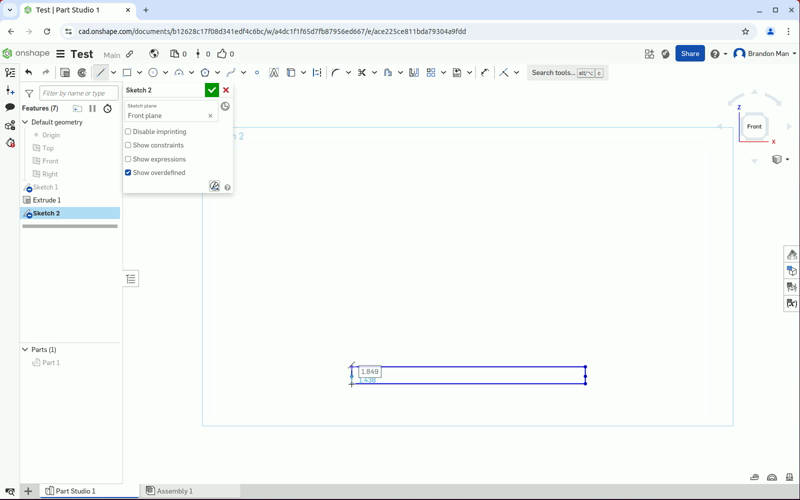
scroll(6)
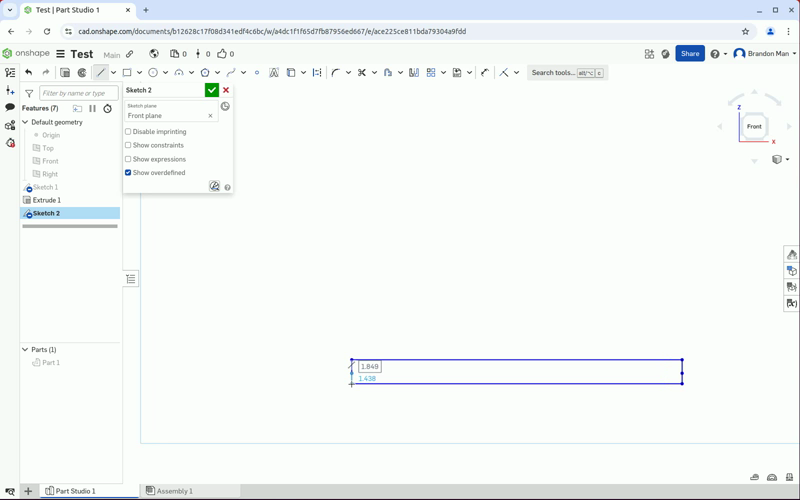
scroll(6)
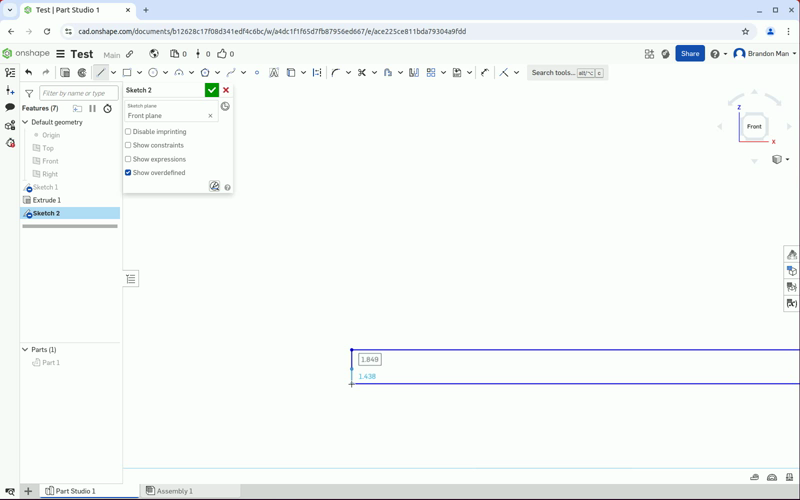
scroll(6)
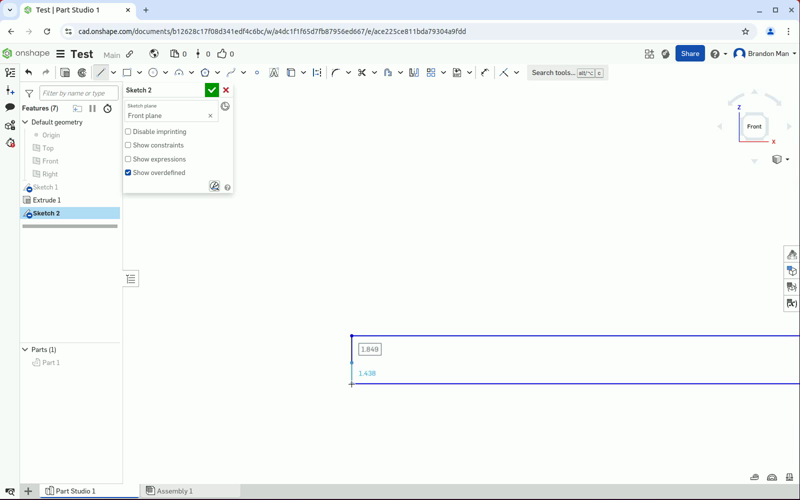
scroll(6)
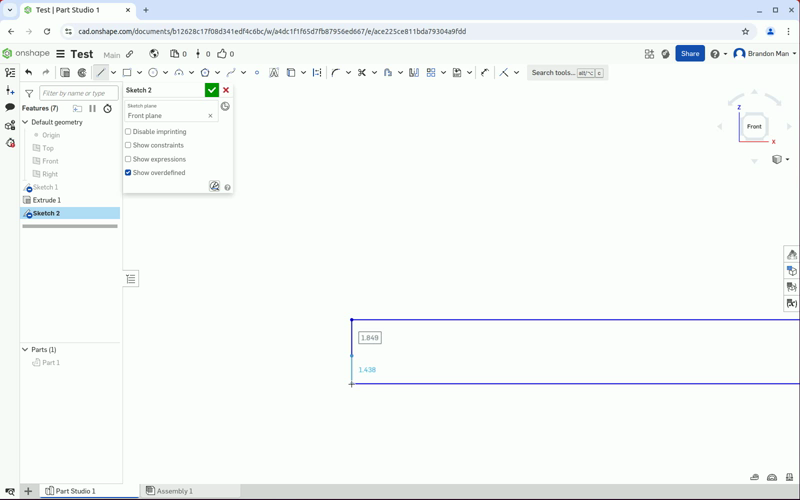
scroll(6)
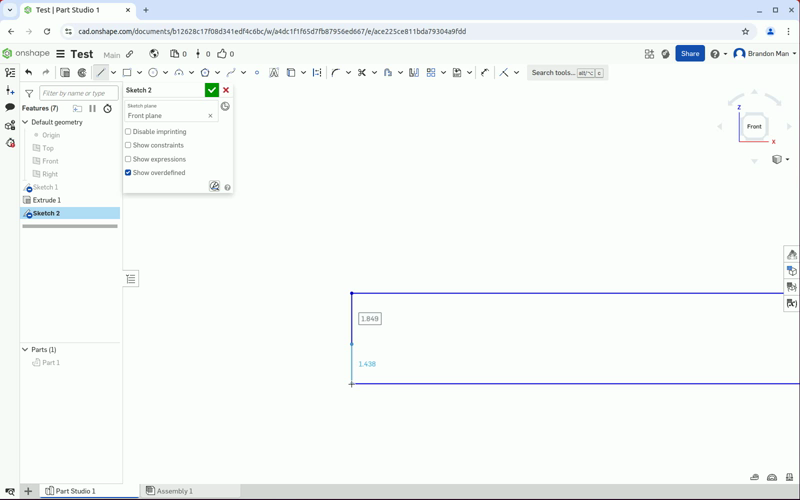
scroll(6)
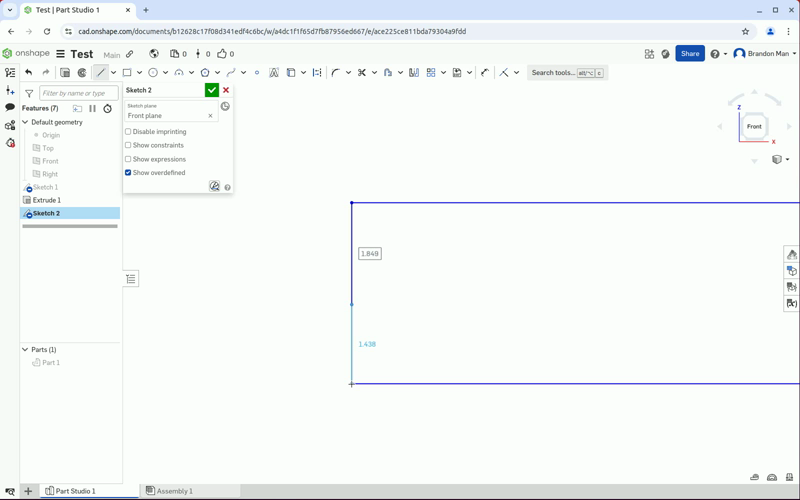
key_up(shift)
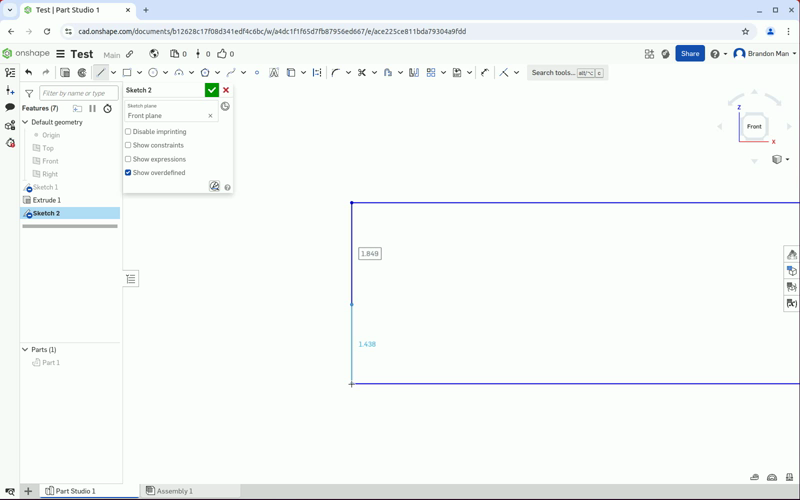
click(351, 383)
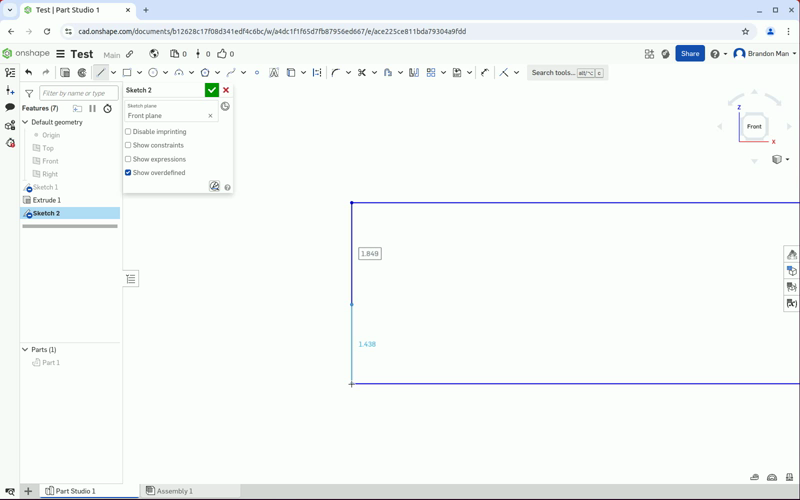
scroll(-6)
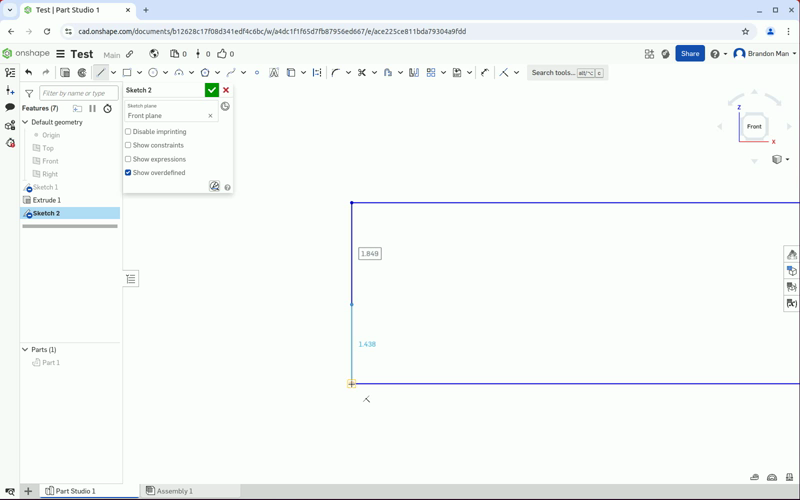
scroll(-6)
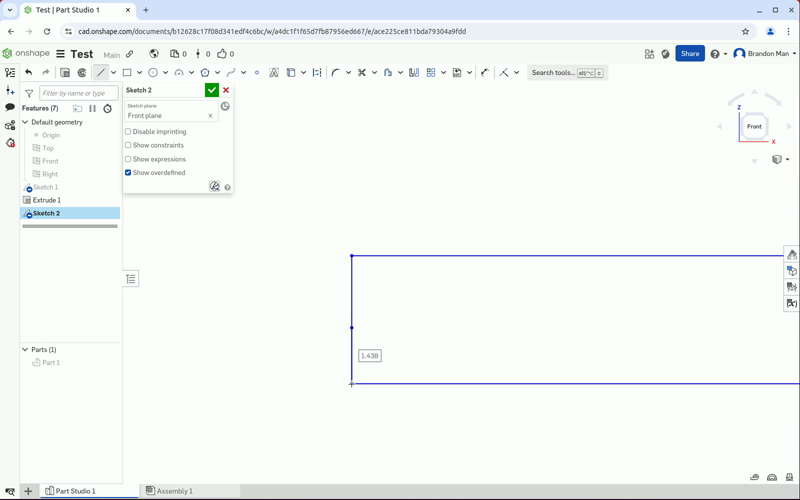
scroll(-6)
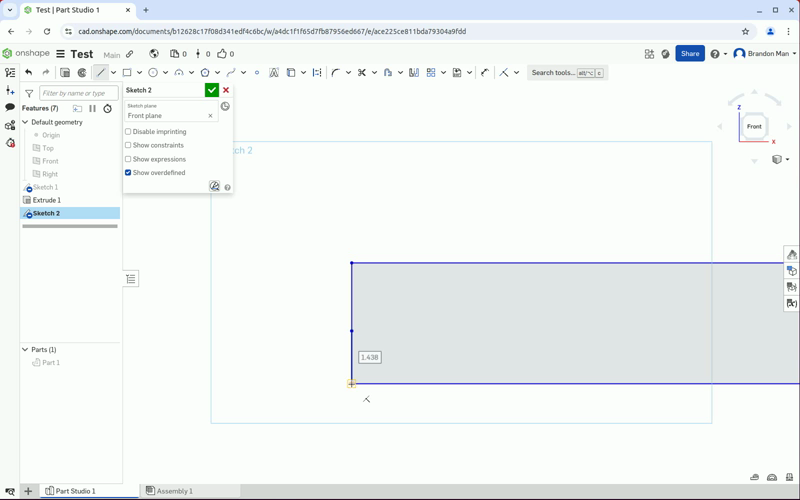
scroll(-6)
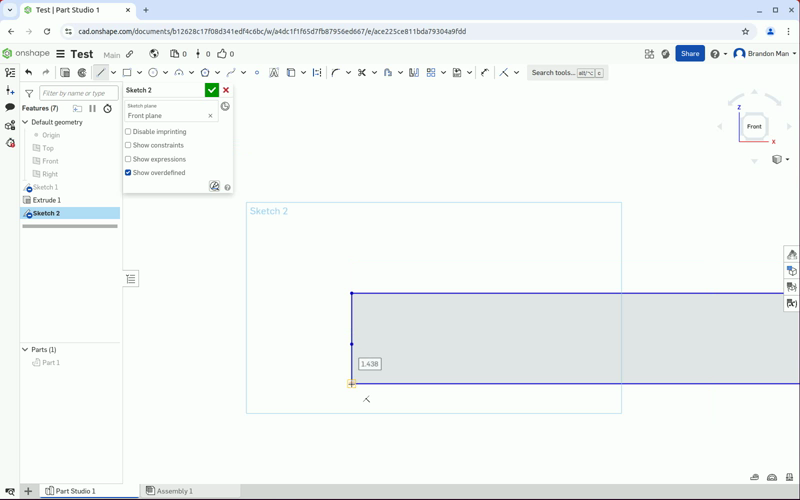
scroll(-6)
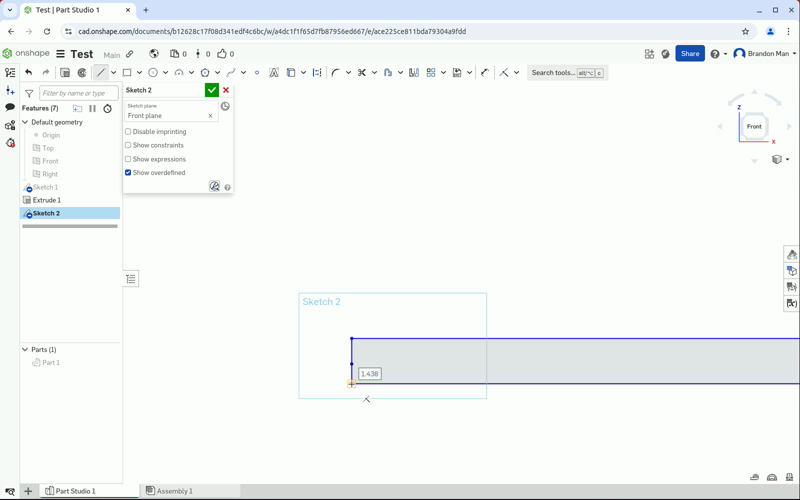
scroll(-6)
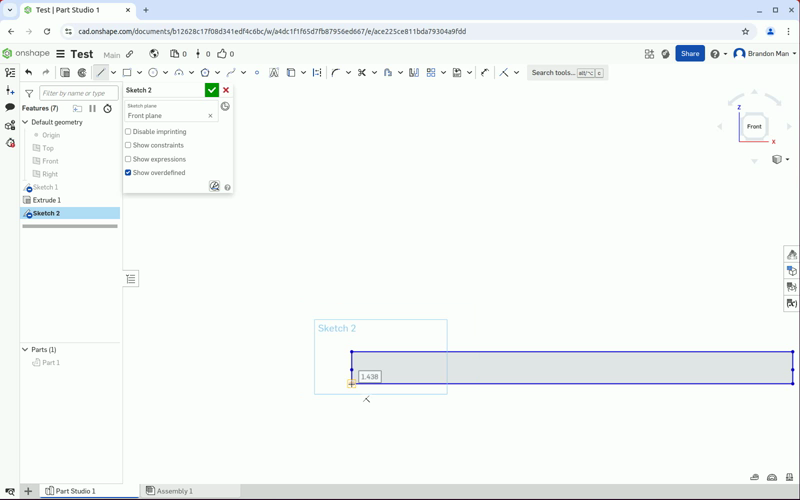
scroll(-6)
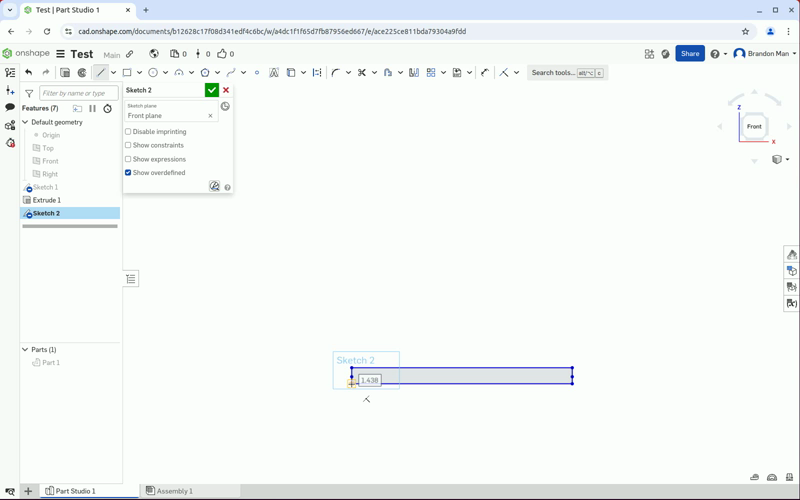
key(esc)
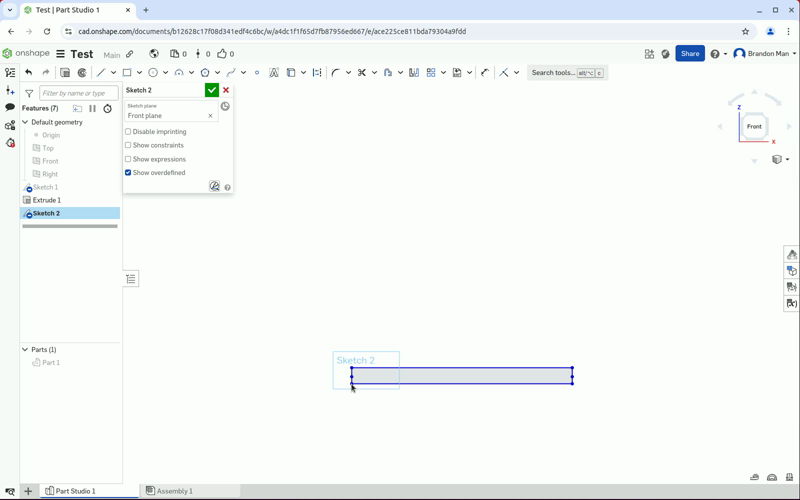
mouse_move(558, 379)
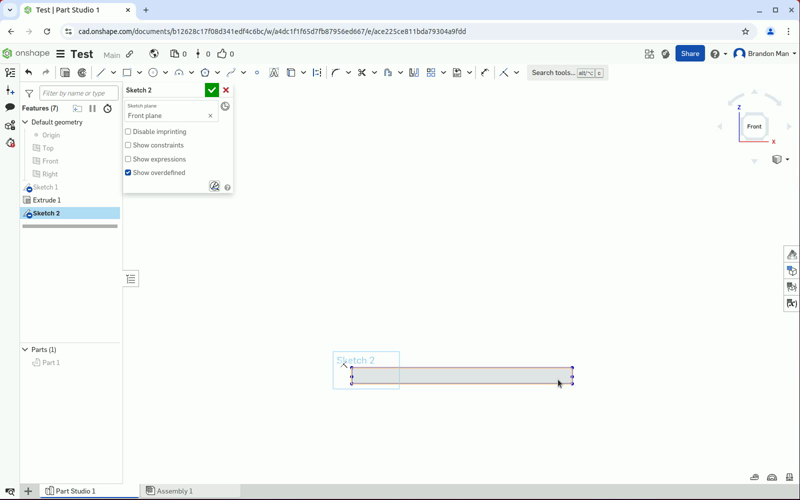
click(558, 379)
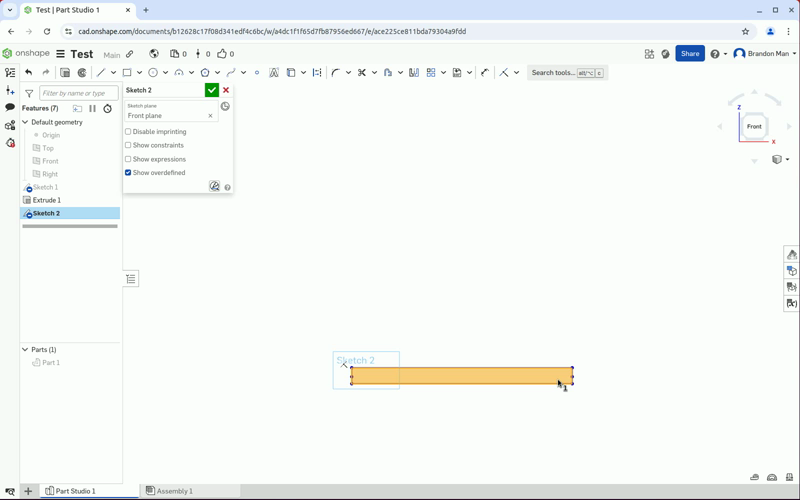
mouse_move(73, 352)
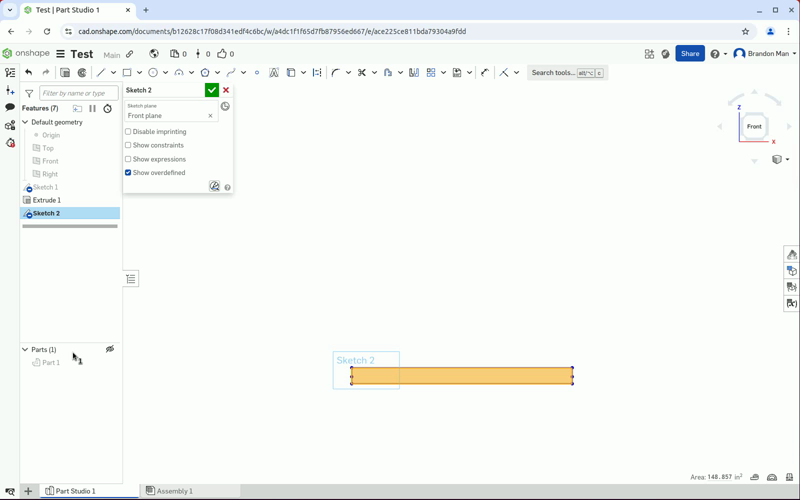
key(shift+y)
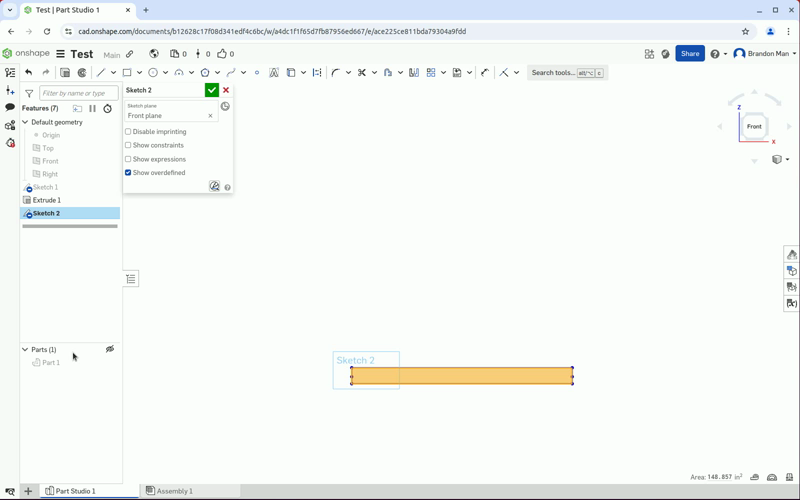
key(shift+e)
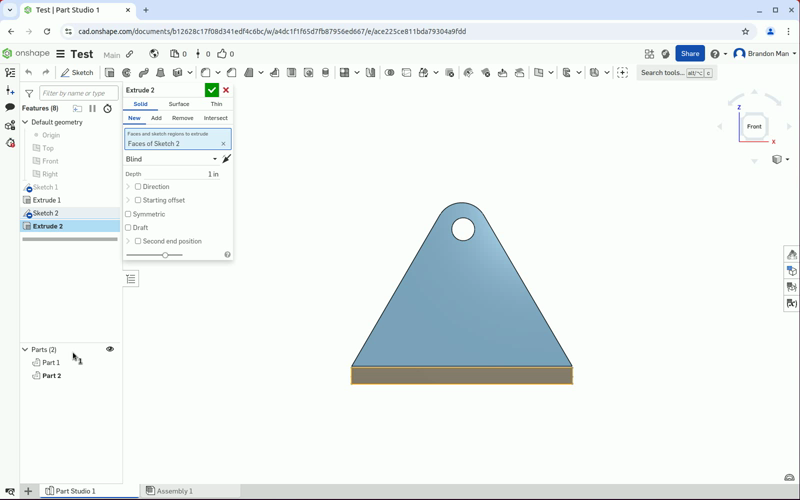
mouse_move(143, 106)
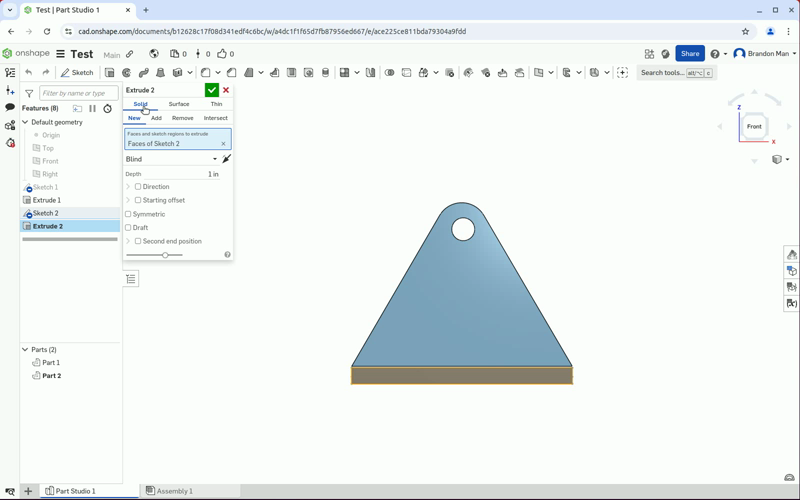
click(143, 106)
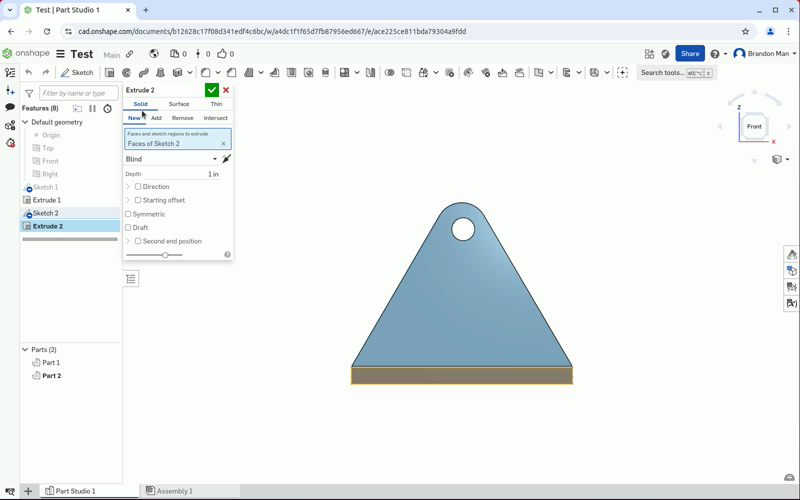
mouse_move(137, 120)
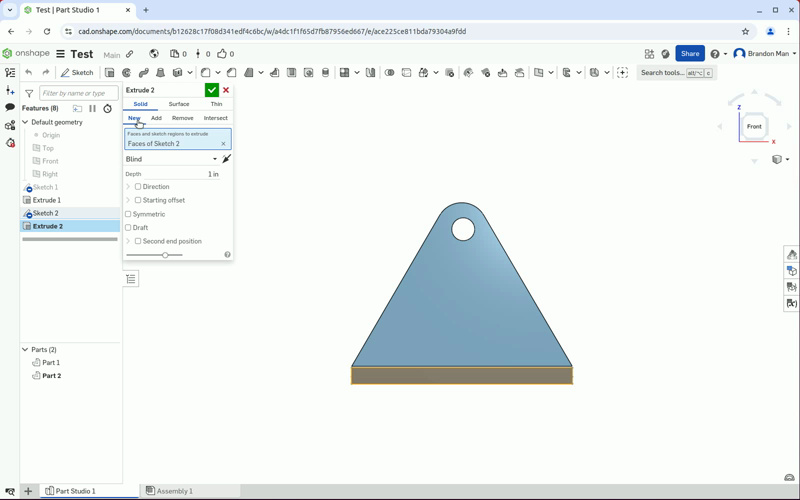
click(137, 120)
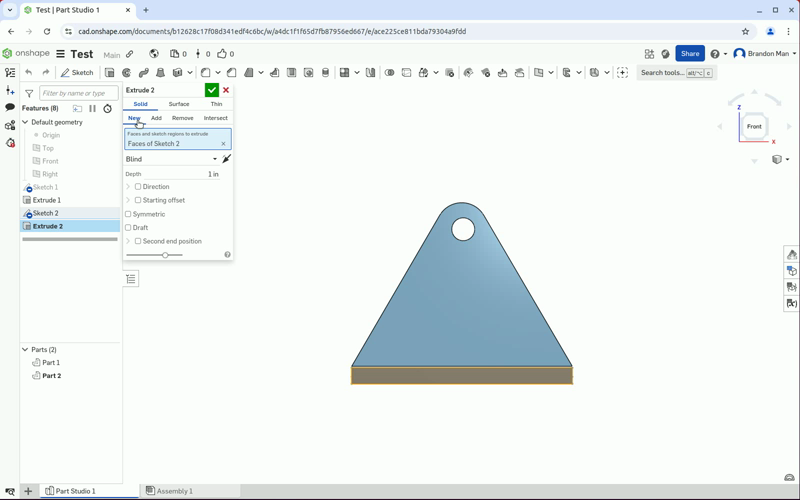
key(tab, 4)
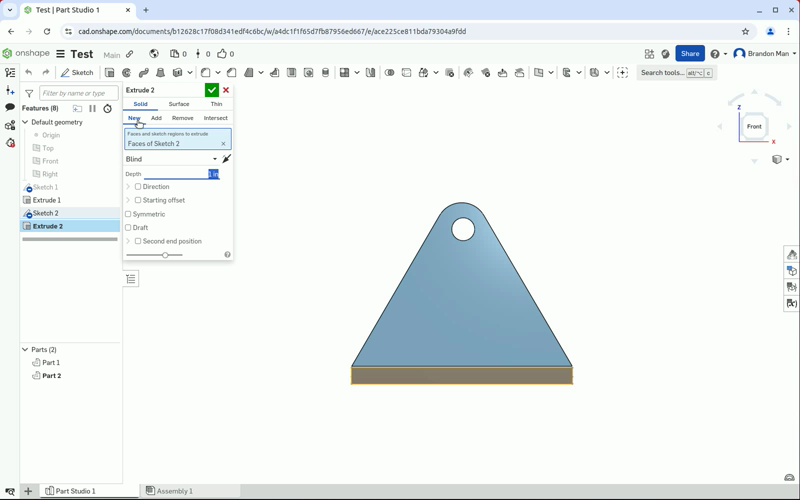
text(14.202)
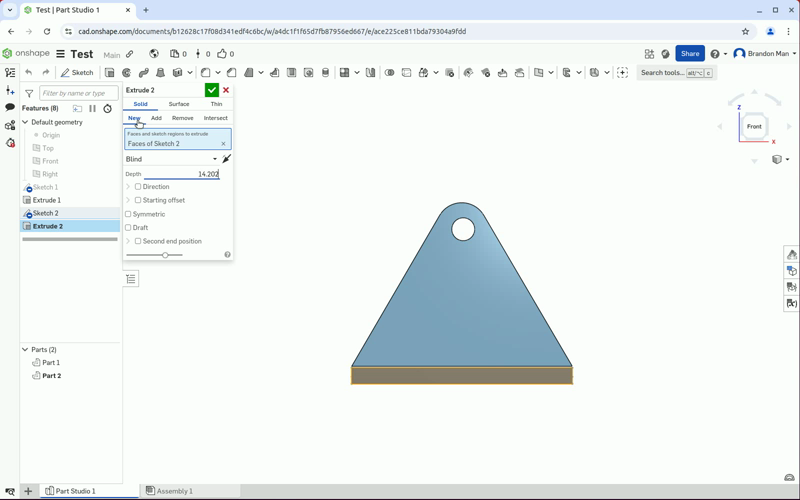
key(enter)
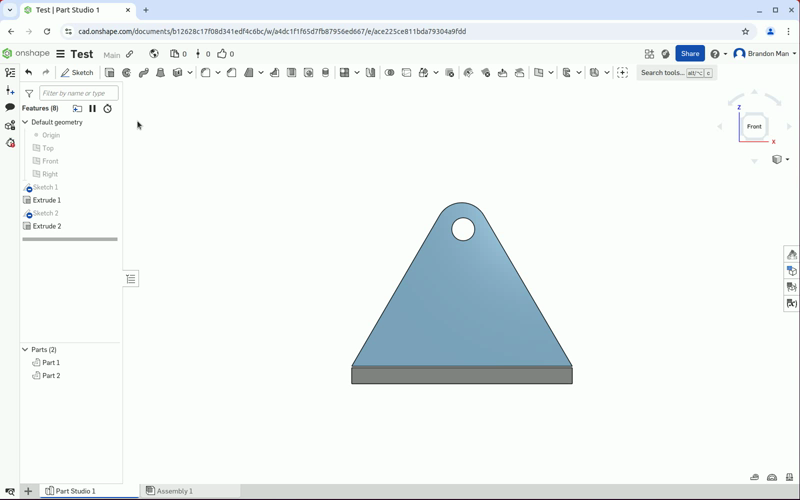
key(shift+h)
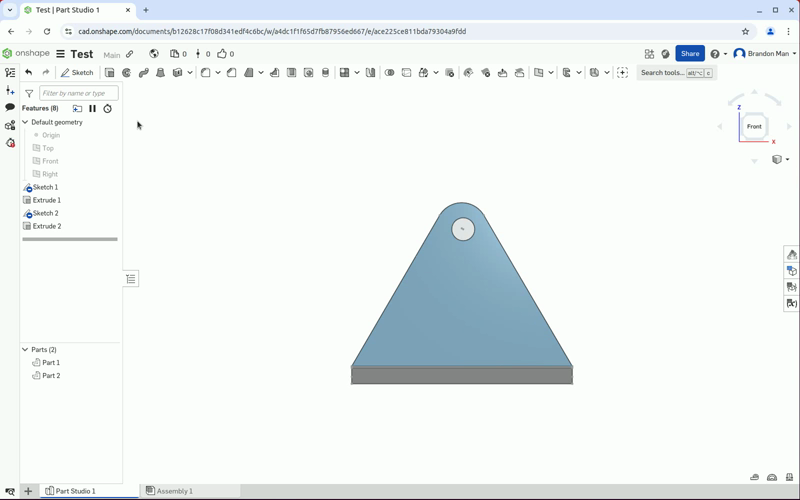
key(shift+h)
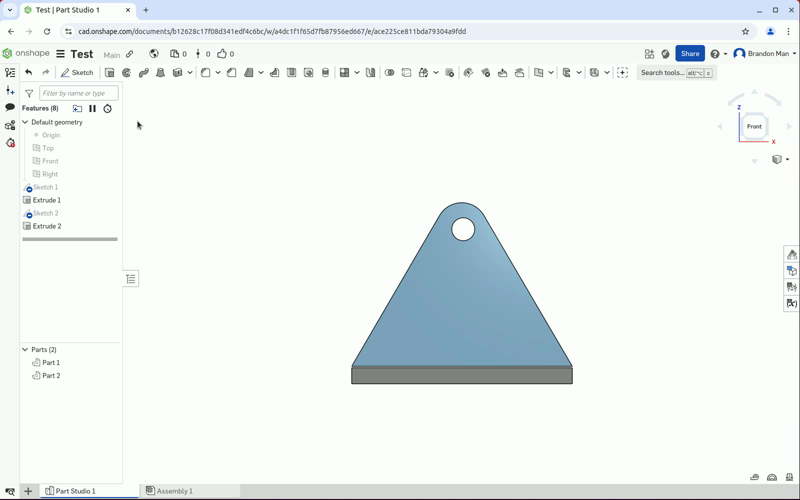
mouse_move(73, 189)
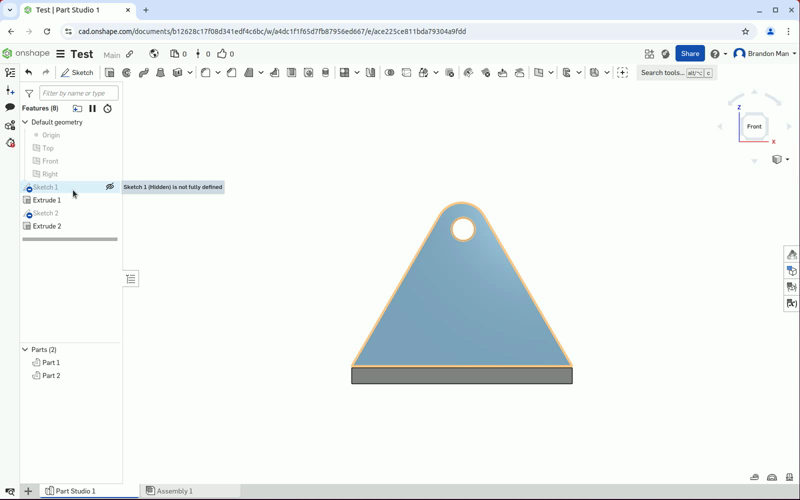
click(73, 189)
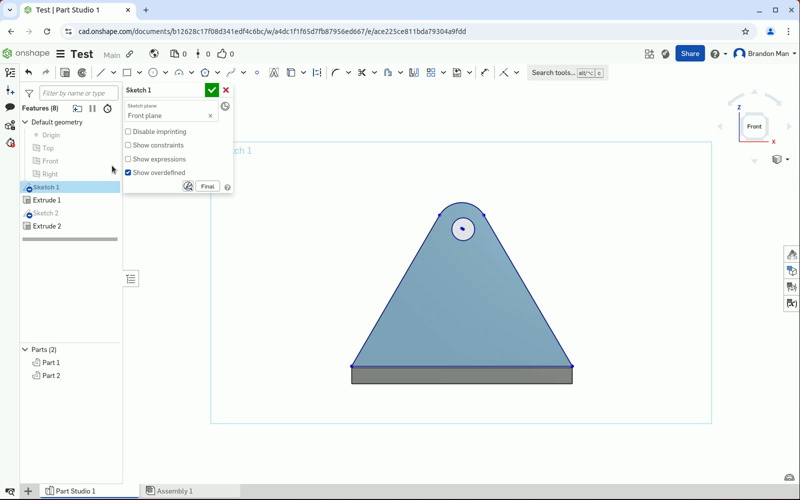
mouse_move(229, 92)
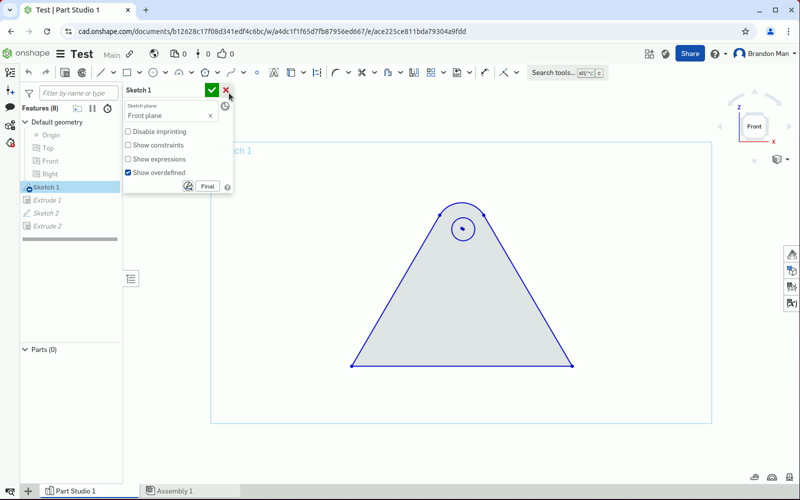
click(229, 92)
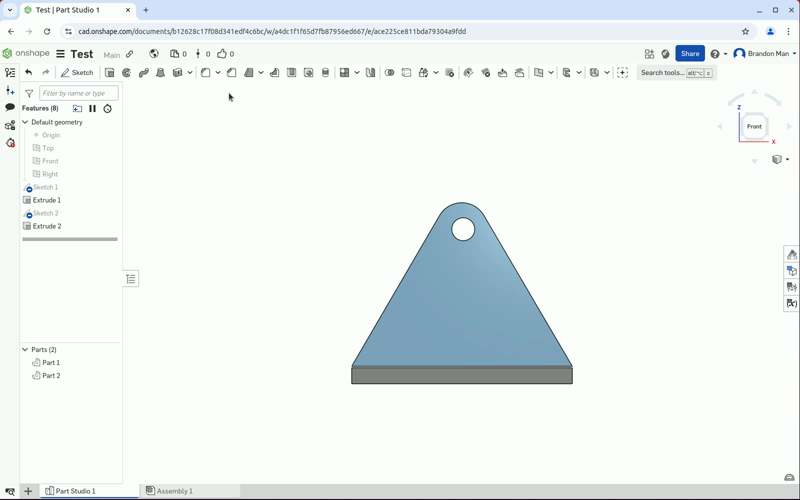
mouse_move(541, 75)
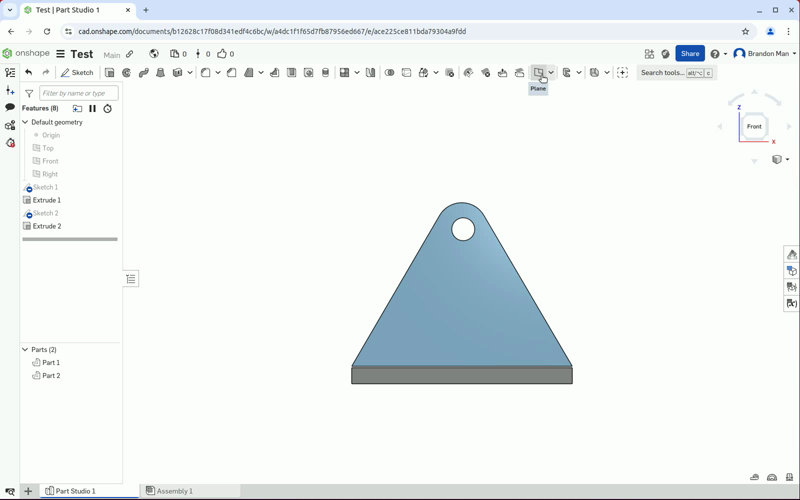
click(541, 75)
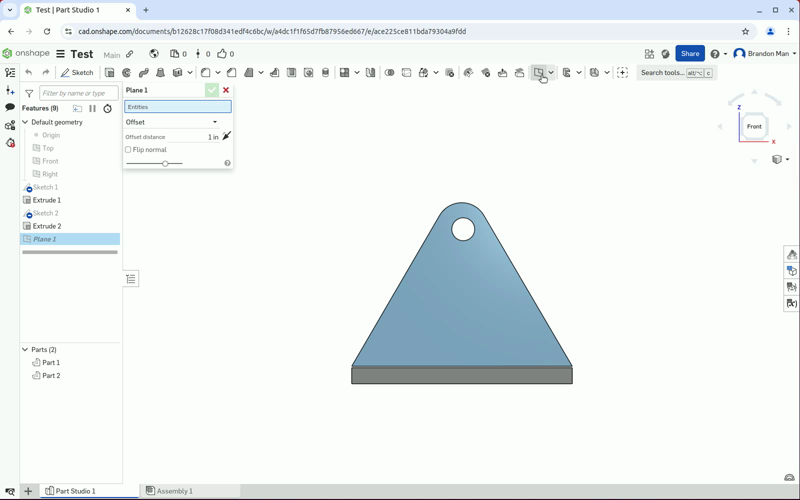
mouse_move(73, 163)
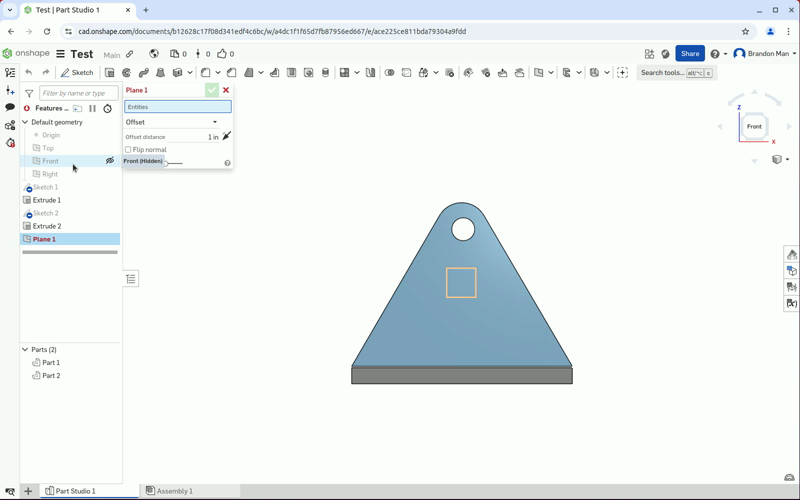
click(73, 163)
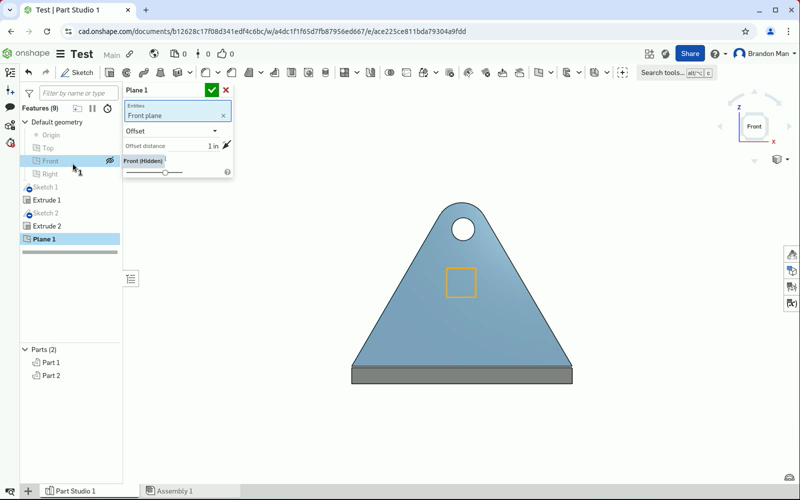
key(tab, 2)
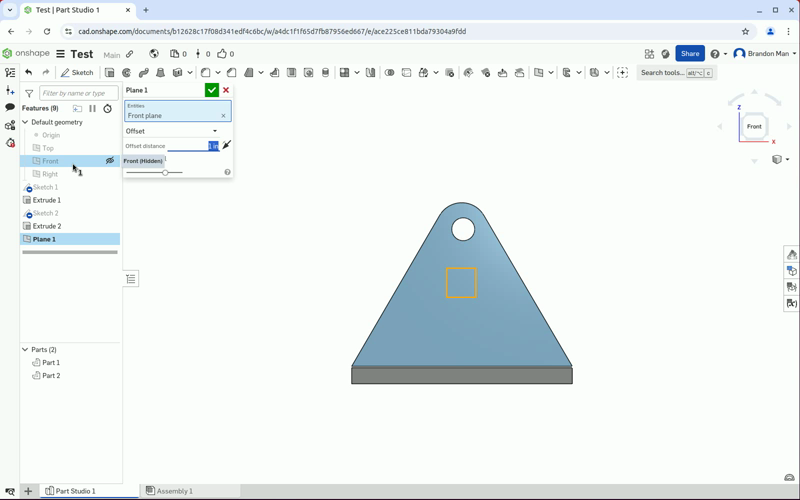
text(14.204)
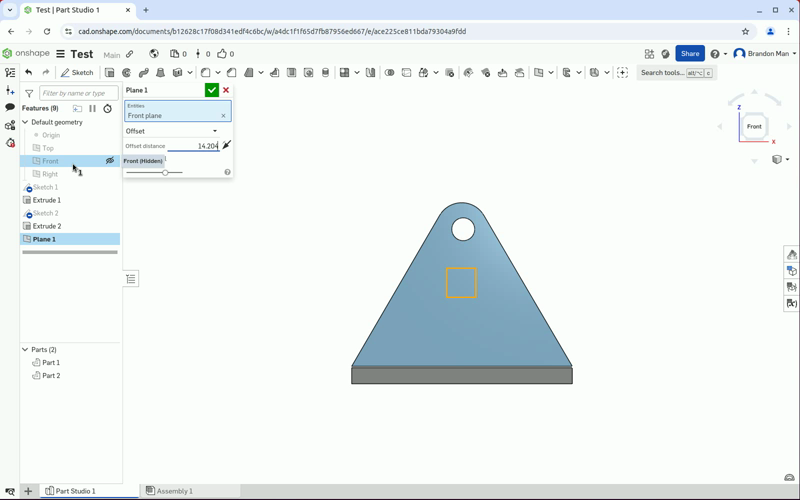
key(enter, 2)
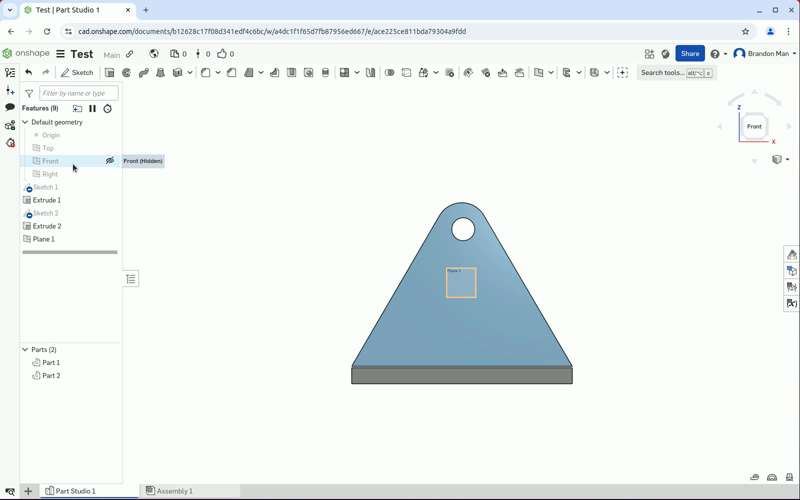
key(shift+s)
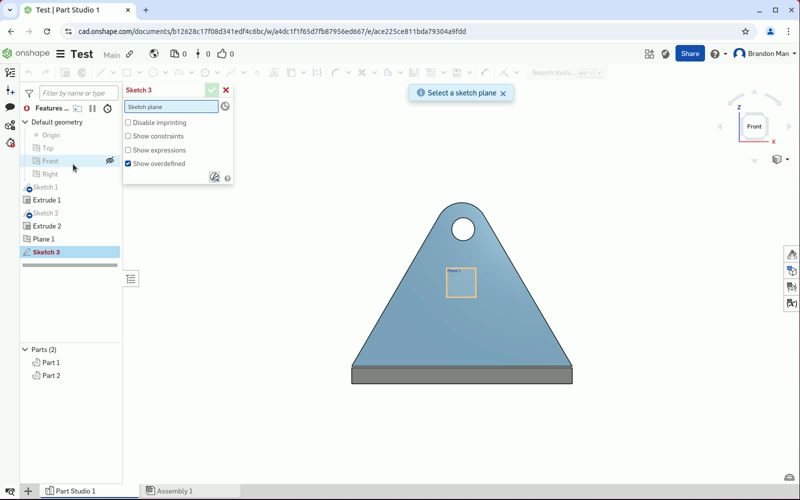
mouse_move(73, 241)
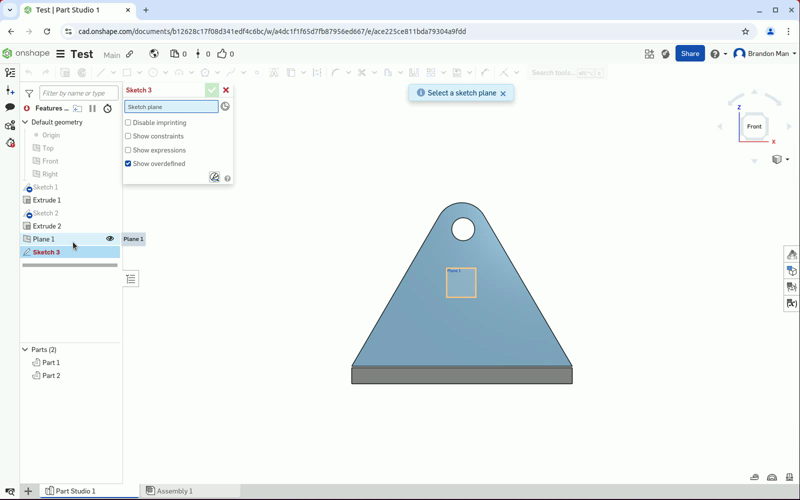
click(73, 241)
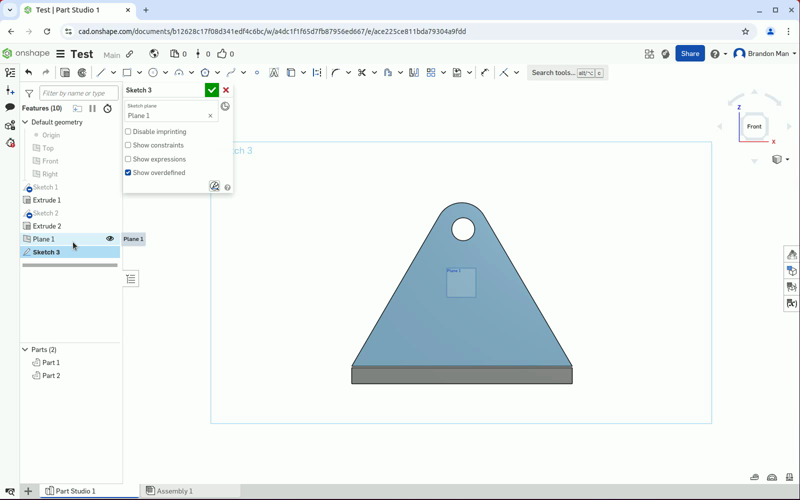
mouse_move(73, 352)
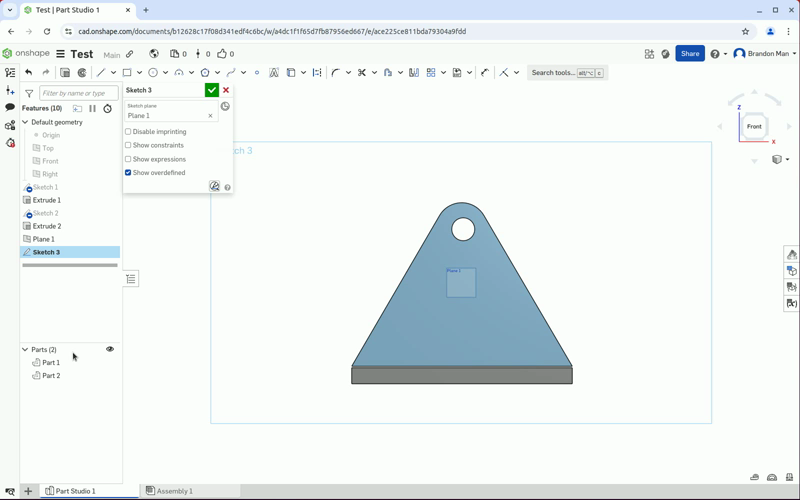
key(y)
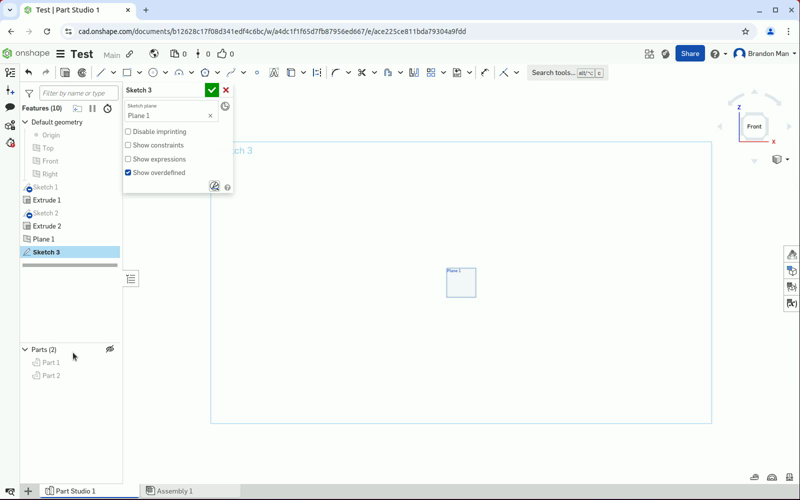
key(l)
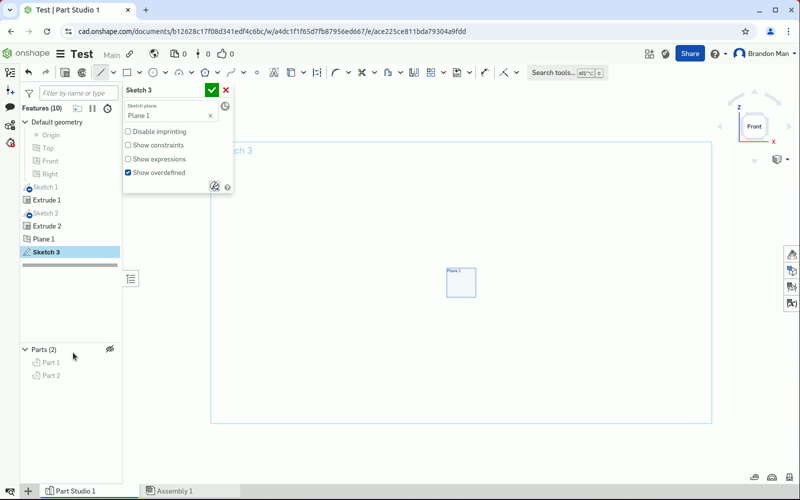
key_down(shift)
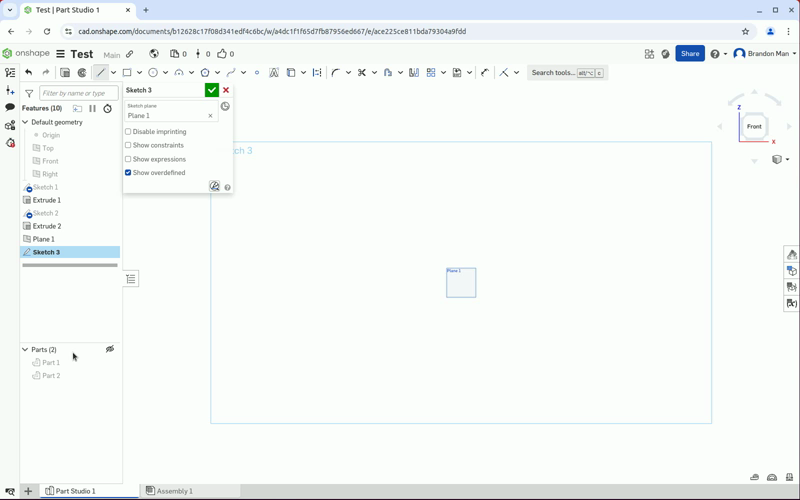
mouse_move(351, 366)
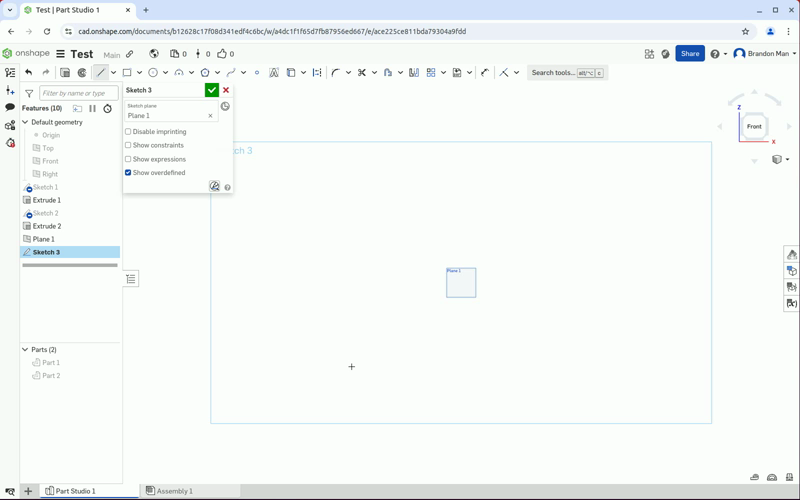
click(351, 366)
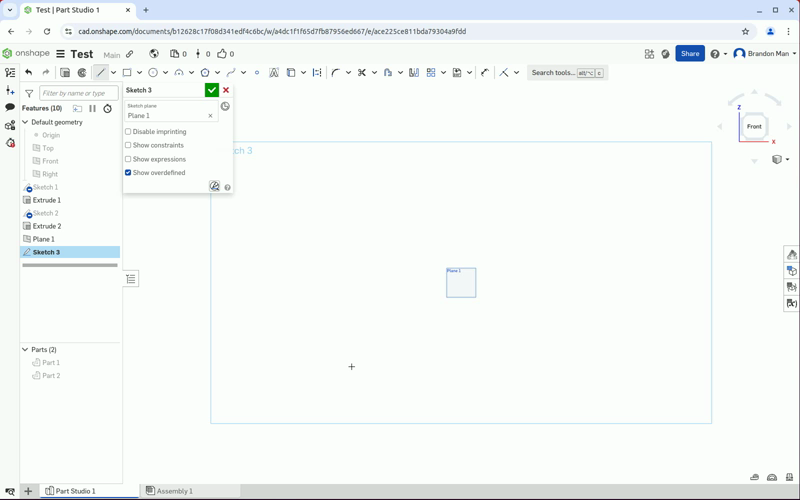
key_up(shift)
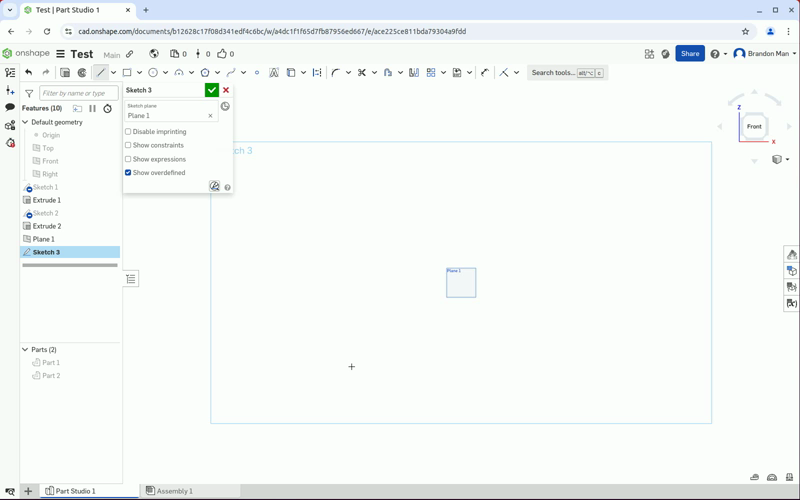
key_down(shift)
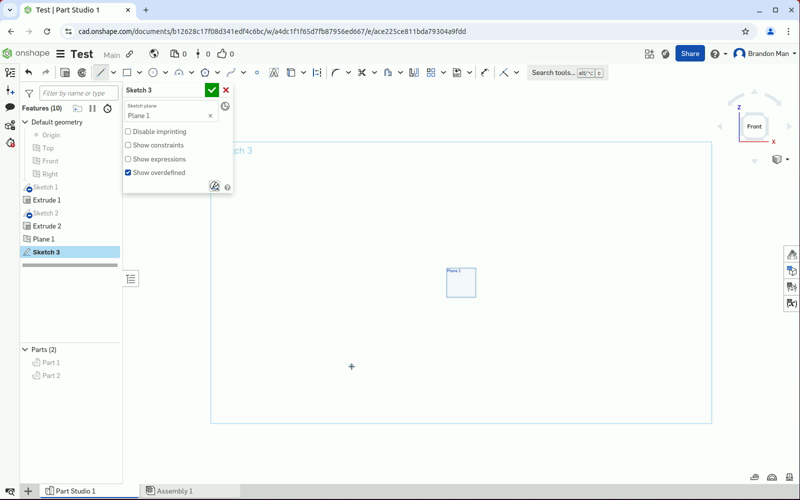
mouse_move(413, 366)
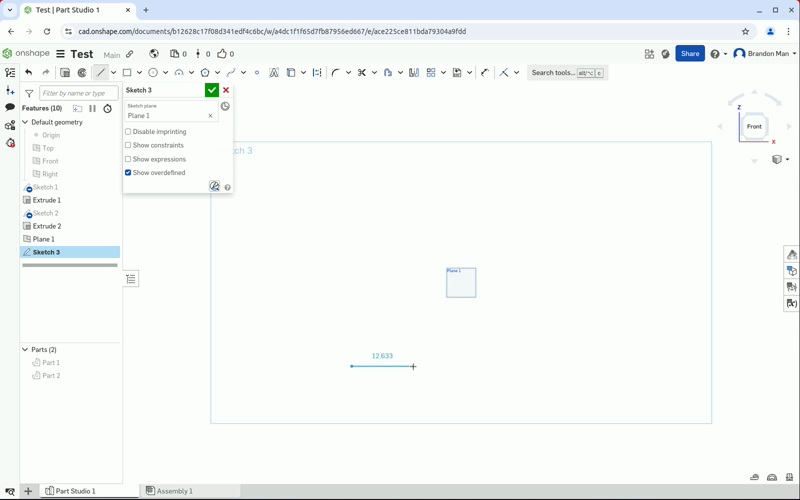
click(413, 366)
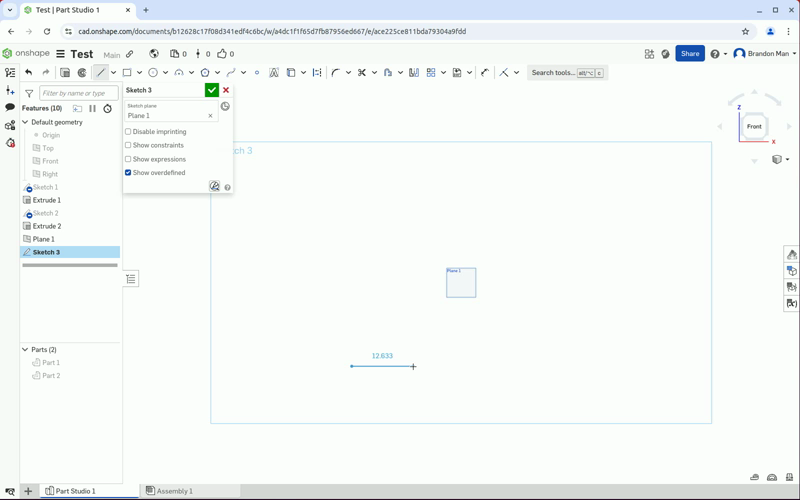
key_up(shift)
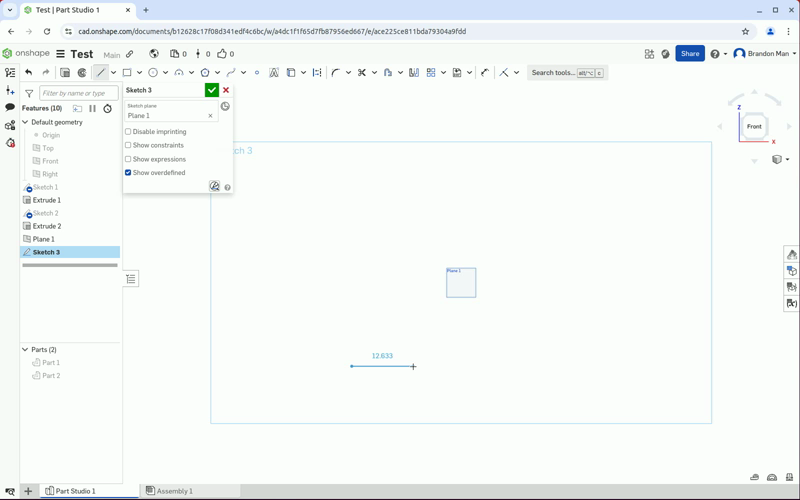
key_down(shift)
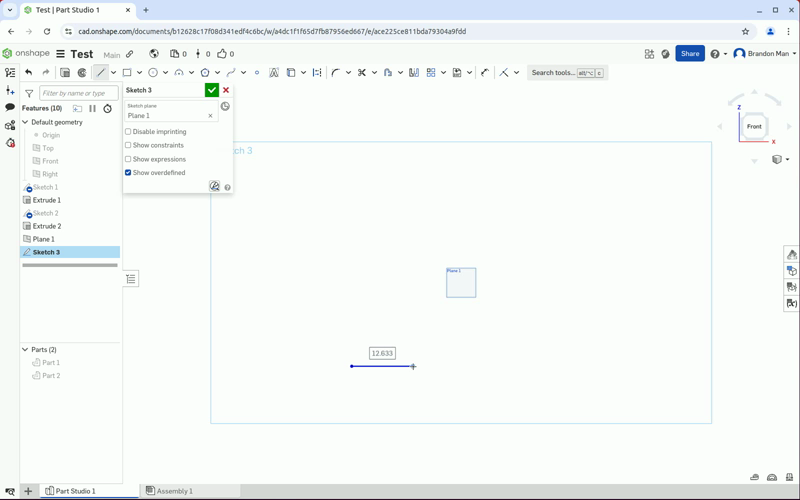
mouse_move(443, 366)
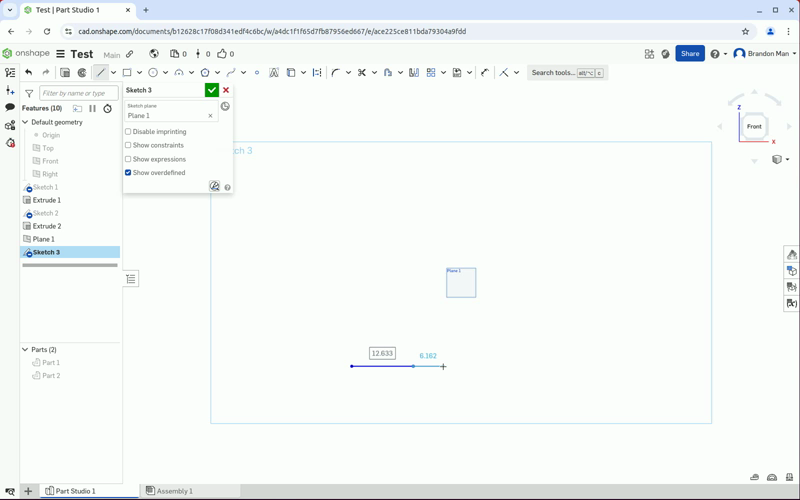
mouse_move(413, 342)
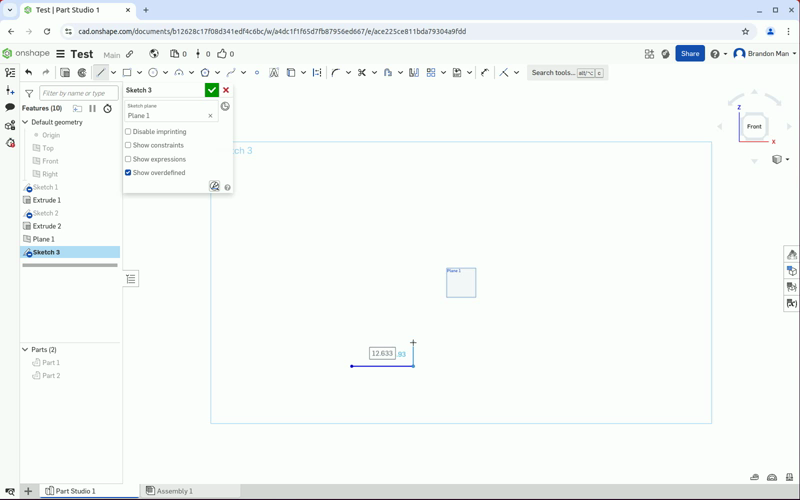
click(413, 342)
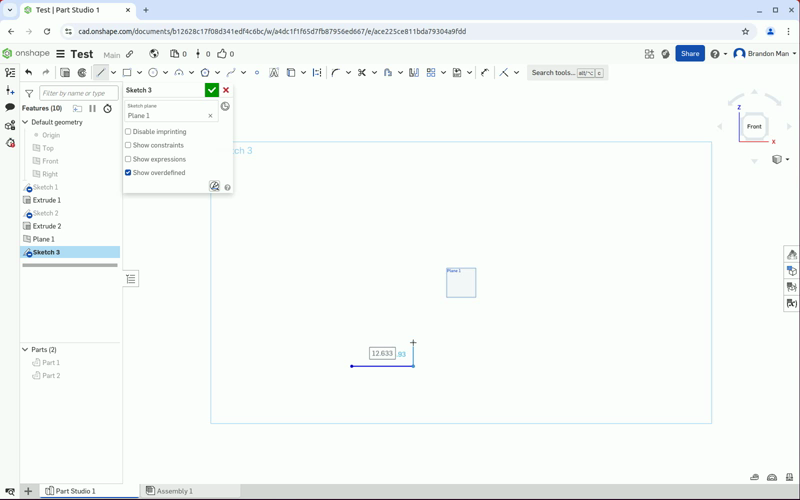
key_up(shift)
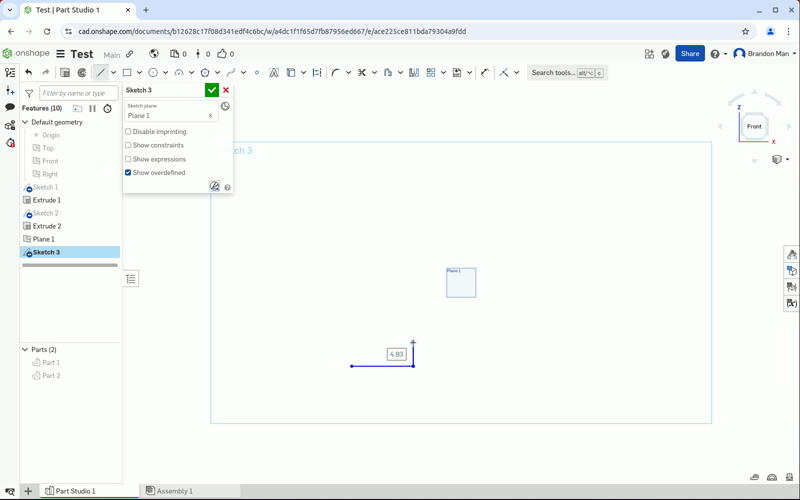
key_down(shift)
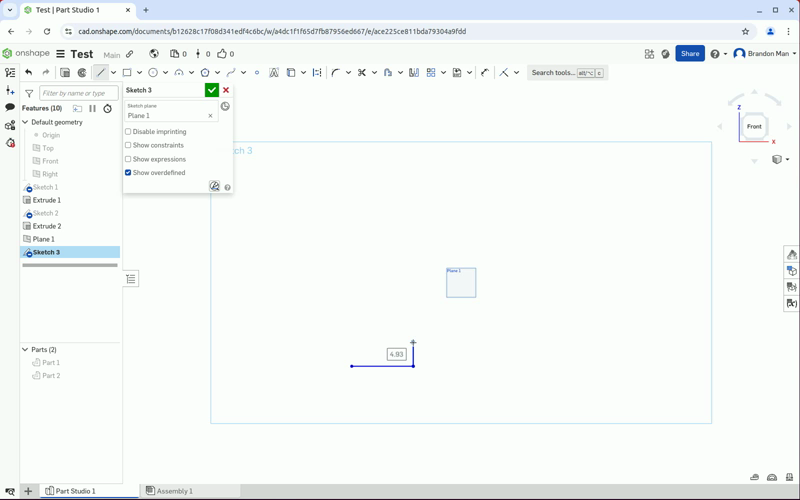
mouse_move(443, 342)
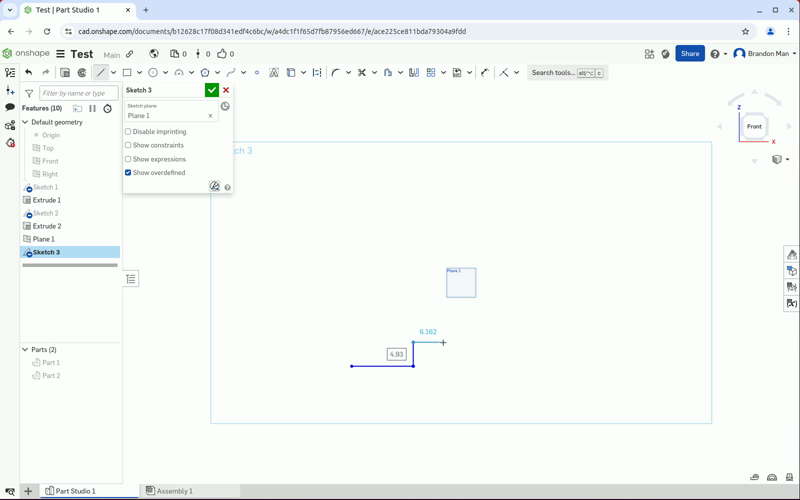
mouse_move(382, 342)
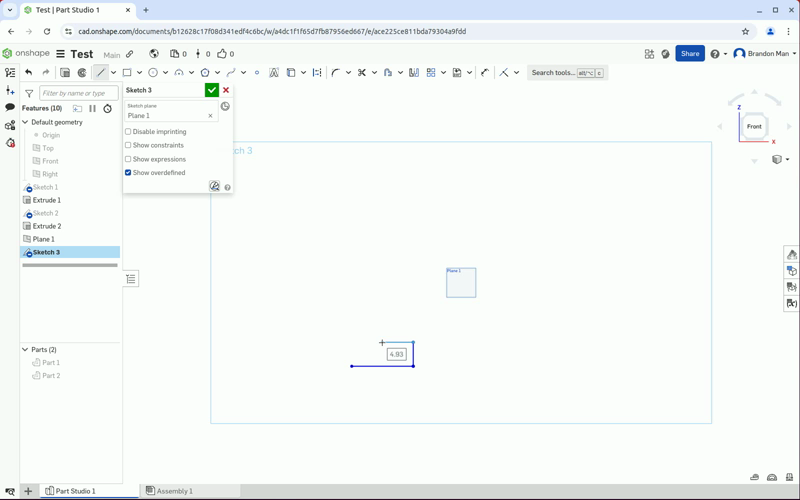
click(382, 342)
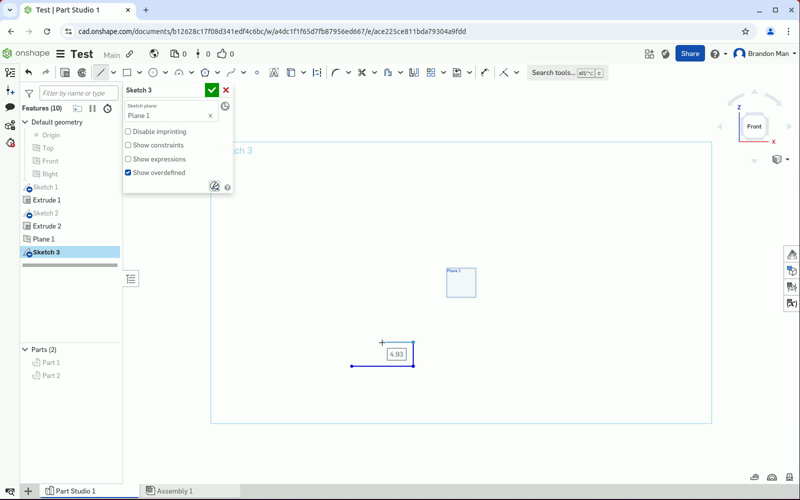
key_up(shift)
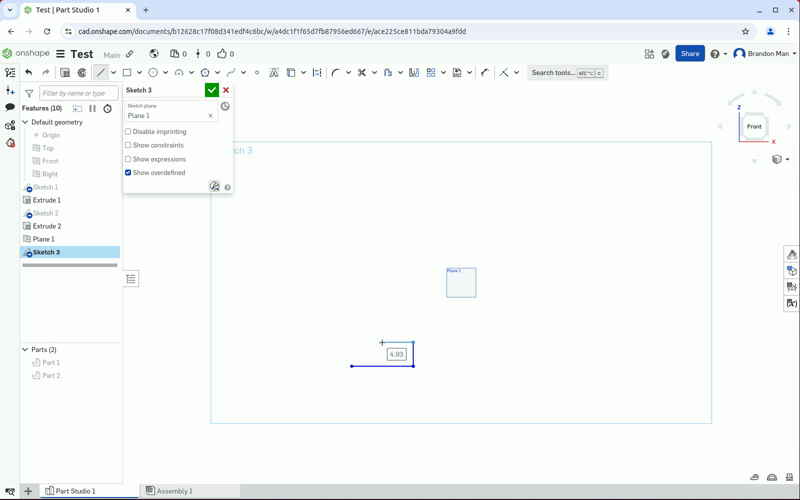
mouse_move(412, 342)
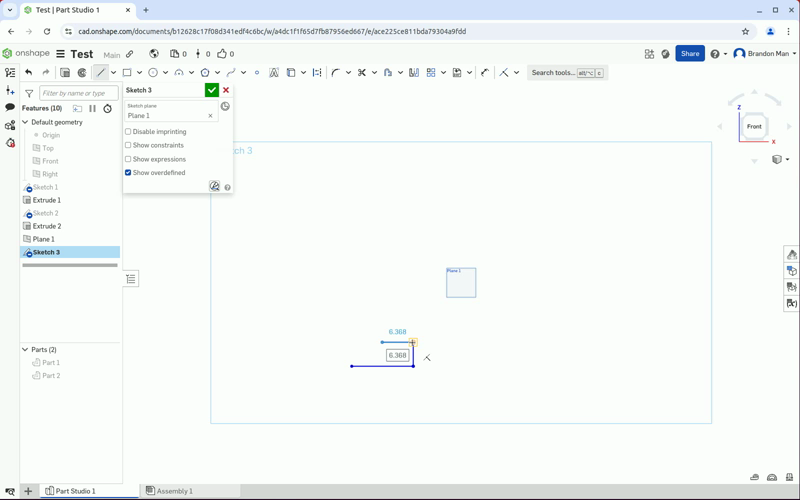
key_down(shift)
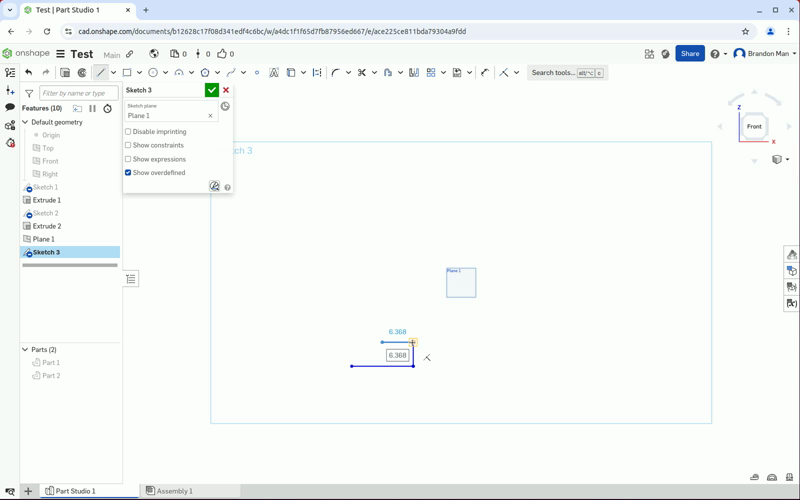
mouse_move(351, 366)
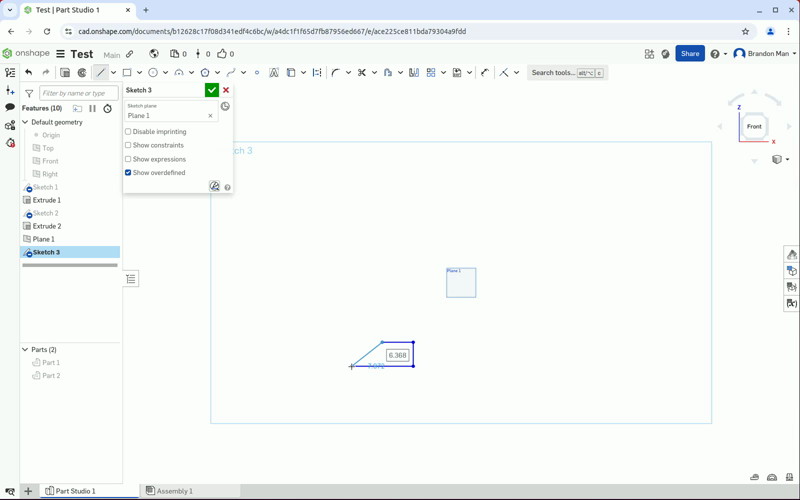
key_up(shift)
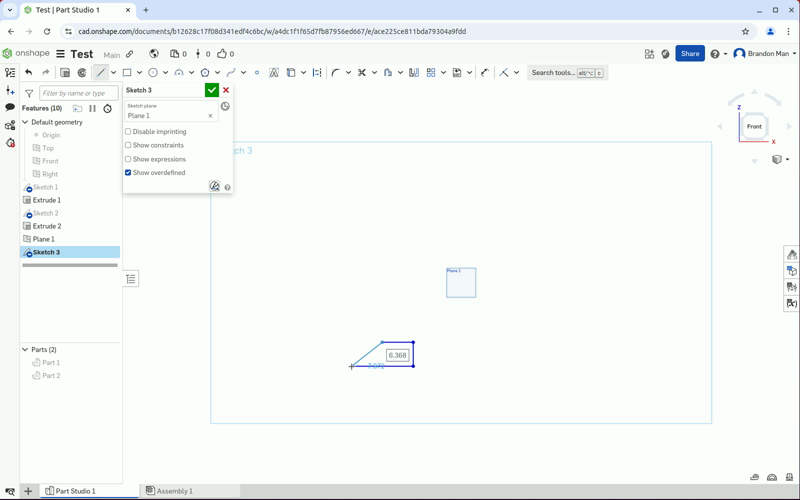
click(351, 366)
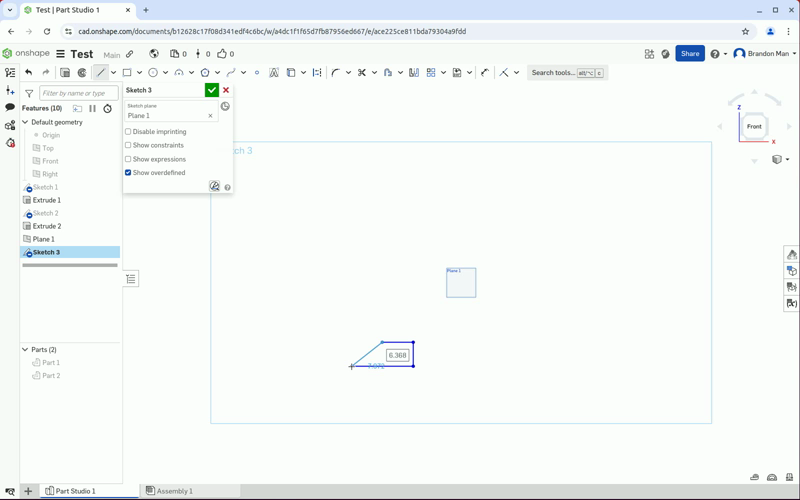
key(esc)
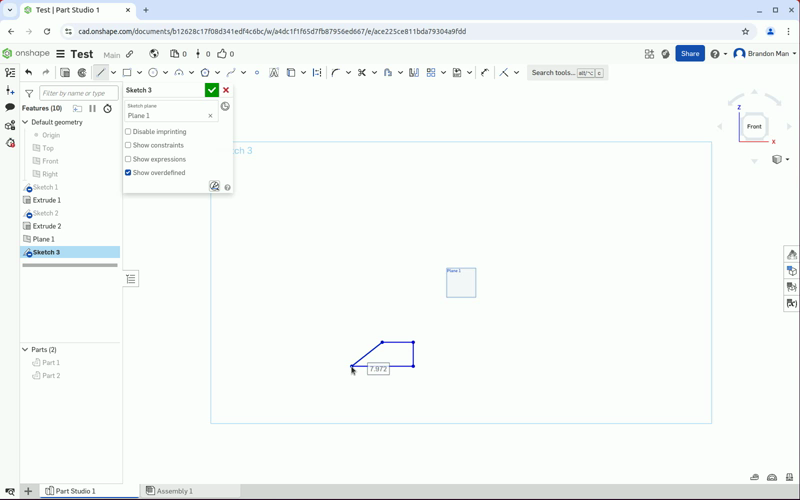
mouse_move(399, 353)
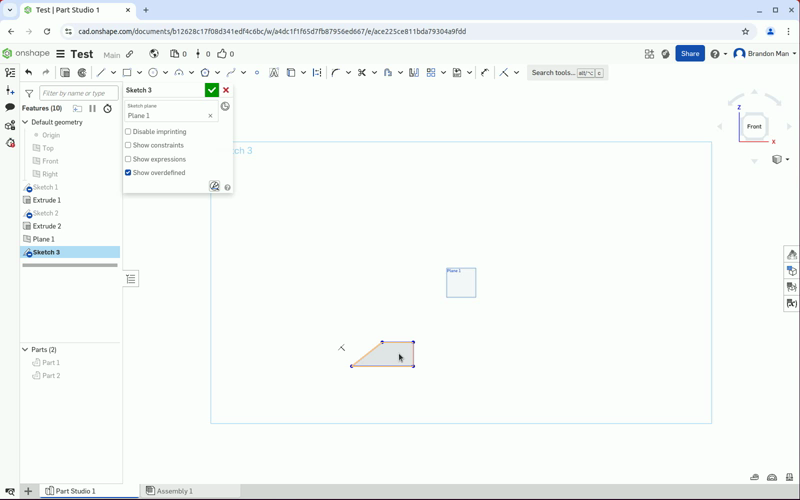
scroll(6)
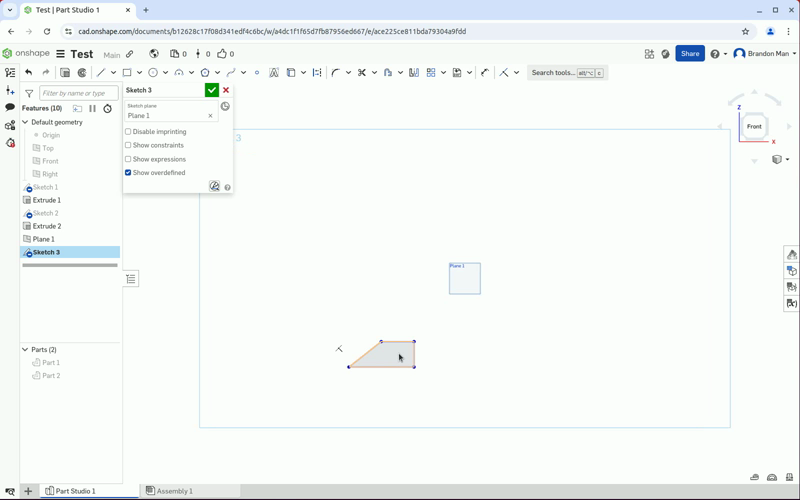
scroll(6)
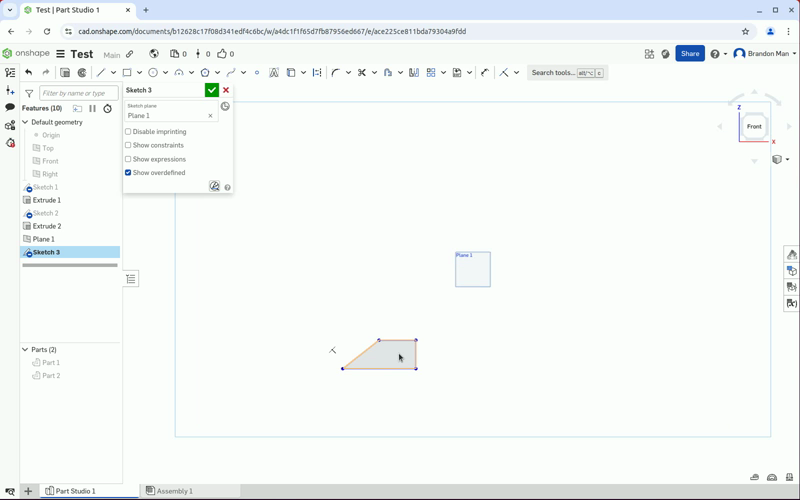
scroll(6)
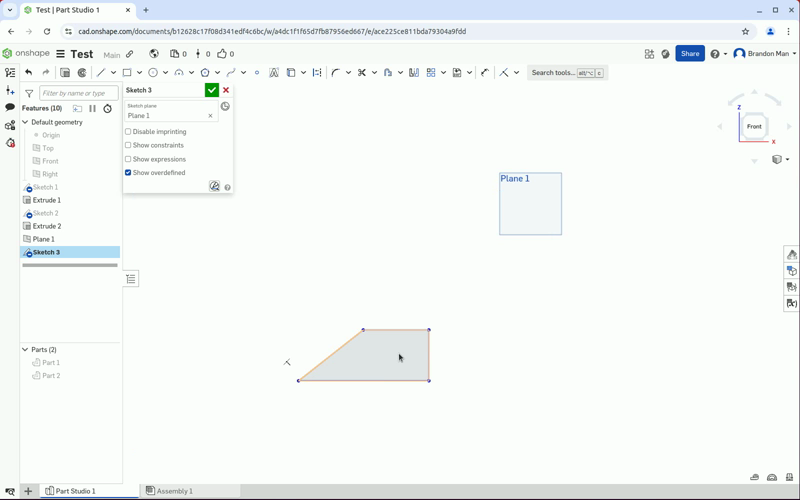
scroll(6)
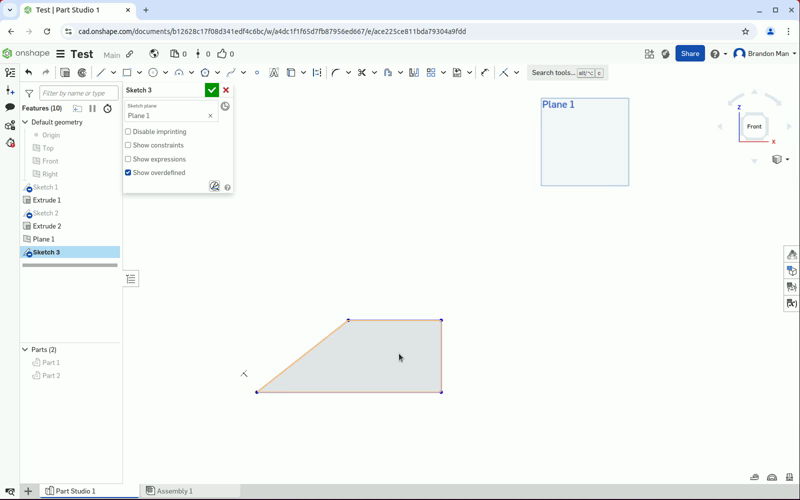
scroll(6)
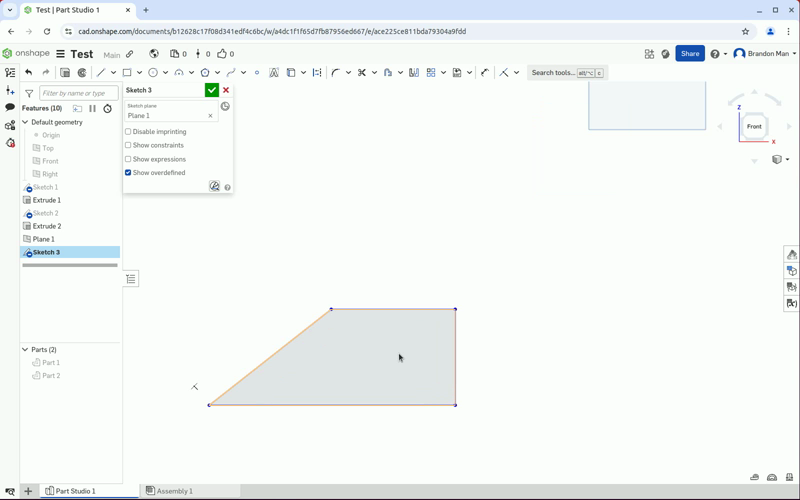
scroll(6)
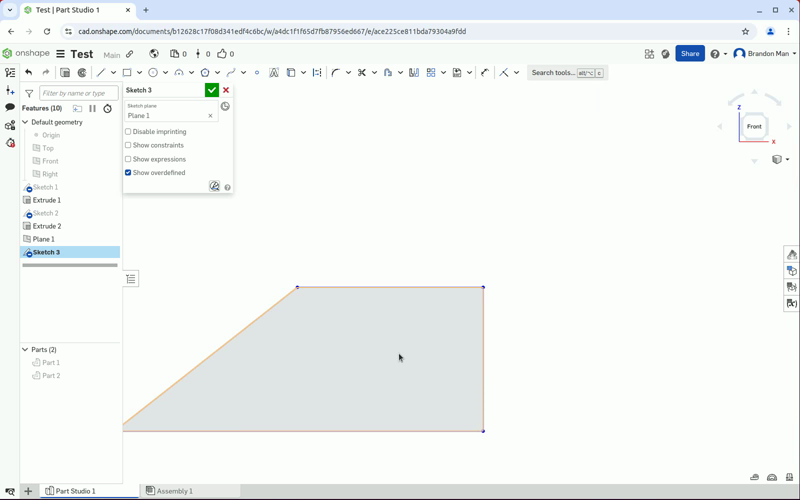
scroll(6)
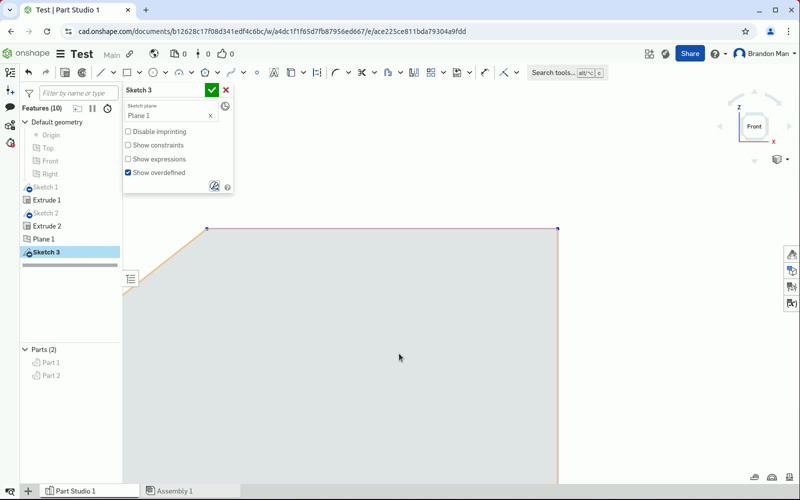
click(399, 353)
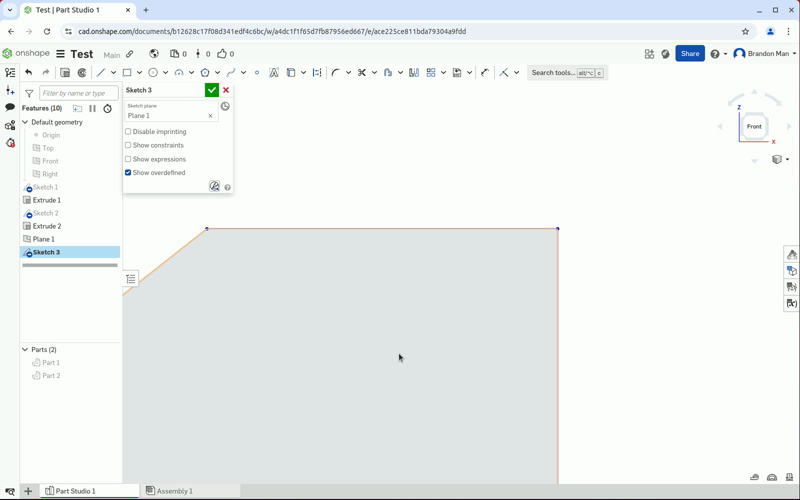
scroll(-6)
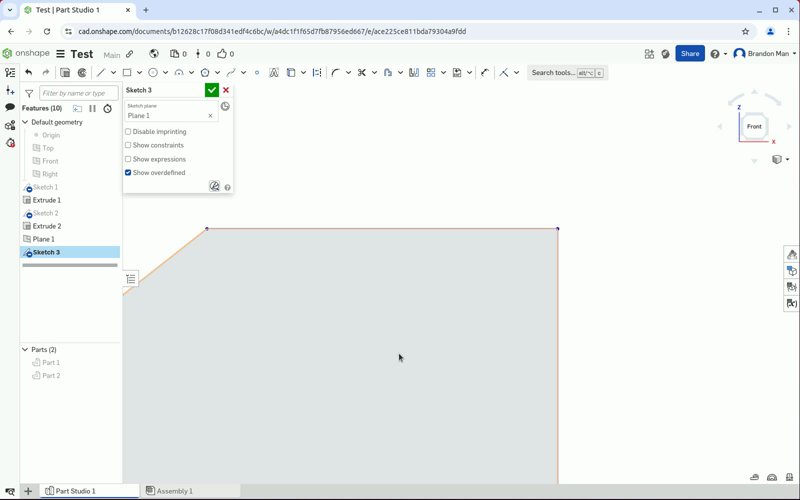
scroll(-6)
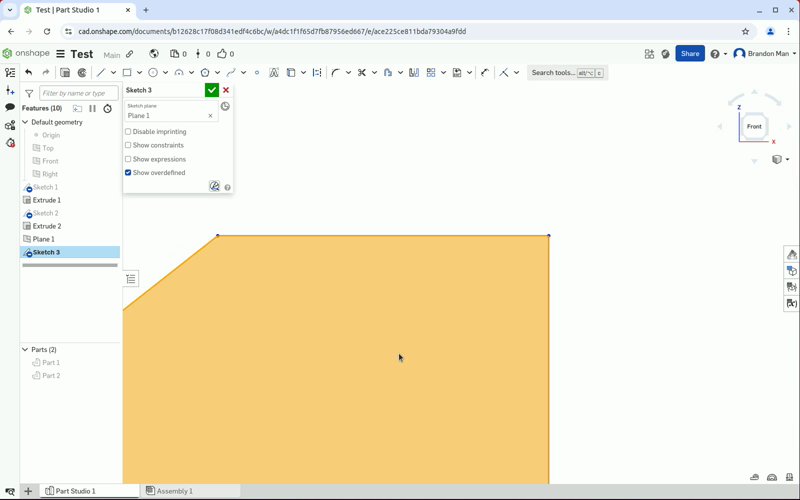
scroll(-6)
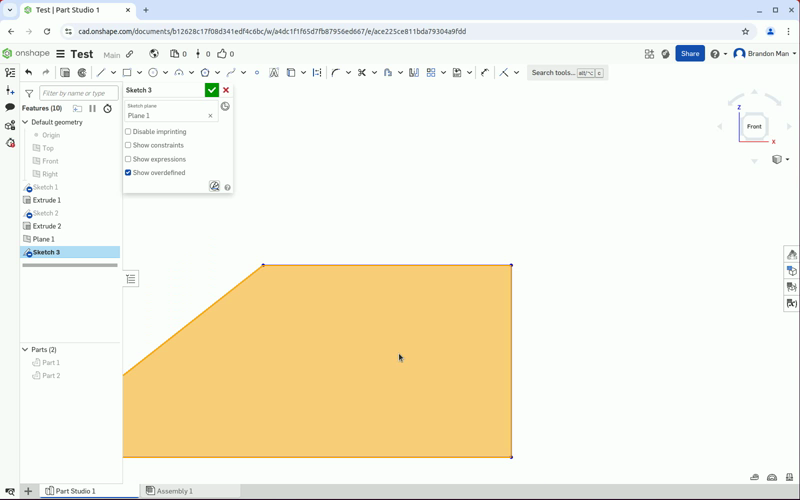
scroll(-6)
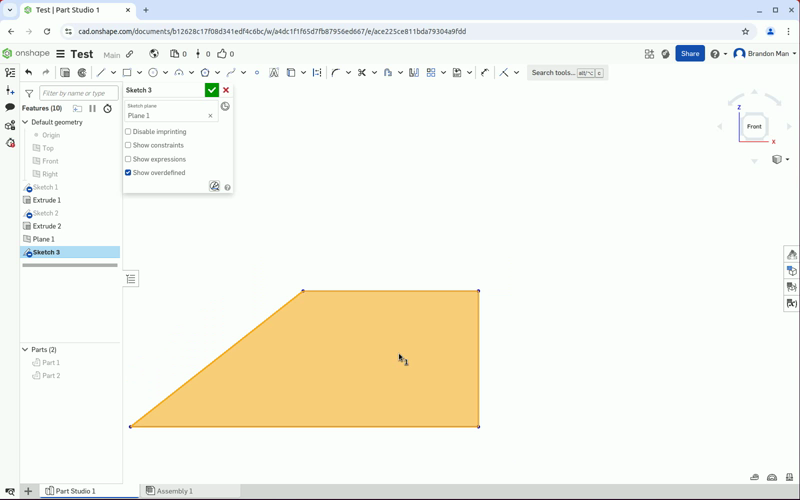
scroll(-6)
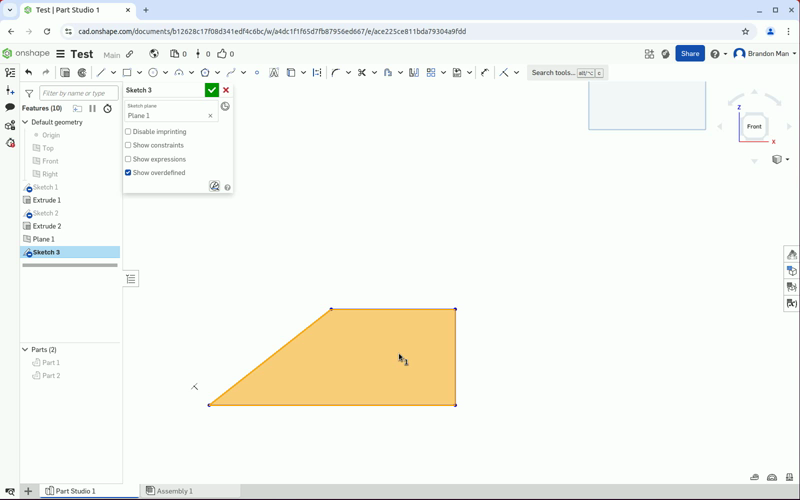
scroll(-6)
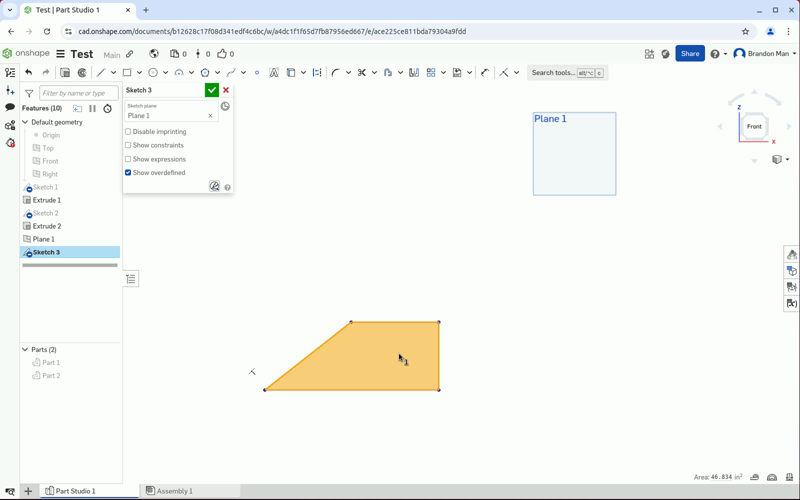
scroll(-6)
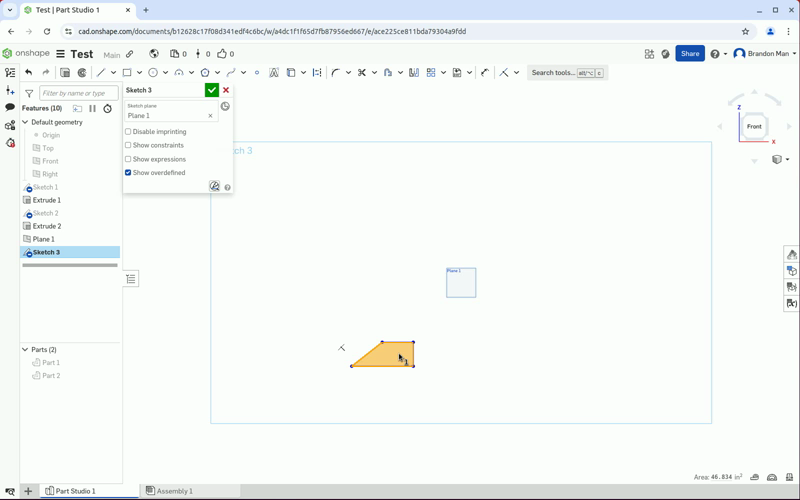
mouse_move(73, 352)
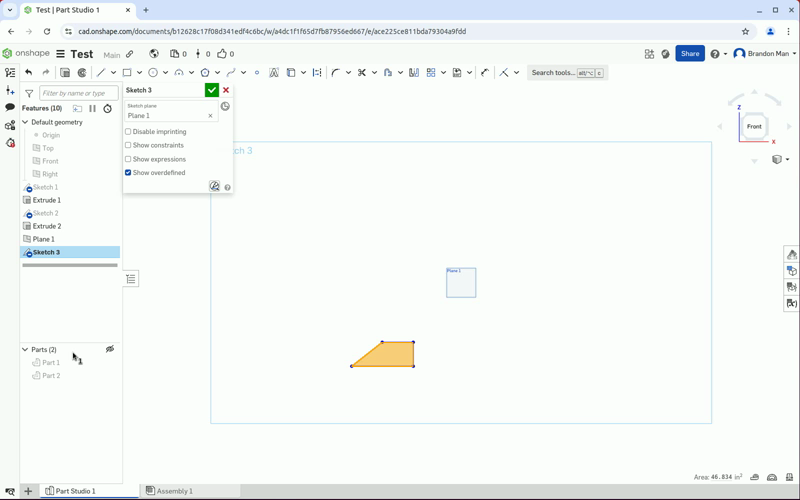
key(shift+y)
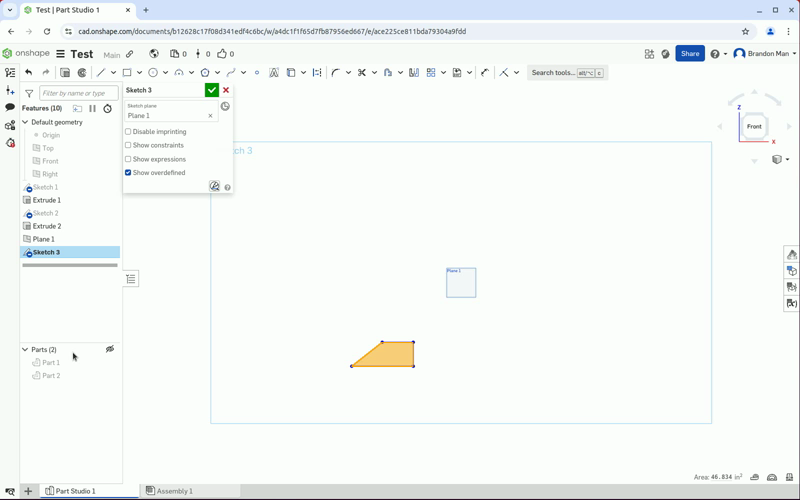
key(shift+e)
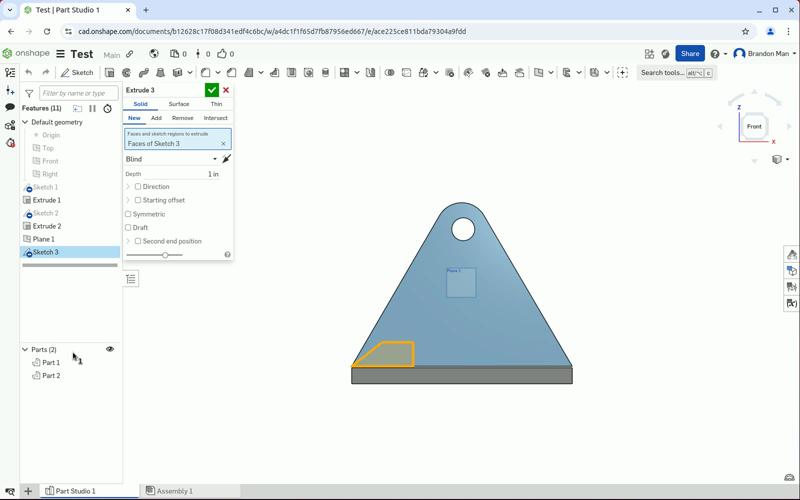
mouse_move(143, 106)
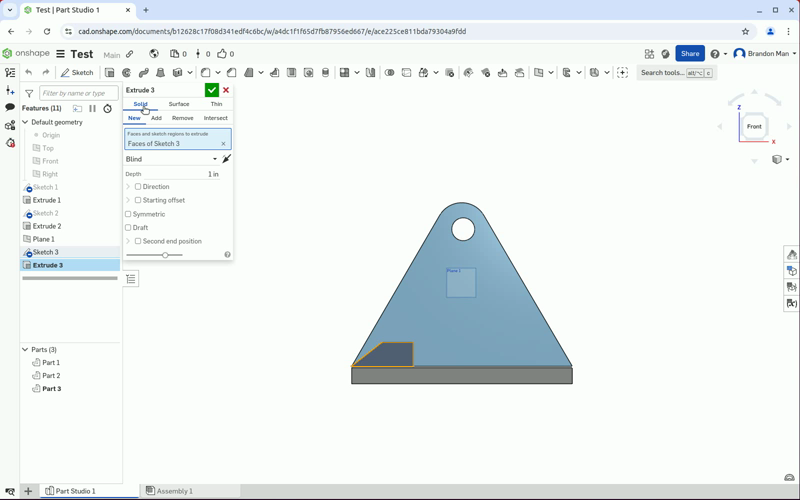
click(143, 106)
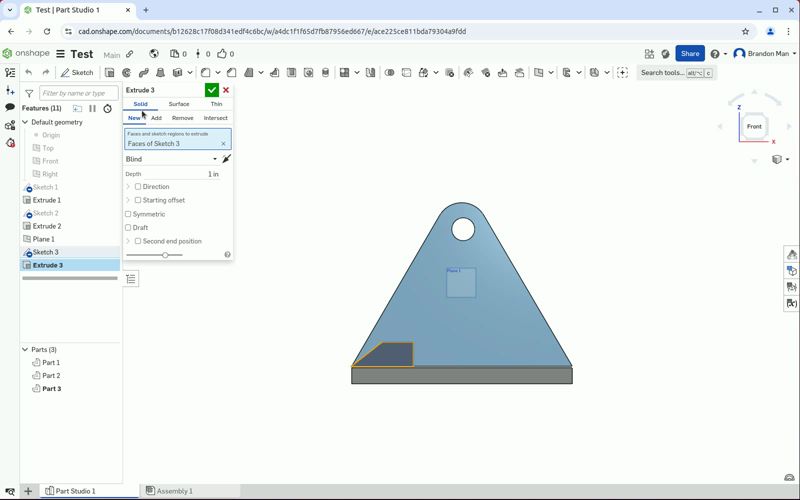
mouse_move(137, 120)
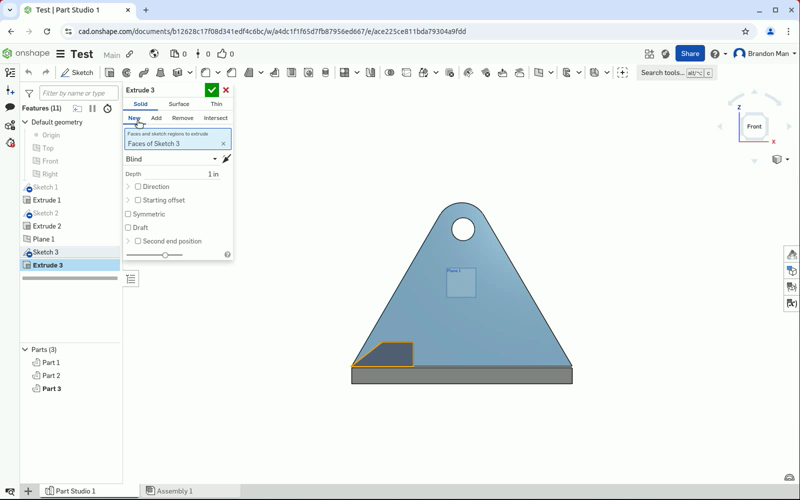
click(137, 120)
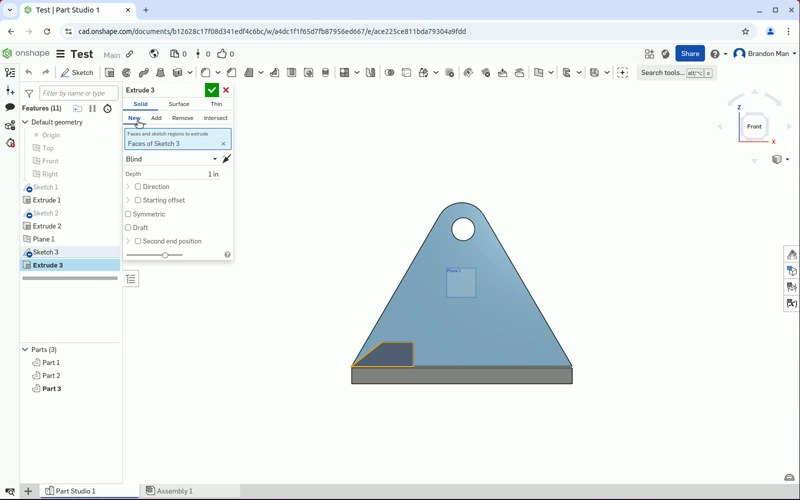
key(tab, 4)
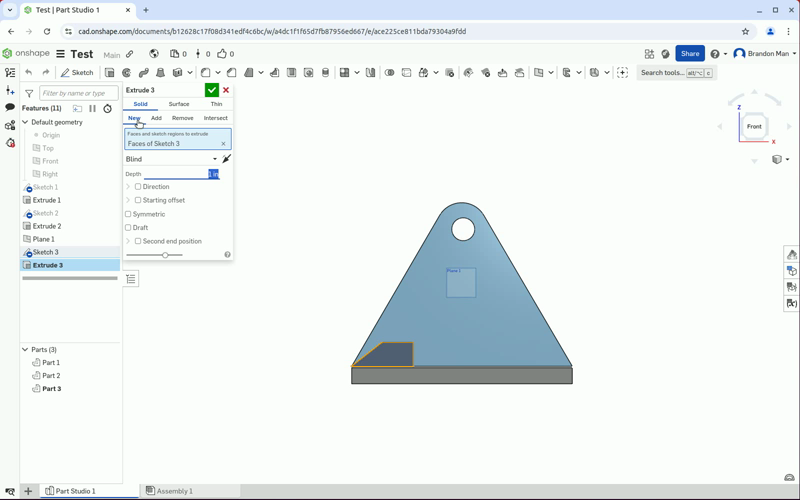
text(3.129)
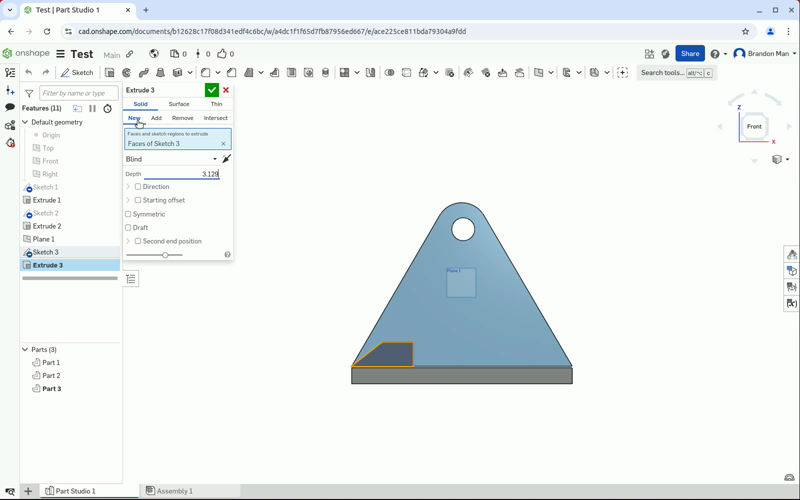
key(enter)
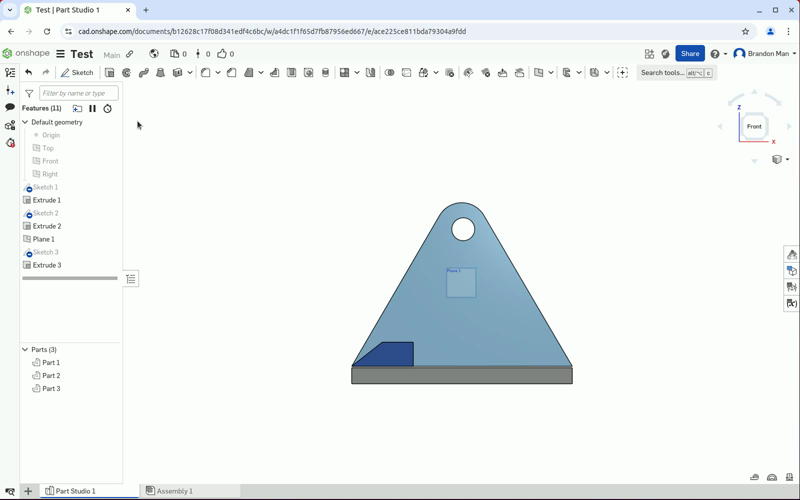
key(shift+h)
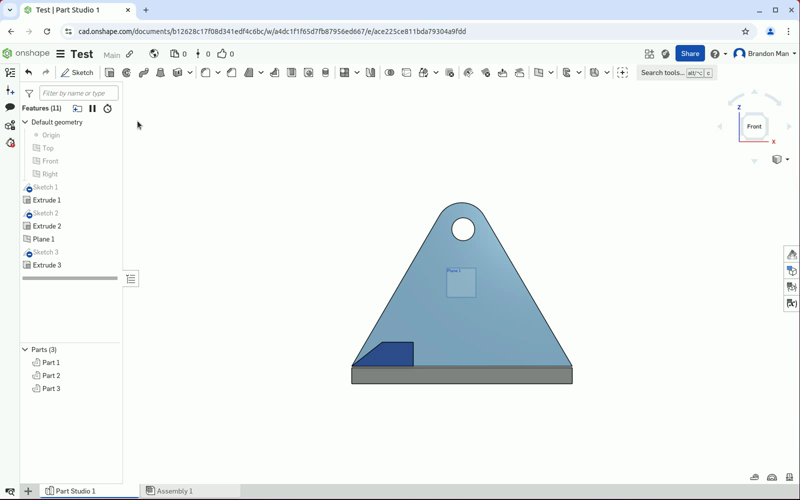
key(shift+h)
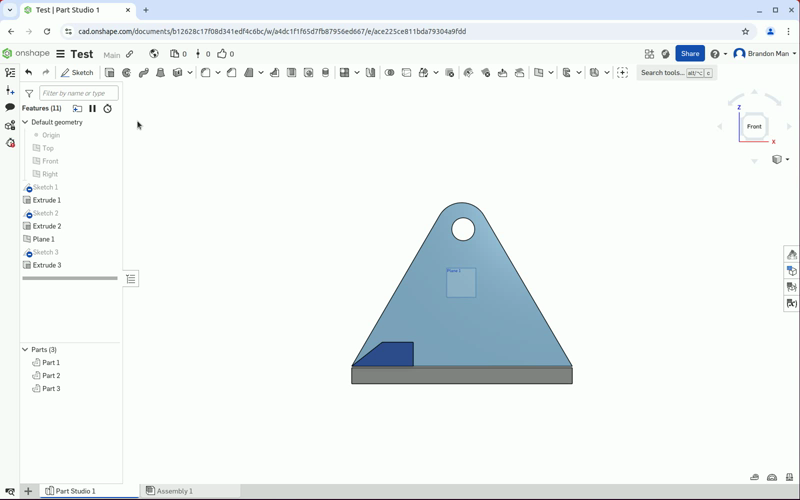
mouse_move(73, 189)
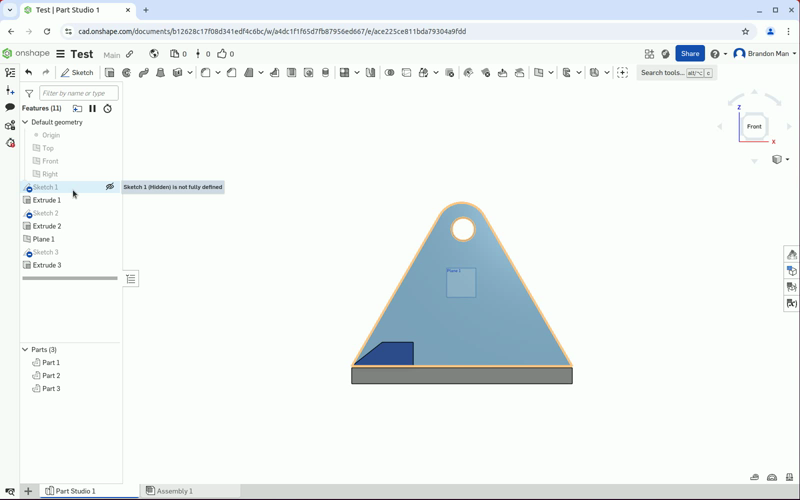
click(73, 189)
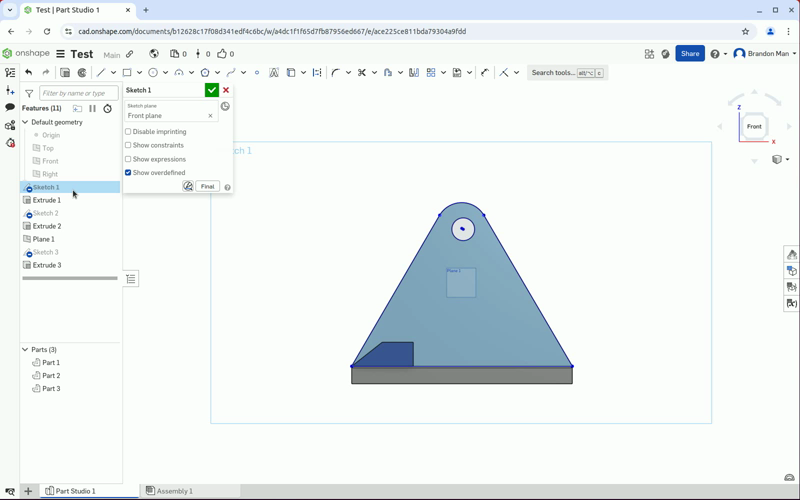
mouse_move(229, 92)
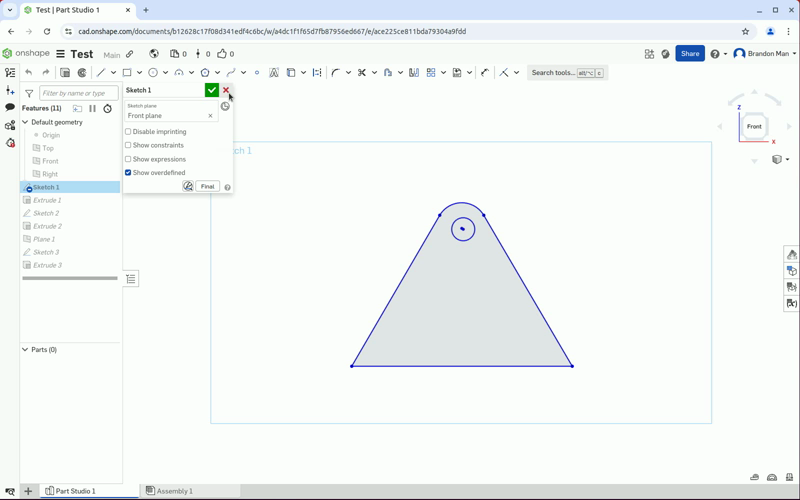
click(229, 92)
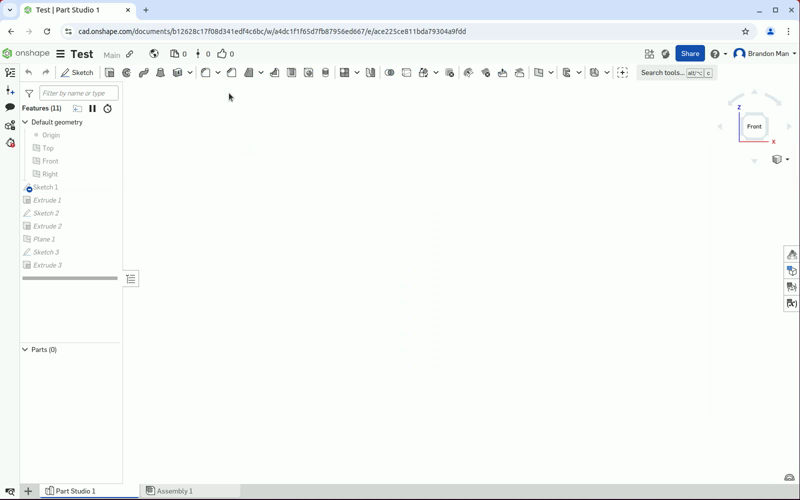
key(shift+s)
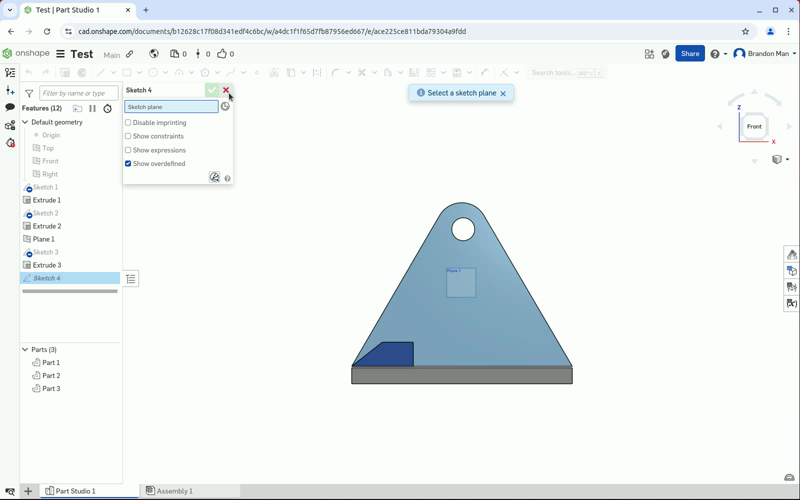
mouse_move(73, 241)
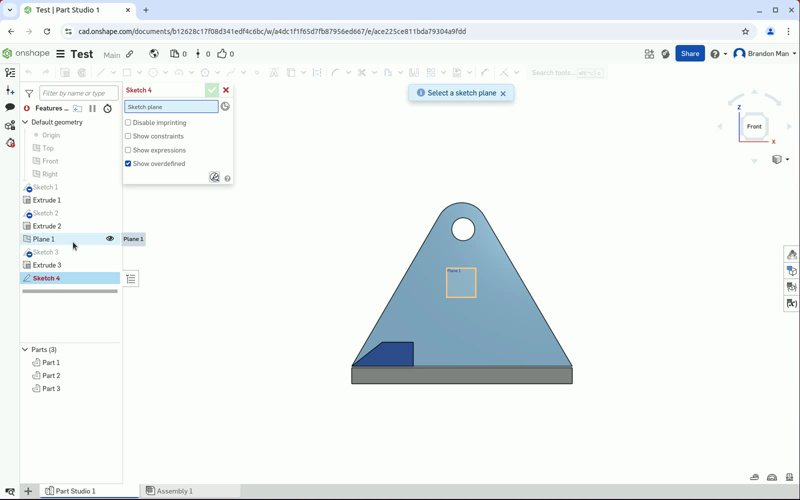
click(73, 241)
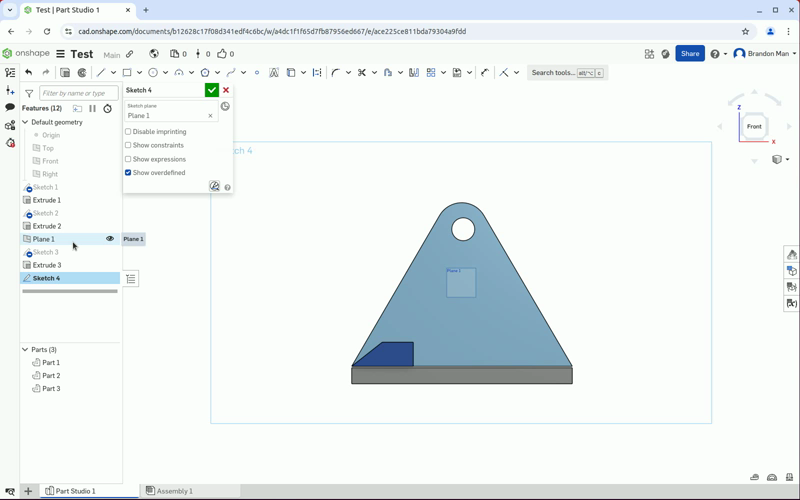
mouse_move(73, 352)
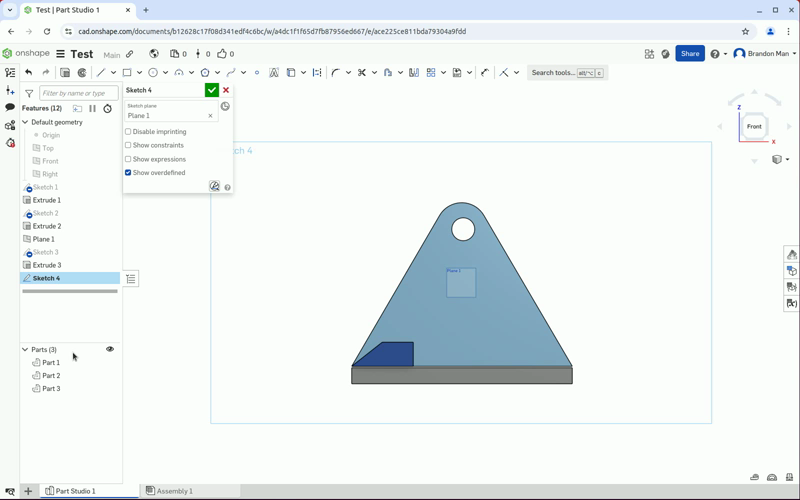
key(y)
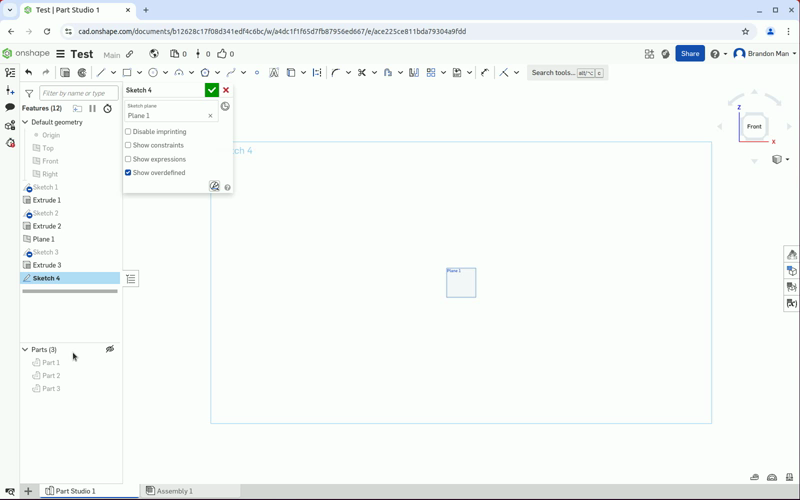
key(l)
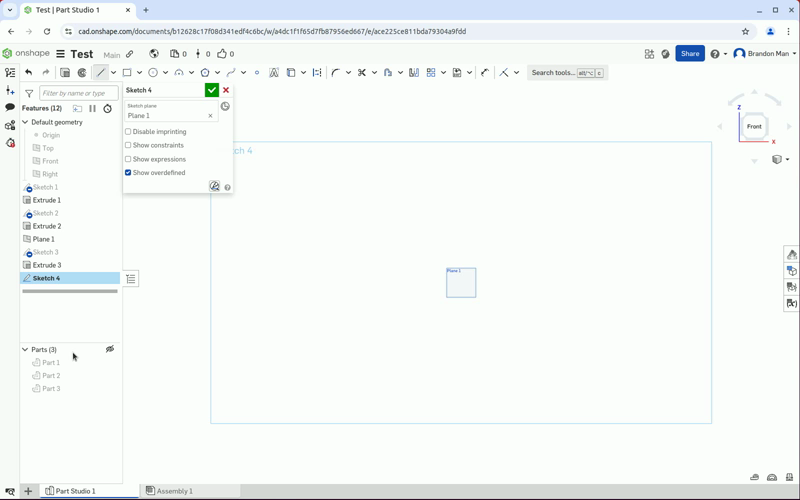
key_down(shift)
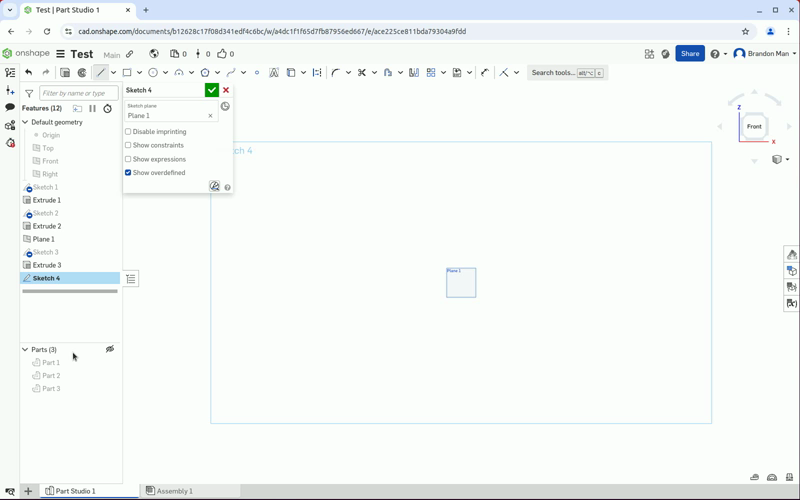
mouse_move(512, 383)
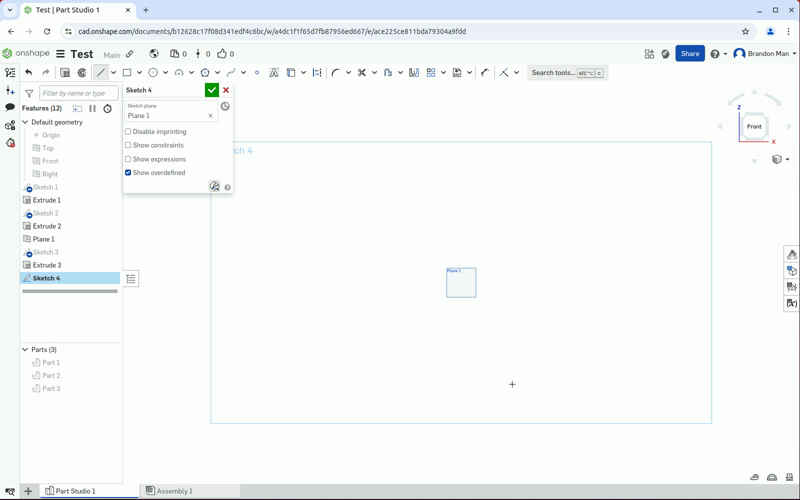
click(512, 383)
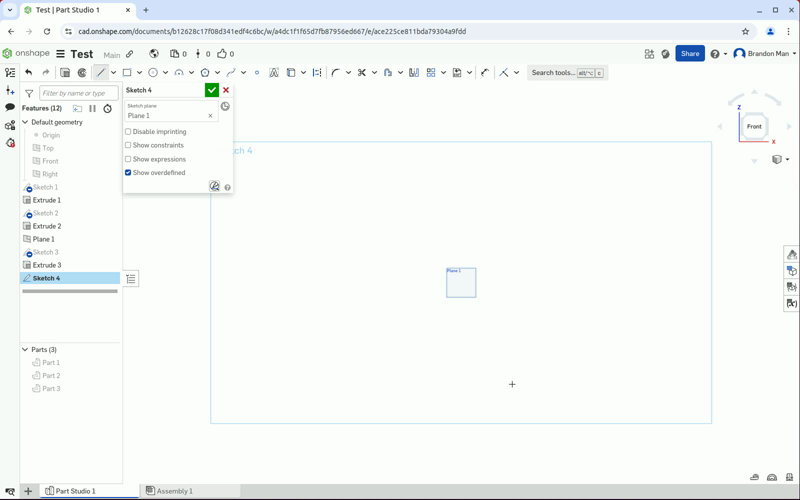
key_up(shift)
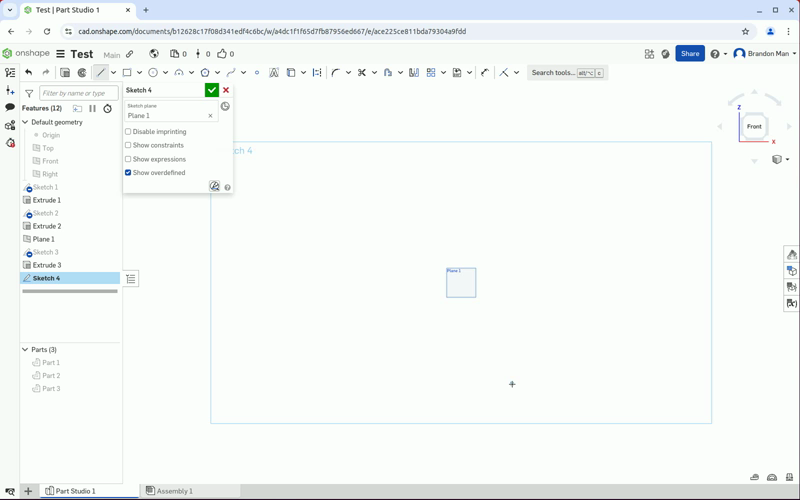
key_down(shift)
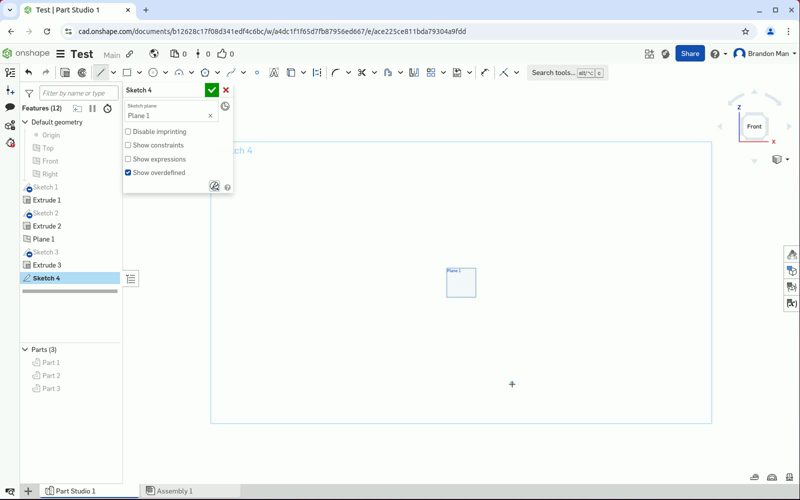
mouse_move(573, 383)
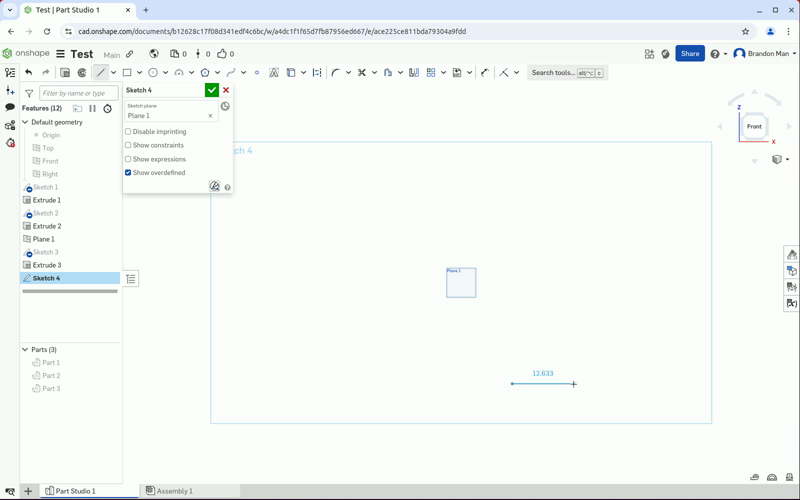
click(573, 383)
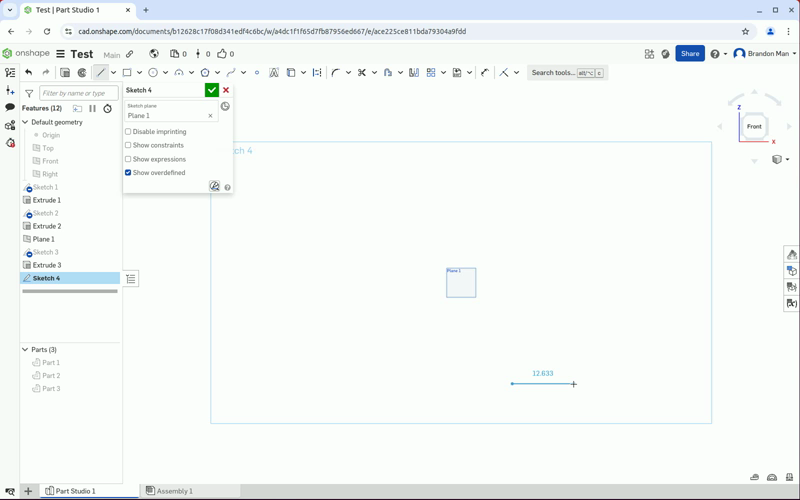
key_up(shift)
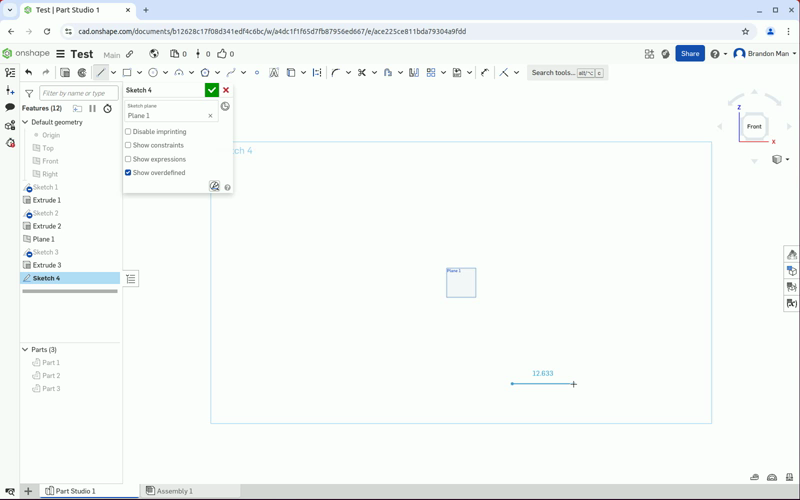
key_down(shift)
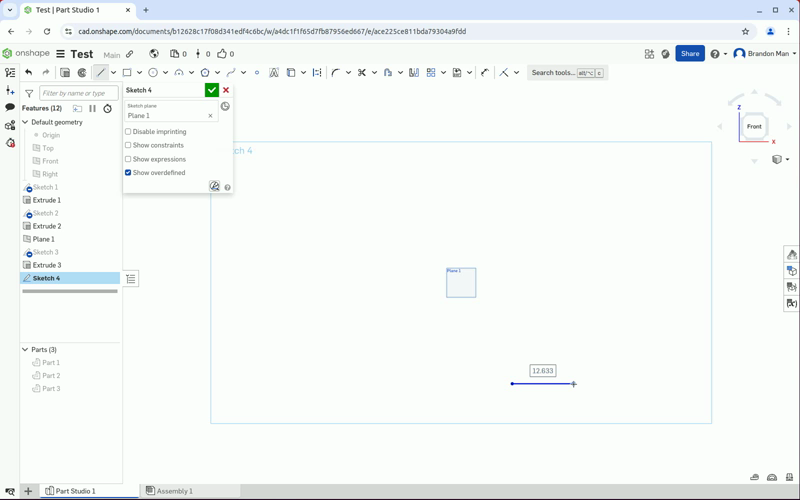
mouse_move(589, 383)
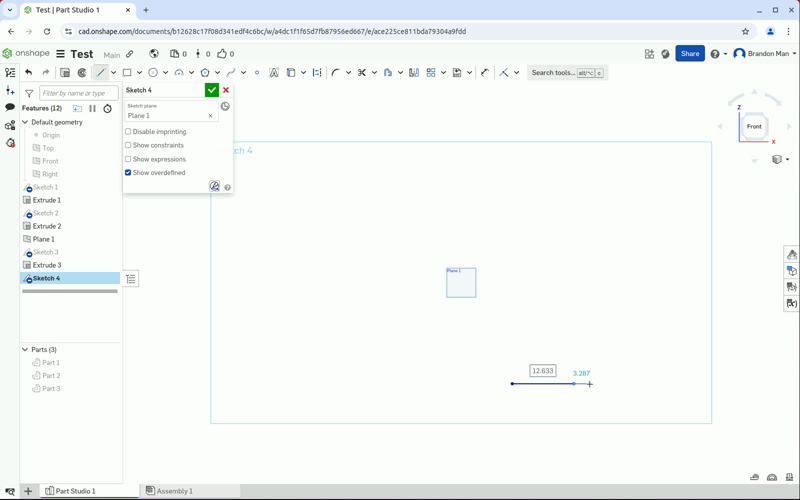
mouse_move(573, 383)
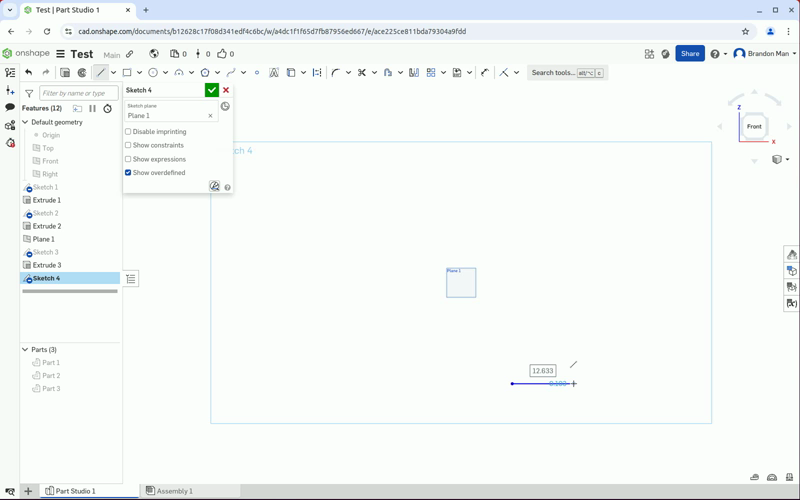
scroll(6)
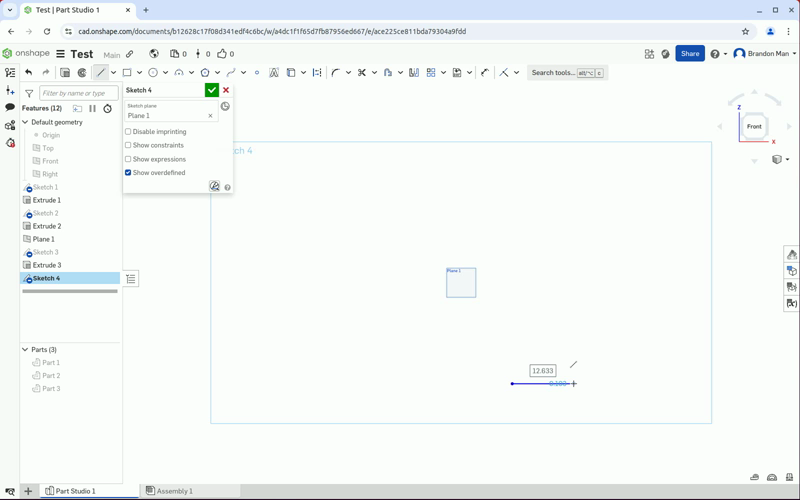
scroll(6)
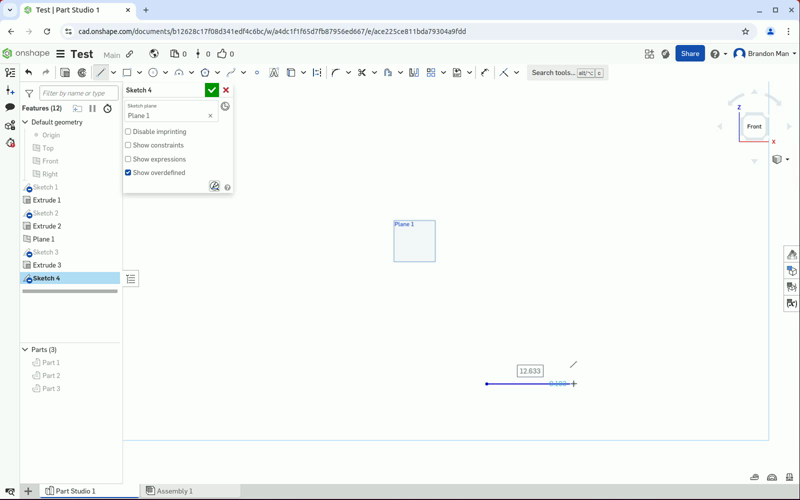
scroll(6)
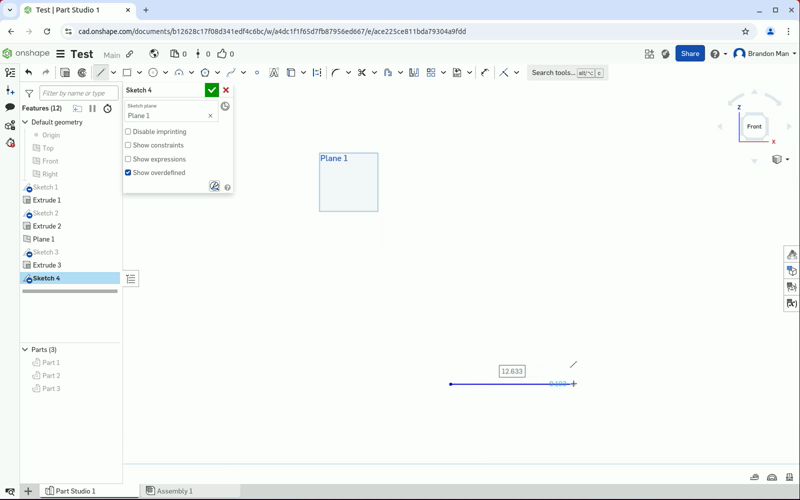
scroll(6)
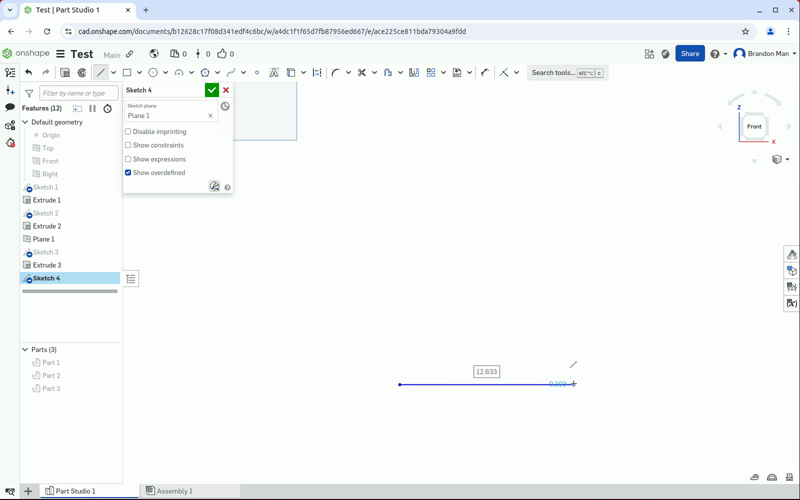
scroll(6)
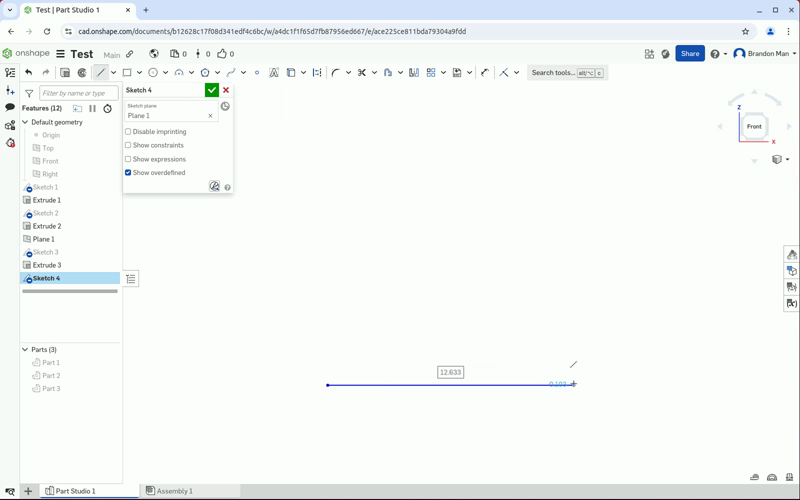
scroll(6)
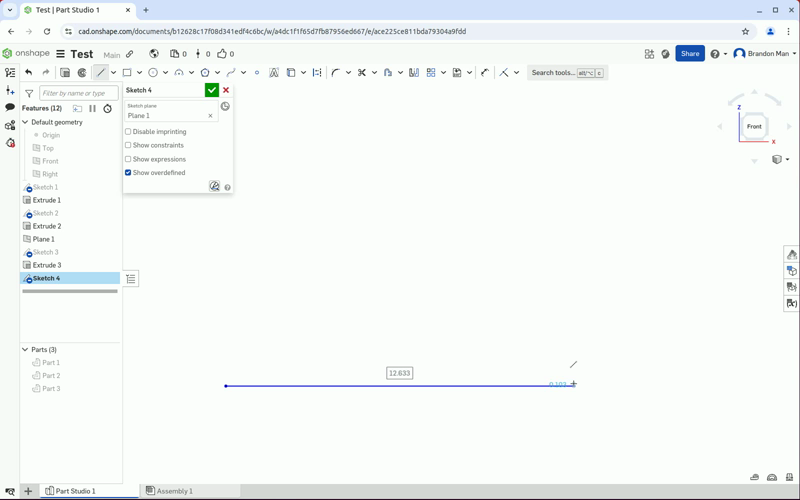
scroll(6)
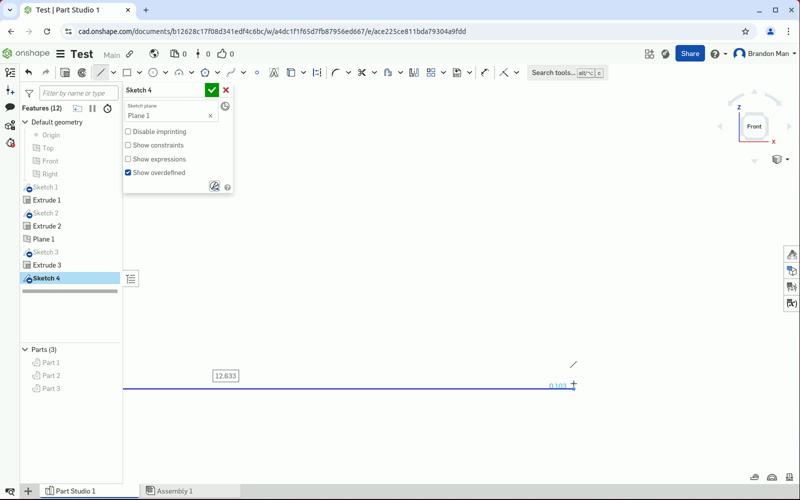
click(573, 383)
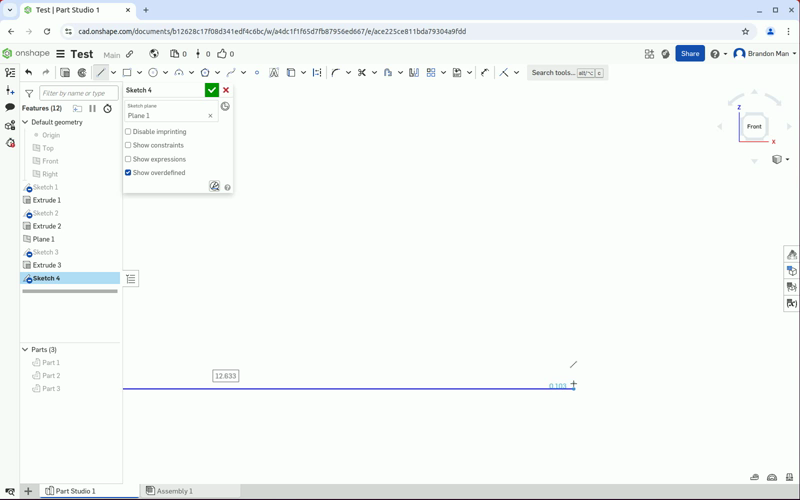
scroll(-6)
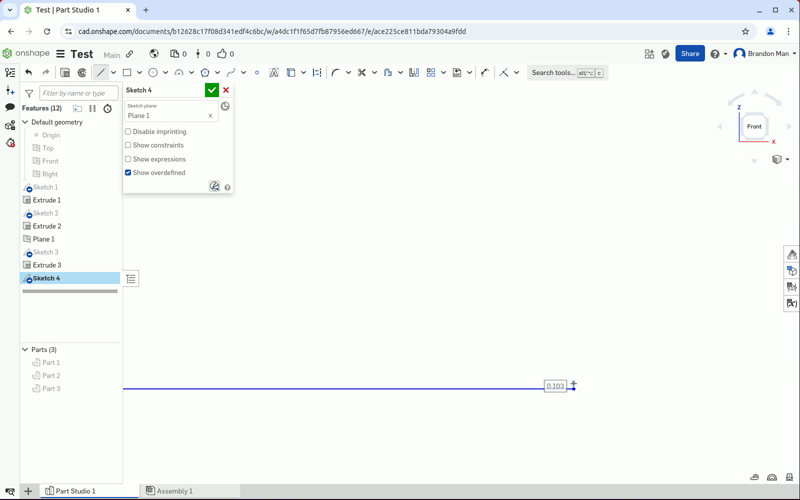
scroll(-6)
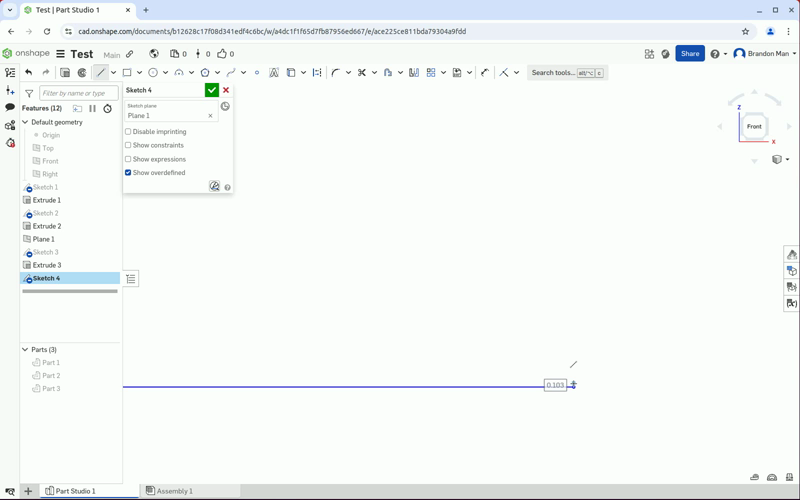
scroll(-6)
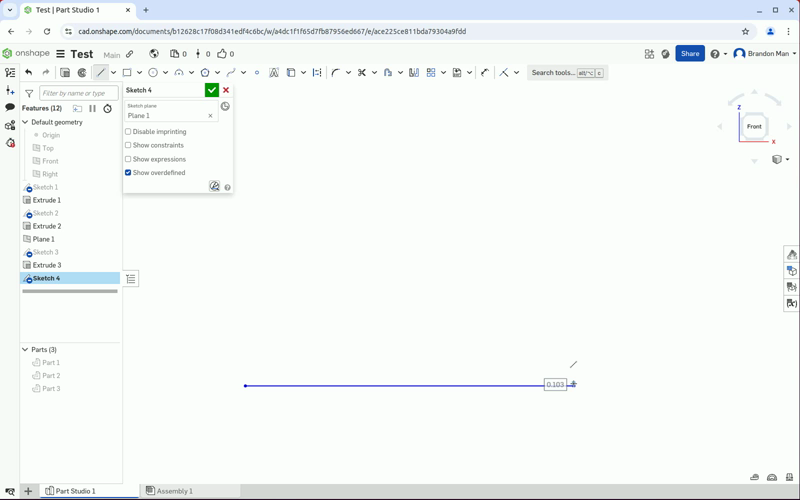
scroll(-6)
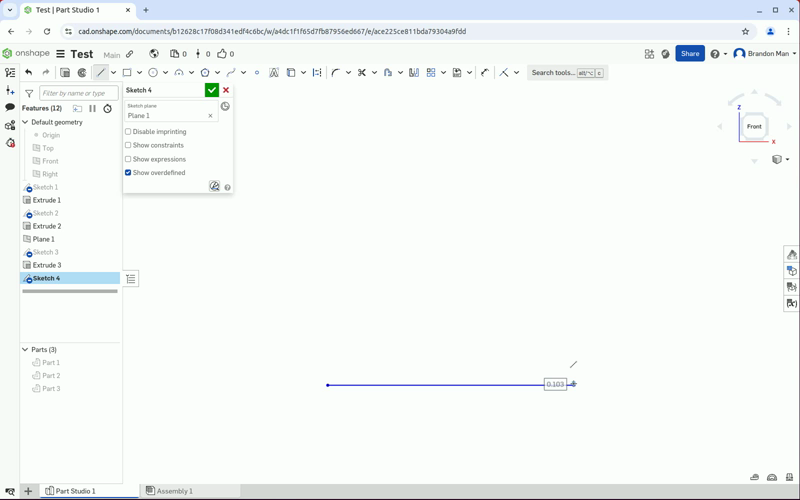
scroll(-6)
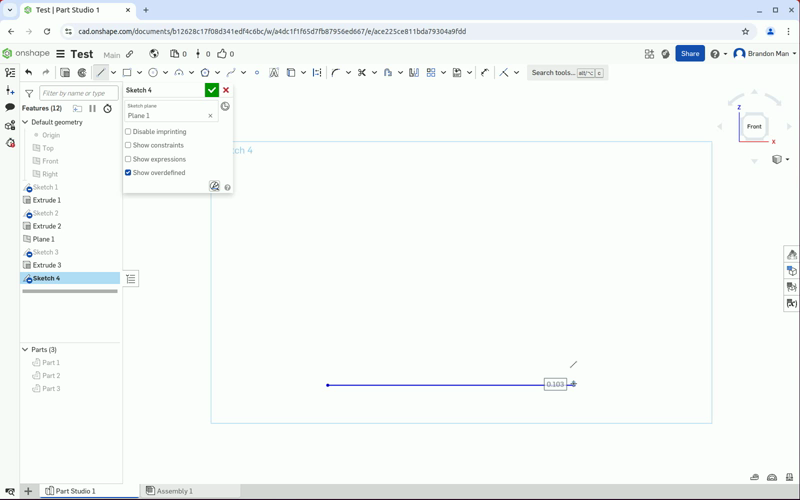
scroll(-6)
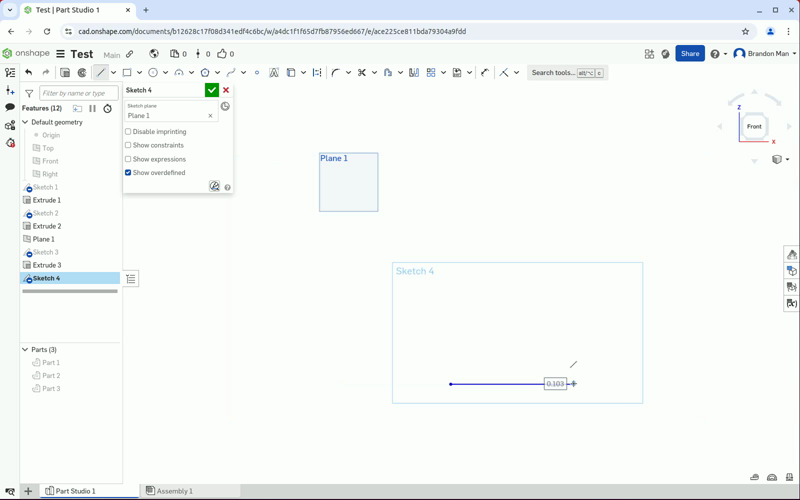
scroll(-6)
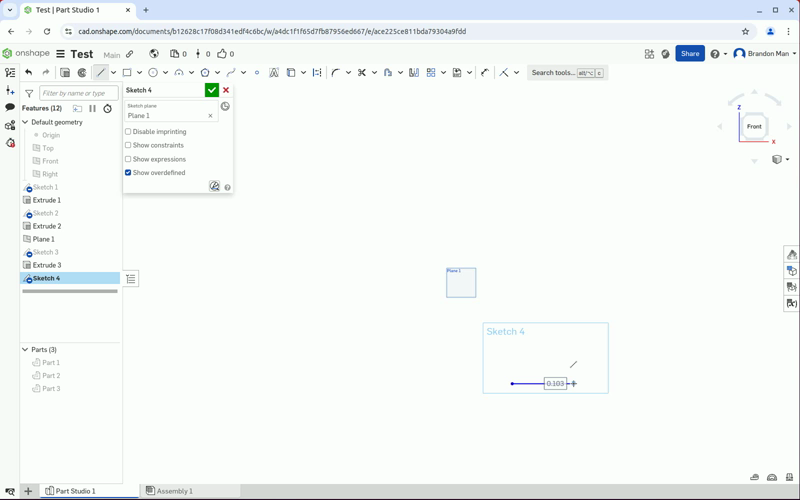
key_up(shift)
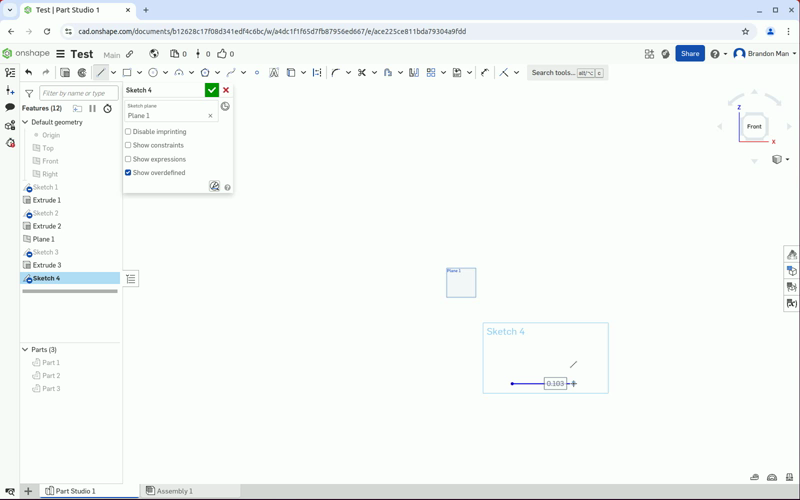
key_down(shift)
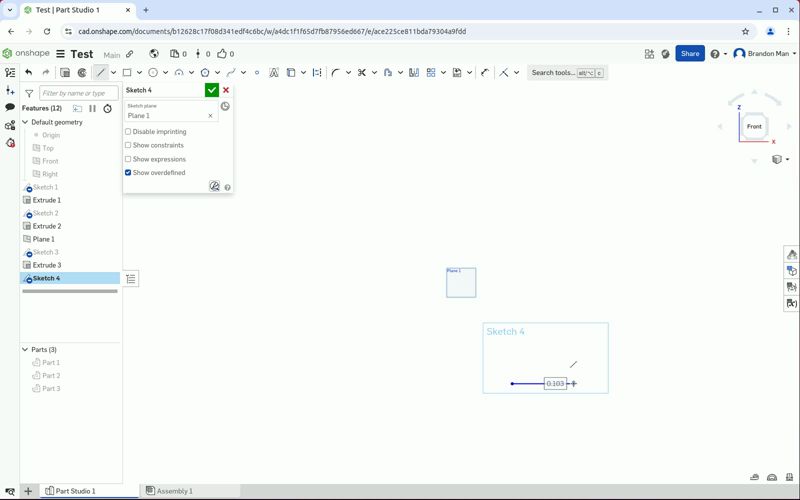
mouse_move(512, 383)
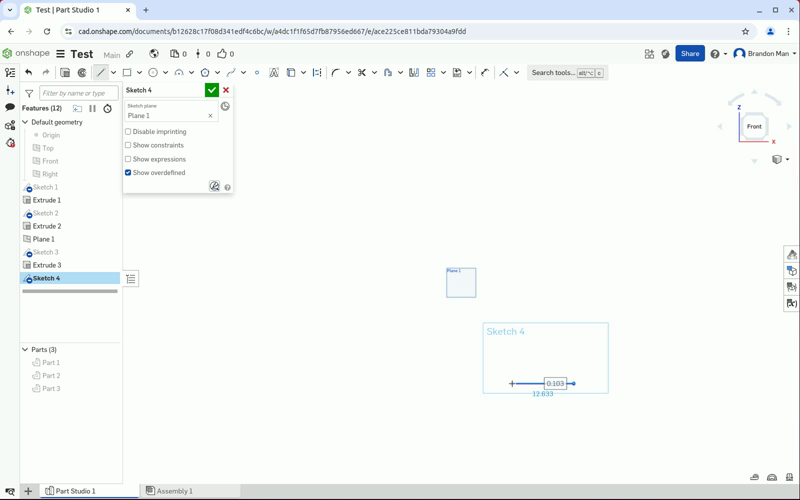
scroll(6)
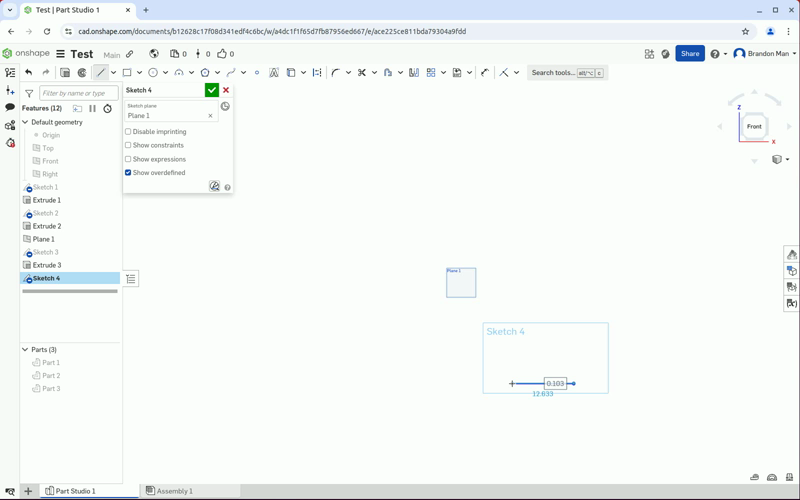
scroll(6)
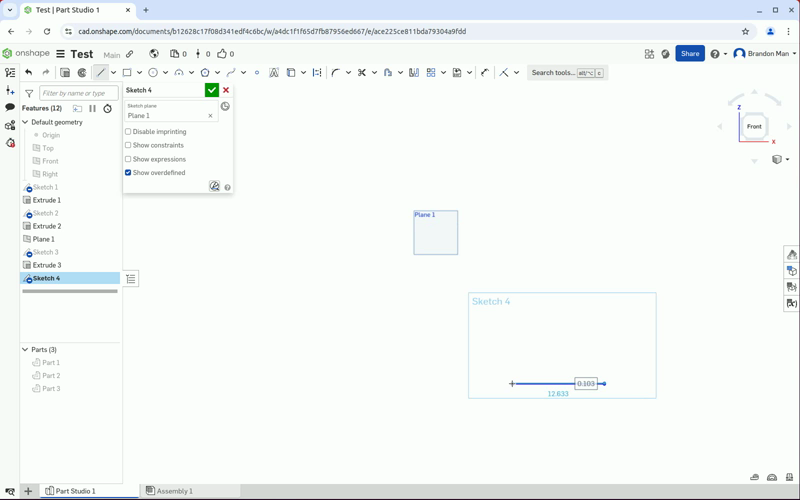
scroll(6)
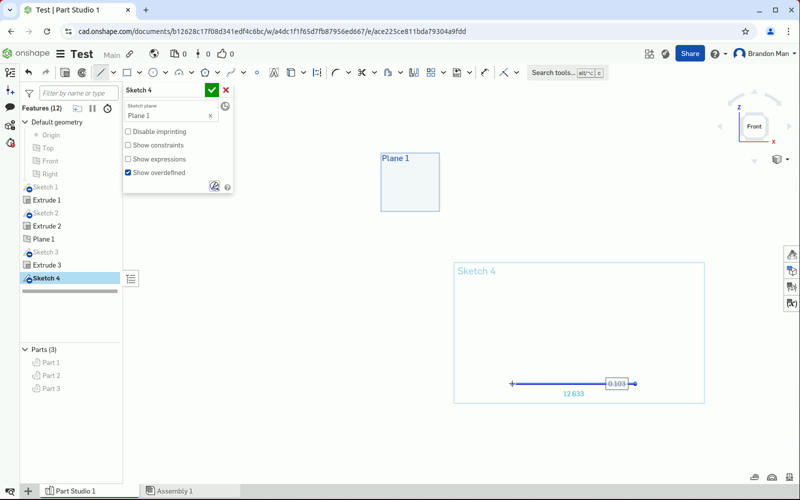
scroll(6)
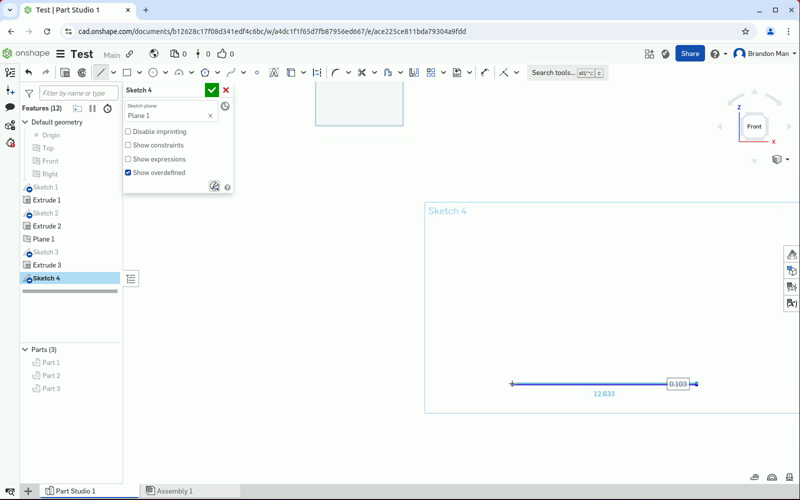
scroll(6)
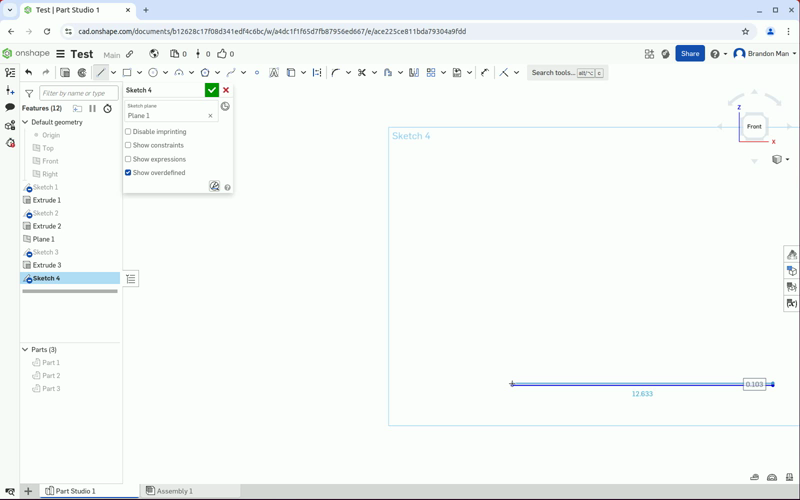
scroll(6)
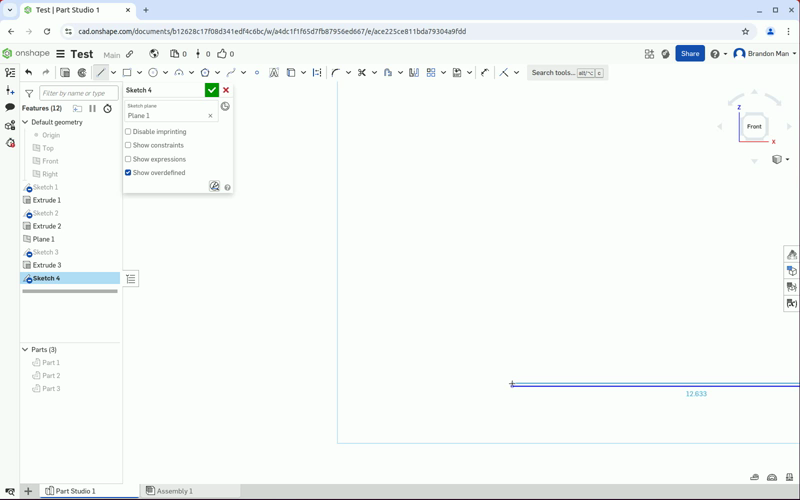
scroll(6)
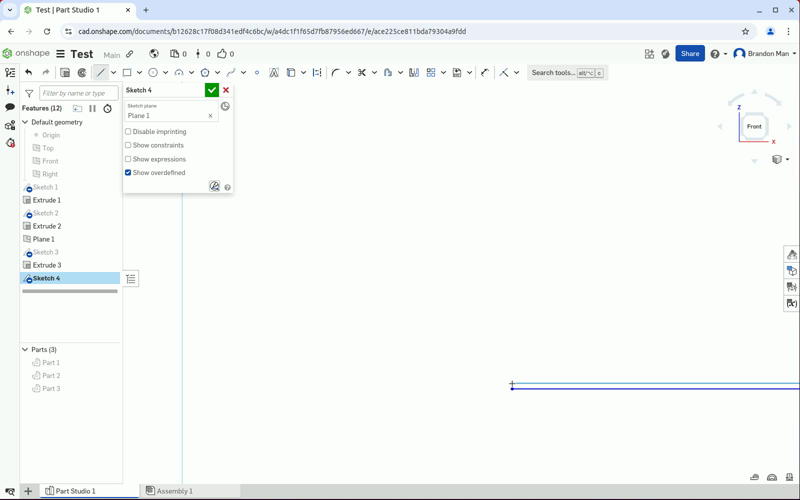
click(512, 383)
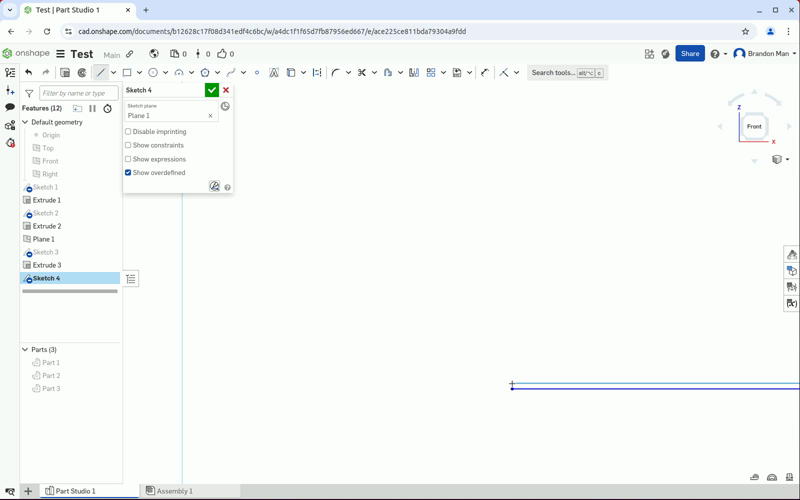
scroll(-6)
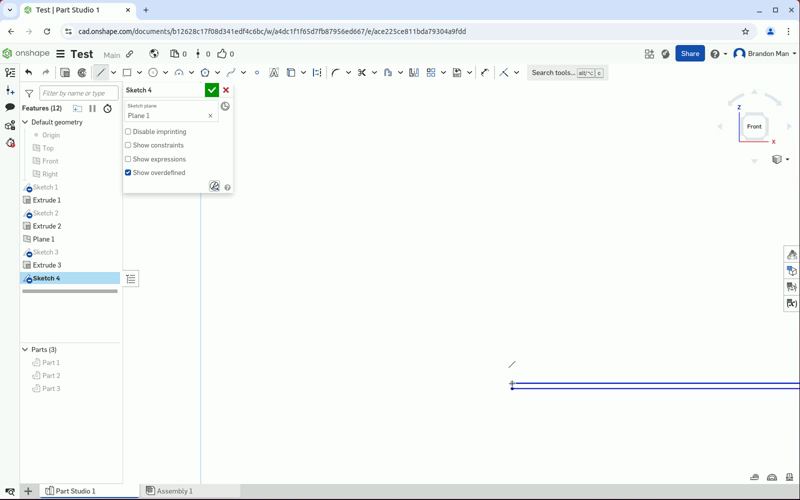
scroll(-6)
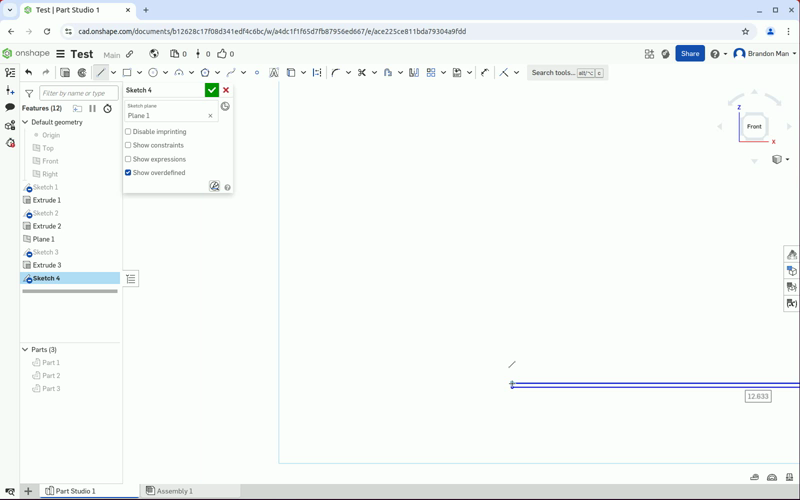
scroll(-6)
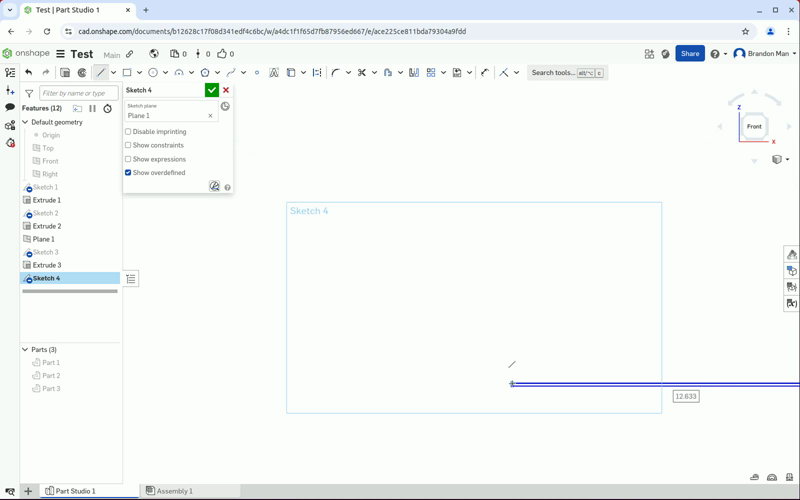
scroll(-6)
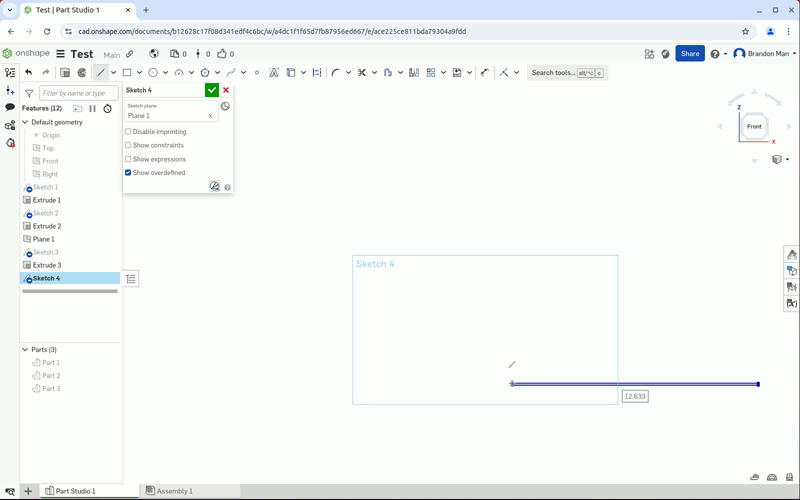
scroll(-6)
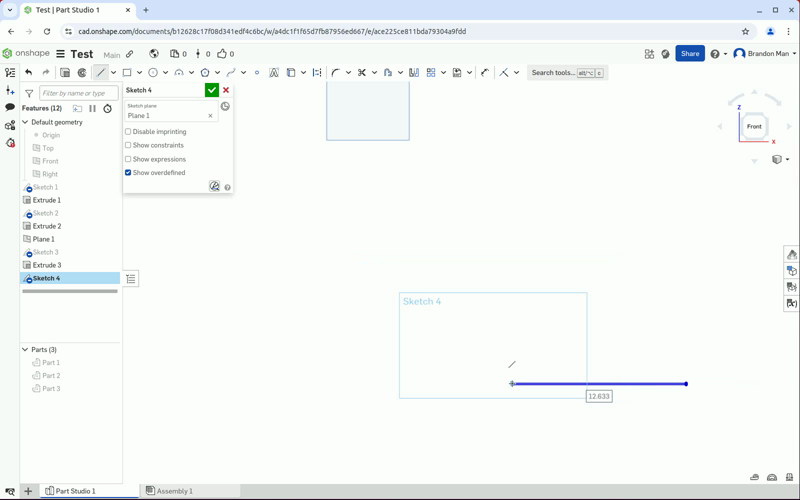
scroll(-6)
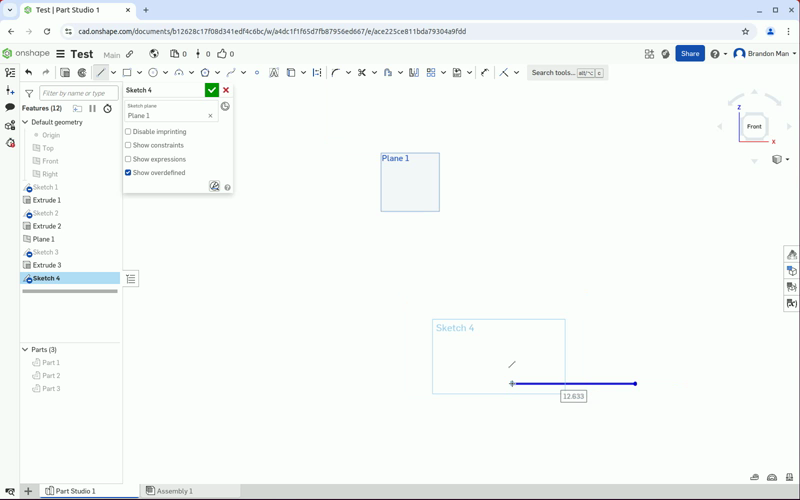
scroll(-6)
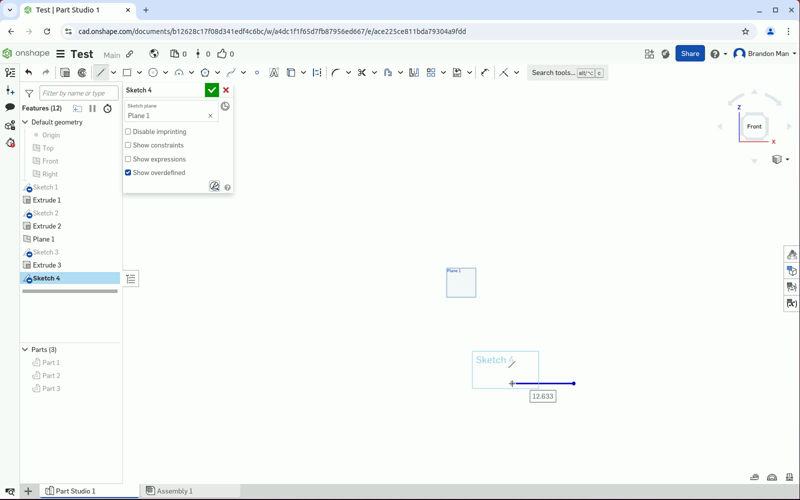
key_up(shift)
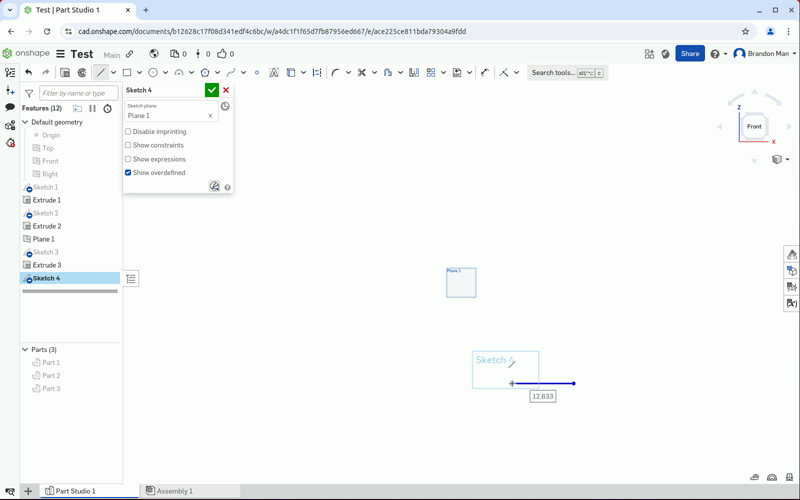
mouse_move(542, 383)
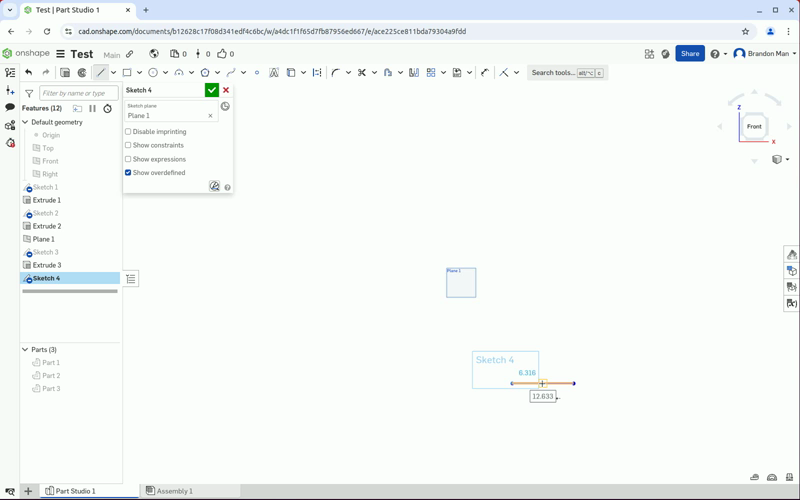
key_down(shift)
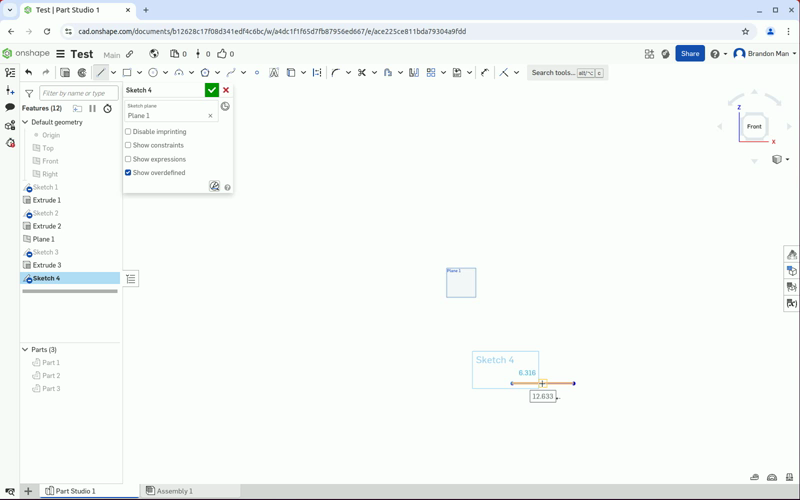
mouse_move(512, 383)
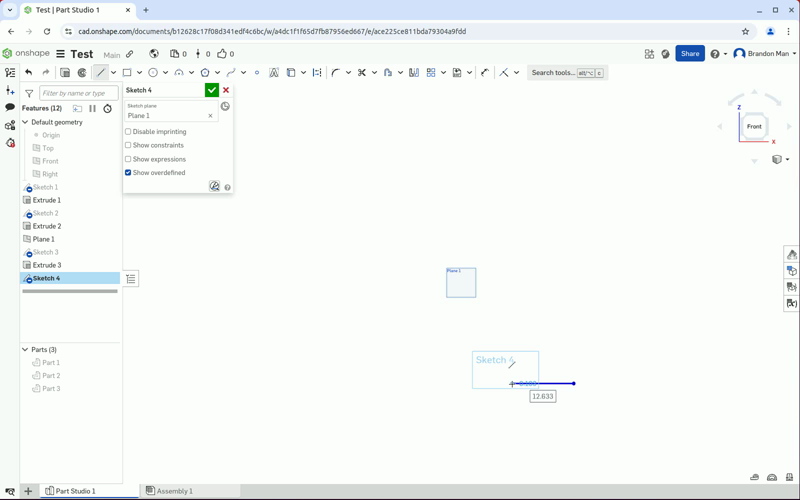
scroll(6)
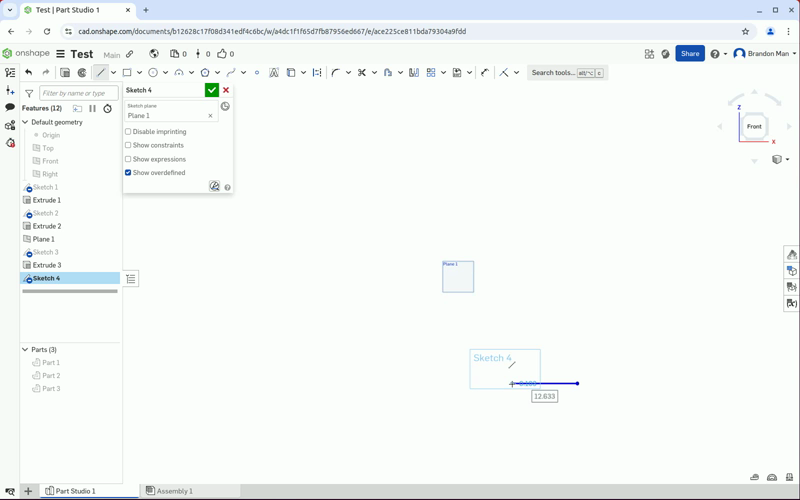
scroll(6)
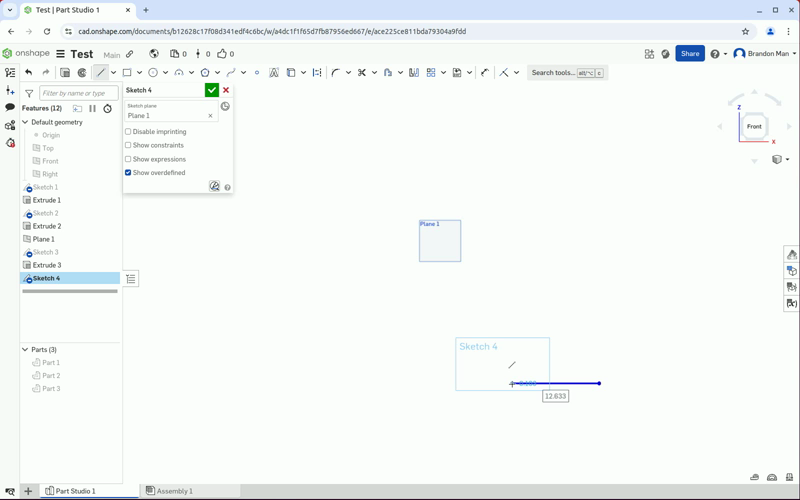
scroll(6)
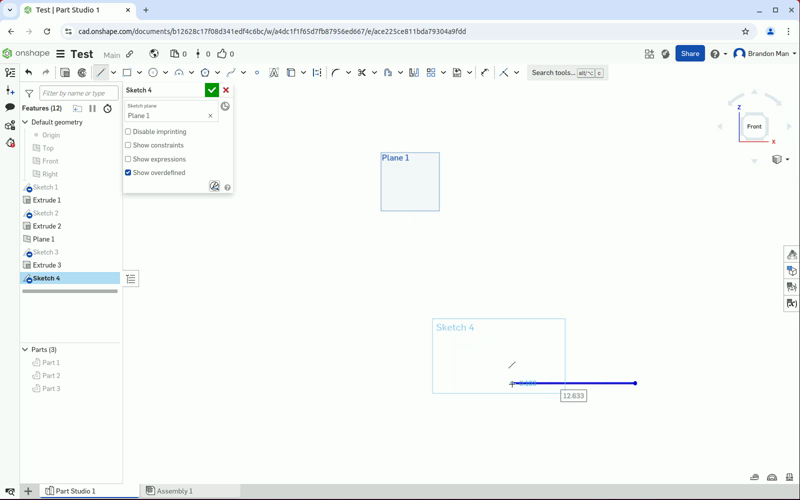
scroll(6)
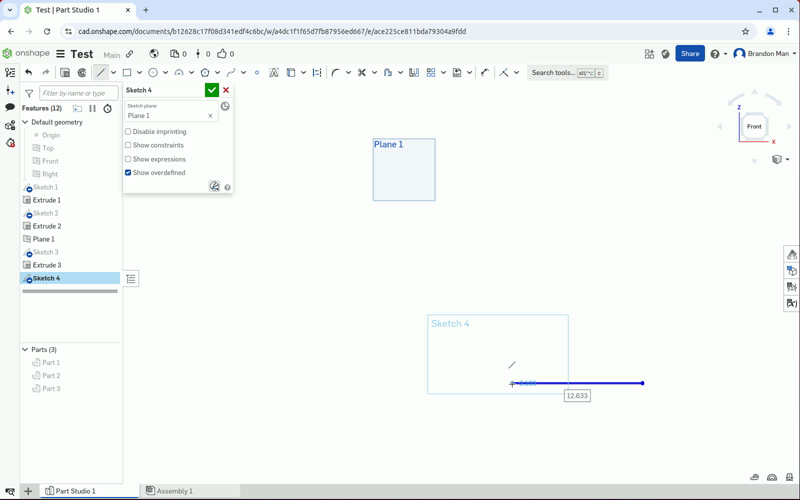
scroll(6)
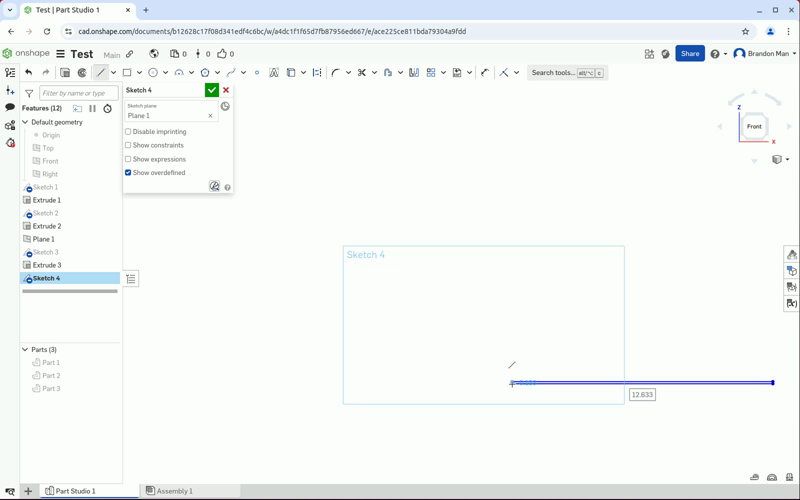
scroll(6)
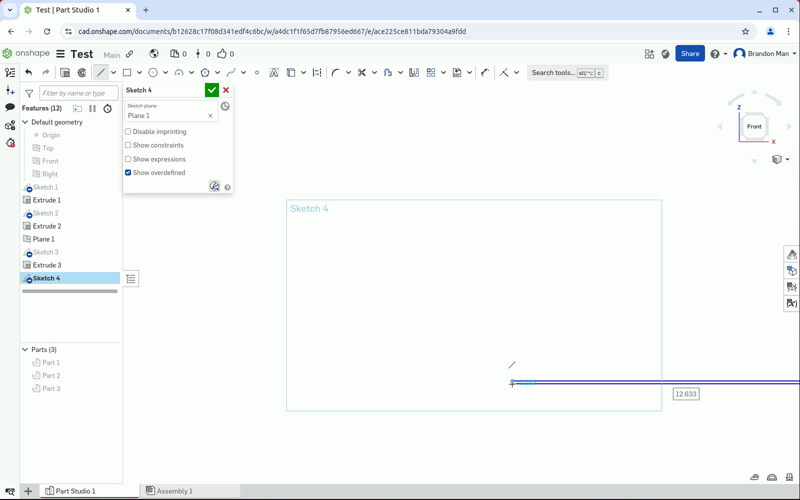
scroll(6)
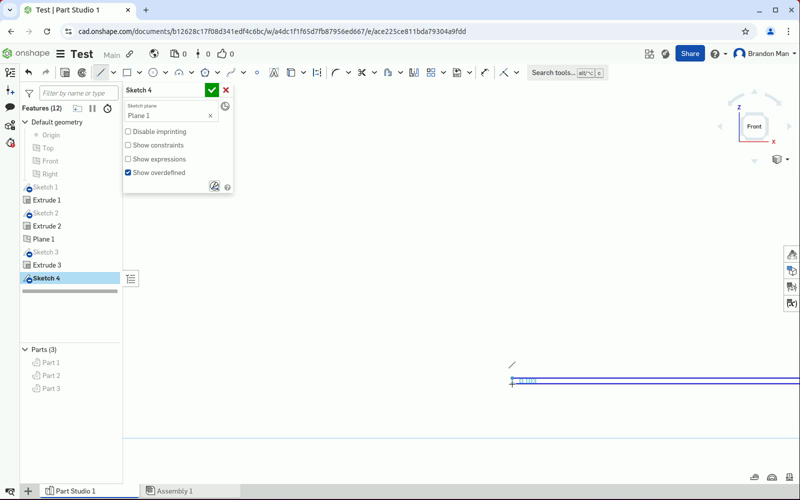
key_up(shift)
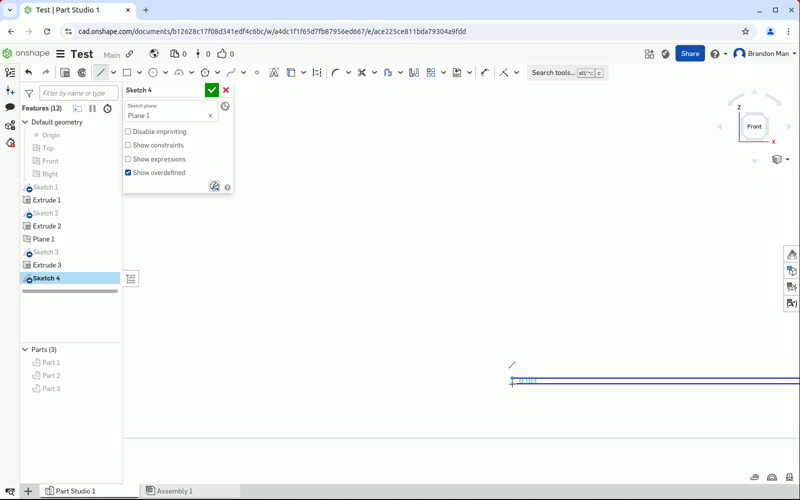
click(512, 383)
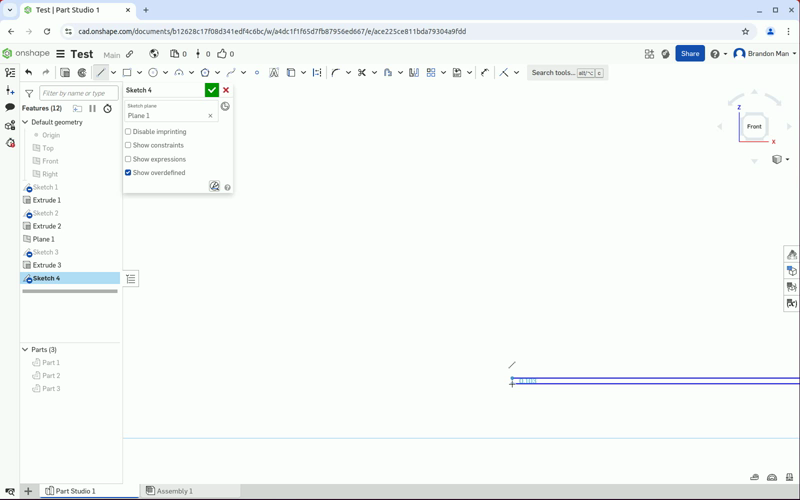
scroll(-6)
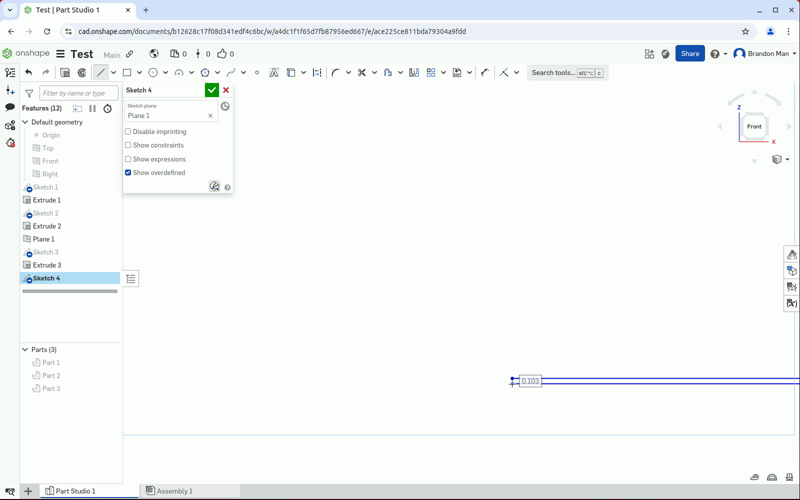
scroll(-6)
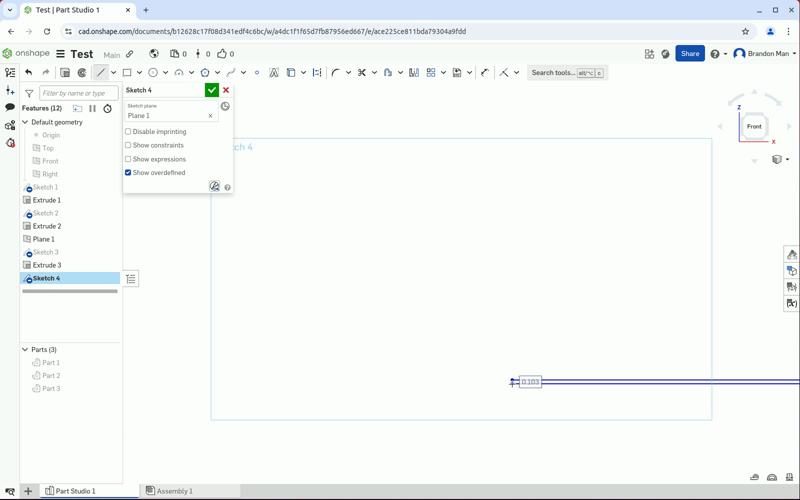
scroll(-6)
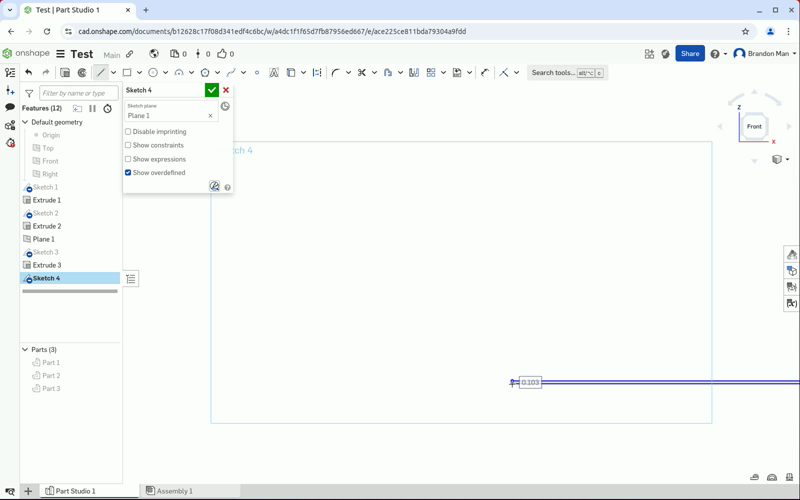
scroll(-6)
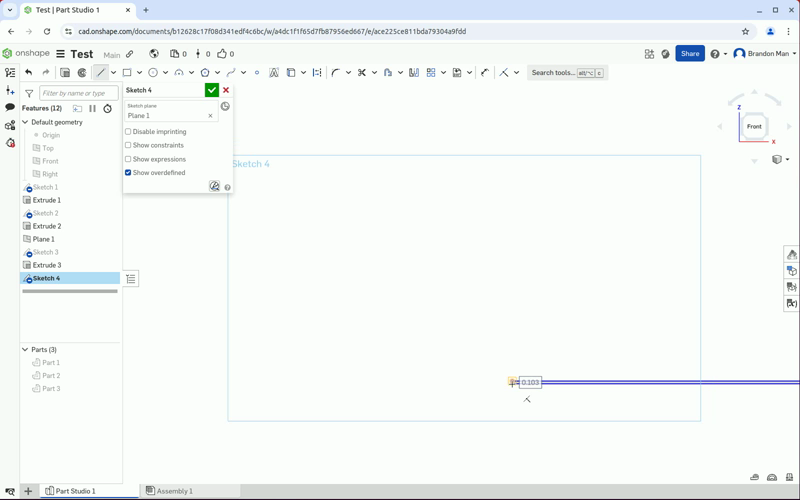
scroll(-6)
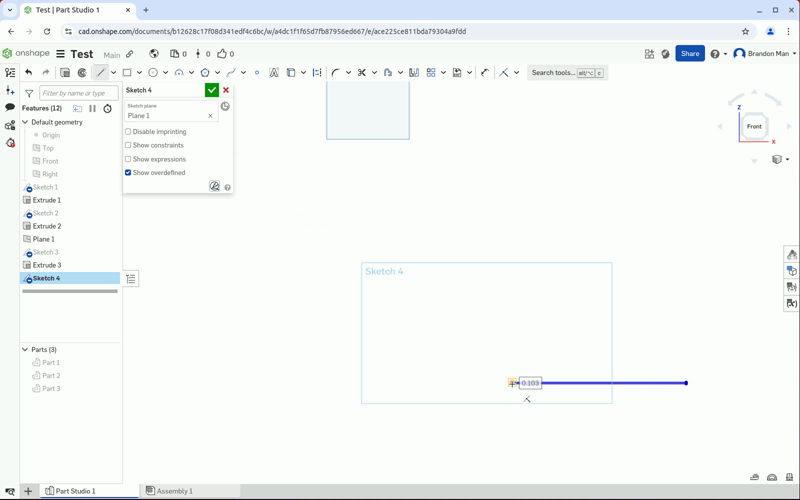
scroll(-6)
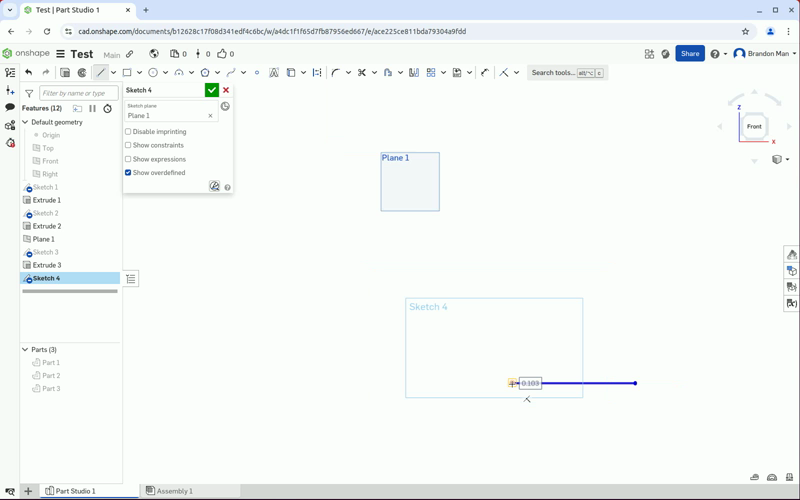
scroll(-6)
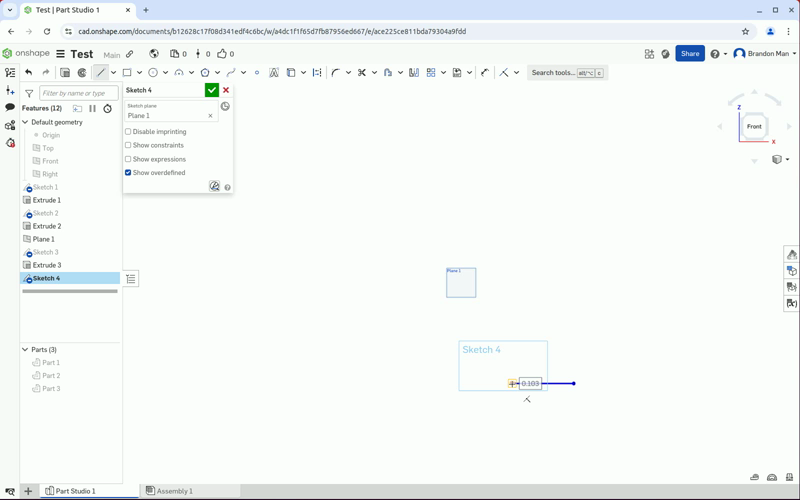
key(esc)
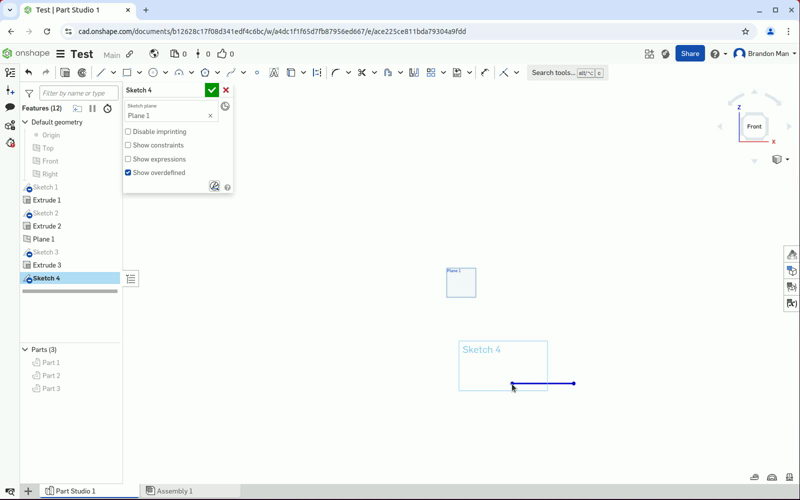
mouse_move(566, 383)
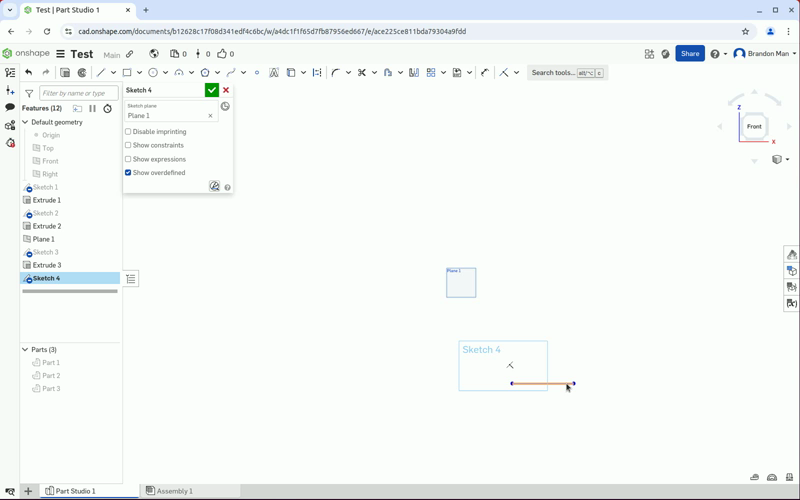
scroll(6)
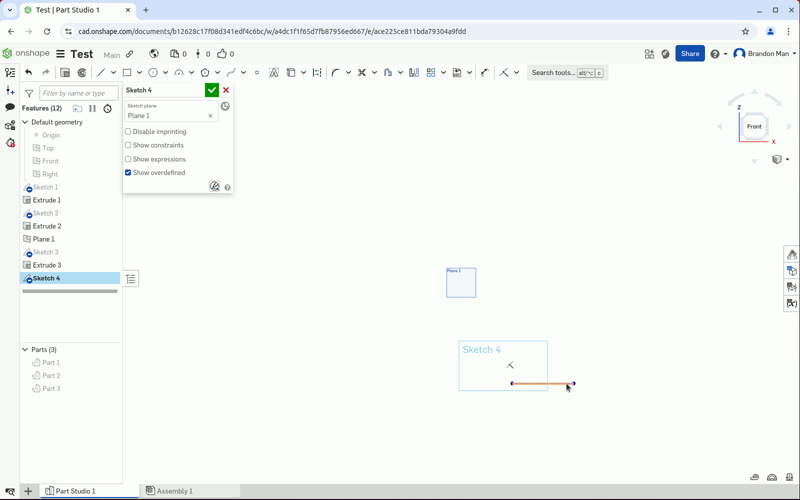
scroll(6)
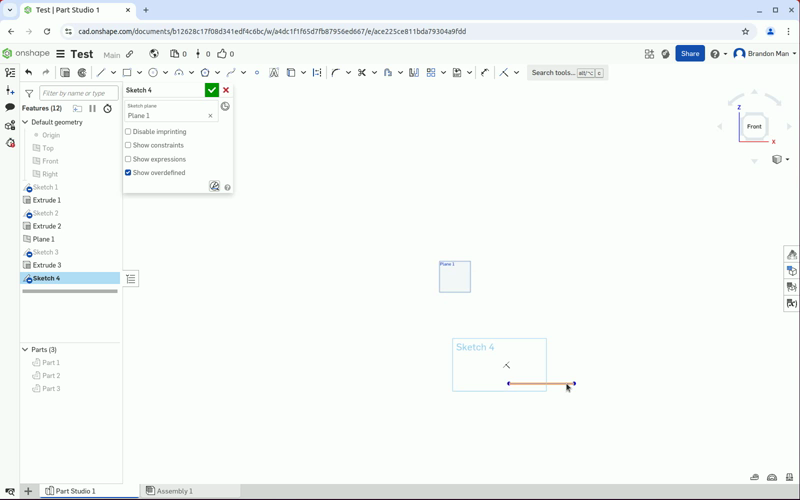
scroll(6)
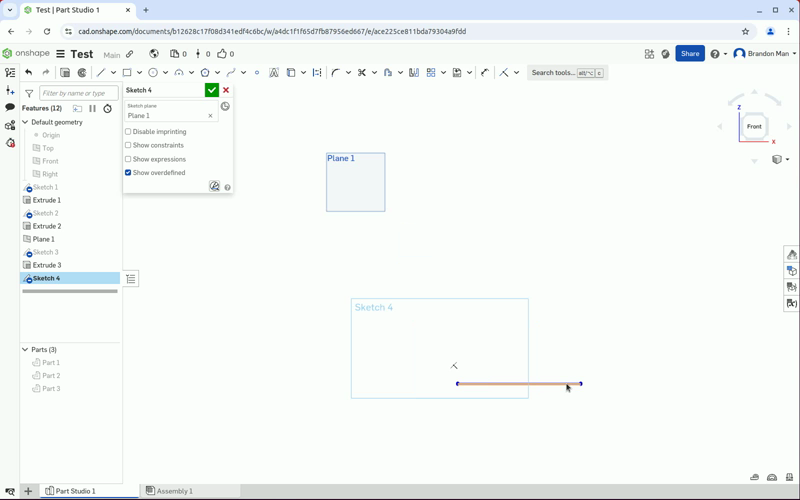
scroll(6)
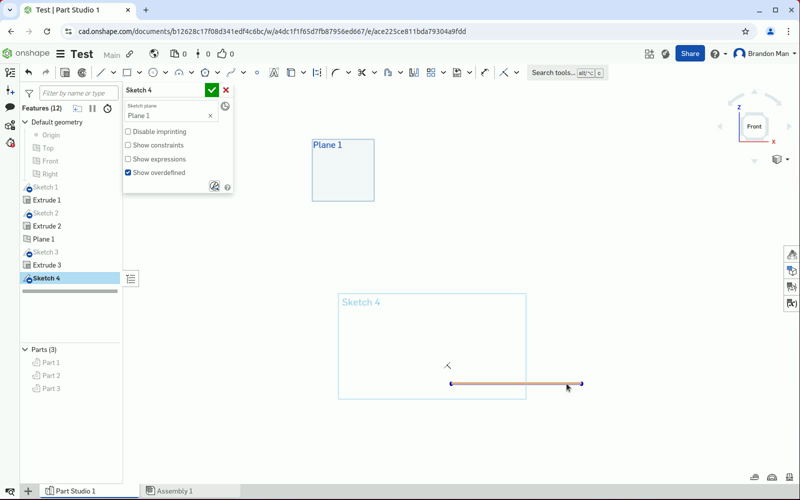
scroll(6)
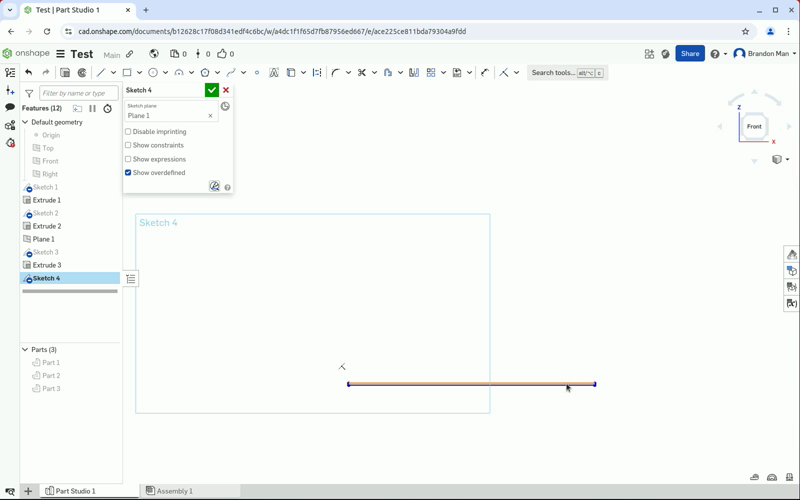
scroll(6)
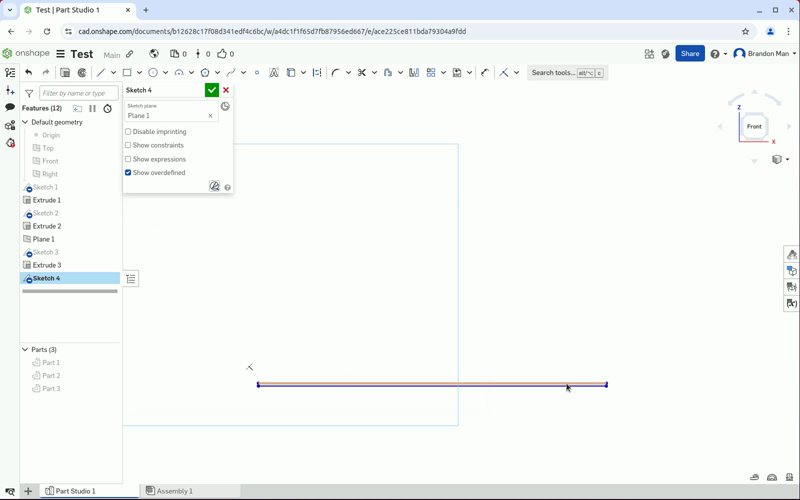
scroll(6)
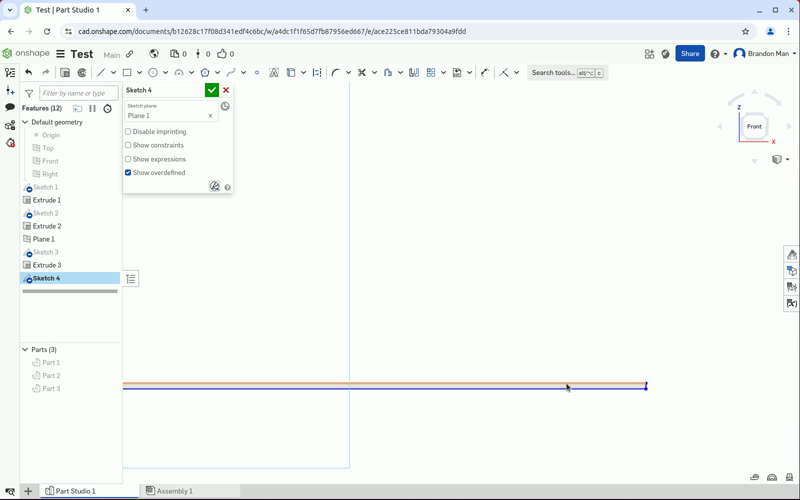
click(566, 383)
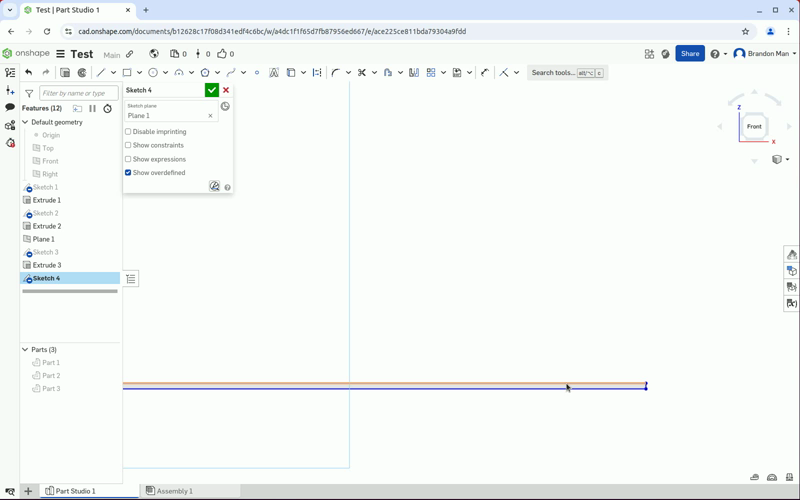
scroll(-6)
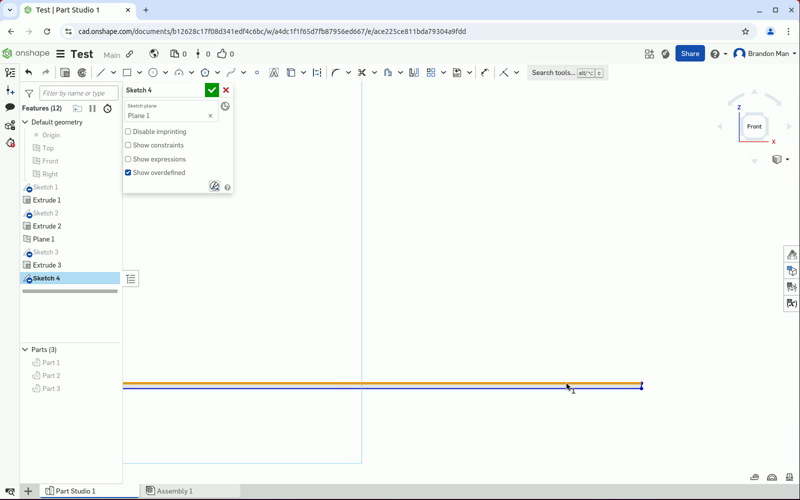
scroll(-6)
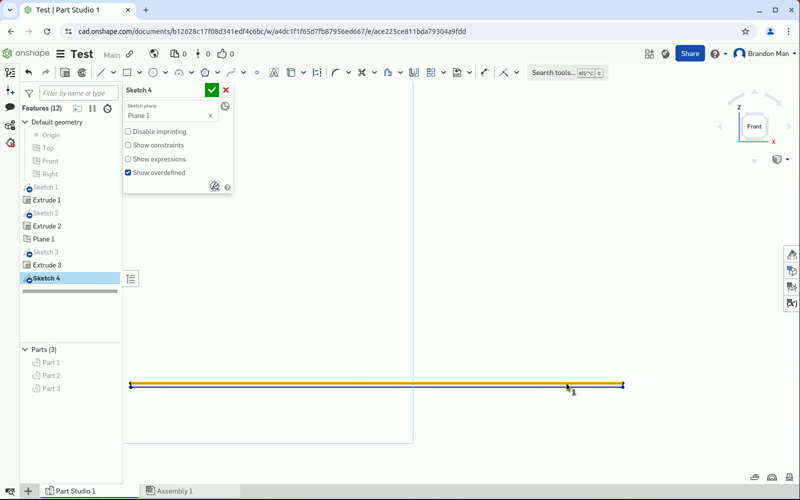
scroll(-6)
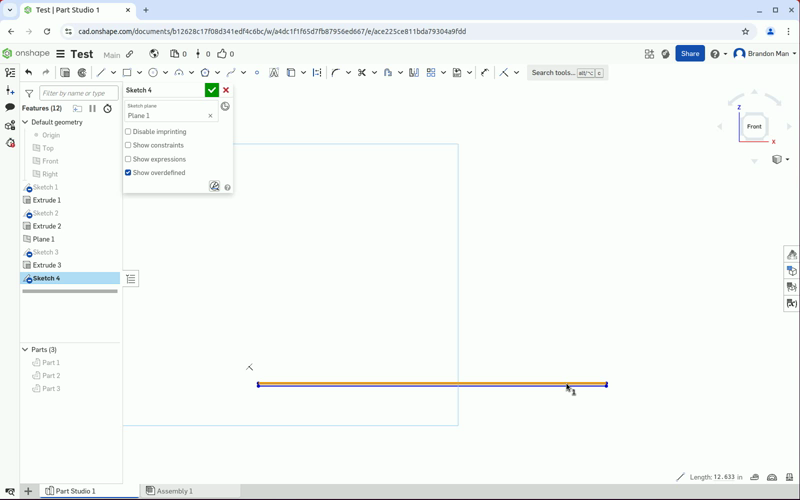
scroll(-6)
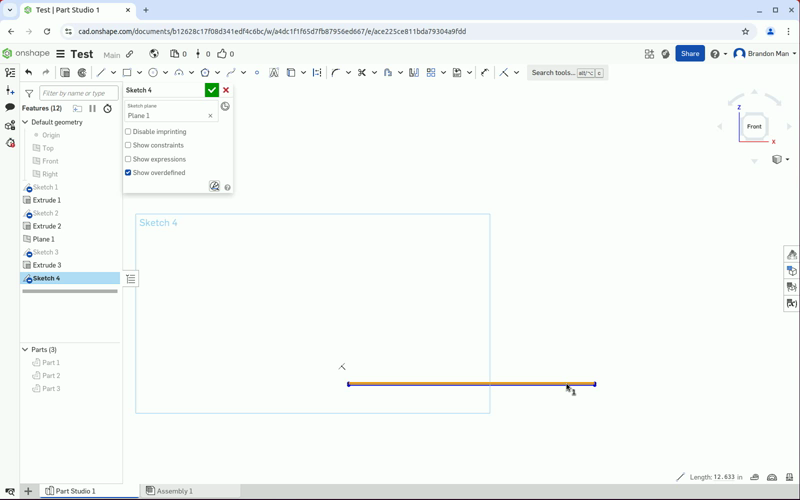
scroll(-6)
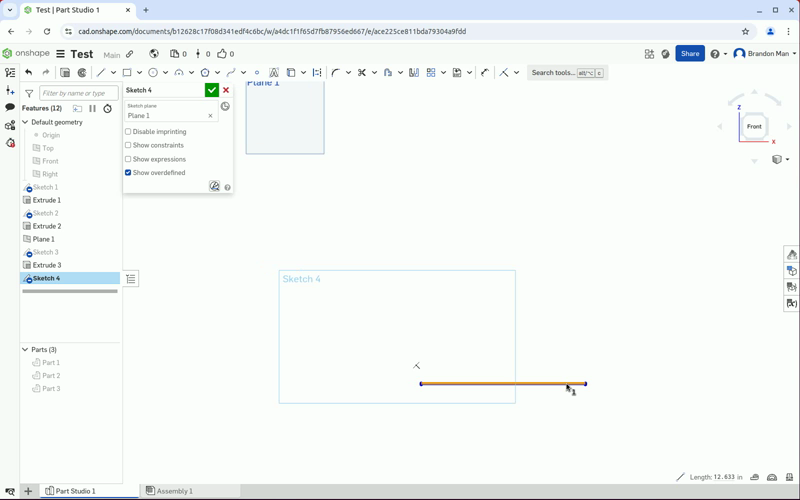
scroll(-6)
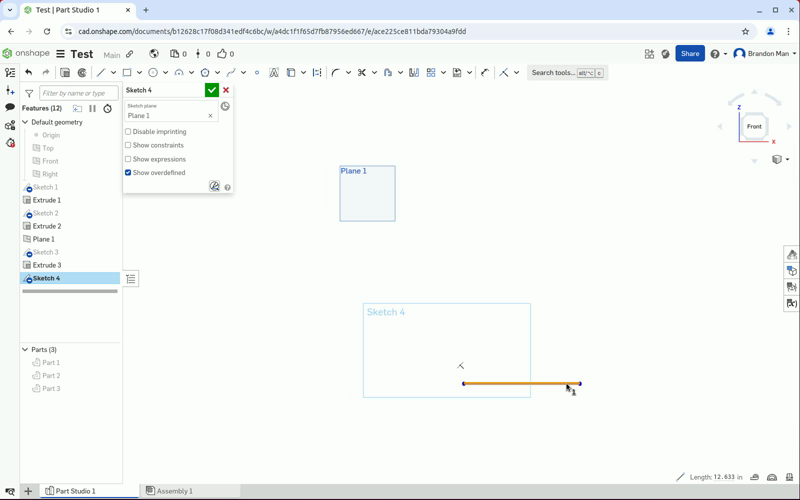
scroll(-6)
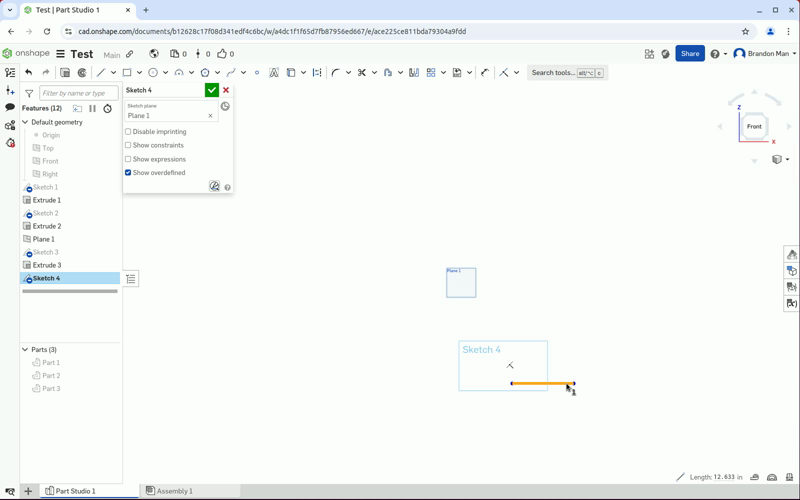
mouse_move(73, 352)
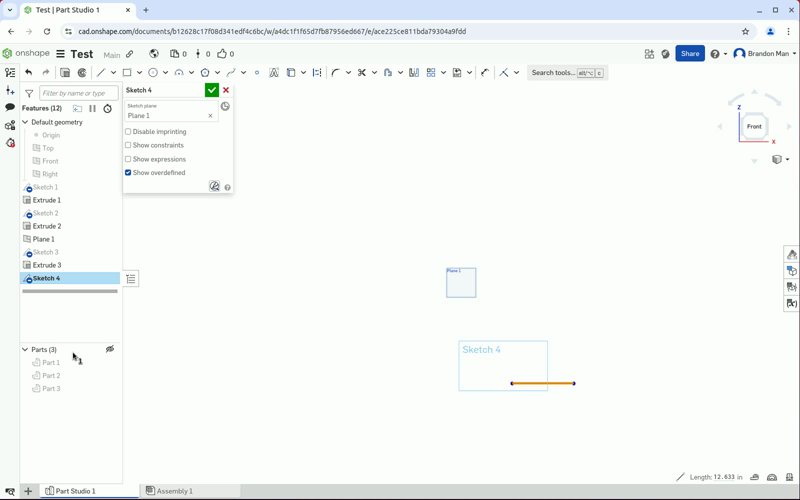
key(shift+y)
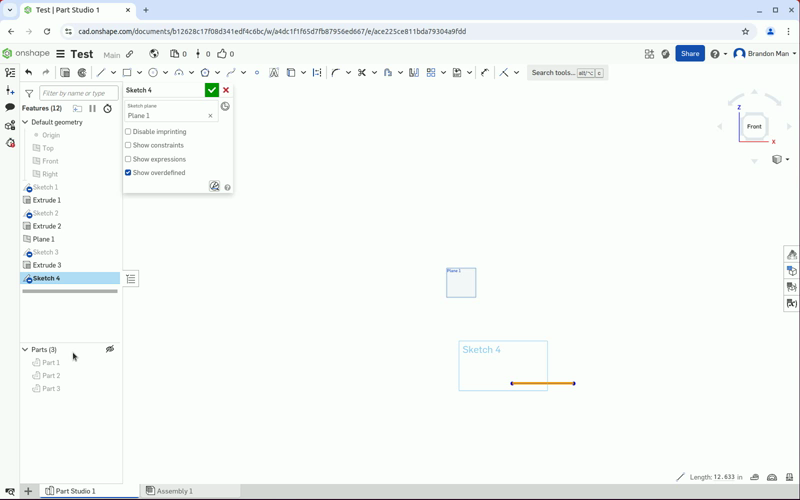
key(shift+e)
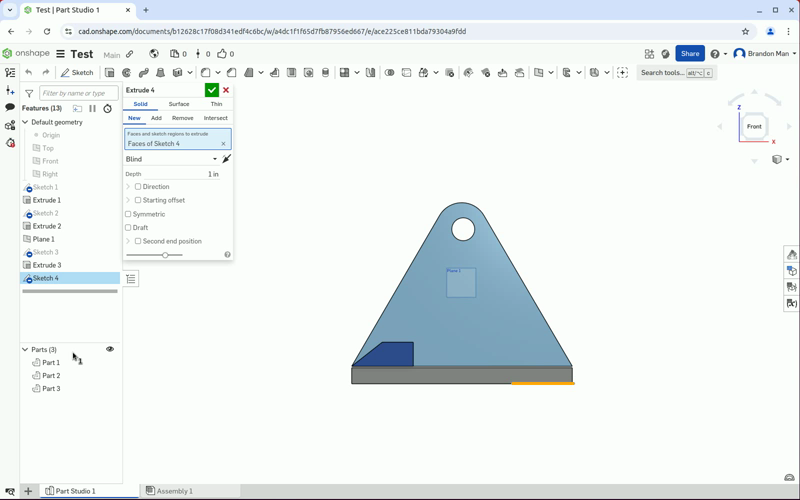
mouse_move(143, 106)
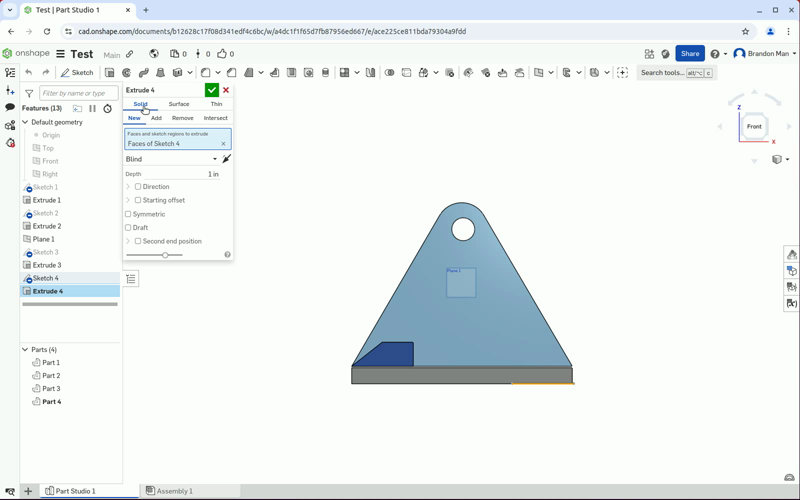
click(143, 106)
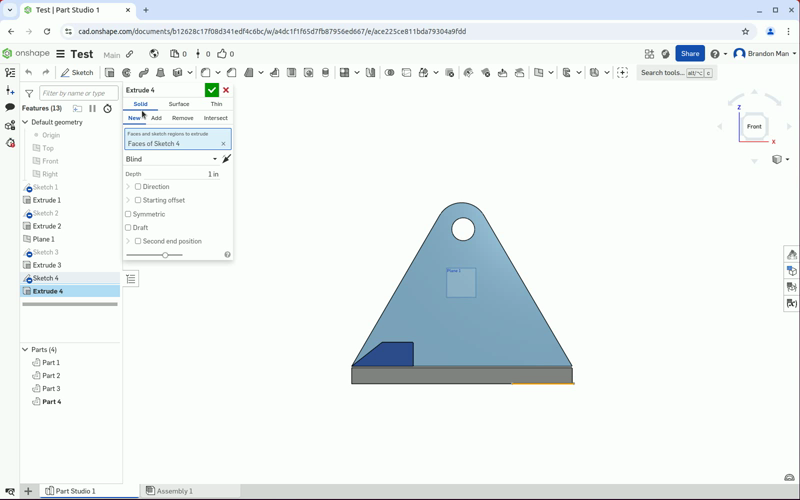
mouse_move(137, 120)
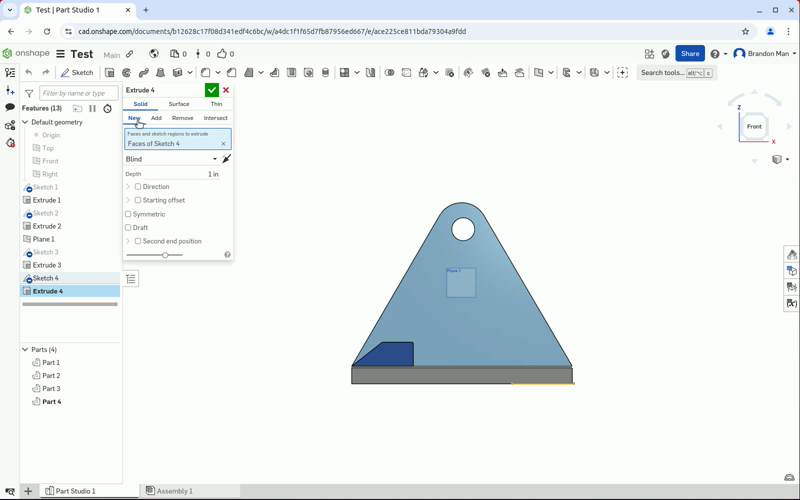
click(137, 120)
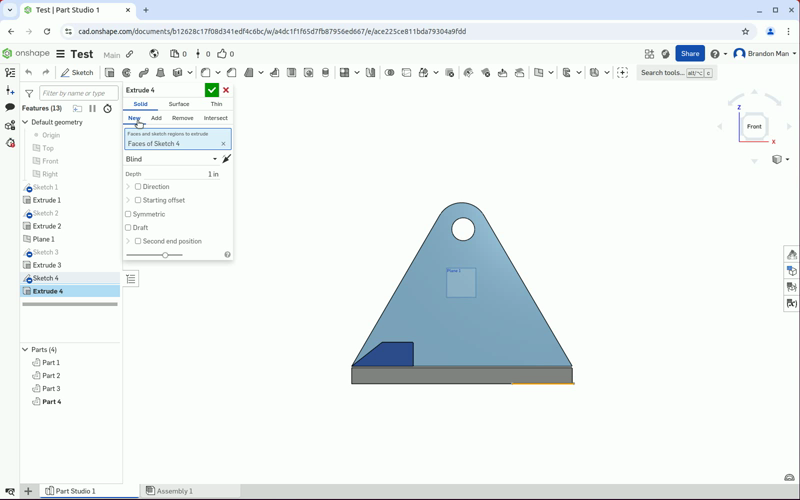
key(tab, 4)
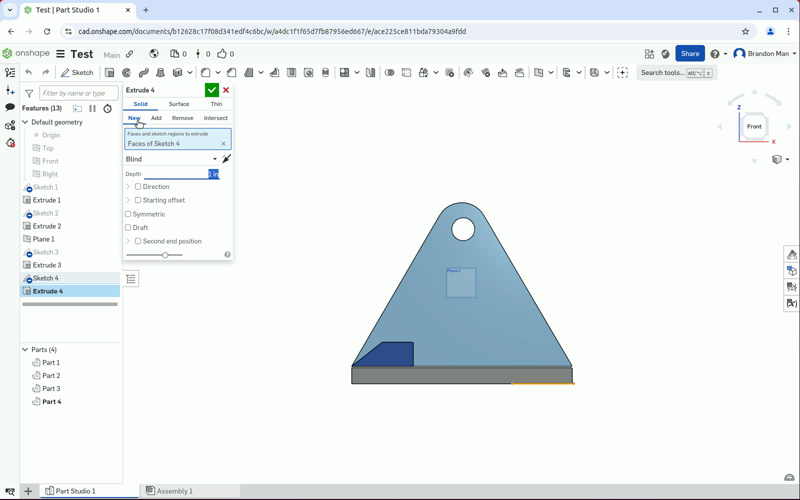
text(3.129)
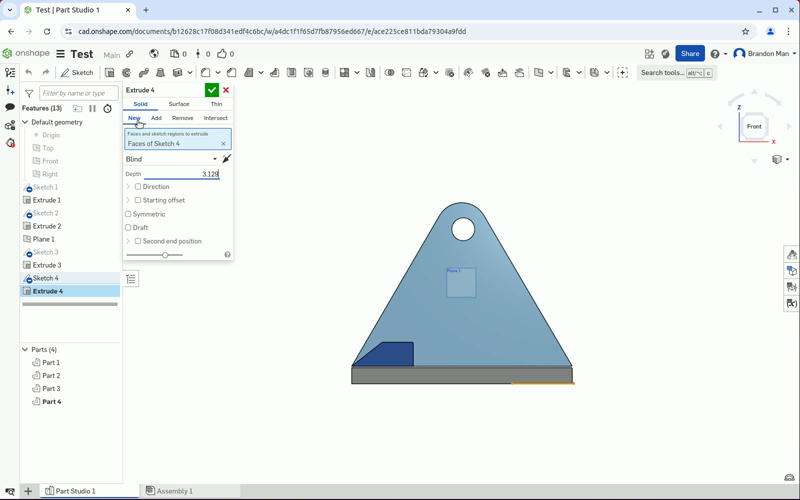
key(enter)
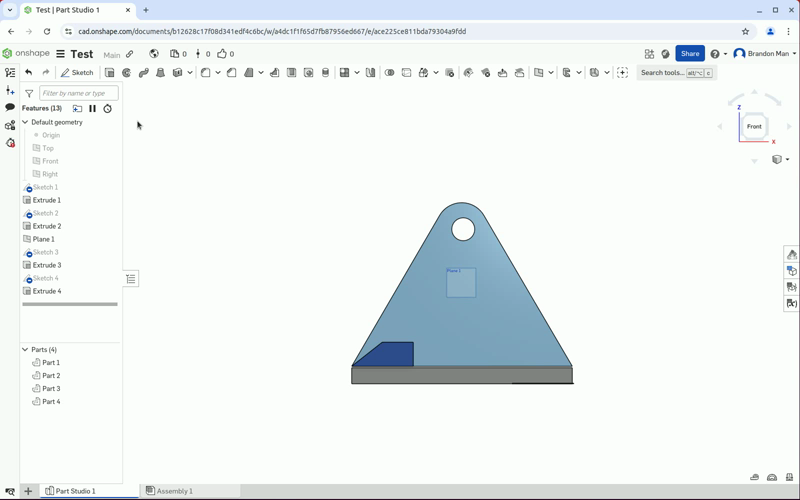
key(shift+h)
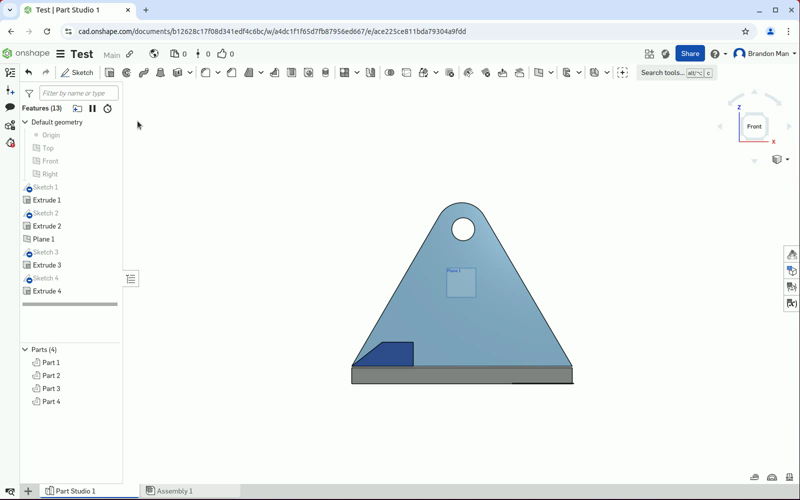
key(shift+h)
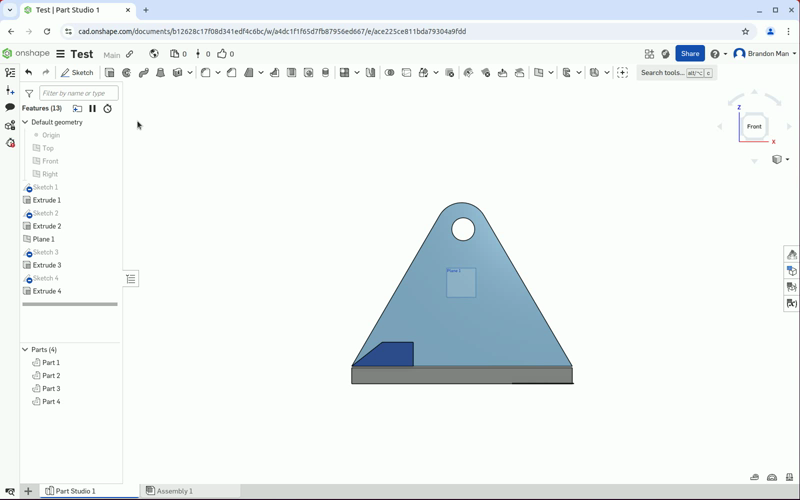
mouse_move(73, 189)
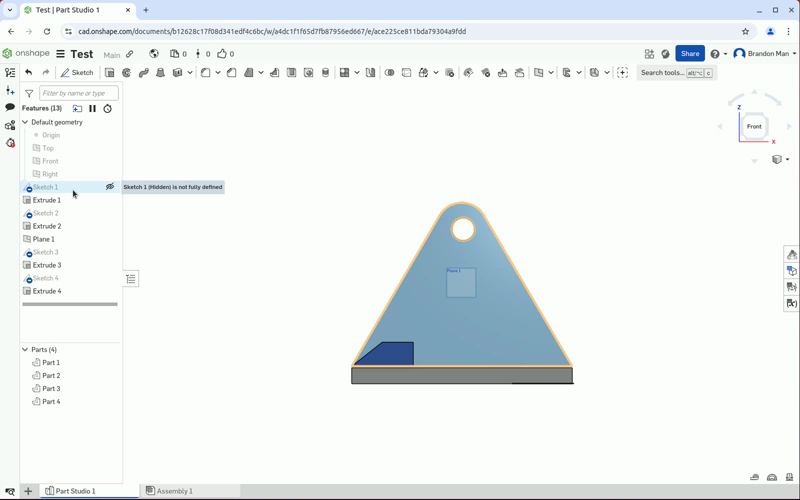
click(73, 189)
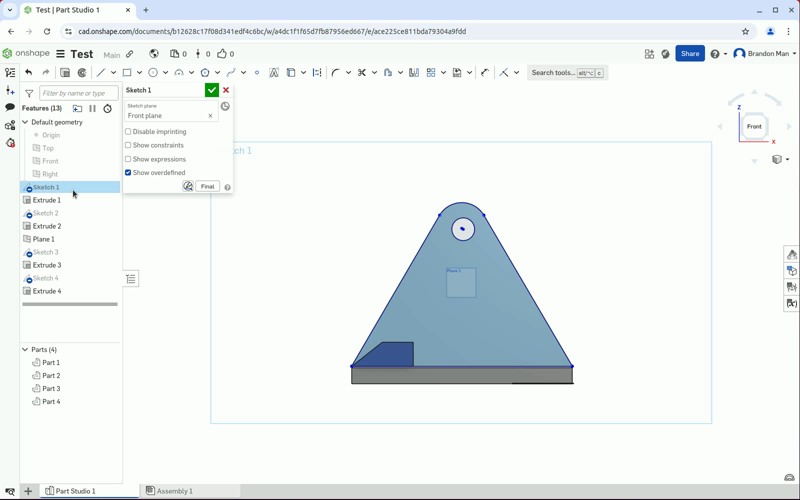
mouse_move(229, 92)
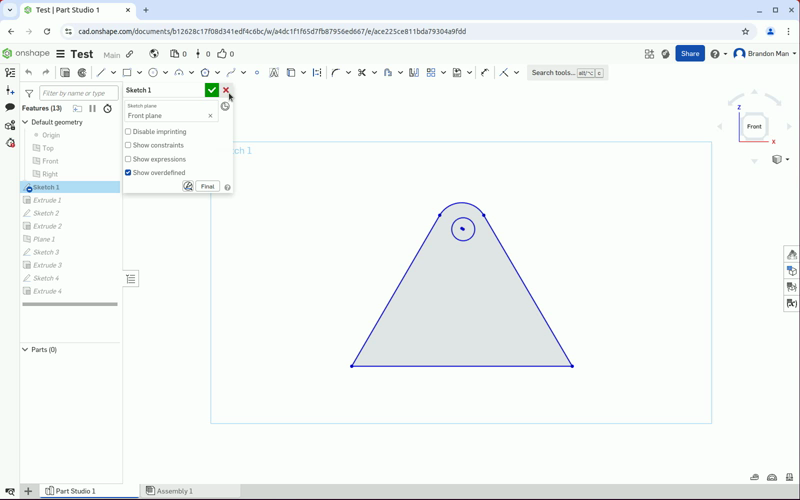
click(229, 92)
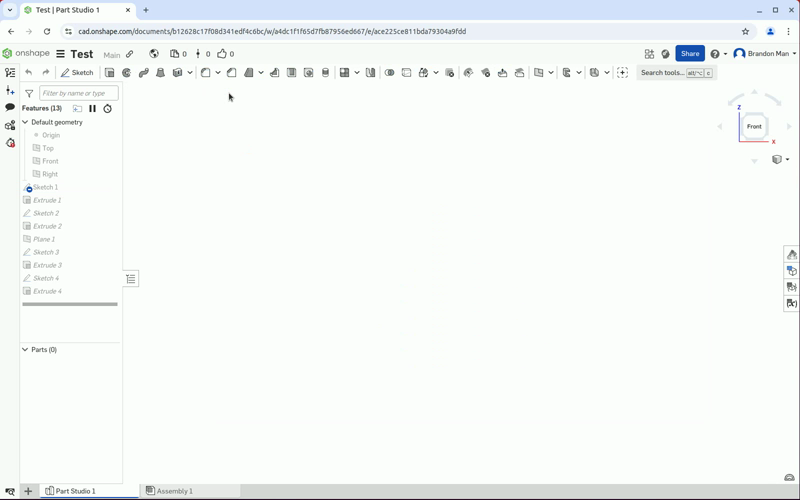
key(shift+s)
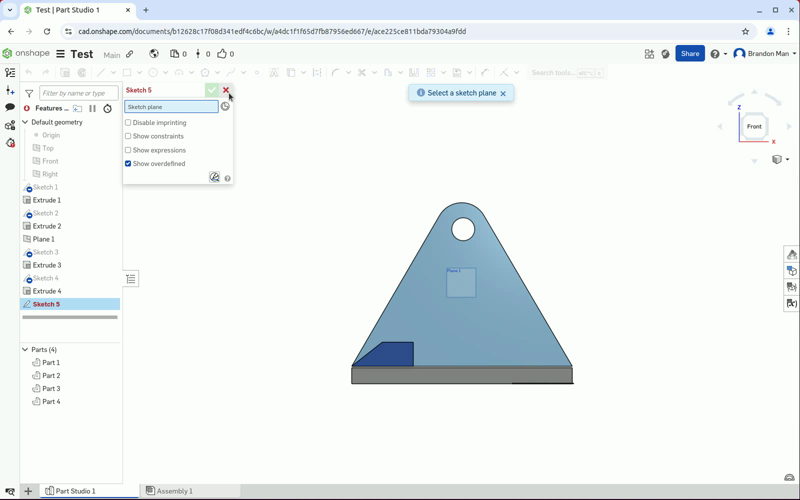
mouse_move(73, 241)
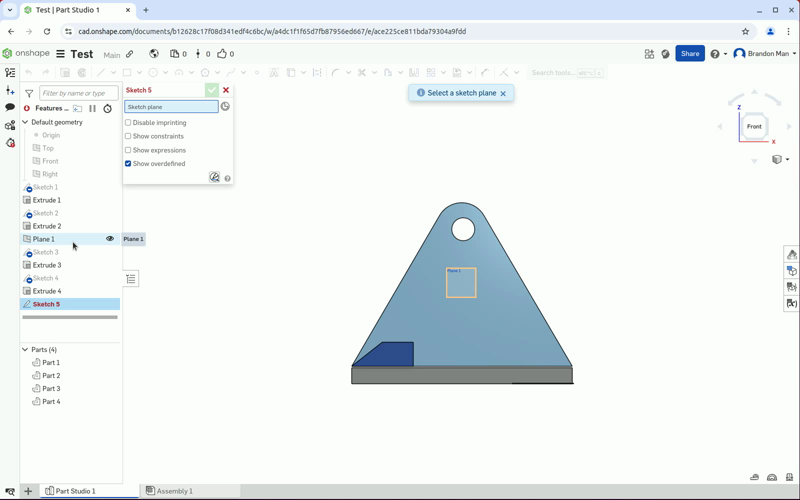
click(73, 241)
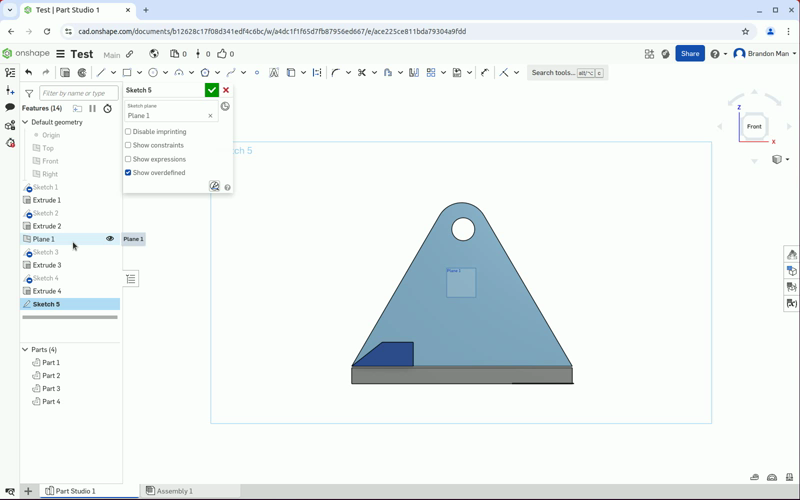
mouse_move(73, 352)
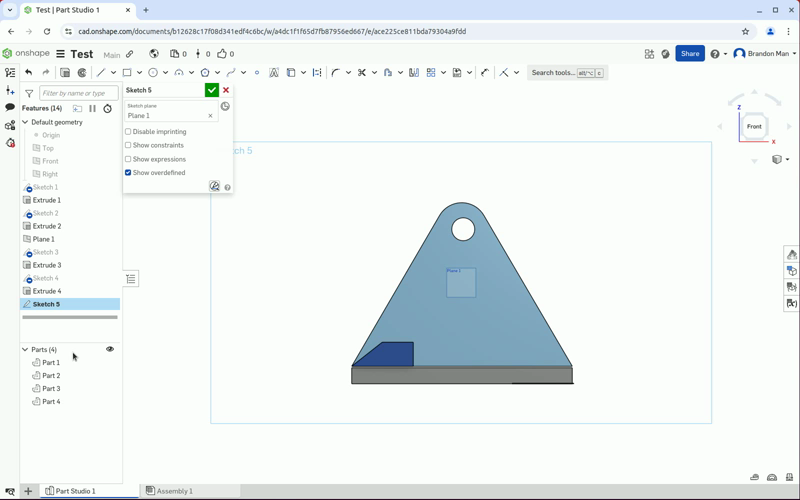
key(y)
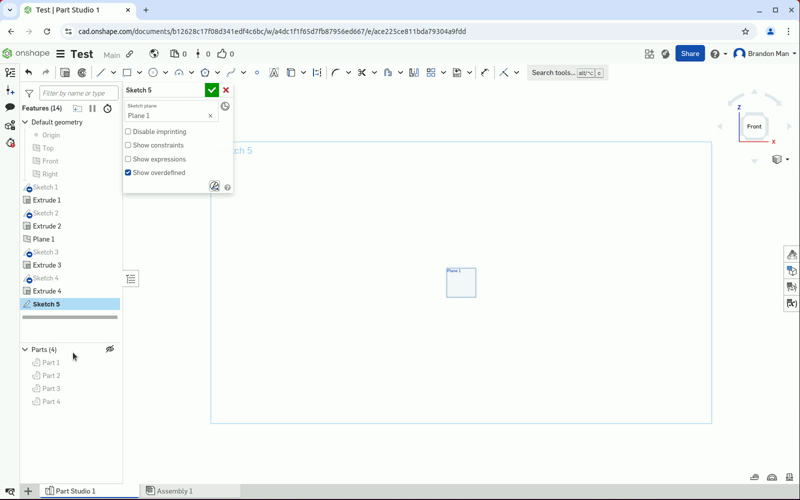
key(l)
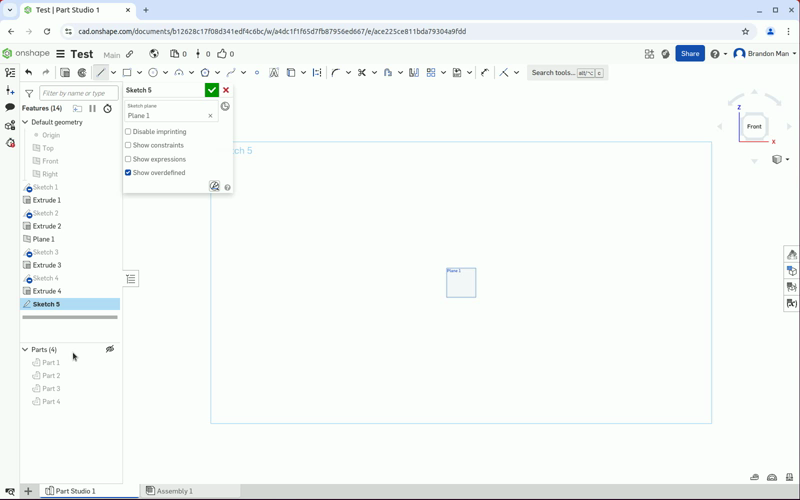
key_down(shift)
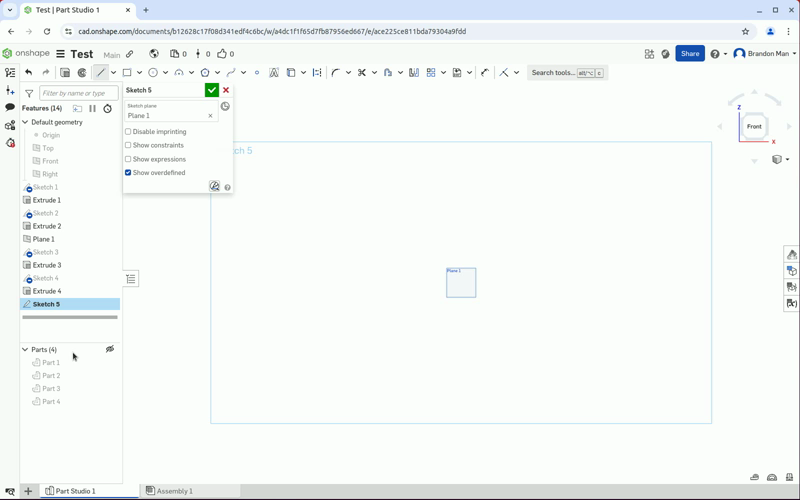
mouse_move(512, 366)
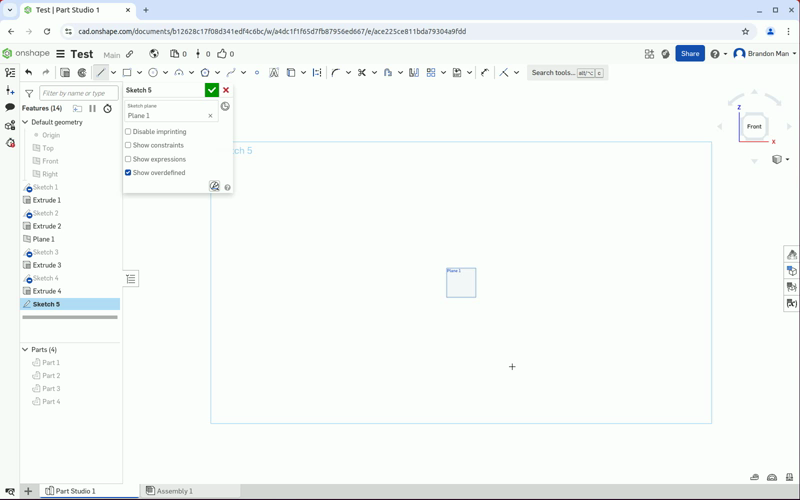
click(512, 366)
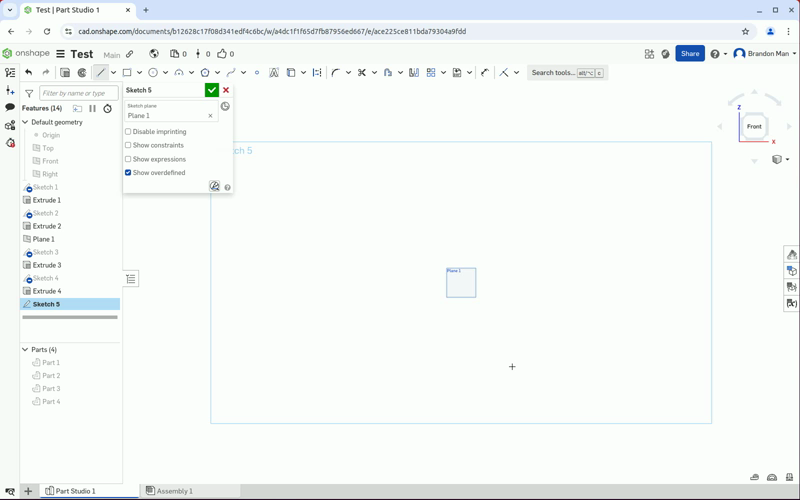
key_up(shift)
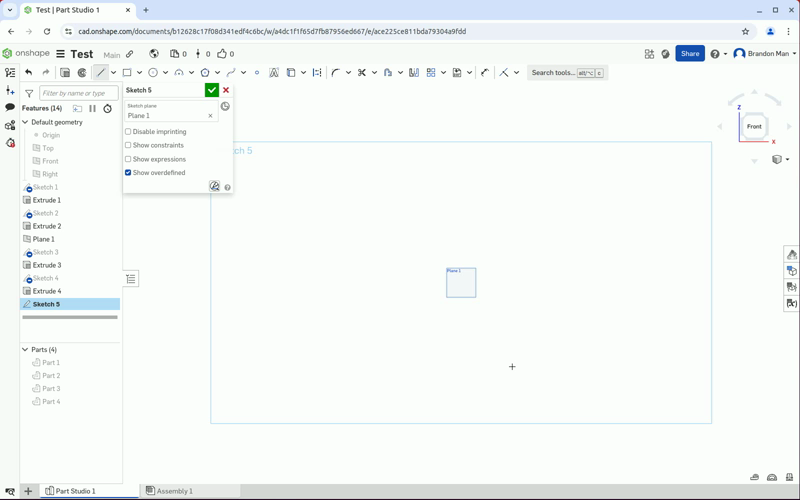
key_down(shift)
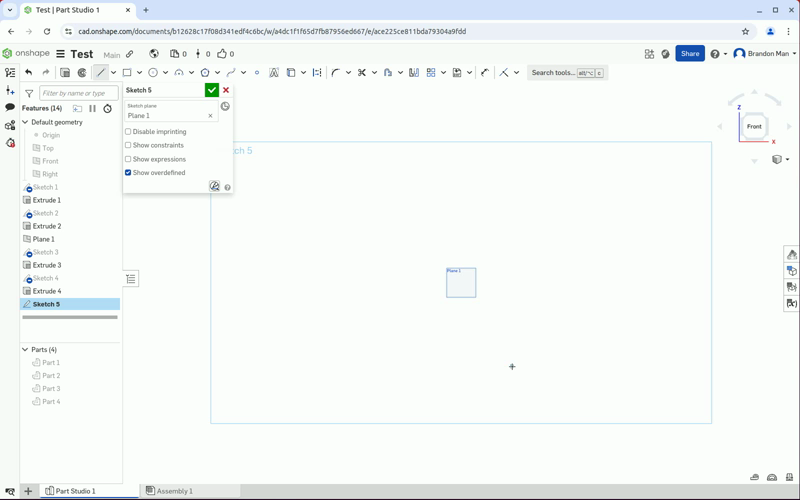
mouse_move(573, 366)
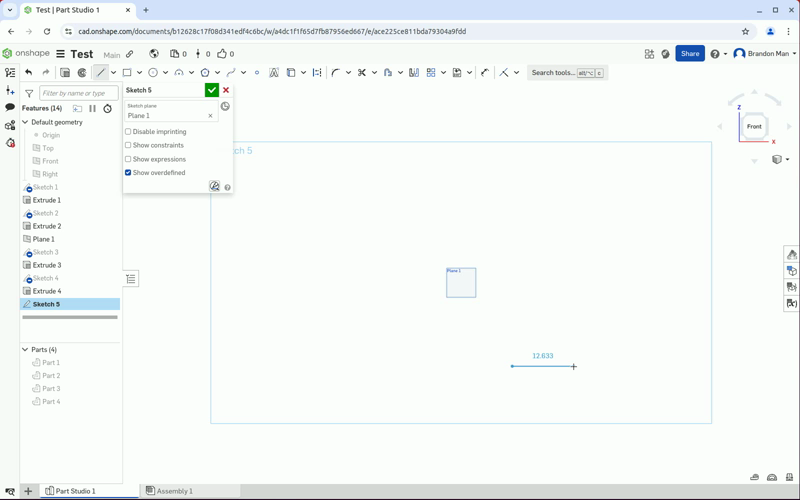
click(573, 366)
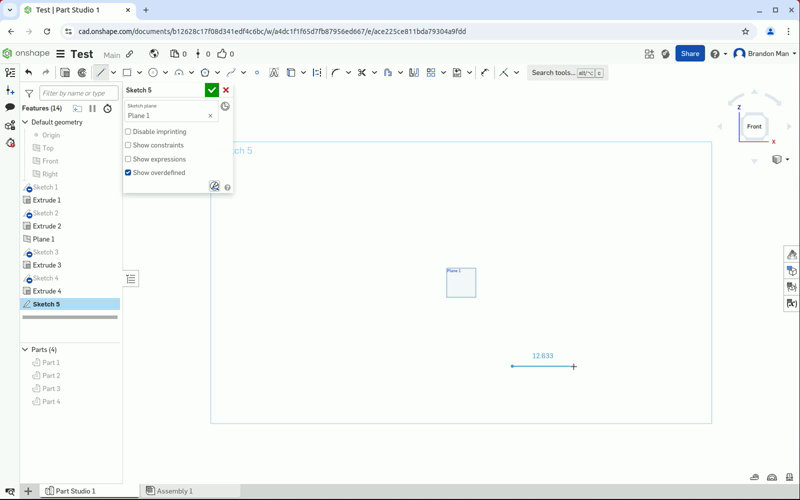
key_up(shift)
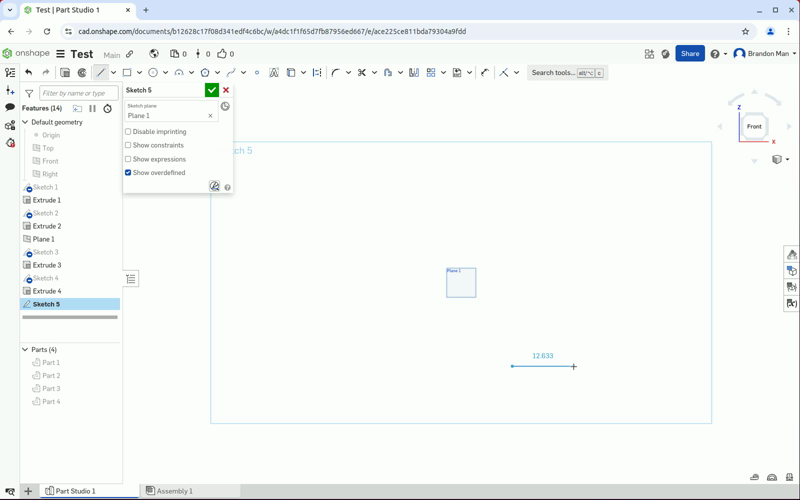
key_down(shift)
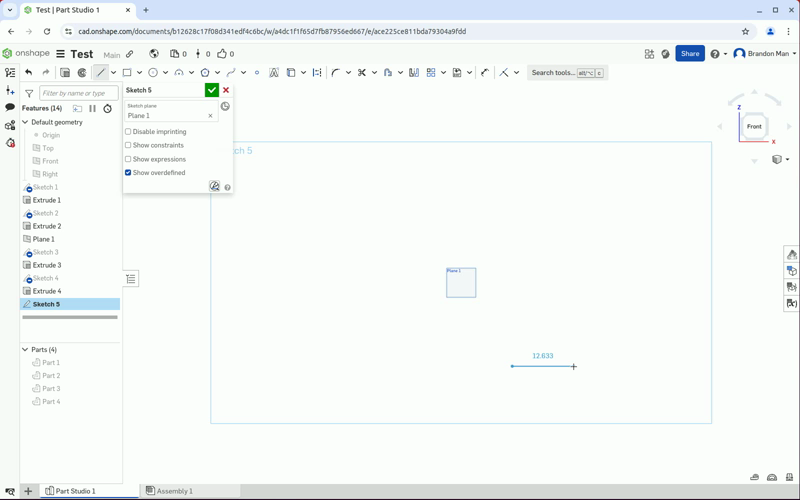
mouse_move(589, 366)
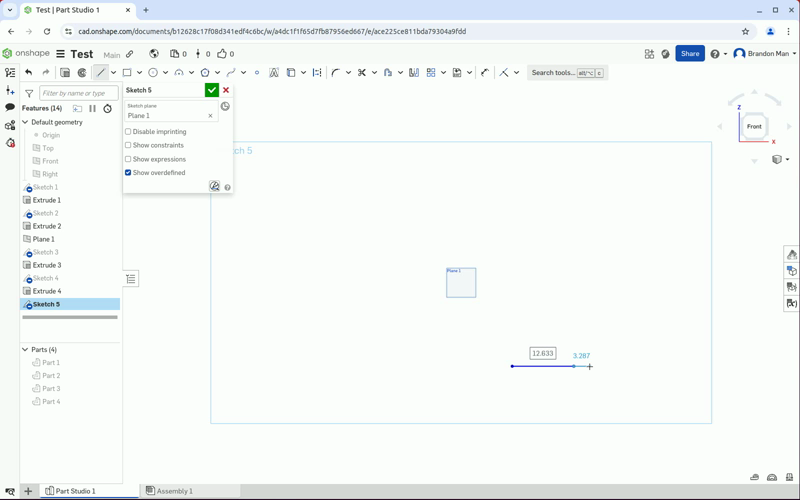
mouse_move(543, 340)
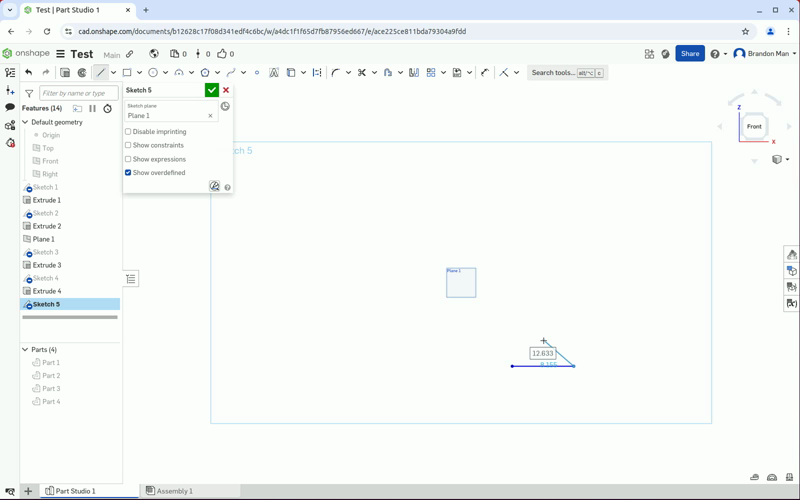
click(543, 340)
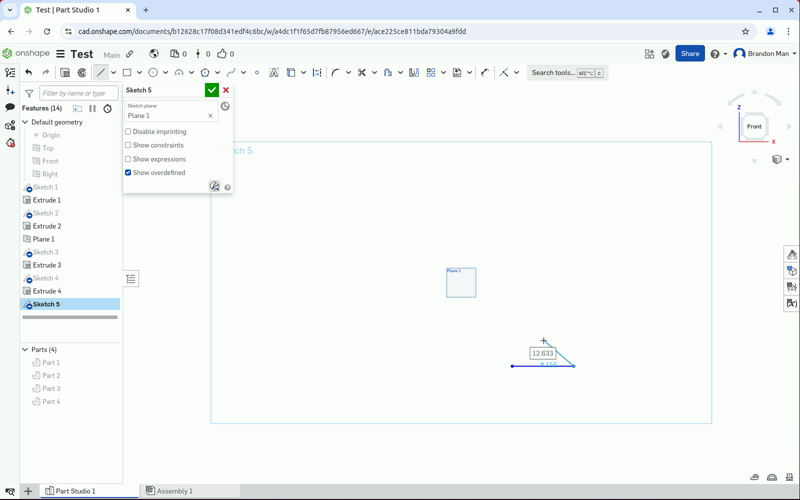
key_up(shift)
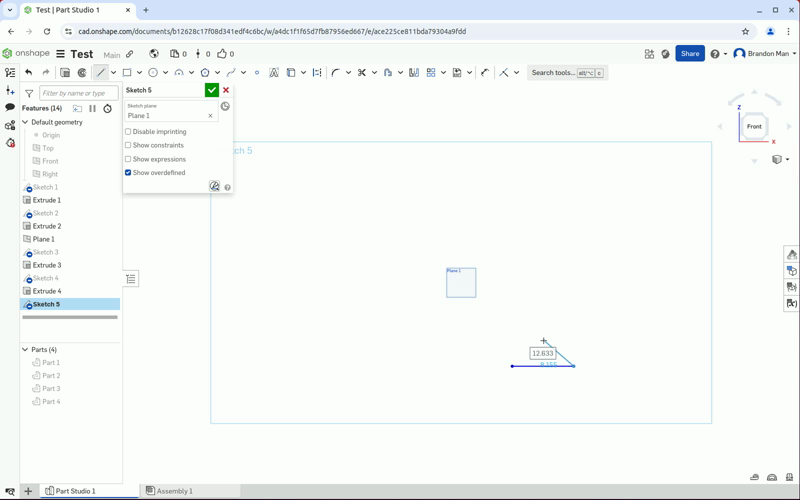
key_down(shift)
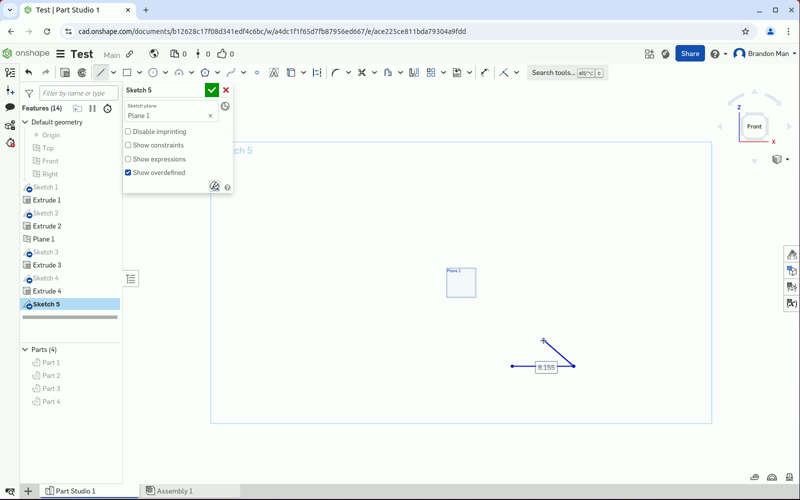
mouse_move(573, 340)
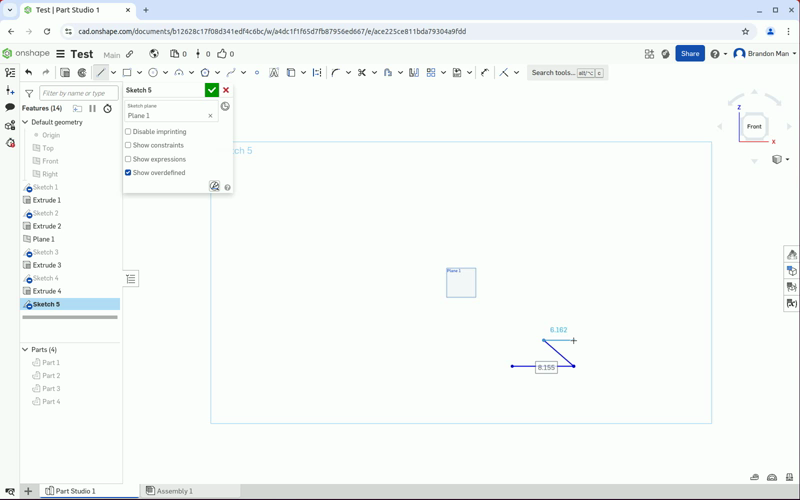
mouse_move(512, 340)
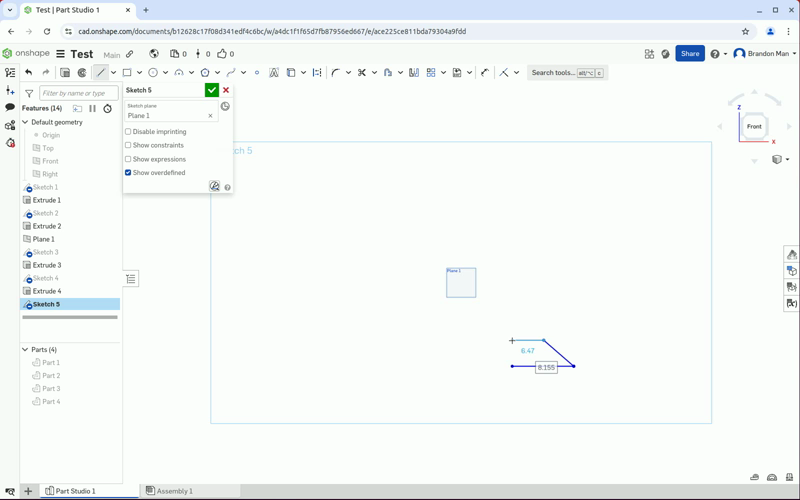
click(512, 340)
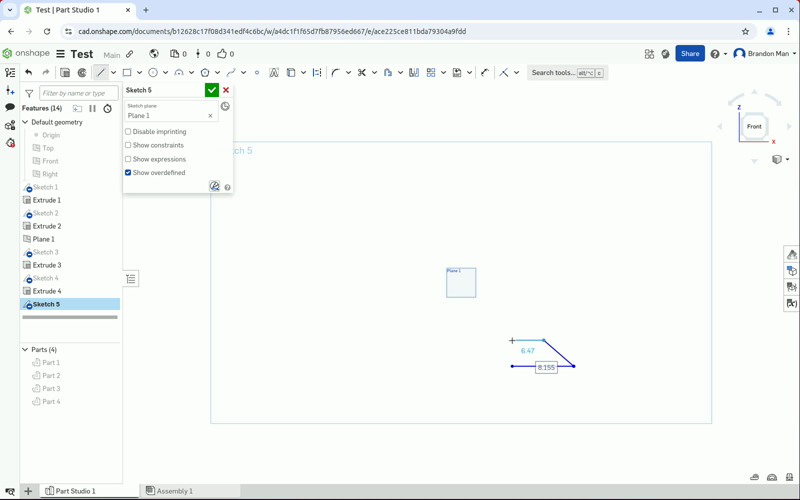
key_up(shift)
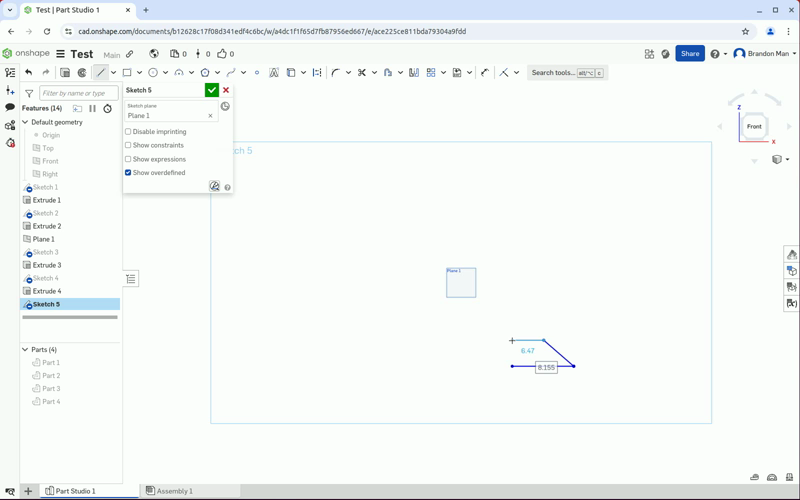
mouse_move(542, 340)
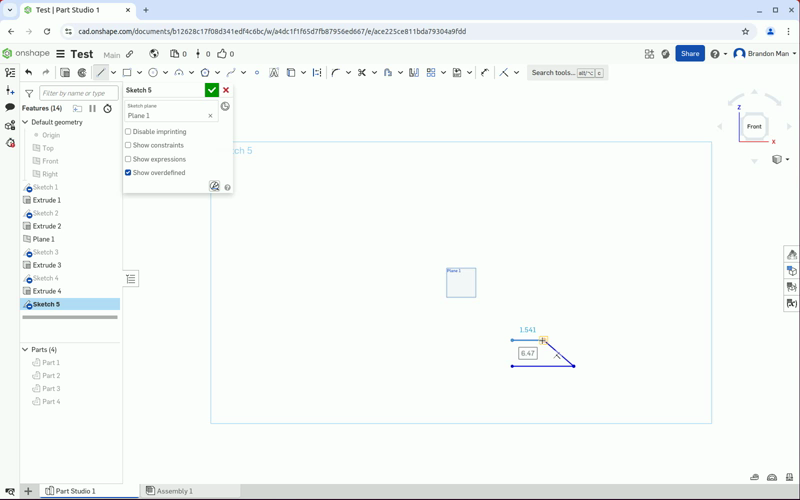
key_down(shift)
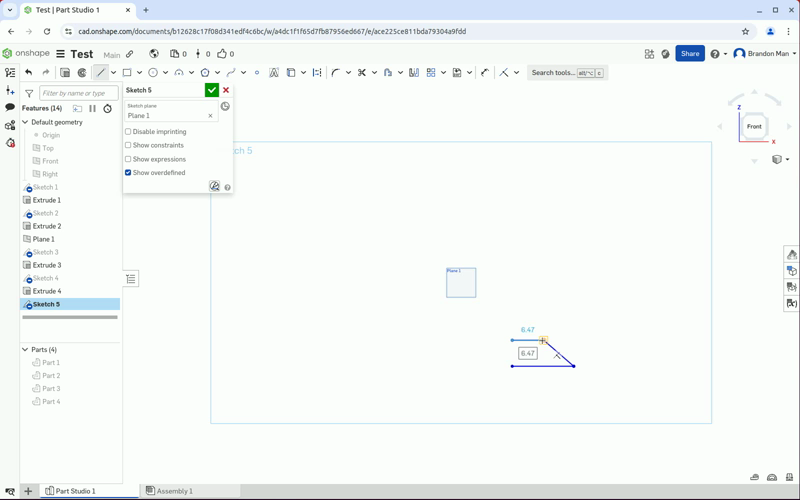
mouse_move(512, 366)
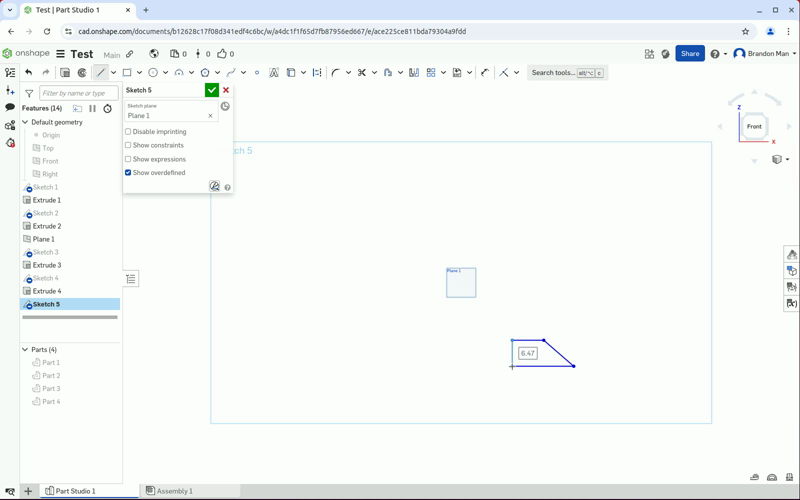
key_up(shift)
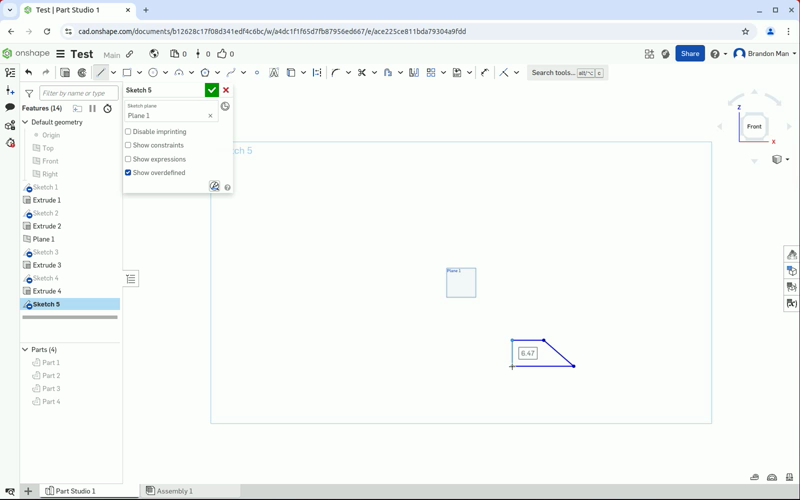
click(512, 366)
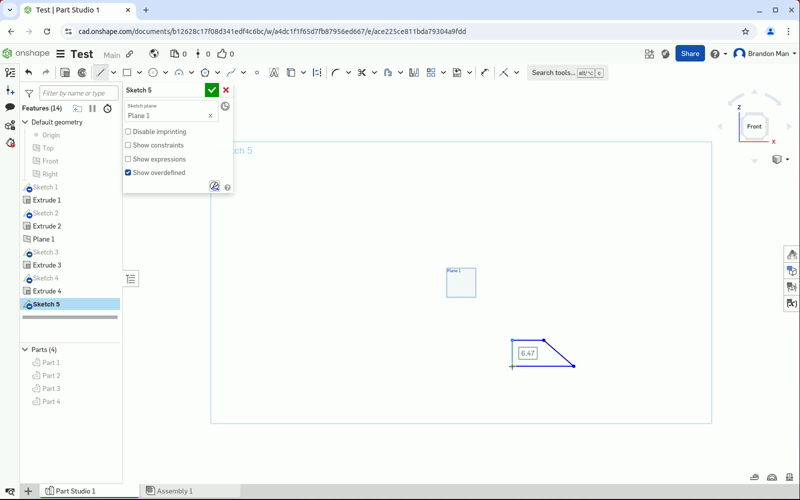
key(esc)
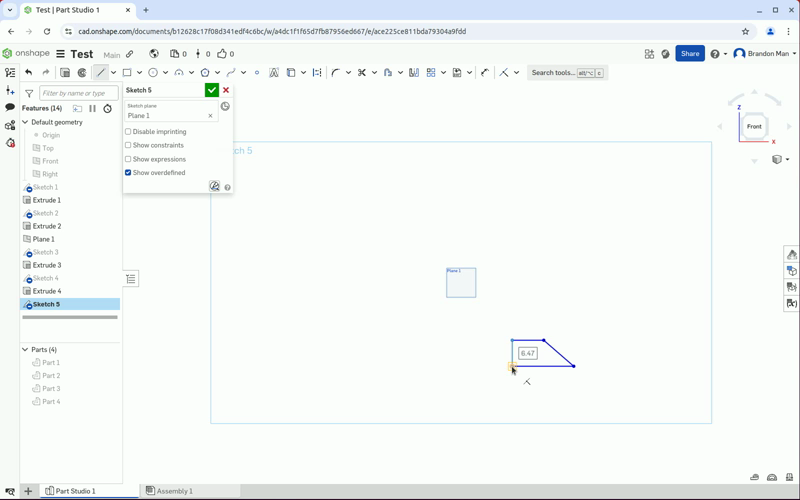
mouse_move(533, 341)
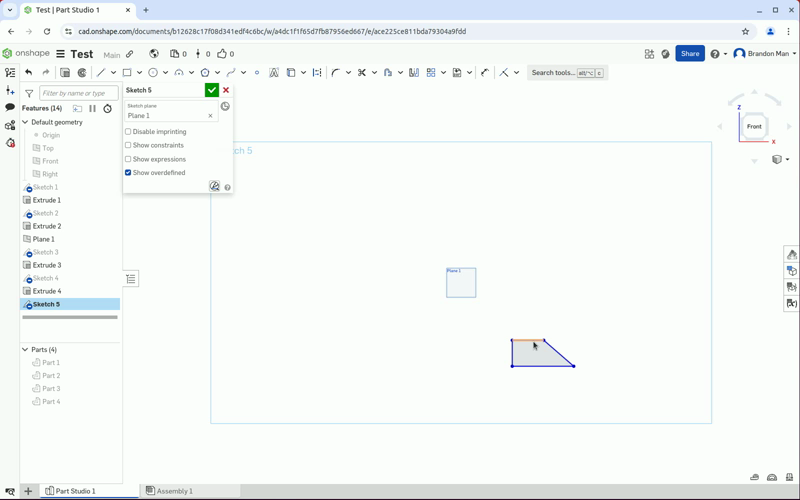
scroll(6)
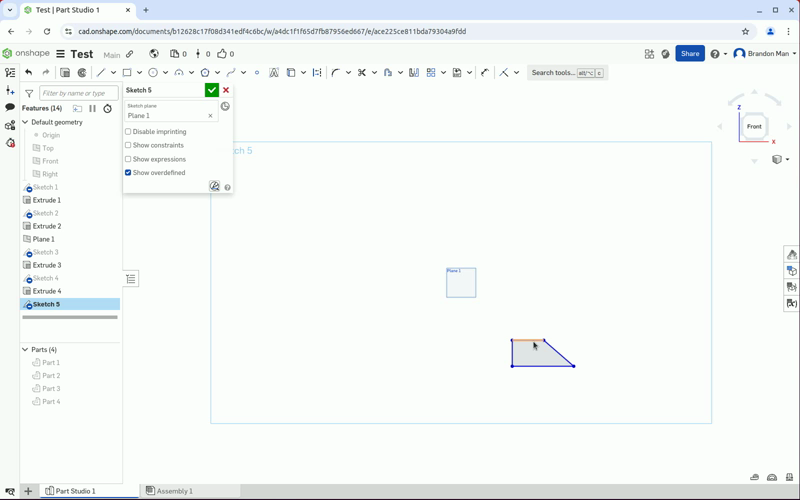
scroll(6)
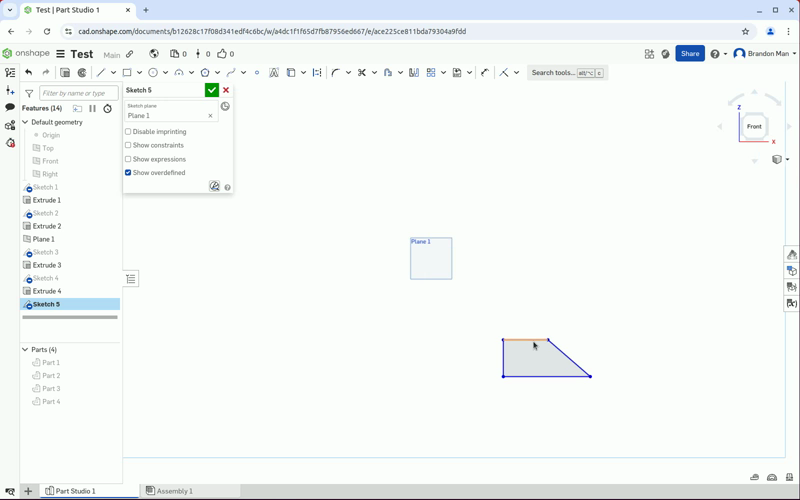
scroll(6)
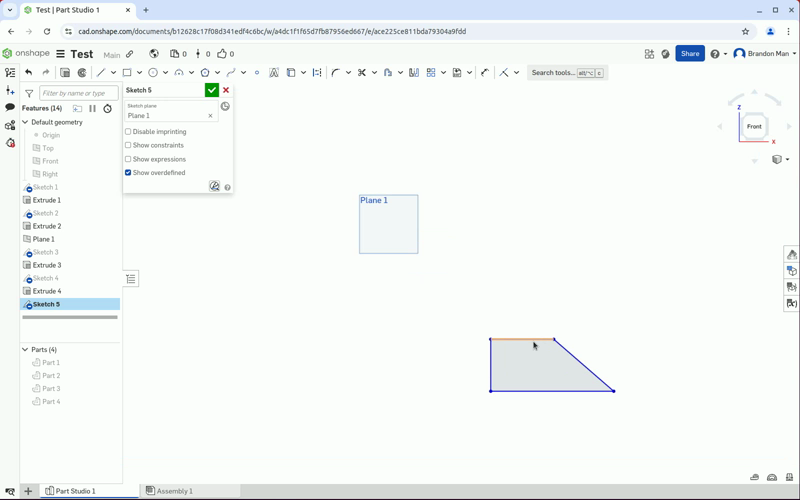
scroll(6)
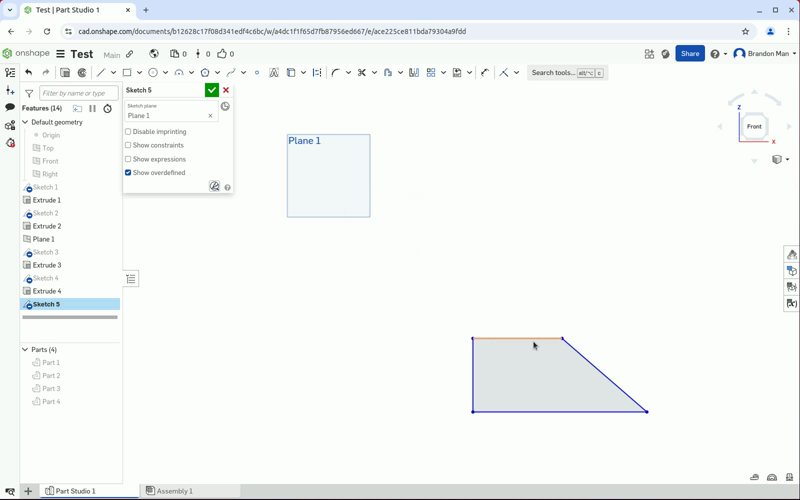
scroll(6)
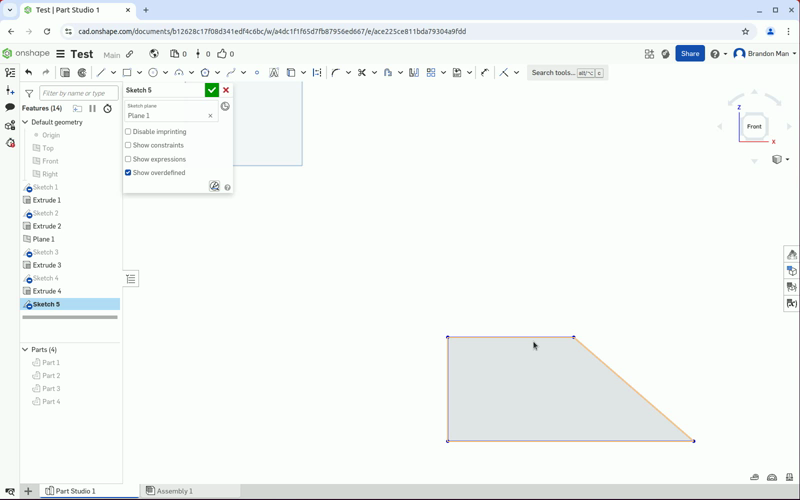
scroll(6)
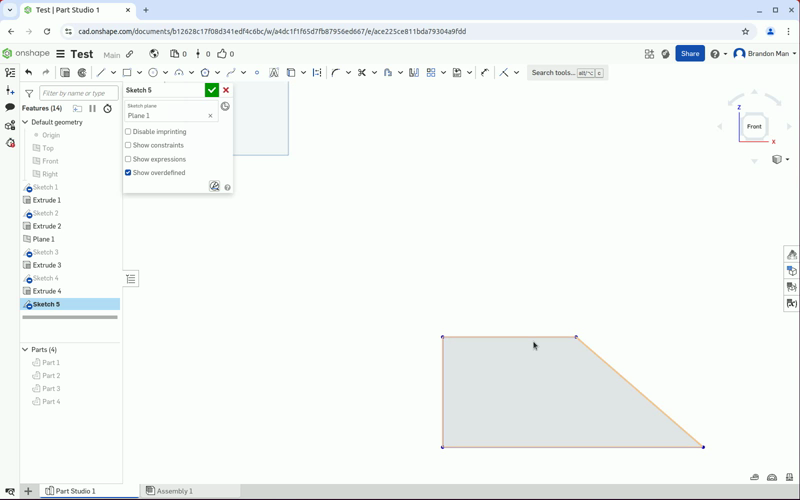
scroll(6)
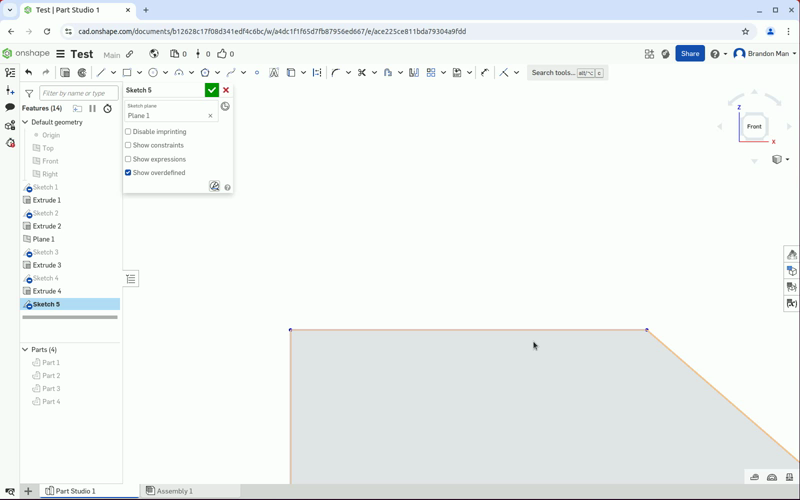
click(533, 341)
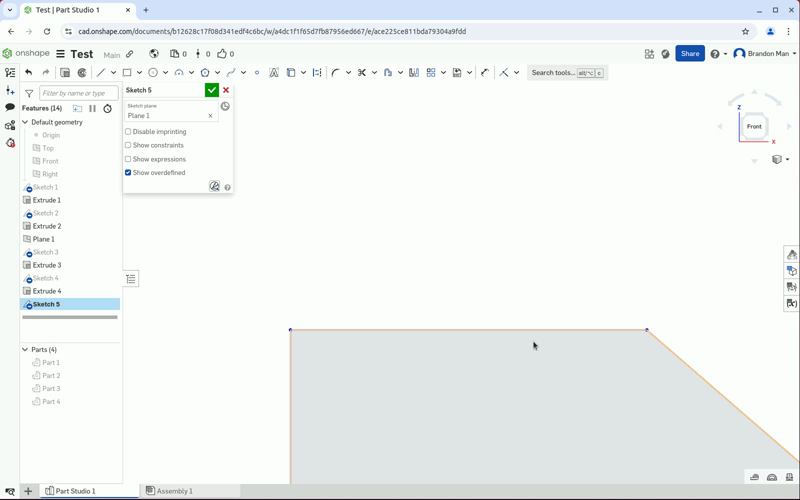
scroll(-6)
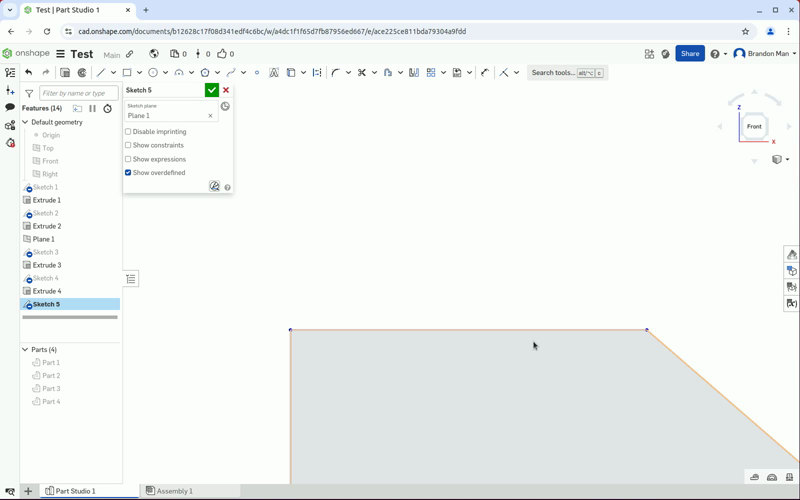
scroll(-6)
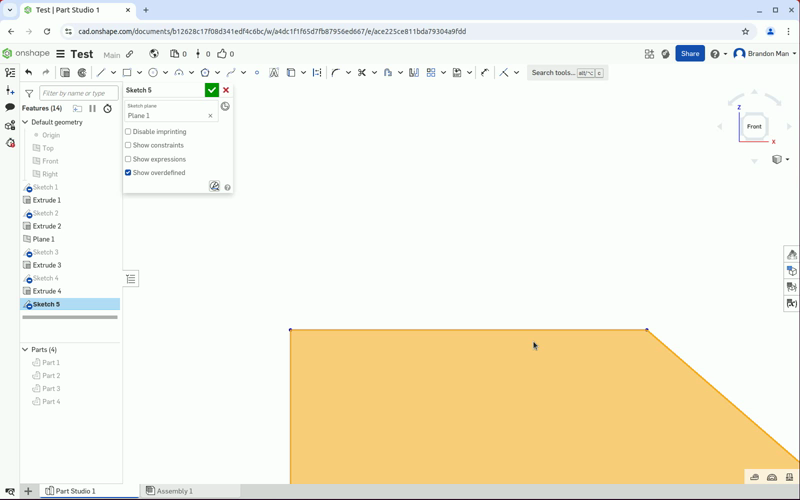
scroll(-6)
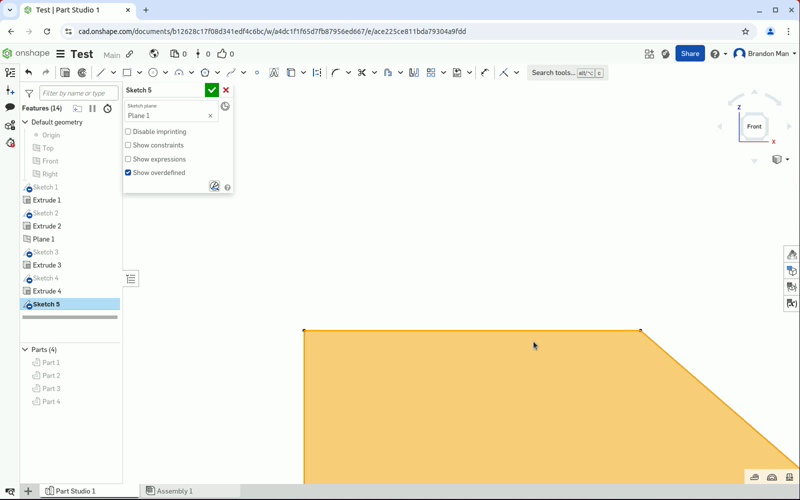
scroll(-6)
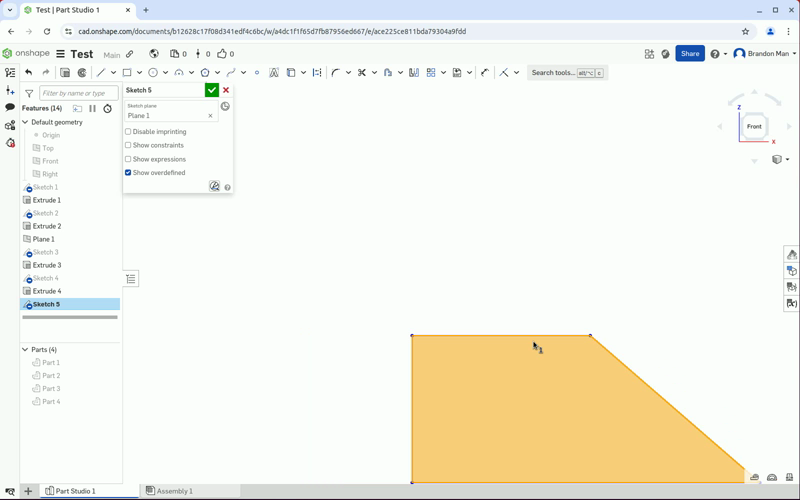
scroll(-6)
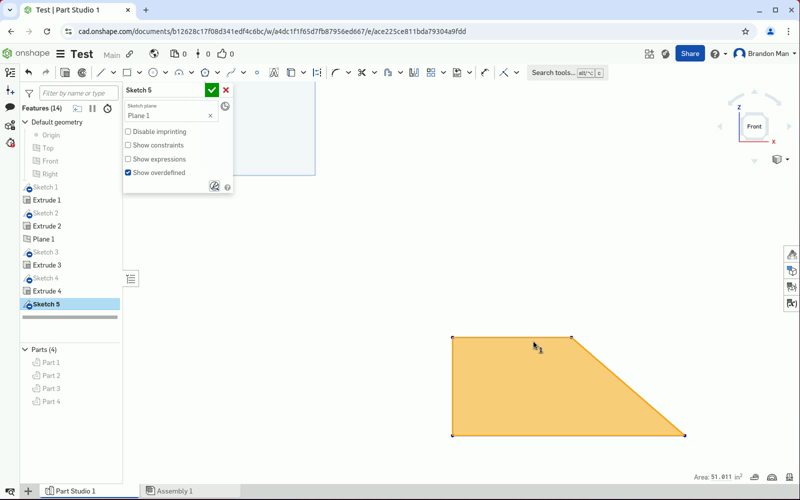
scroll(-6)
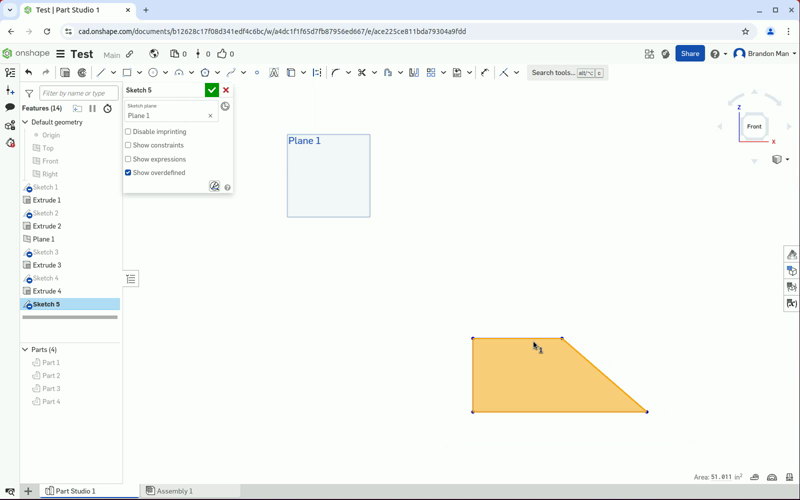
scroll(-6)
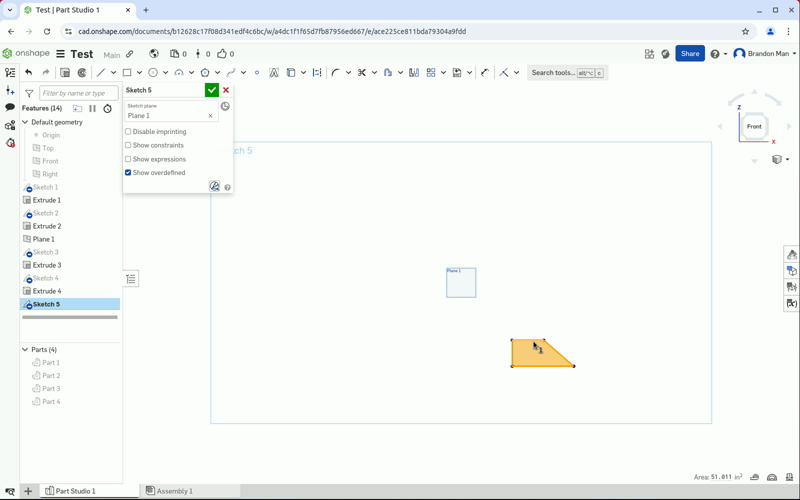
mouse_move(73, 352)
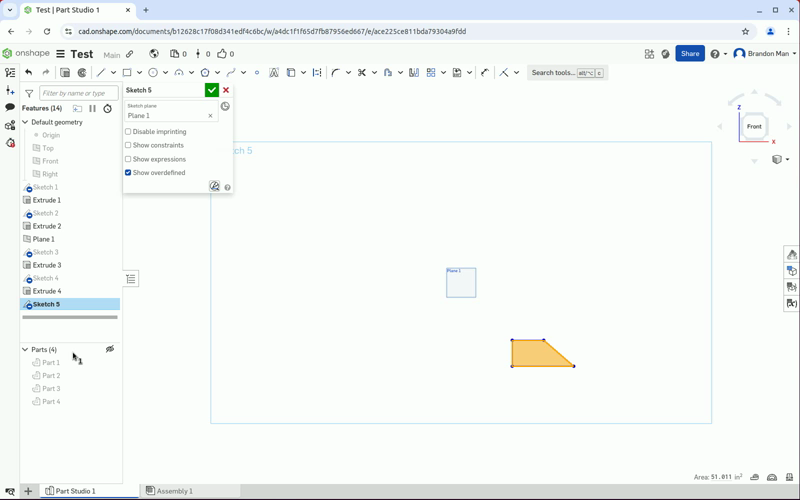
key(shift+y)
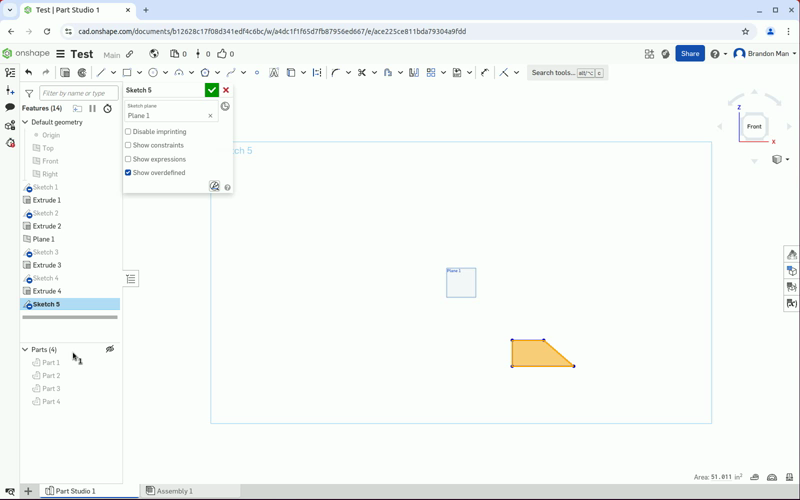
key(shift+e)
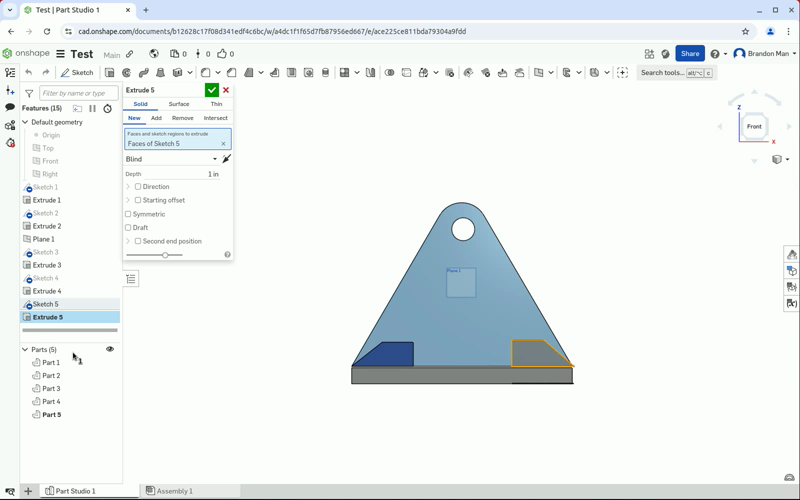
mouse_move(143, 106)
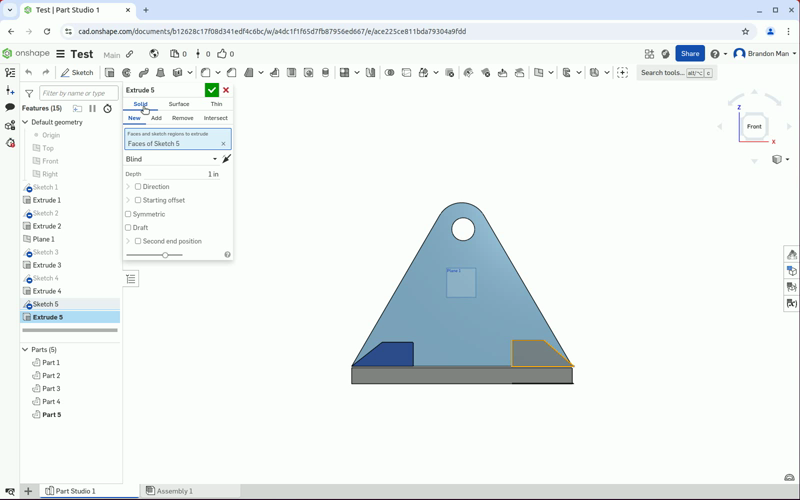
click(143, 106)
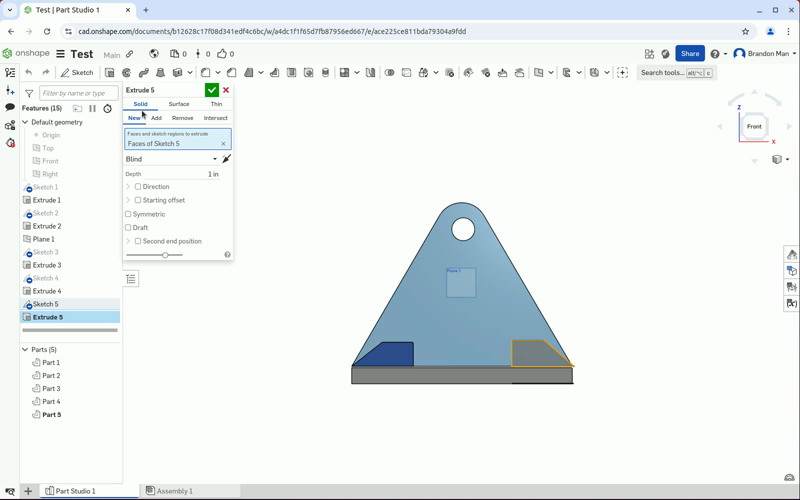
mouse_move(137, 120)
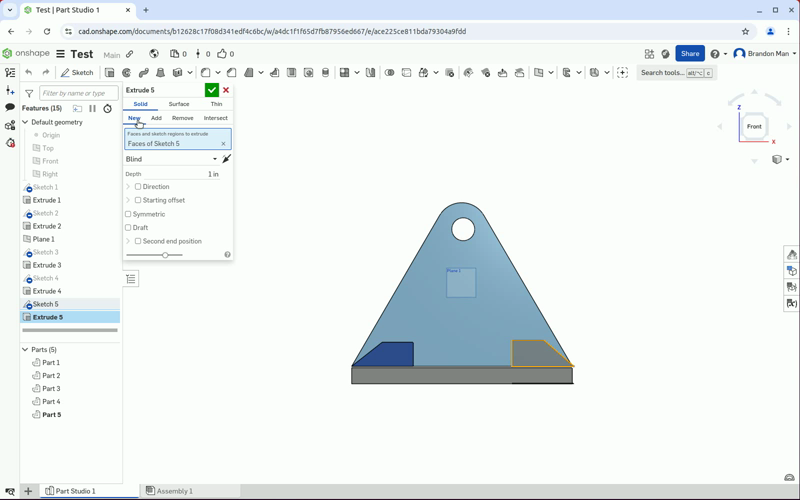
click(137, 120)
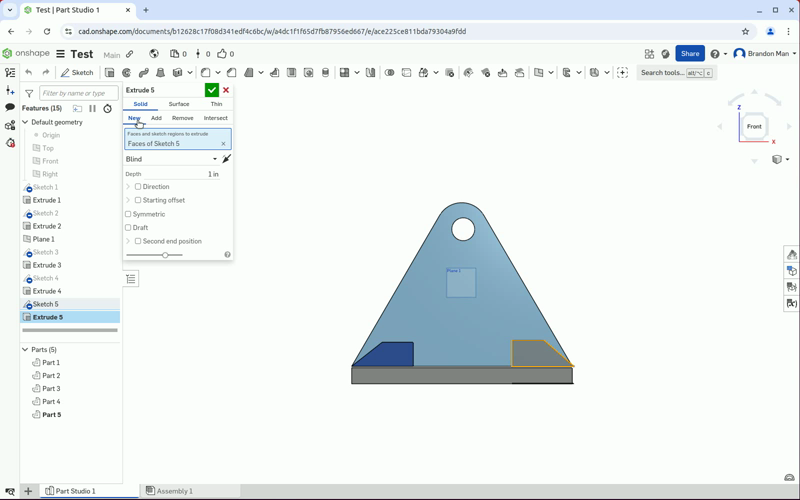
key(tab, 4)
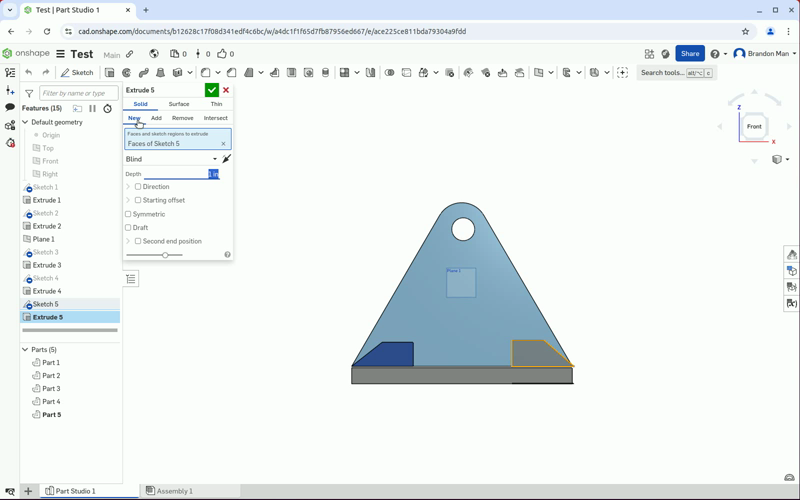
text(3.129)
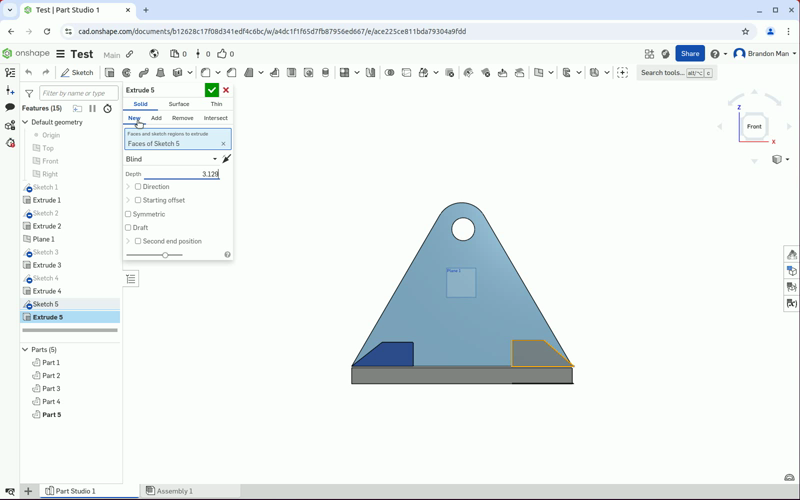
key(enter)
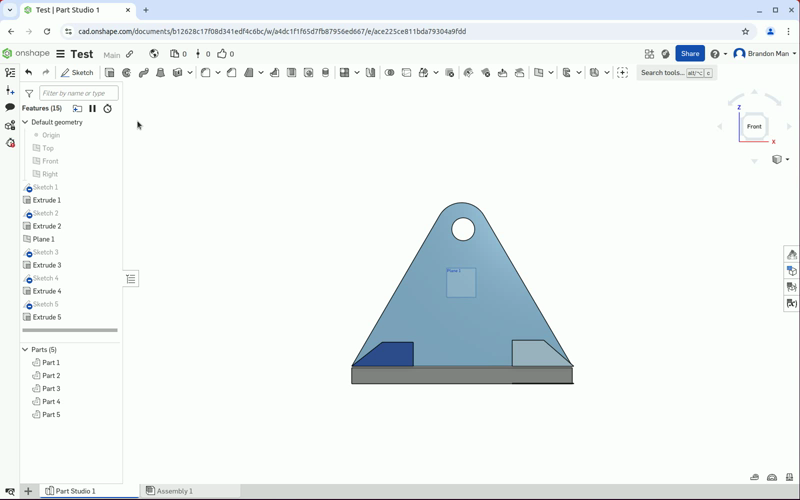
key(shift+h)
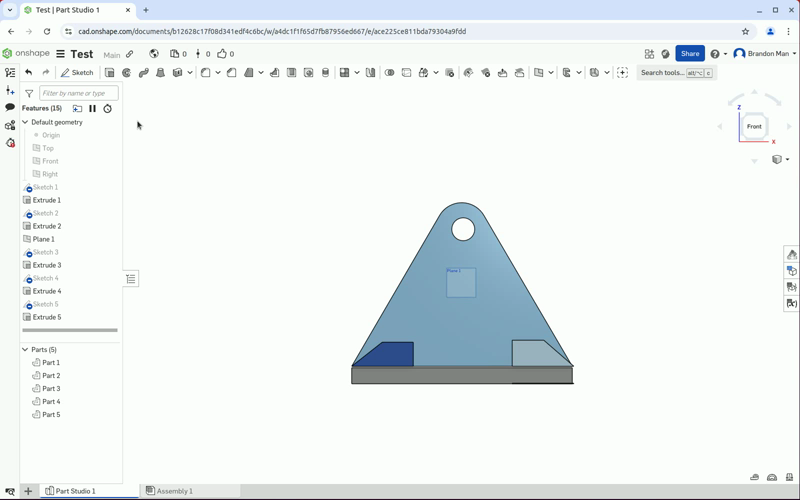
key(shift+h)
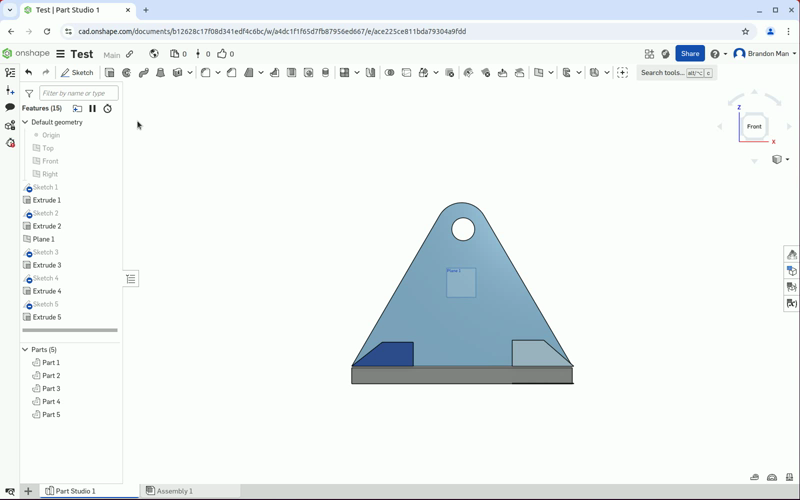
mouse_move(73, 189)
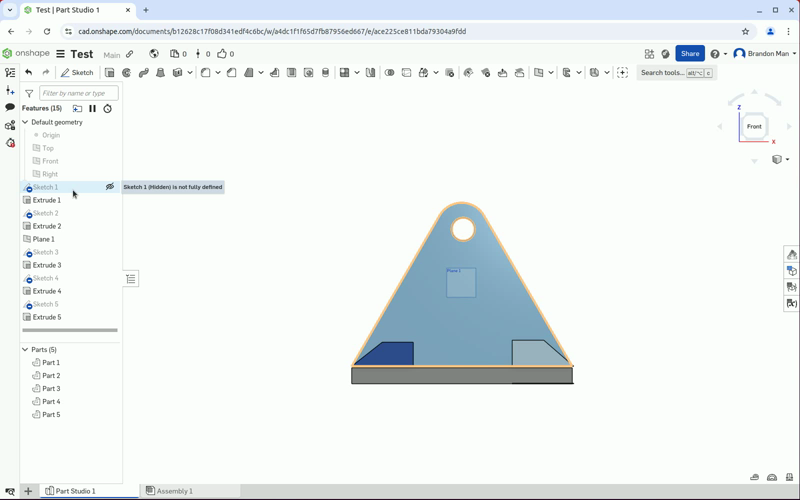
click(73, 189)
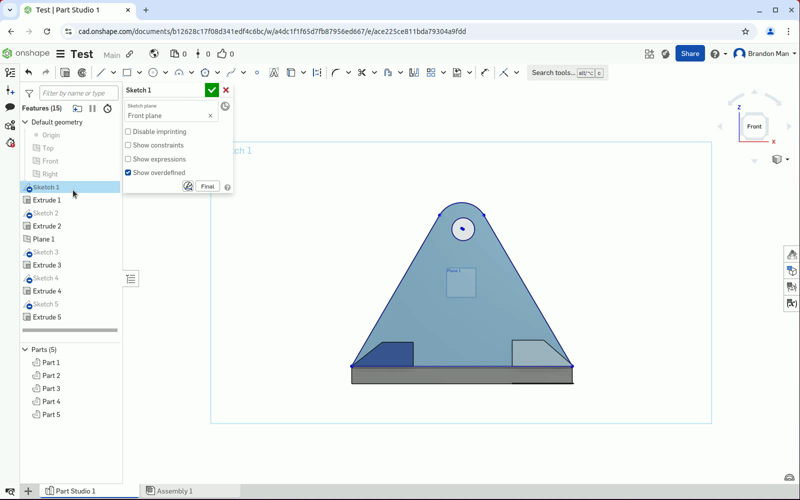
mouse_move(229, 92)
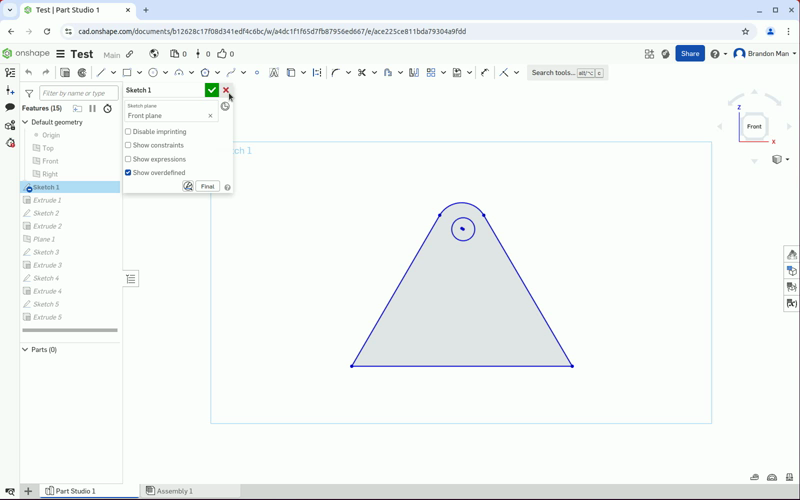
click(229, 92)
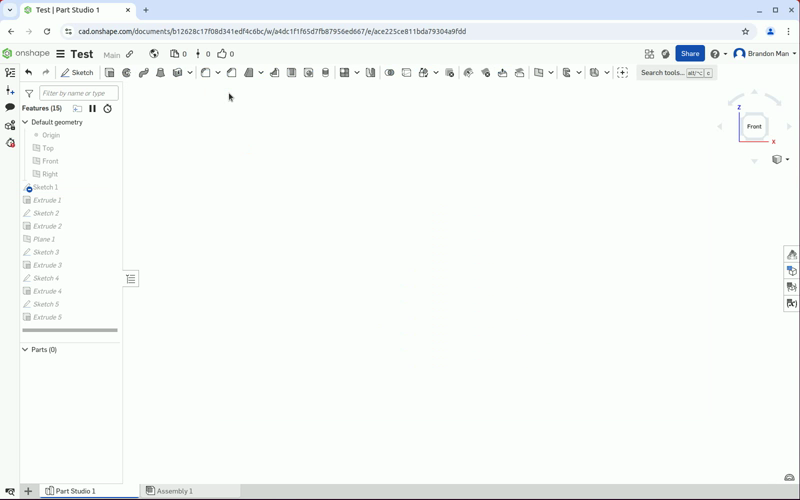
key(shift+s)
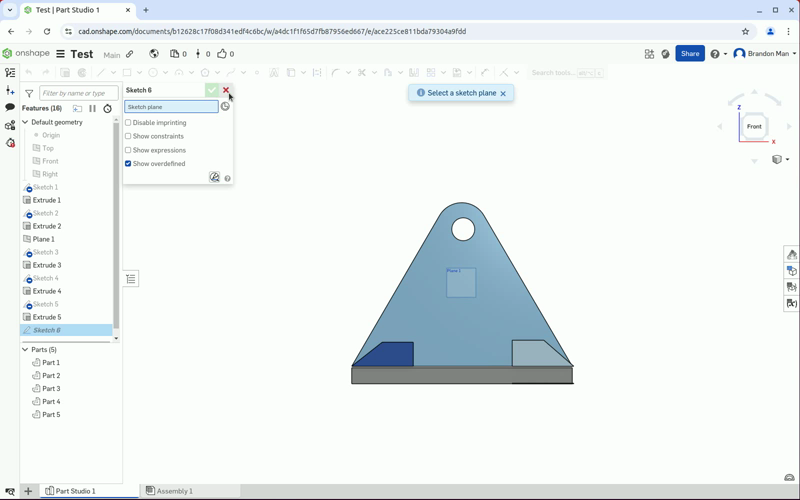
mouse_move(69, 241)
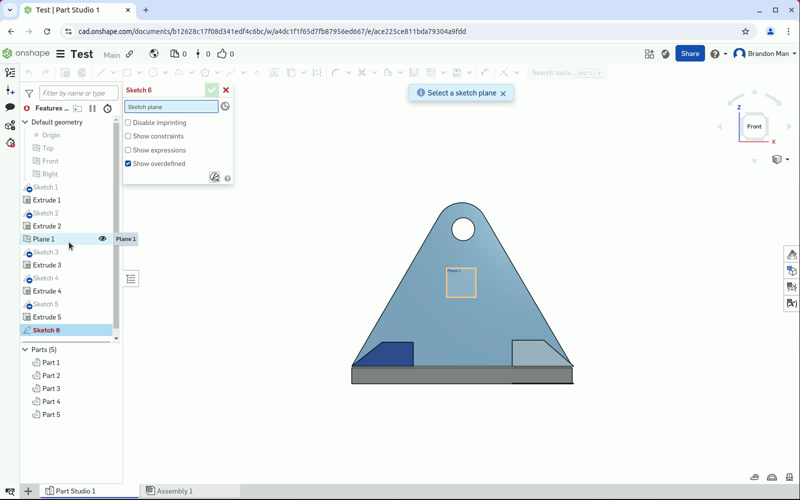
click(69, 241)
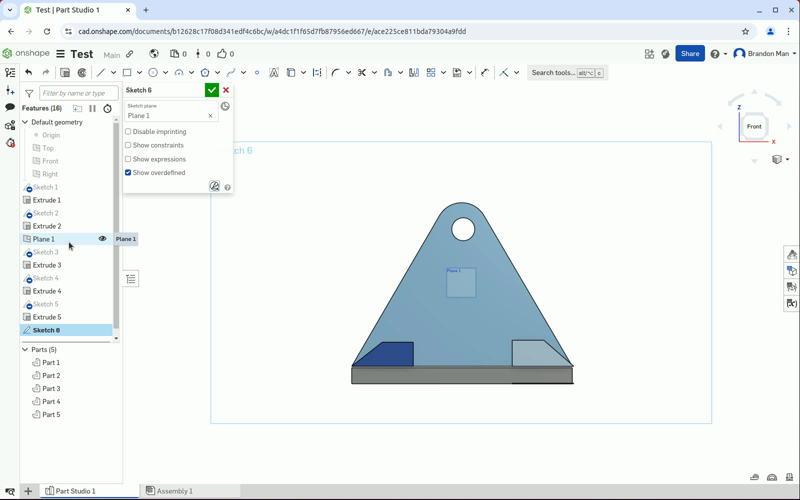
mouse_move(73, 352)
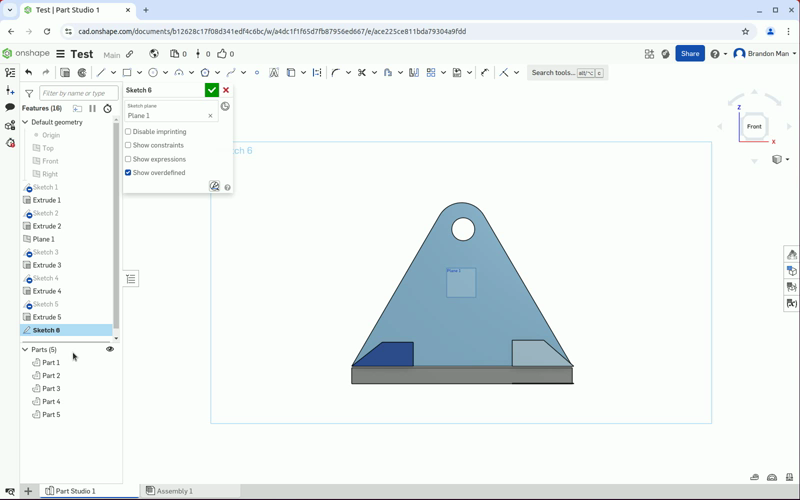
key(y)
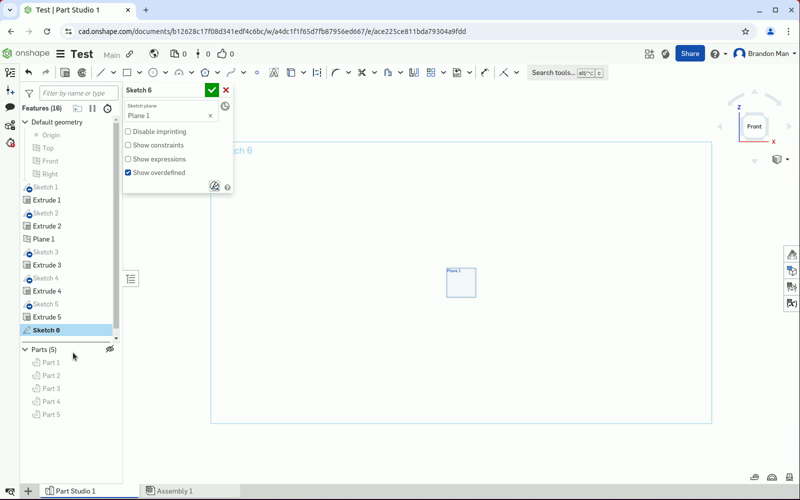
key(l)
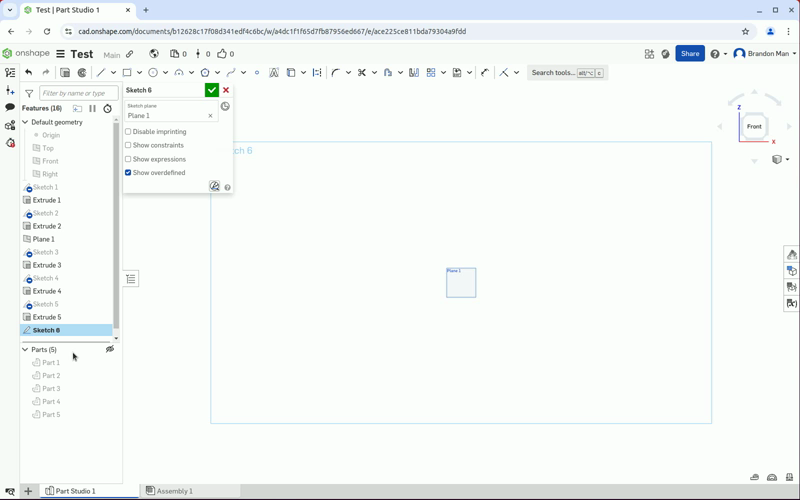
key_down(shift)
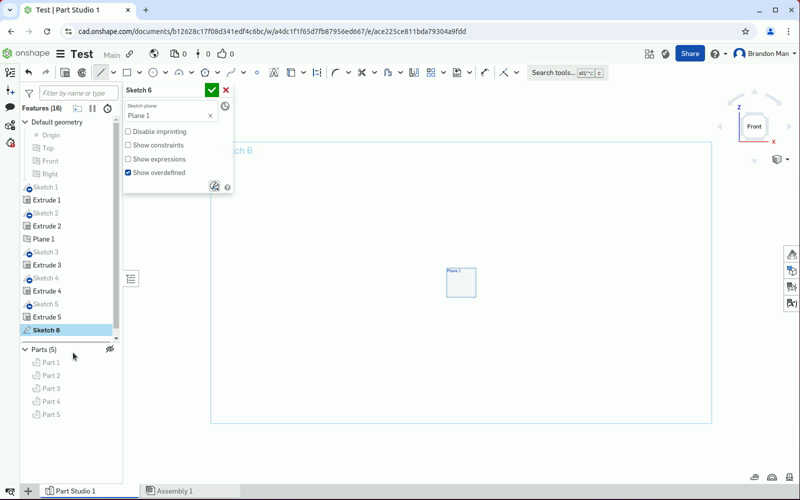
mouse_move(351, 383)
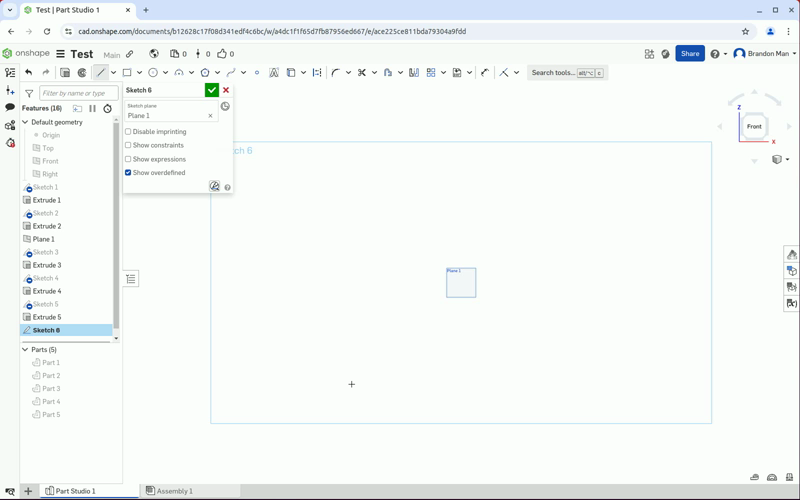
click(351, 383)
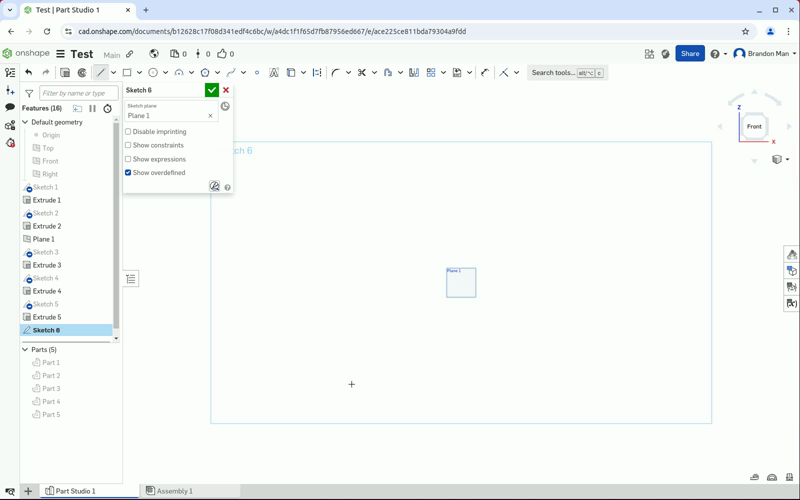
key_up(shift)
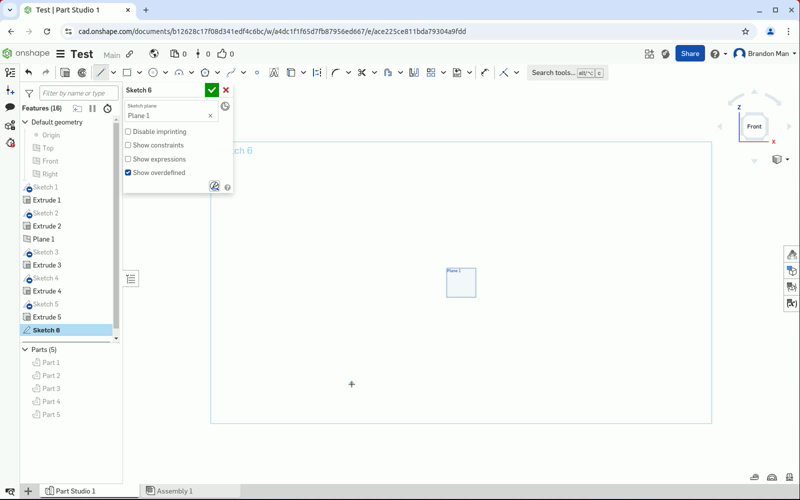
key_down(shift)
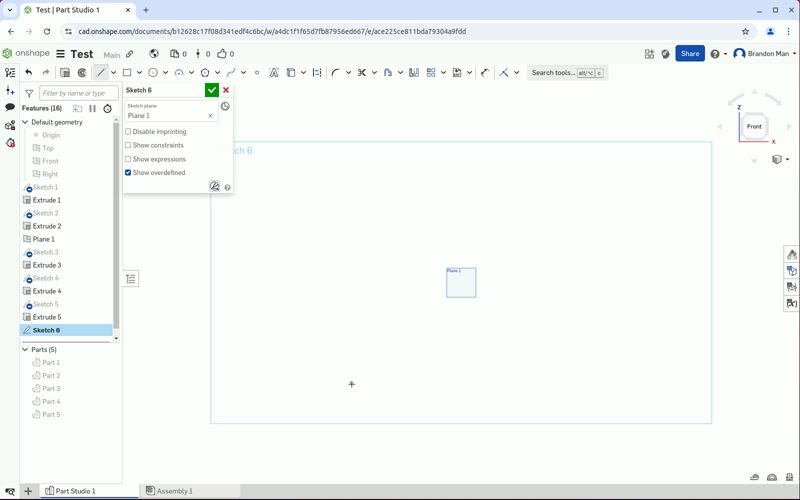
mouse_move(413, 383)
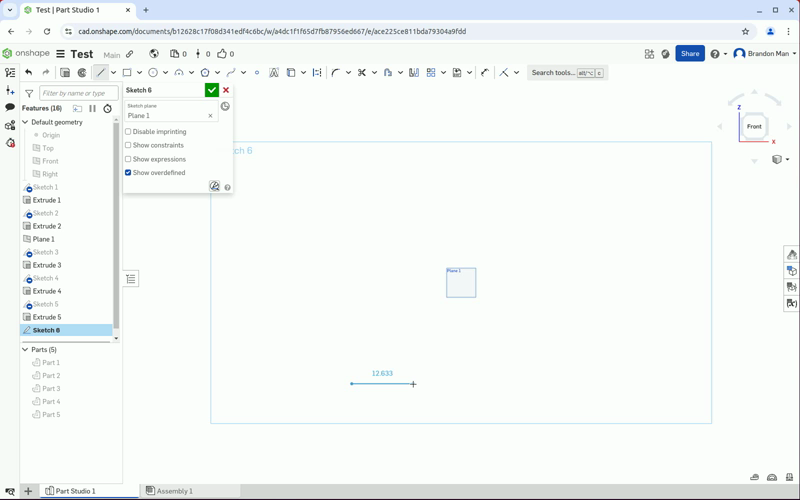
click(413, 383)
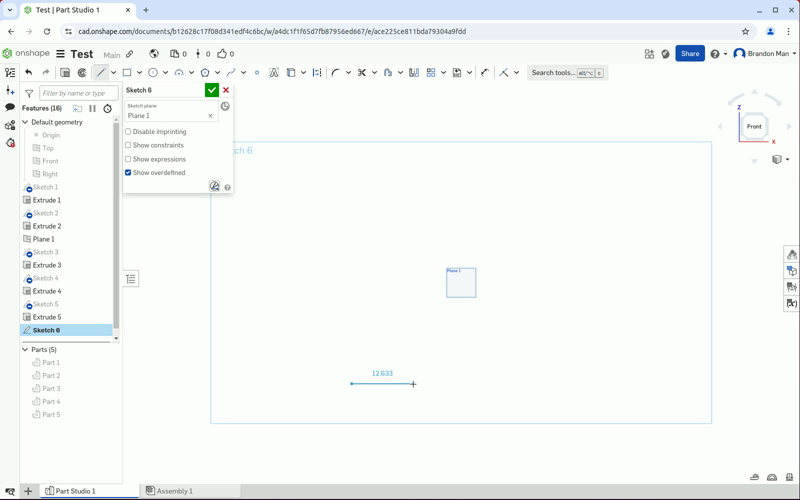
key_up(shift)
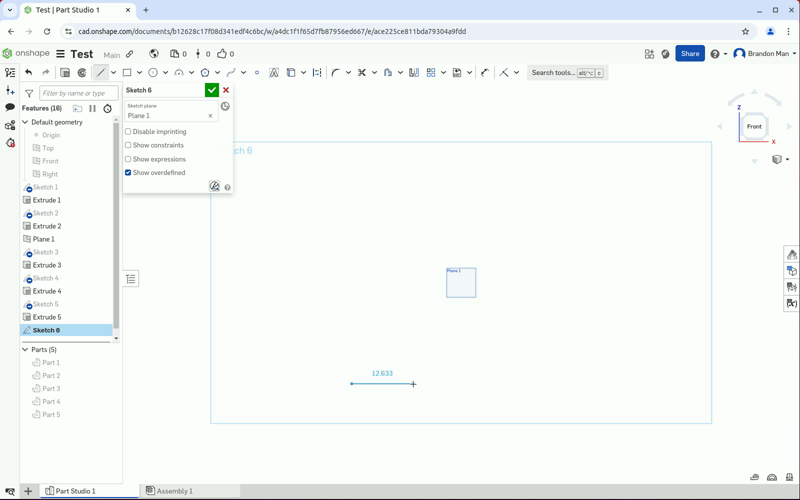
key_down(shift)
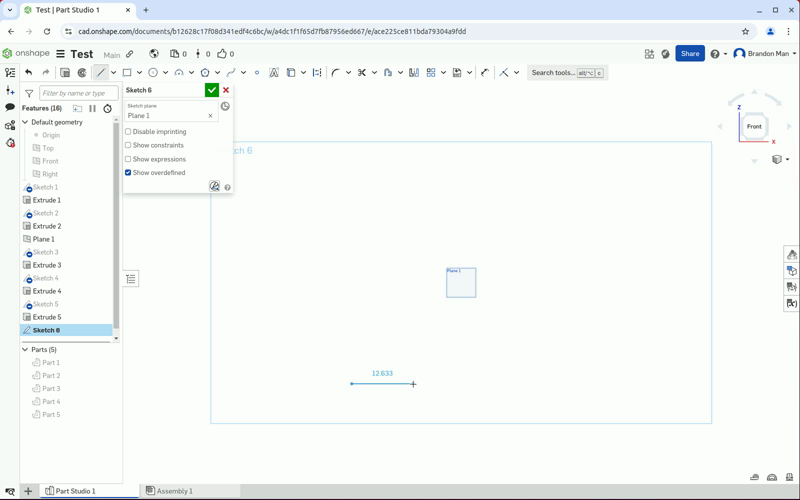
mouse_move(443, 383)
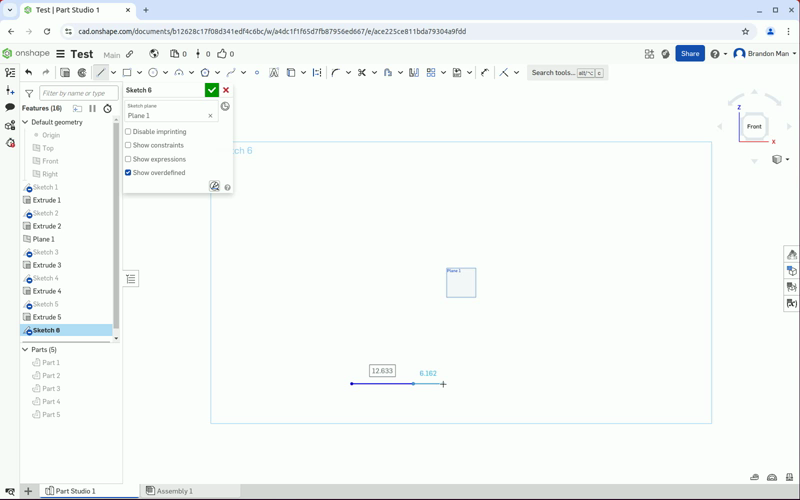
mouse_move(413, 366)
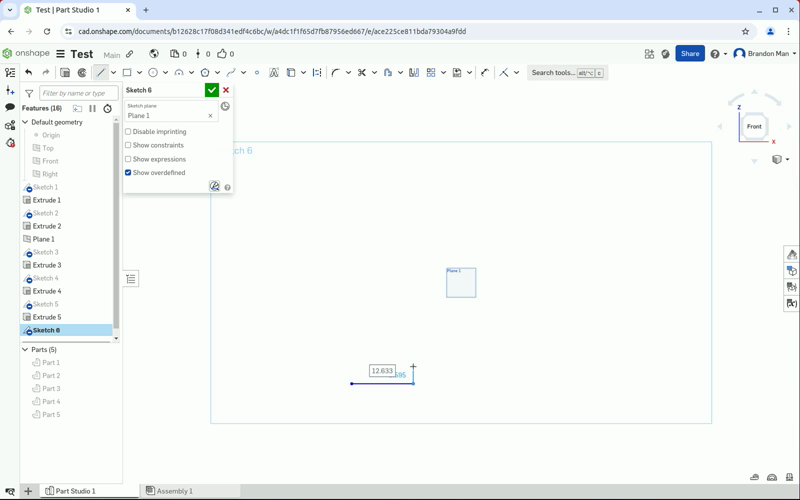
click(413, 366)
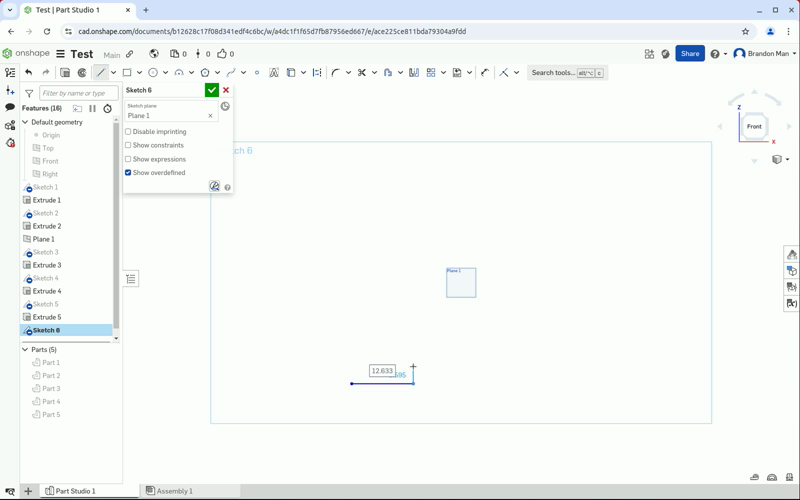
key_up(shift)
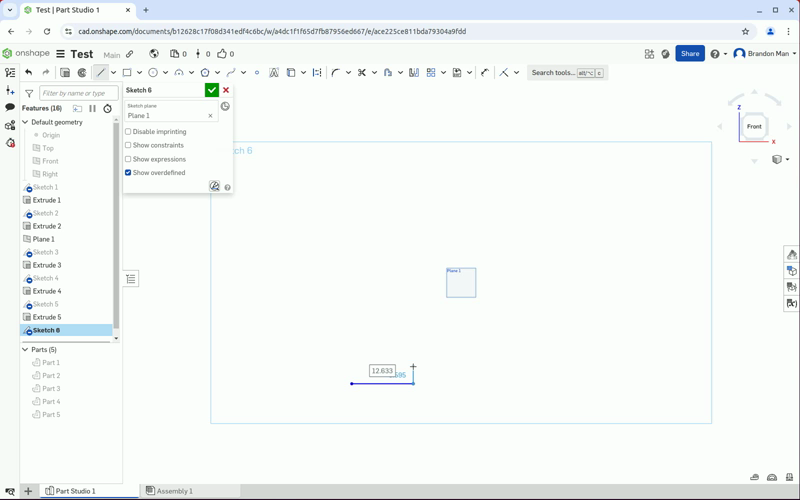
key_down(shift)
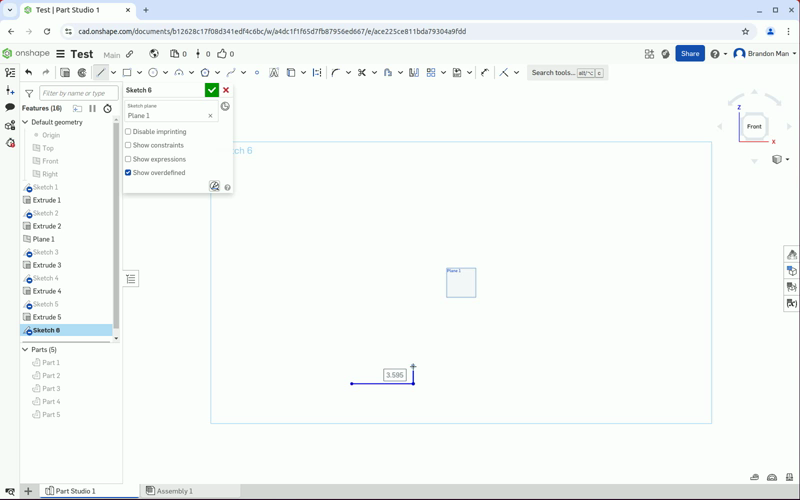
mouse_move(351, 366)
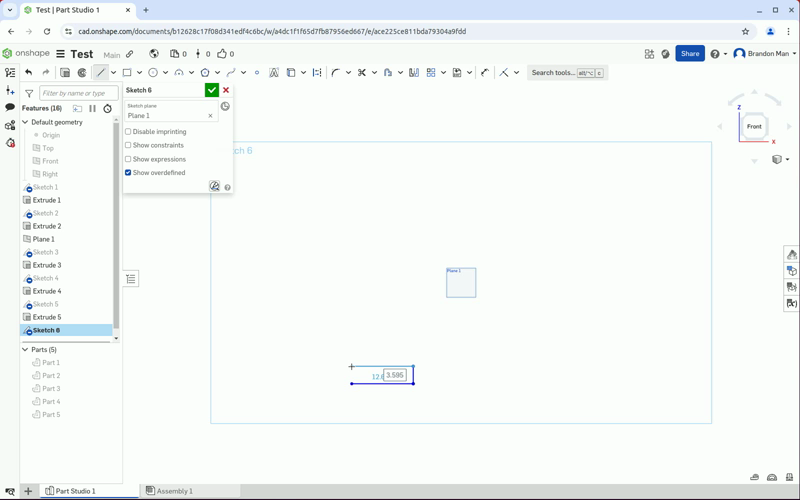
click(351, 366)
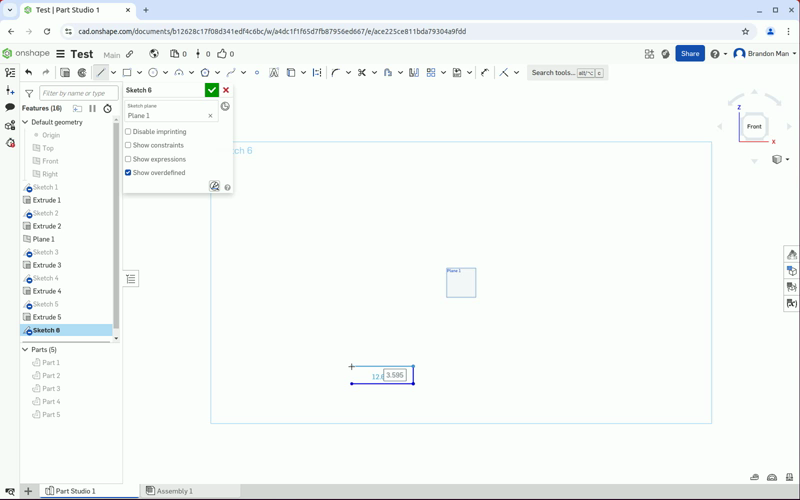
key_up(shift)
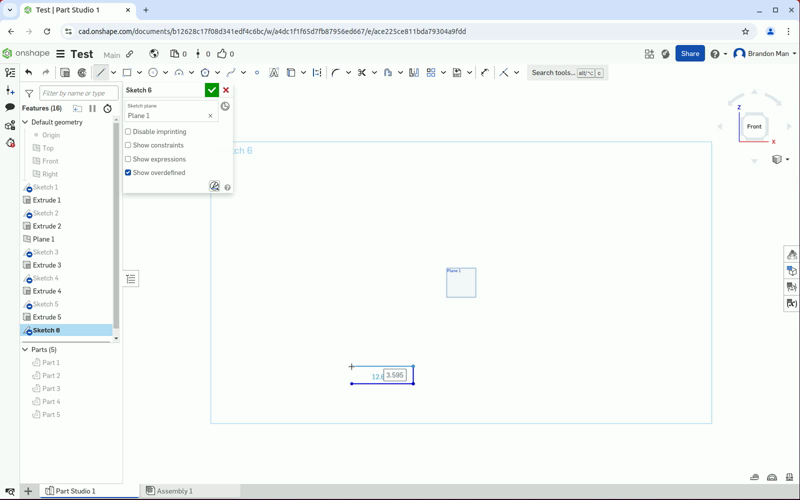
key_down(shift)
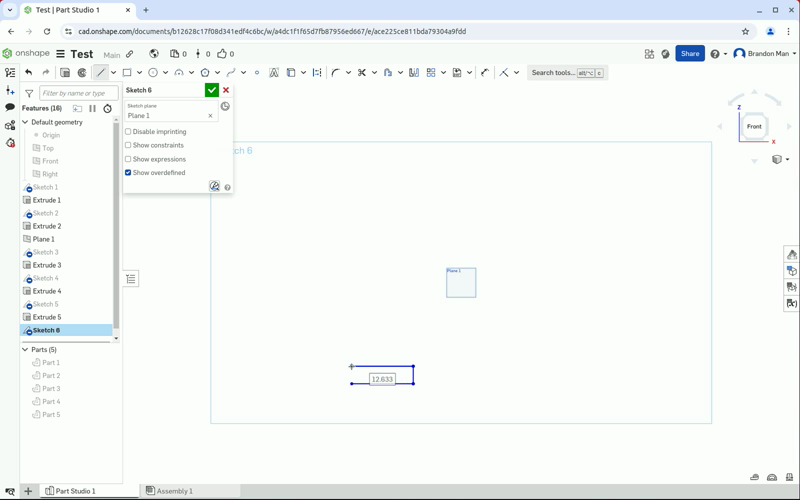
mouse_move(381, 366)
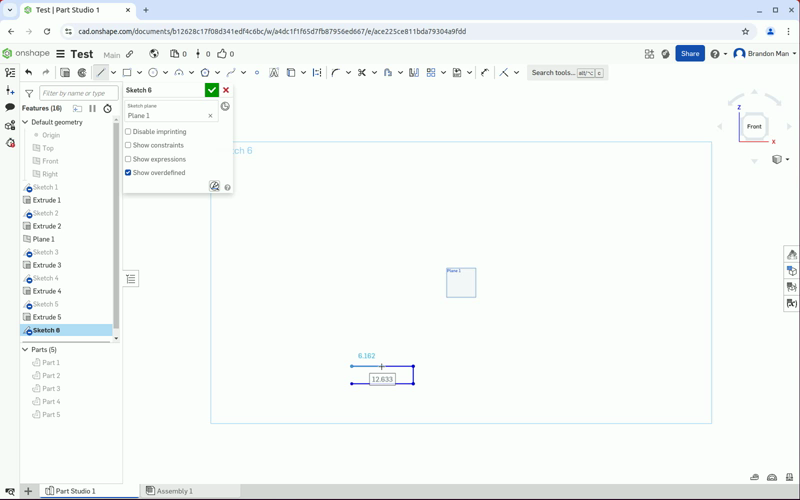
mouse_move(351, 366)
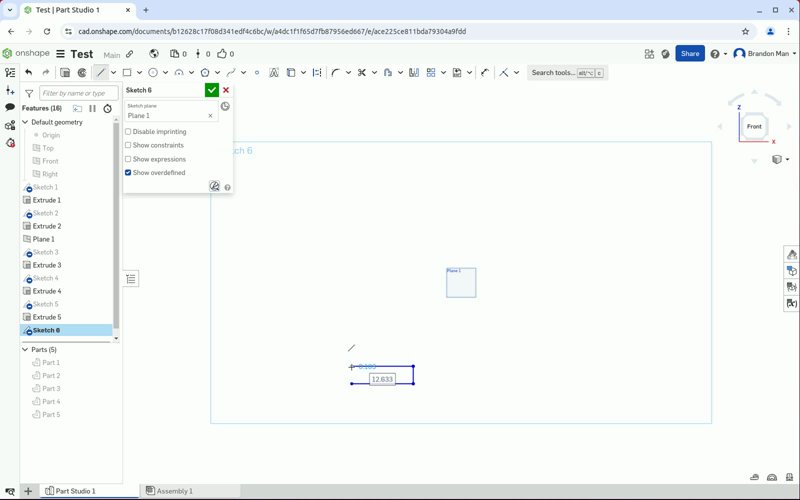
scroll(6)
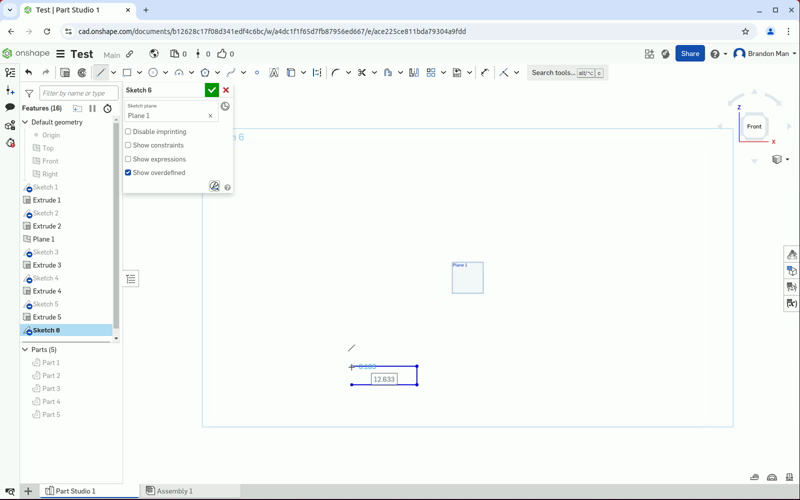
scroll(6)
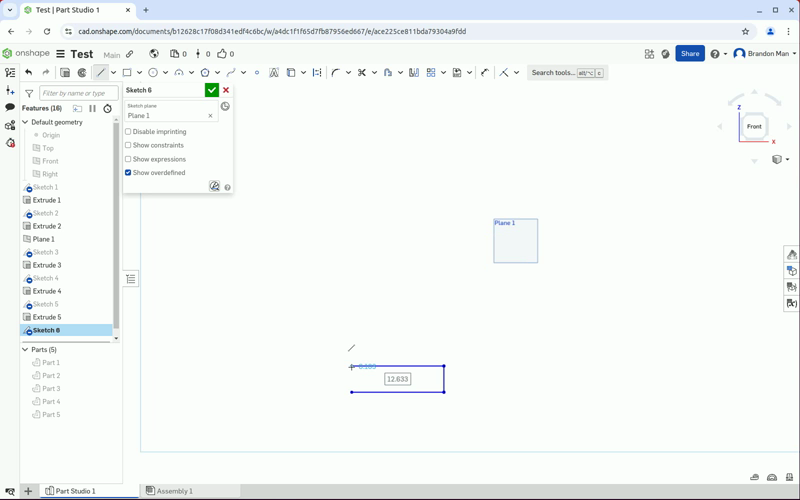
scroll(6)
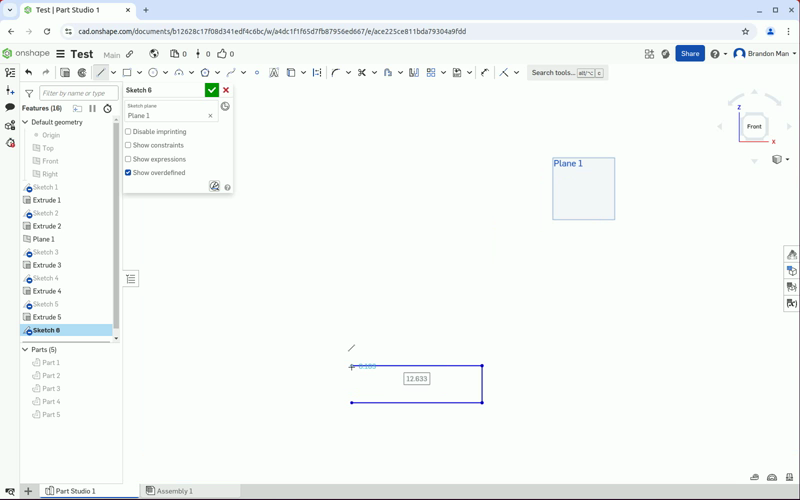
scroll(6)
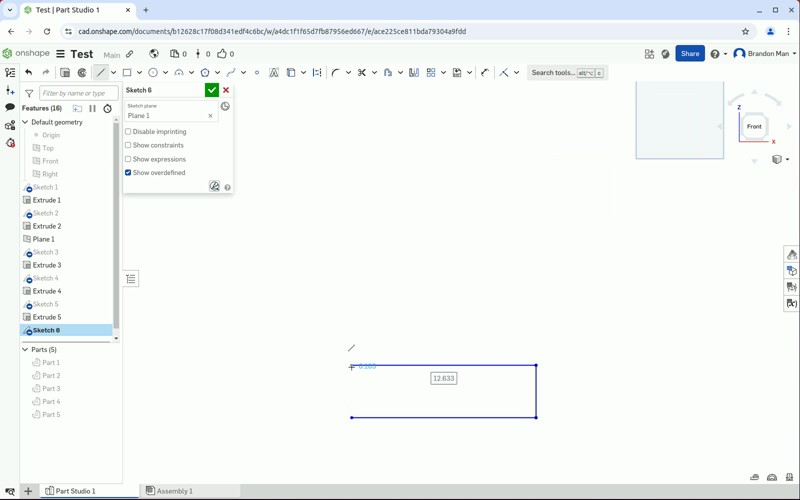
scroll(6)
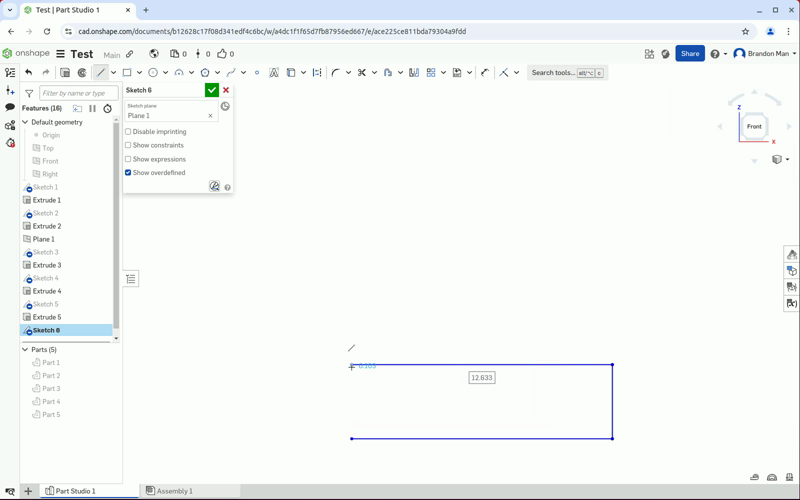
scroll(6)
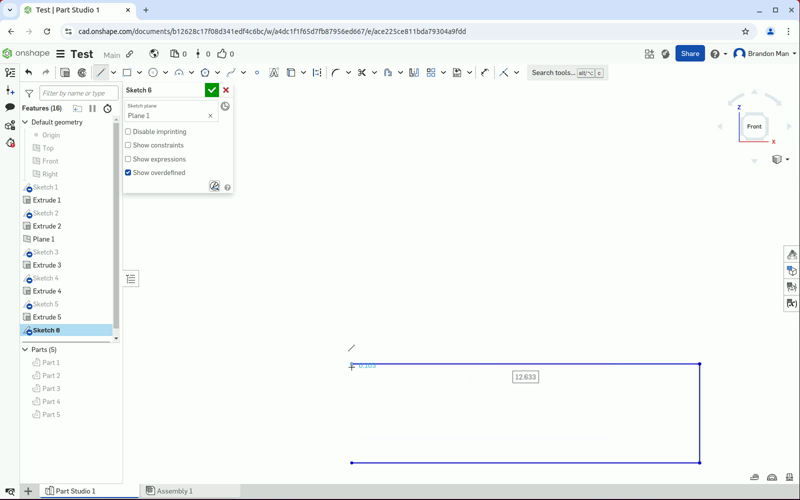
scroll(6)
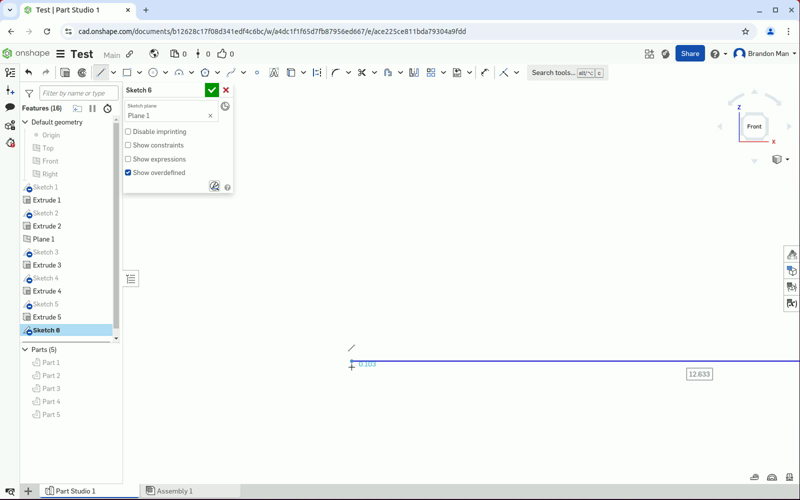
click(351, 366)
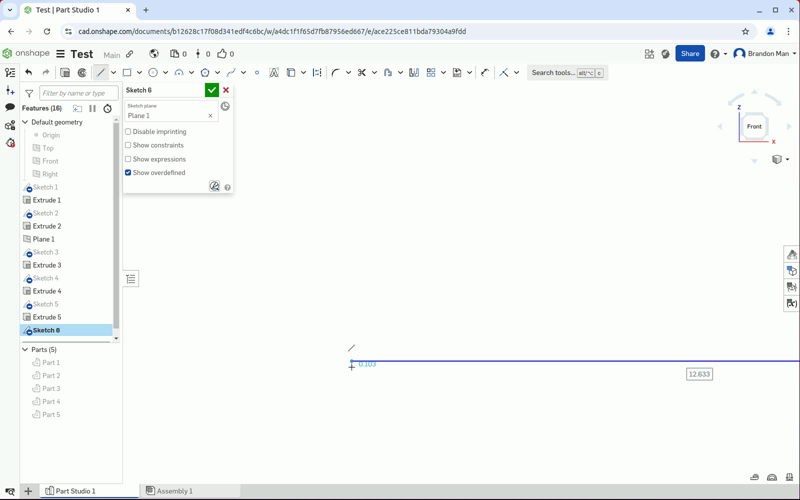
scroll(-6)
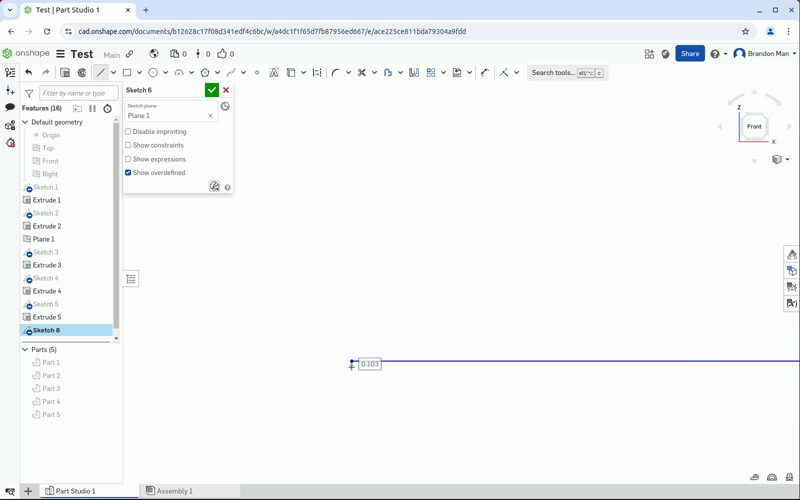
scroll(-6)
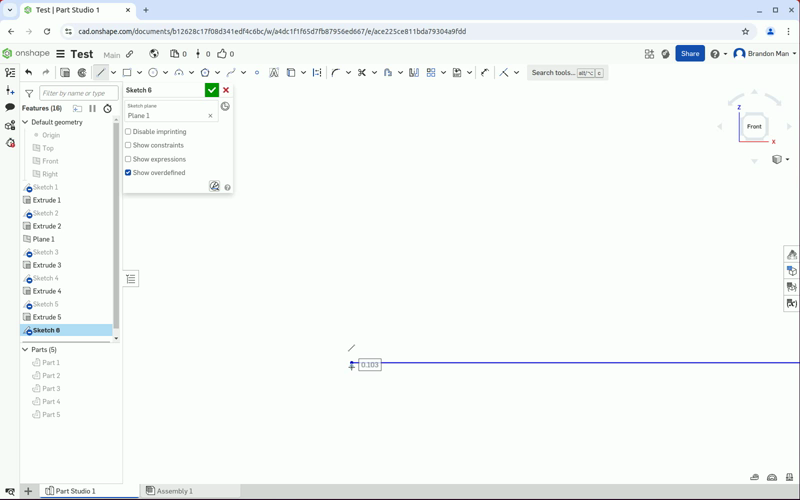
scroll(-6)
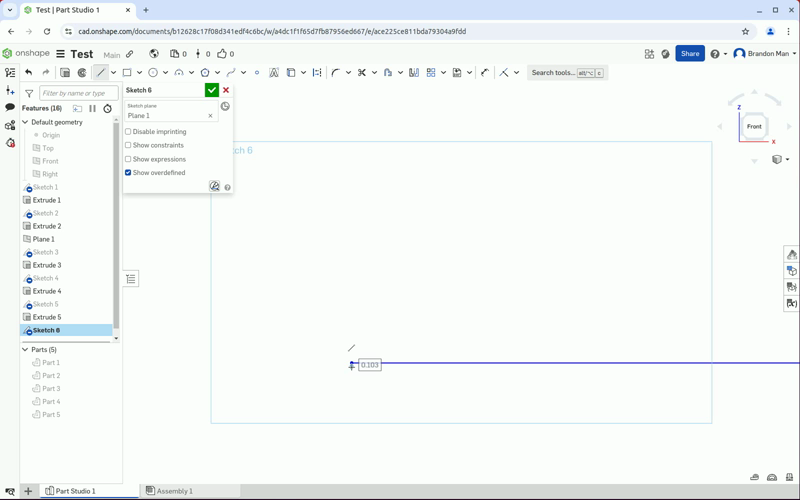
scroll(-6)
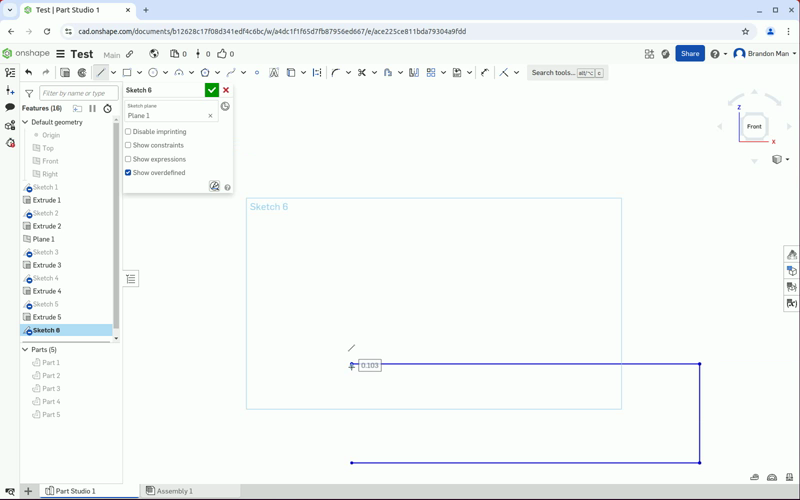
scroll(-6)
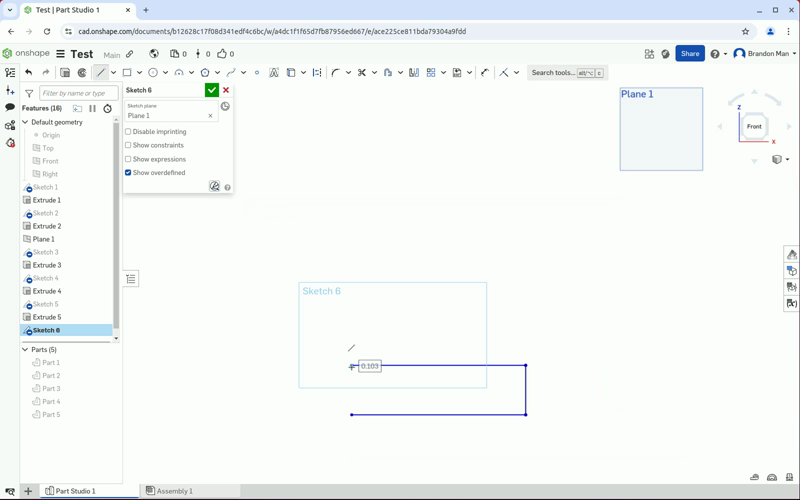
scroll(-6)
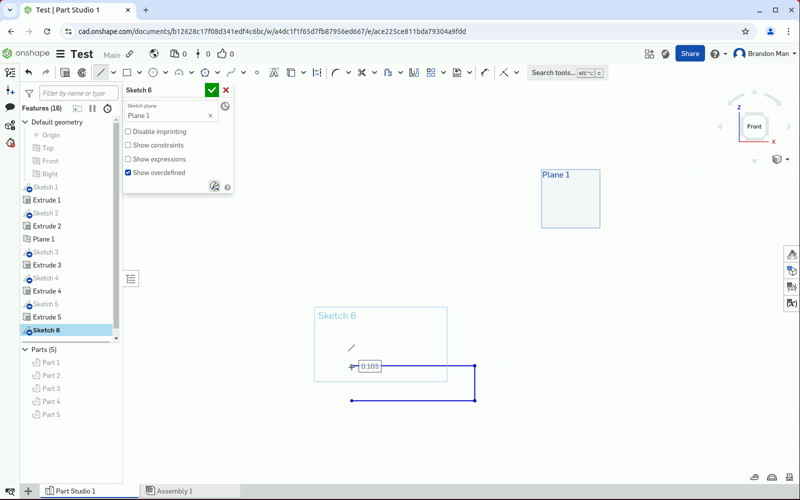
scroll(-6)
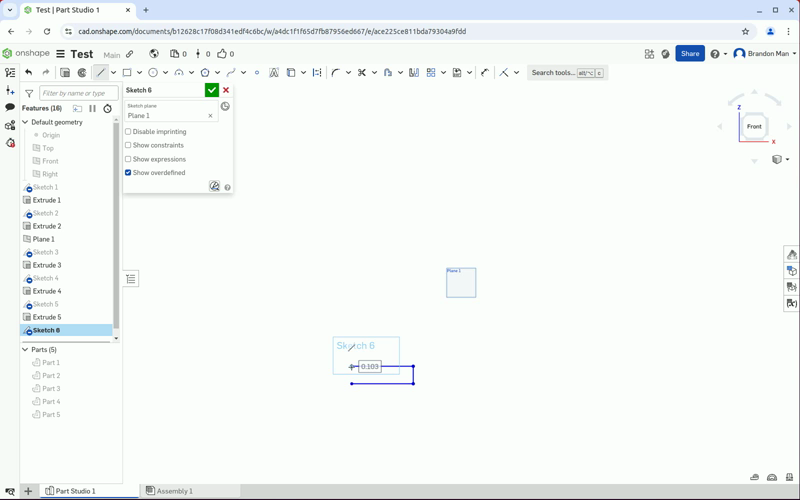
key_up(shift)
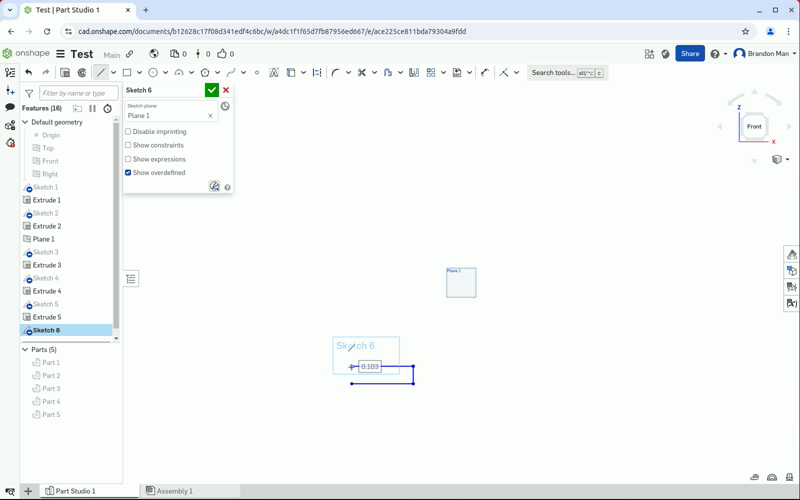
mouse_move(381, 366)
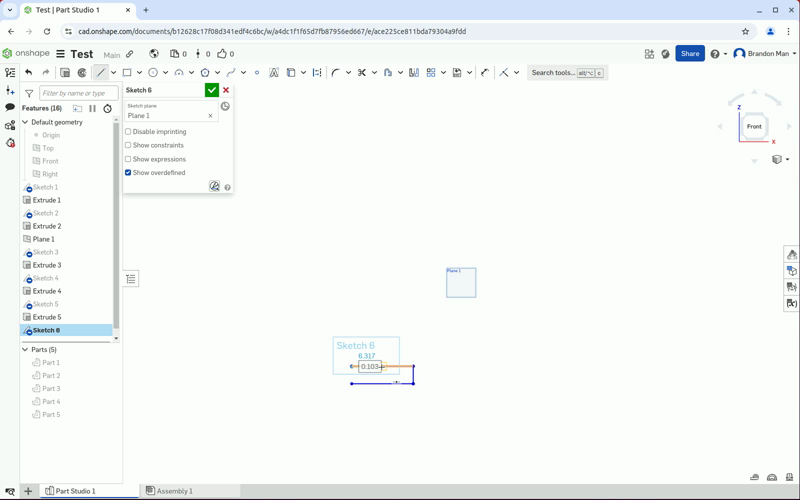
key_down(shift)
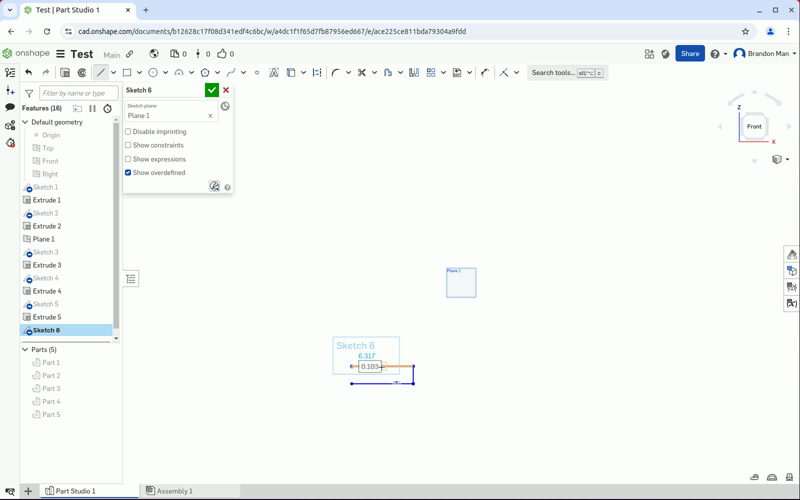
mouse_move(351, 383)
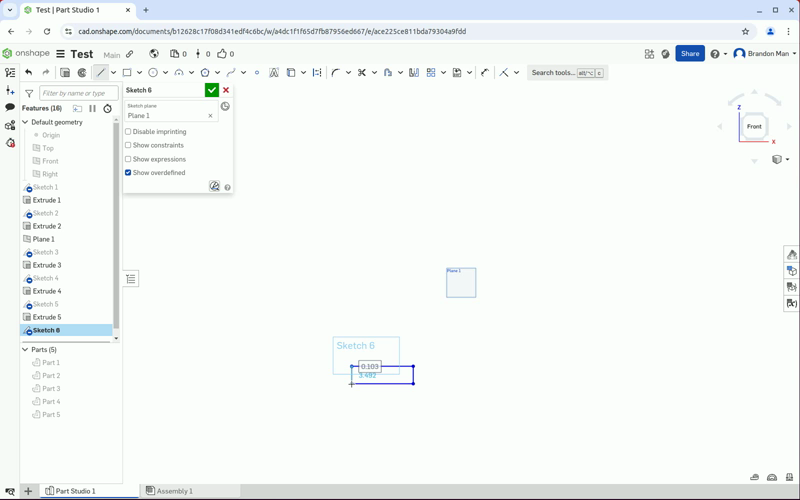
key_up(shift)
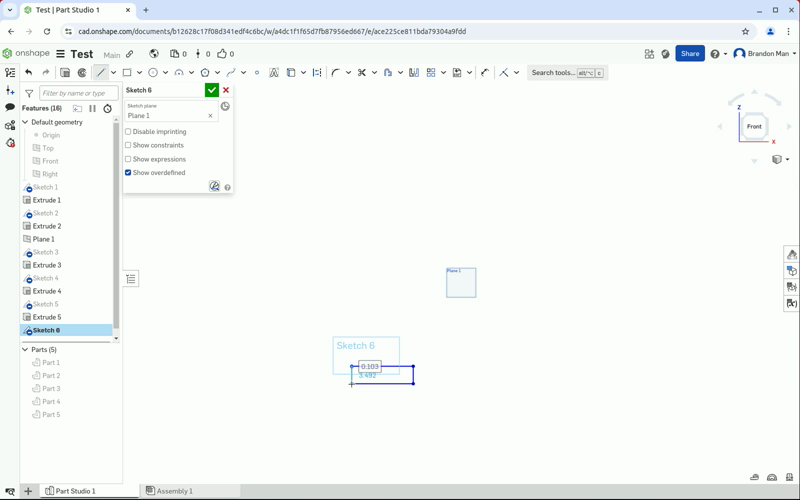
click(351, 383)
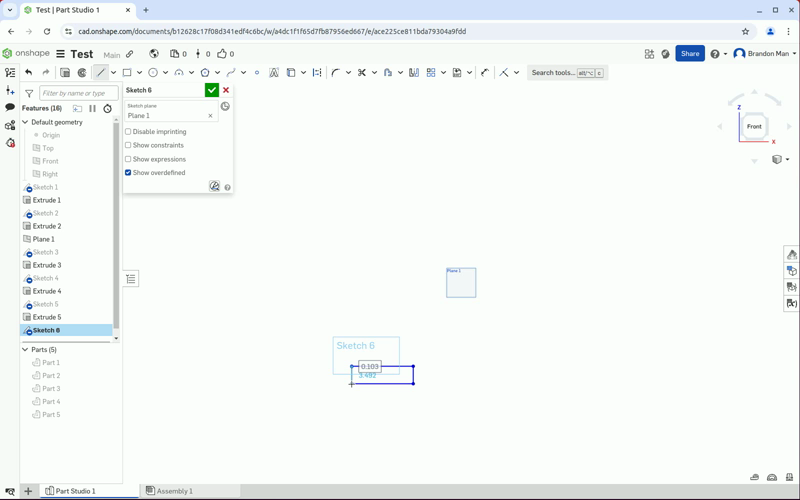
key(esc)
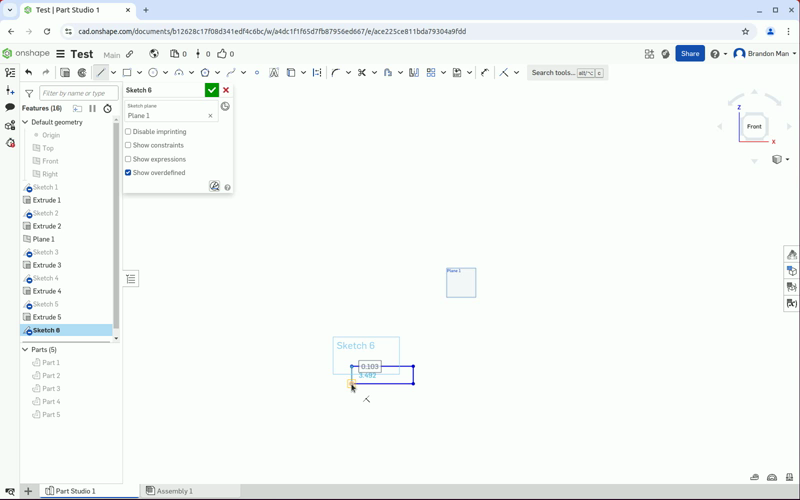
mouse_move(402, 372)
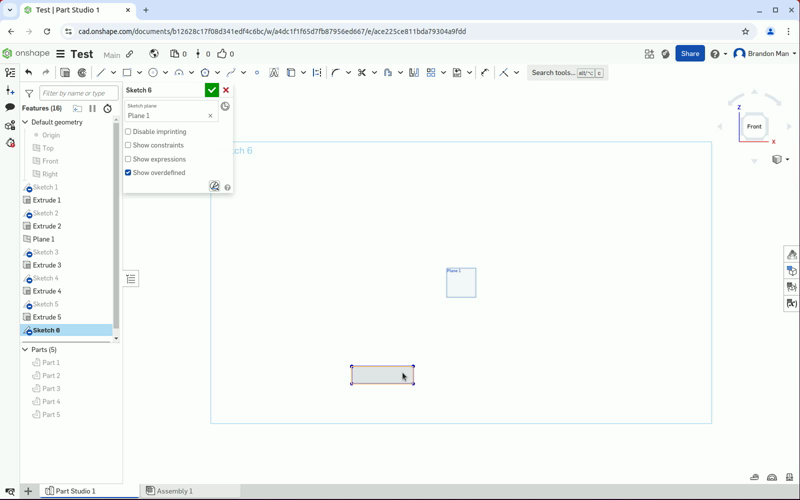
scroll(6)
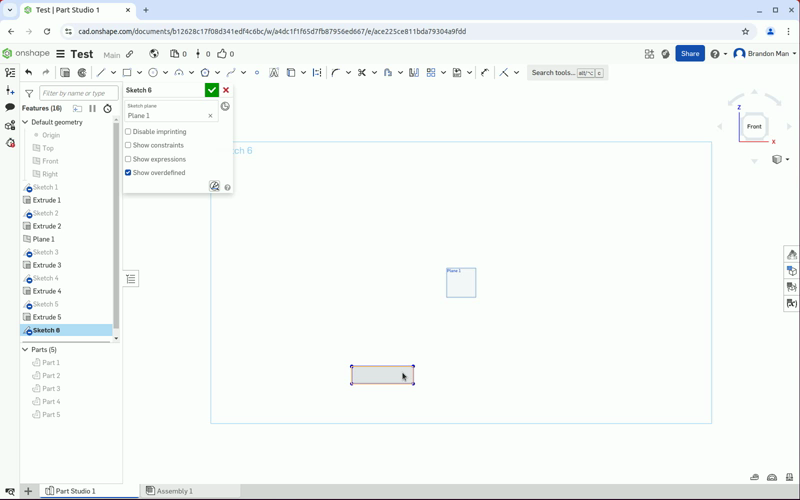
scroll(6)
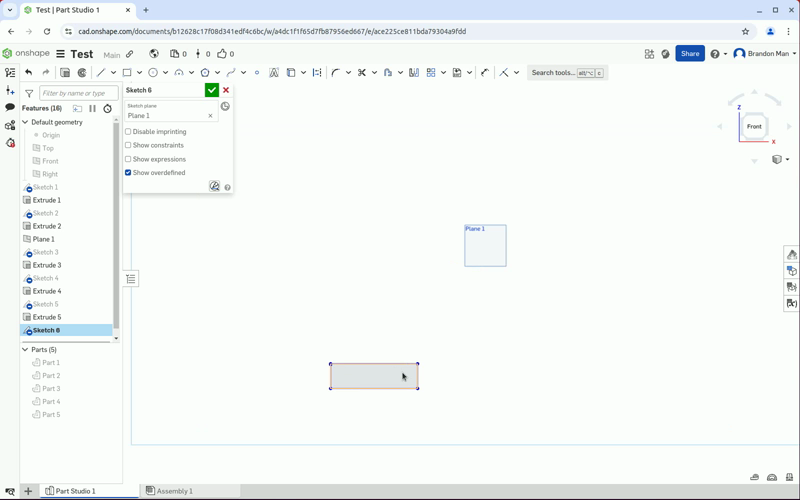
scroll(6)
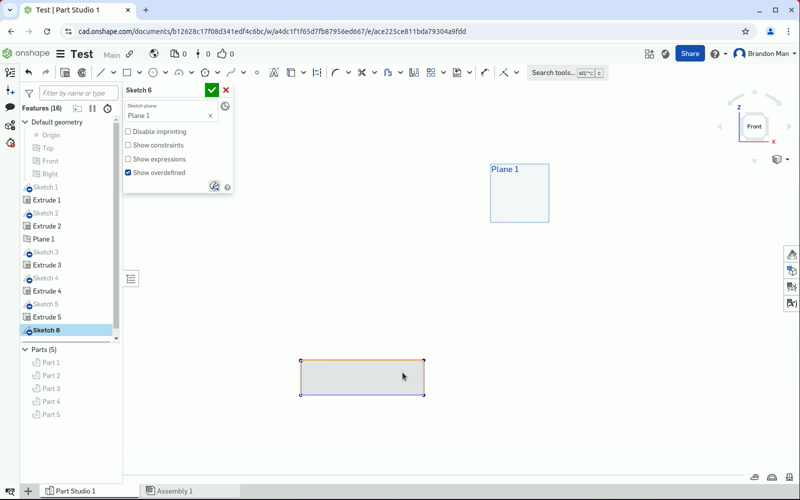
scroll(6)
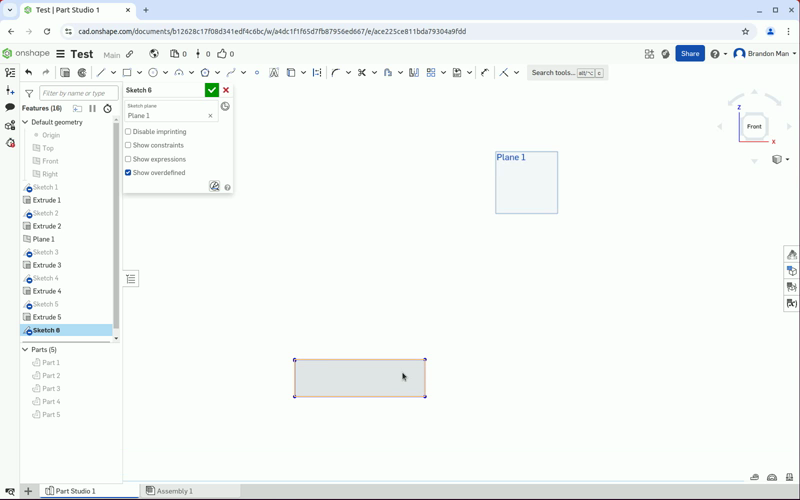
scroll(6)
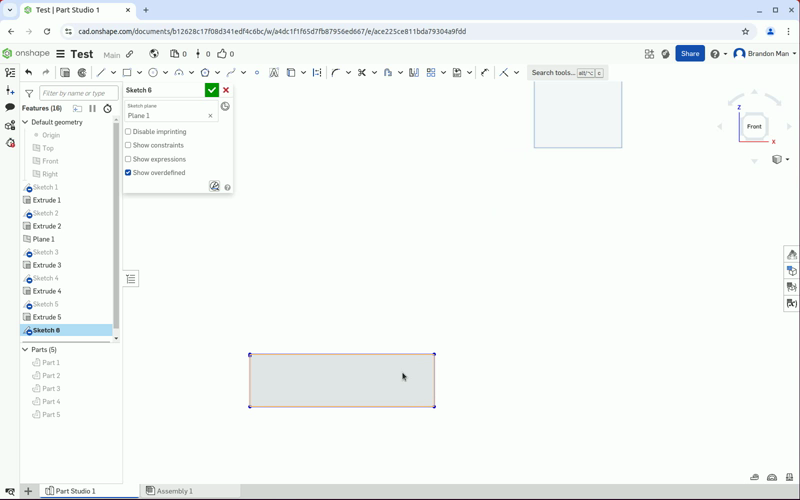
scroll(6)
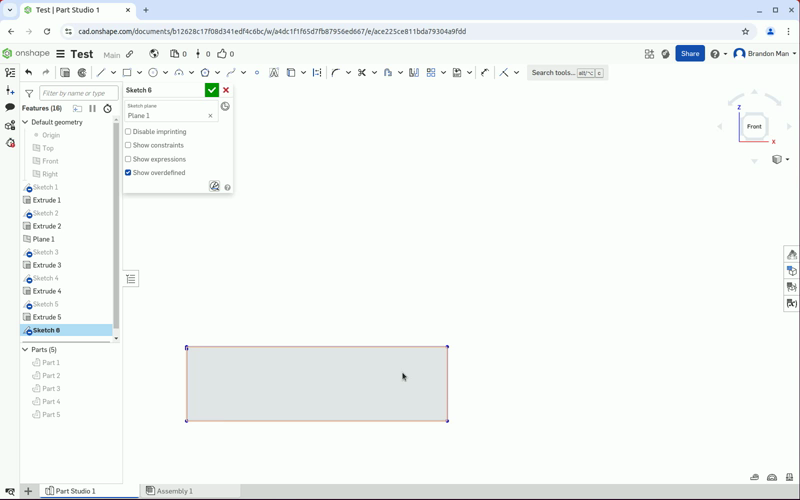
scroll(6)
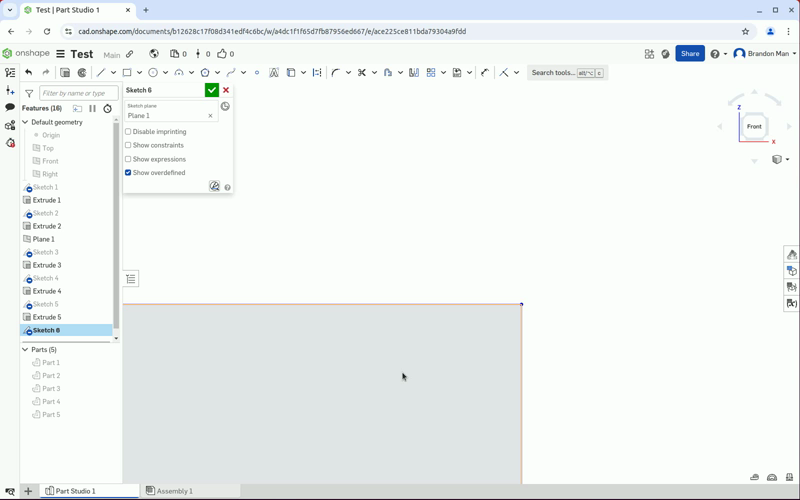
click(402, 372)
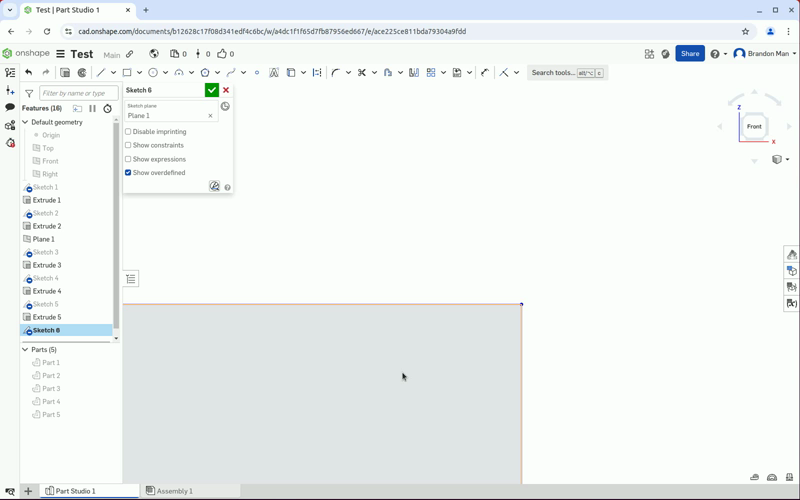
scroll(-6)
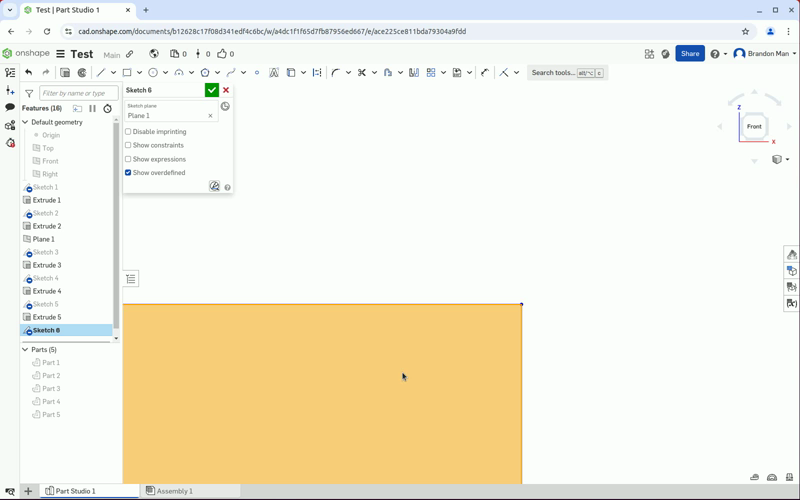
scroll(-6)
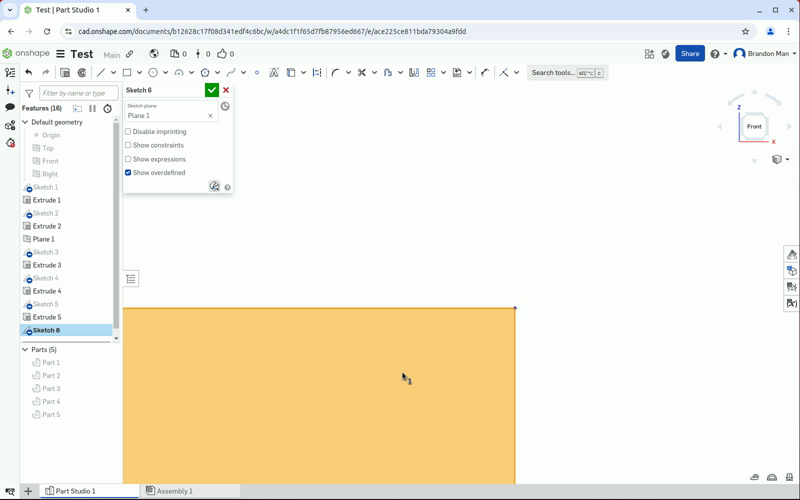
scroll(-6)
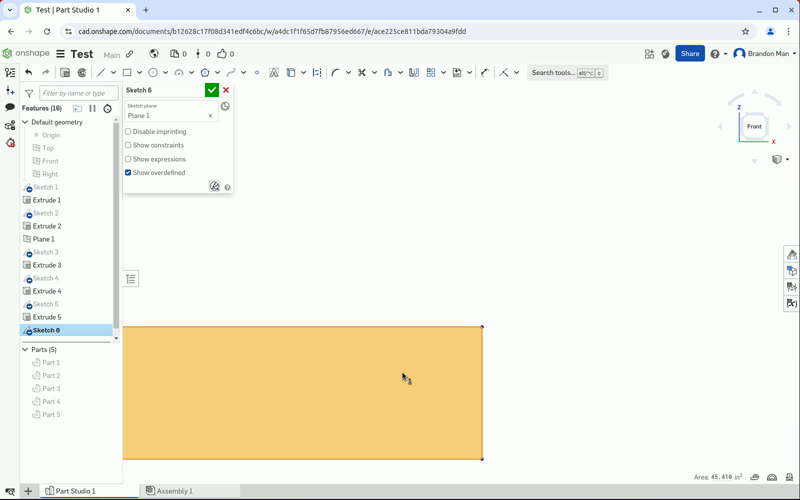
scroll(-6)
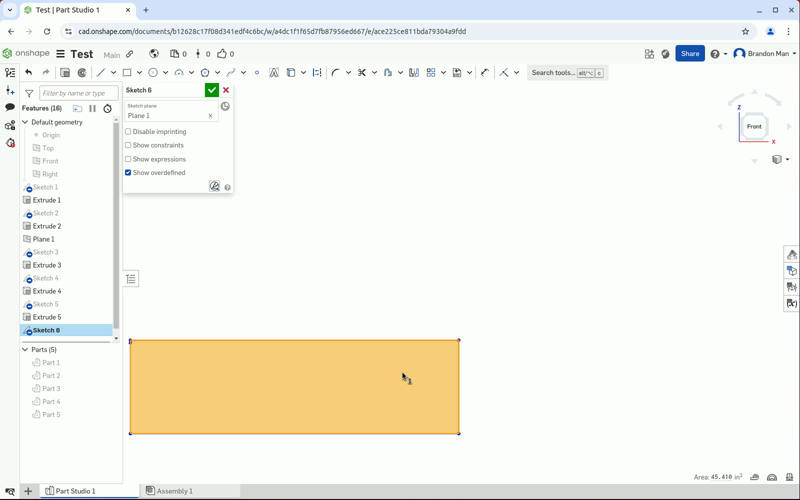
scroll(-6)
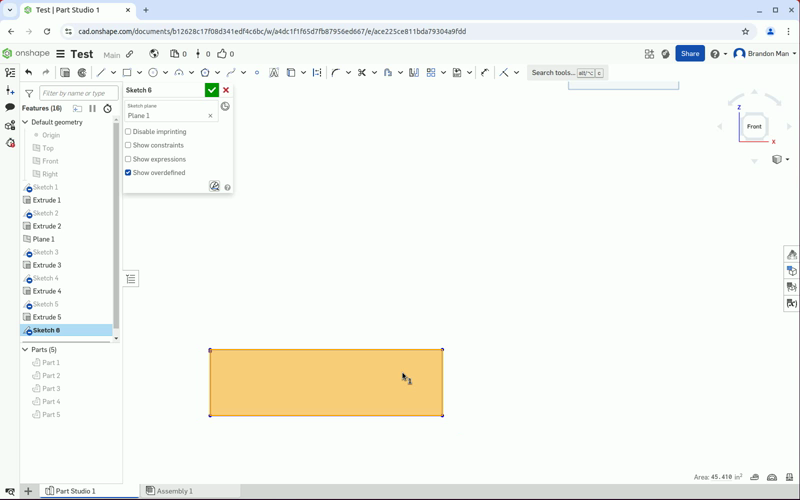
scroll(-6)
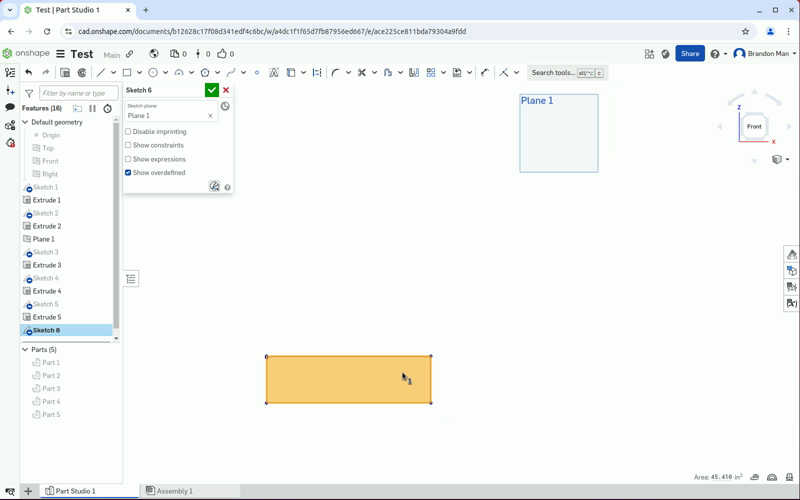
scroll(-6)
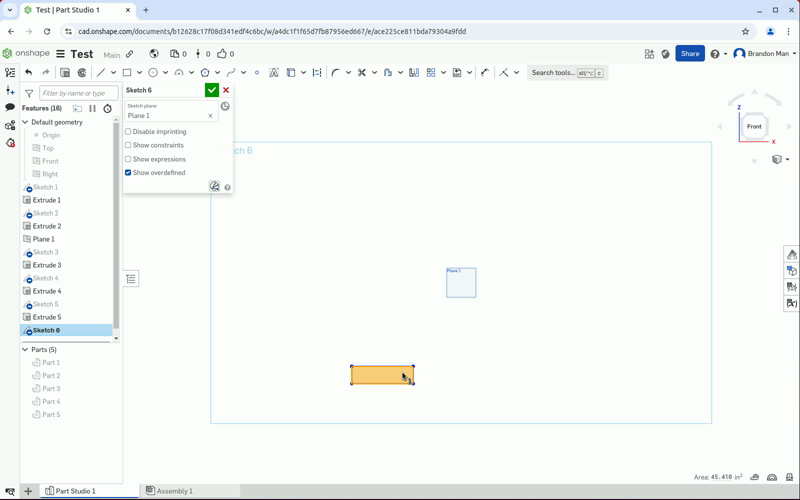
mouse_move(73, 352)
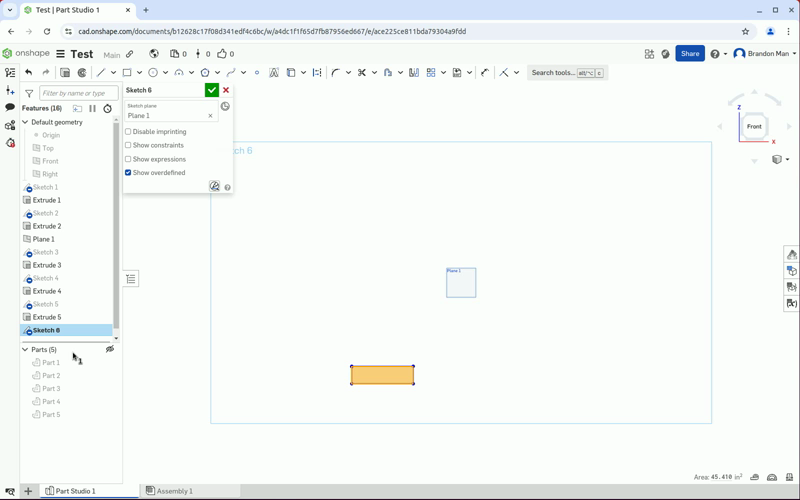
key(shift+y)
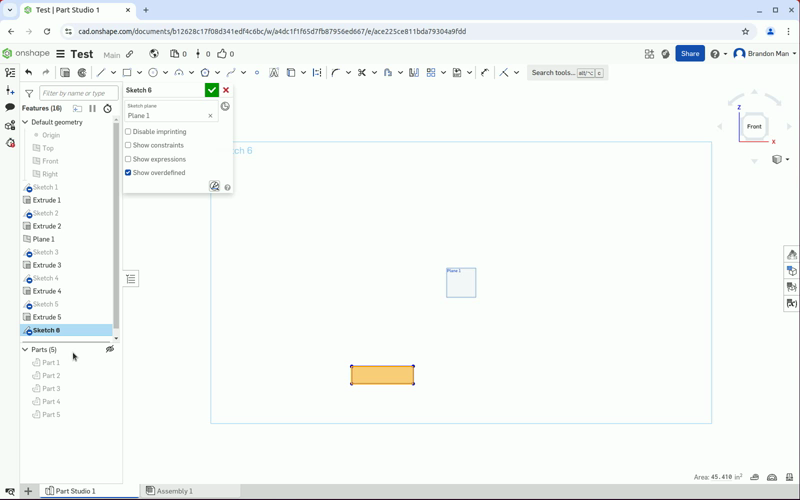
key(shift+e)
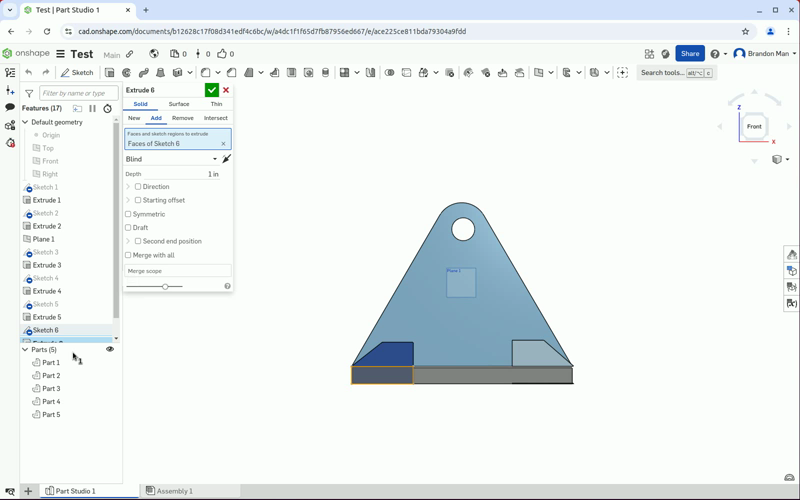
mouse_move(143, 106)
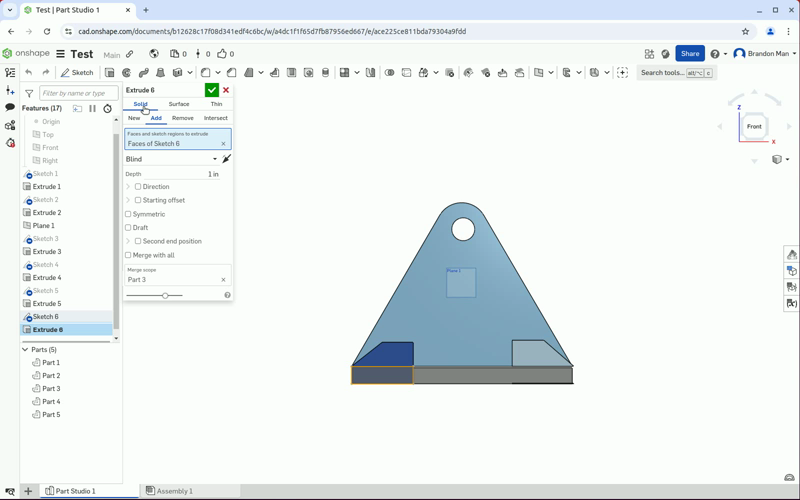
click(143, 106)
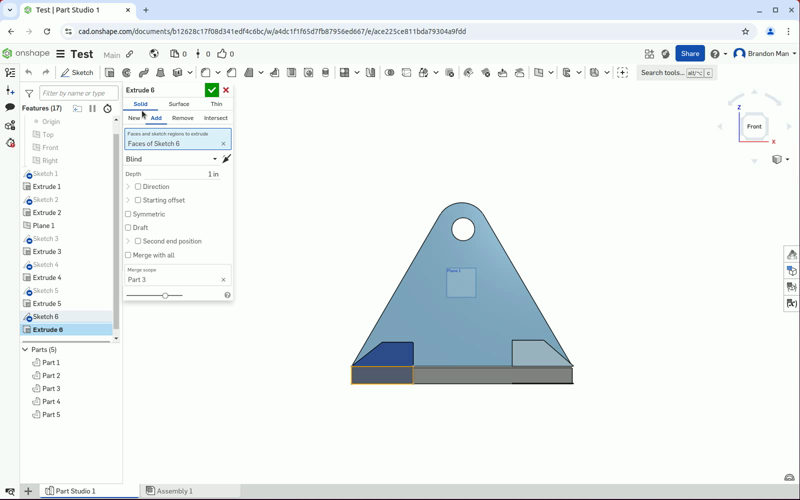
mouse_move(137, 120)
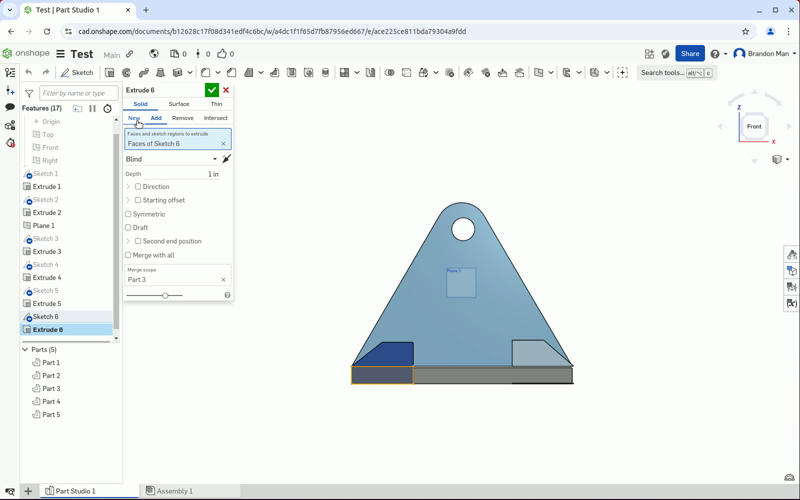
click(137, 120)
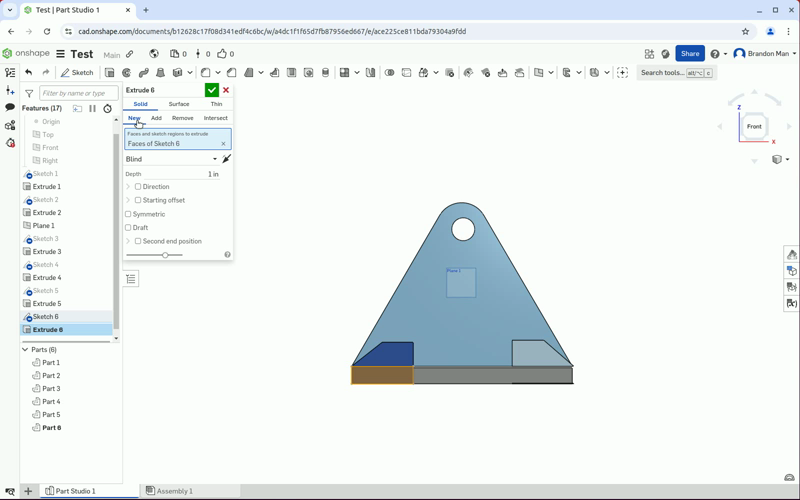
key(tab, 4)
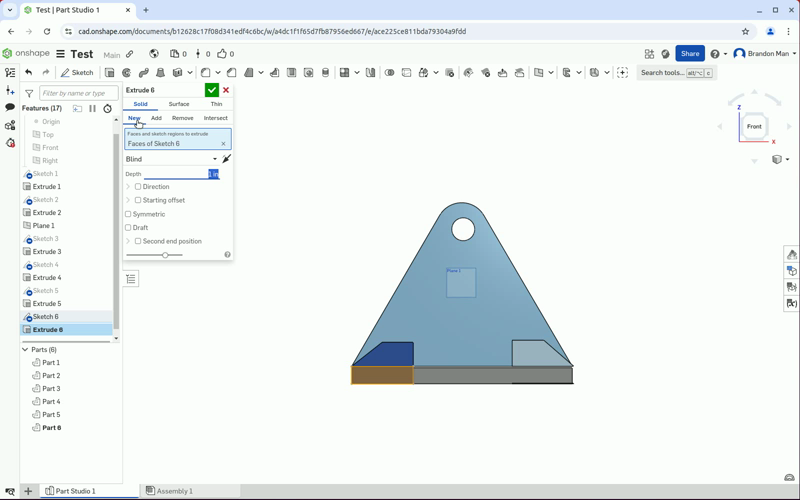
text(3.129)
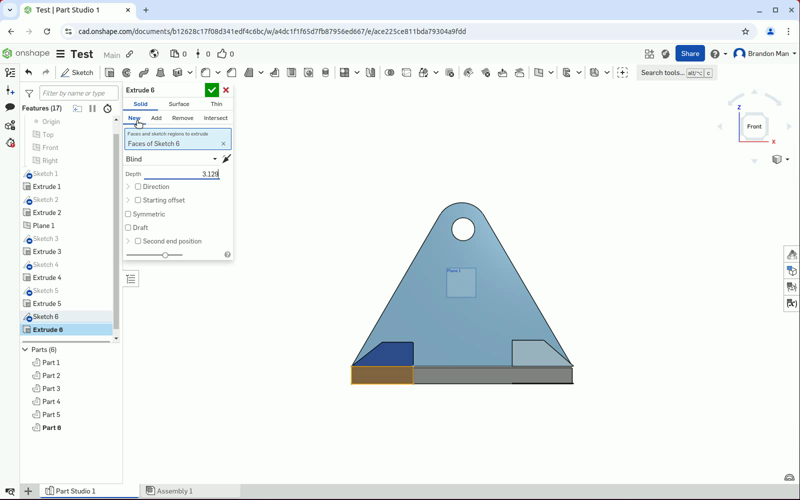
key(enter)
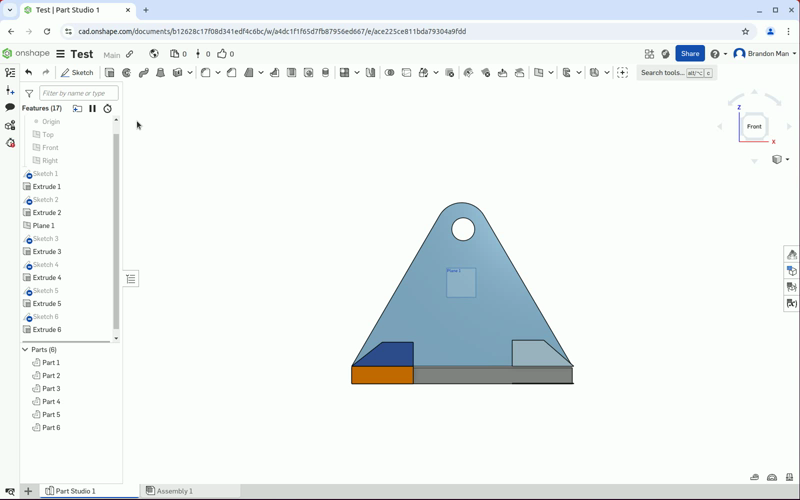
key(shift+h)
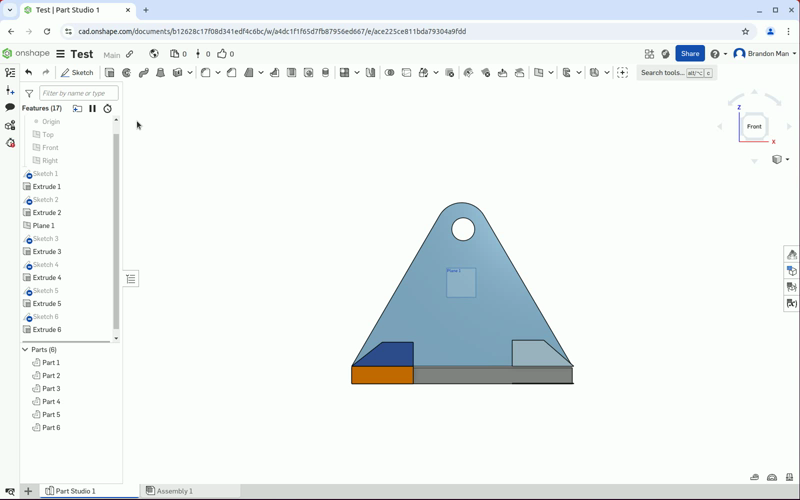
key(shift+h)
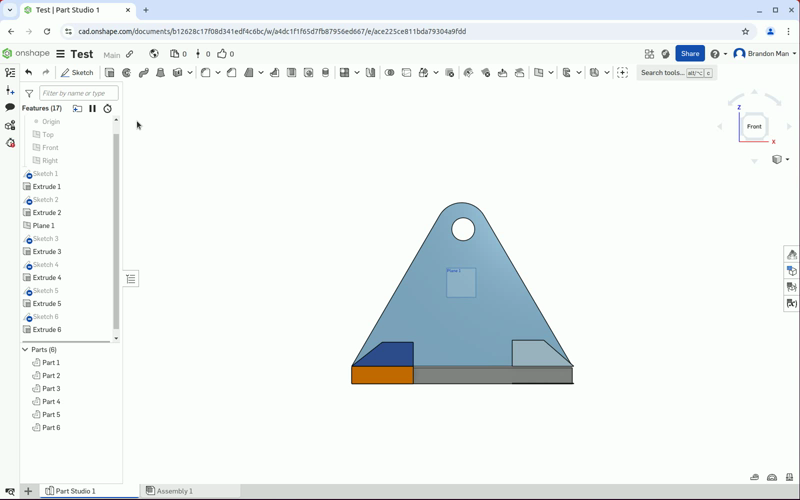
mouse_move(69, 176)
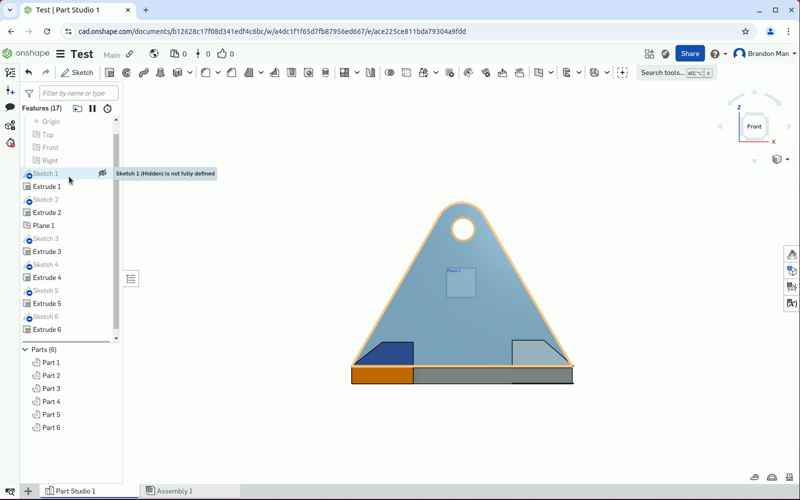
click(69, 176)
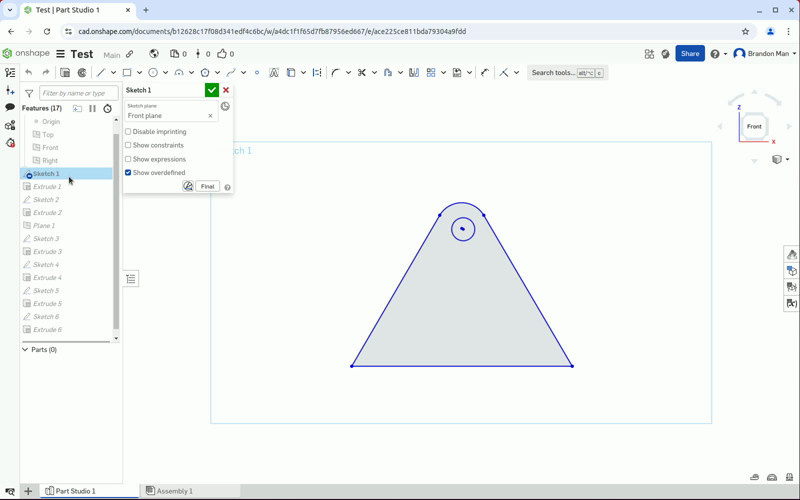
mouse_move(229, 92)
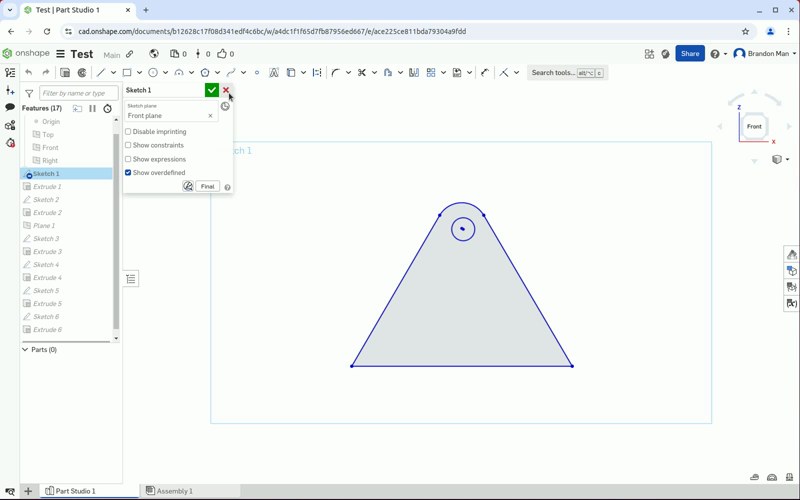
click(229, 92)
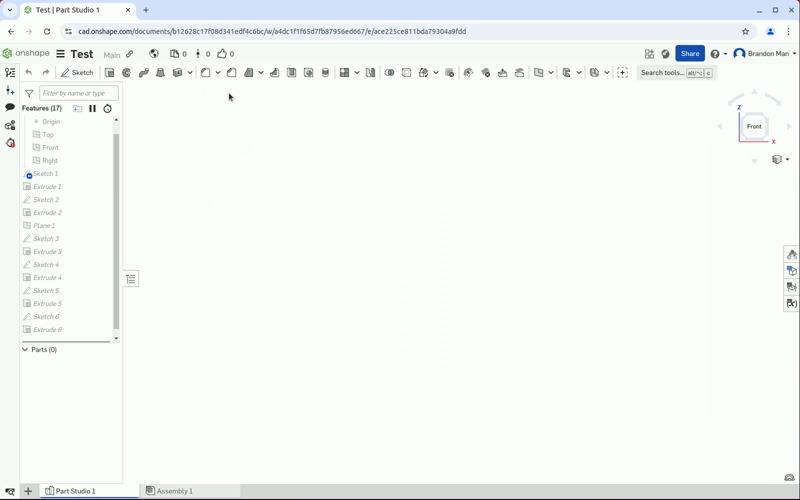
key(shift+s)
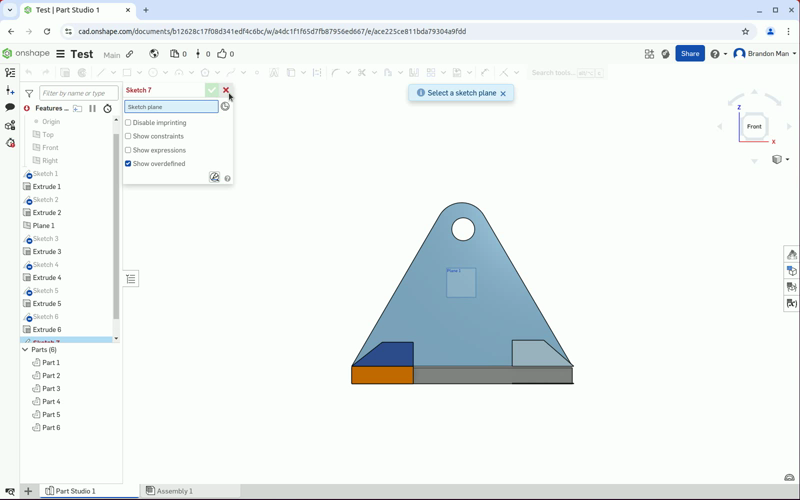
mouse_move(69, 215)
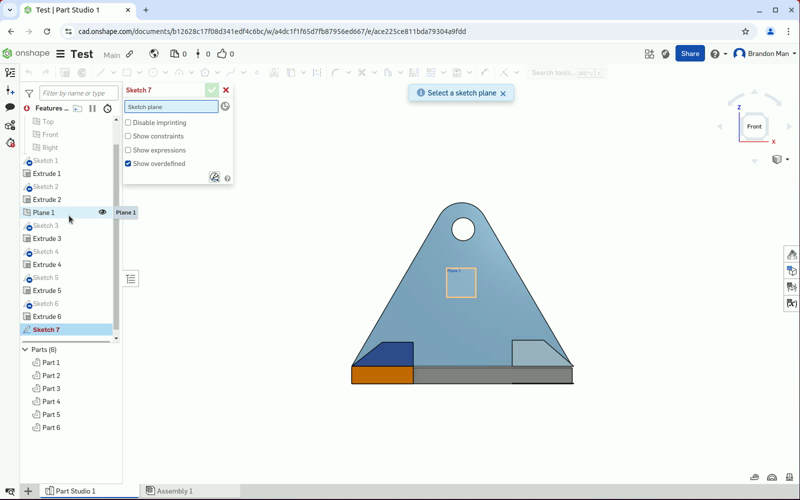
click(69, 215)
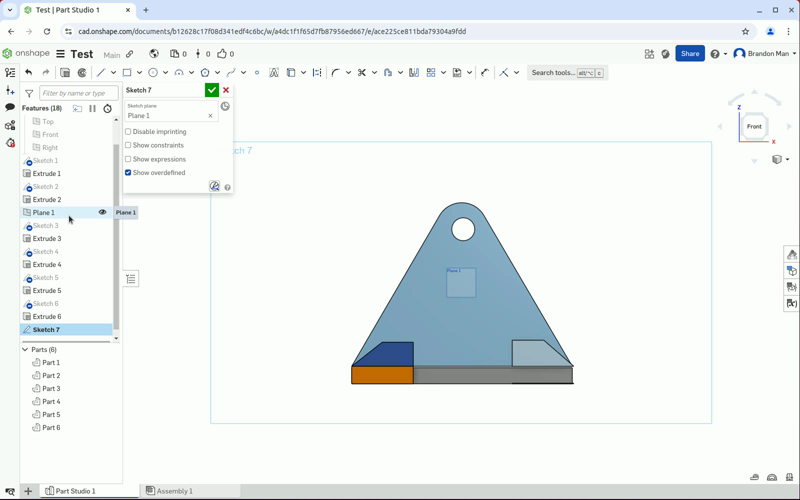
mouse_move(73, 352)
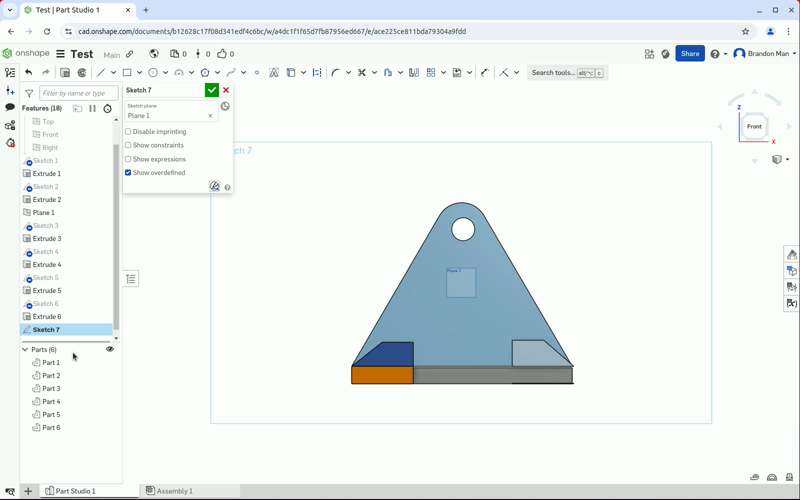
key(y)
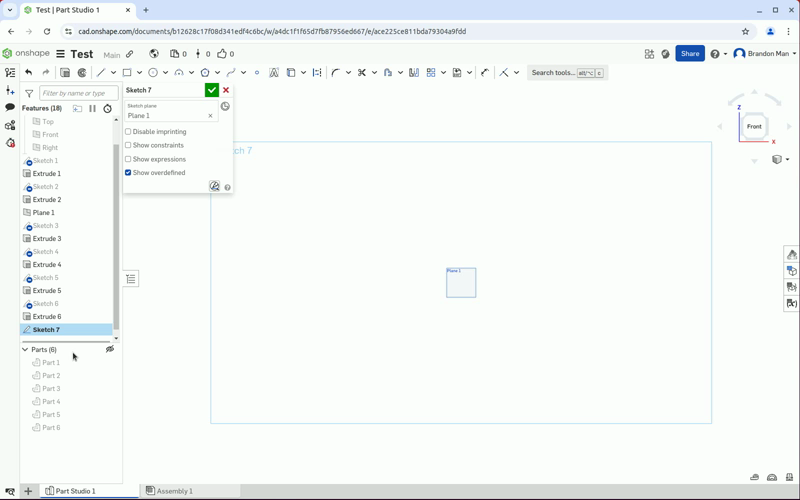
key(l)
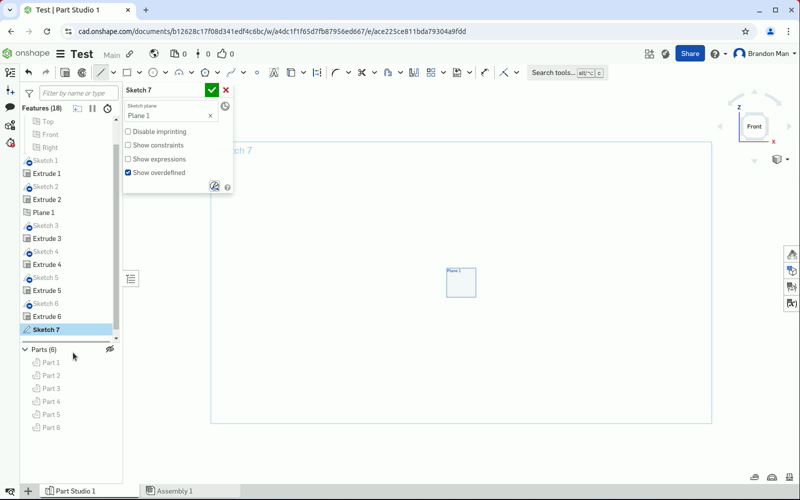
key_down(shift)
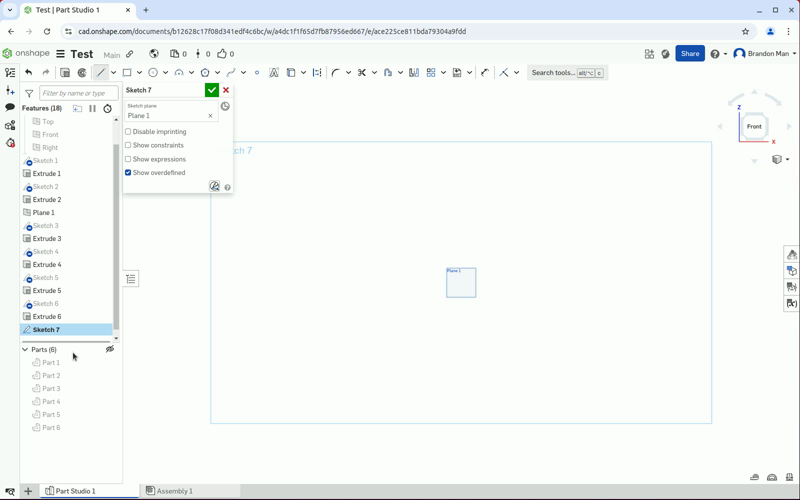
mouse_move(512, 383)
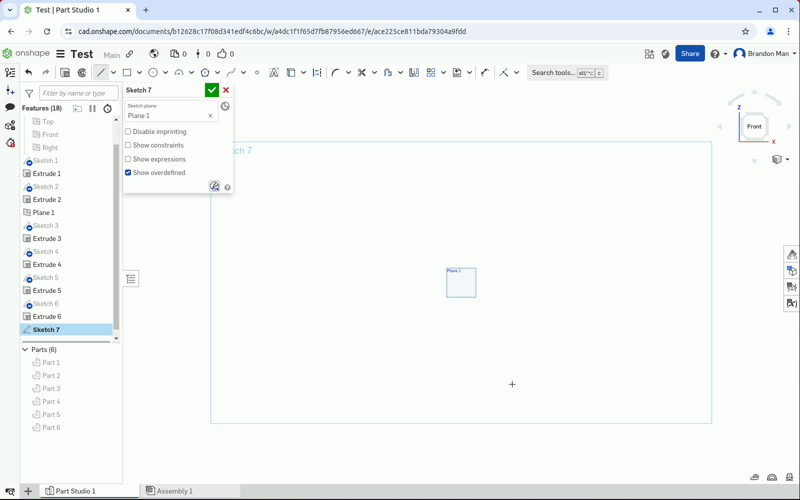
click(512, 383)
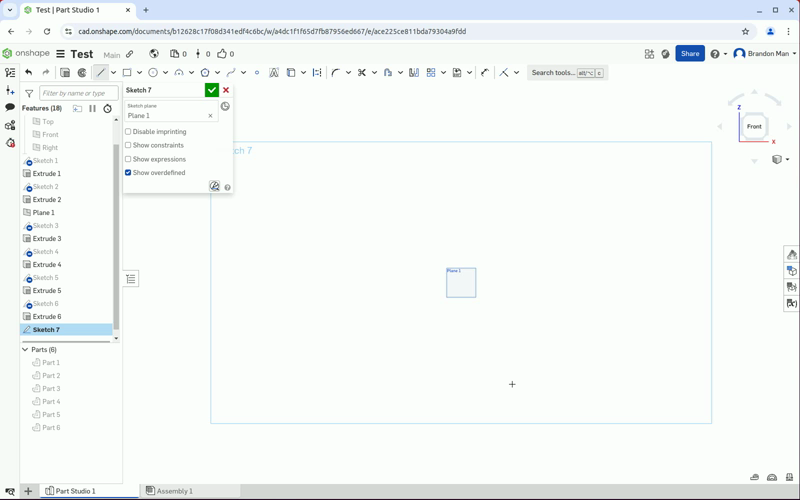
key_up(shift)
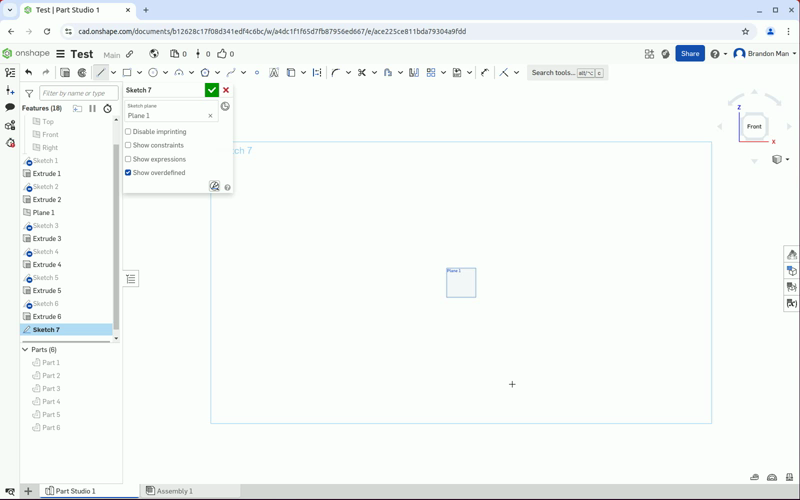
key_down(shift)
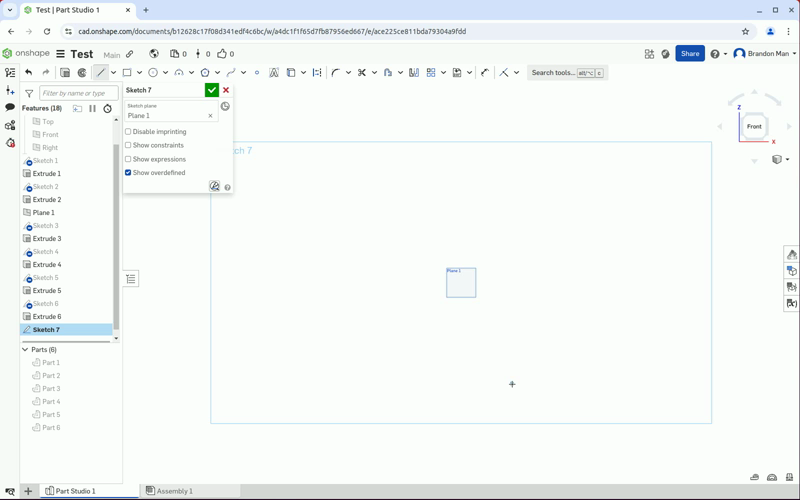
mouse_move(573, 383)
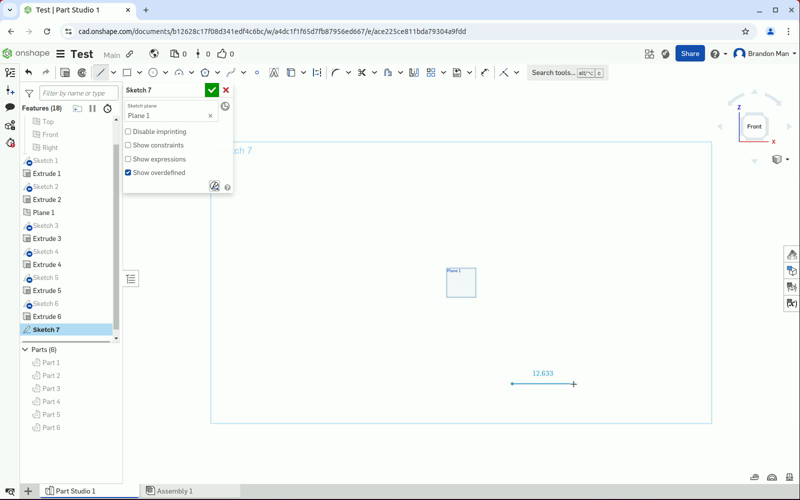
click(573, 383)
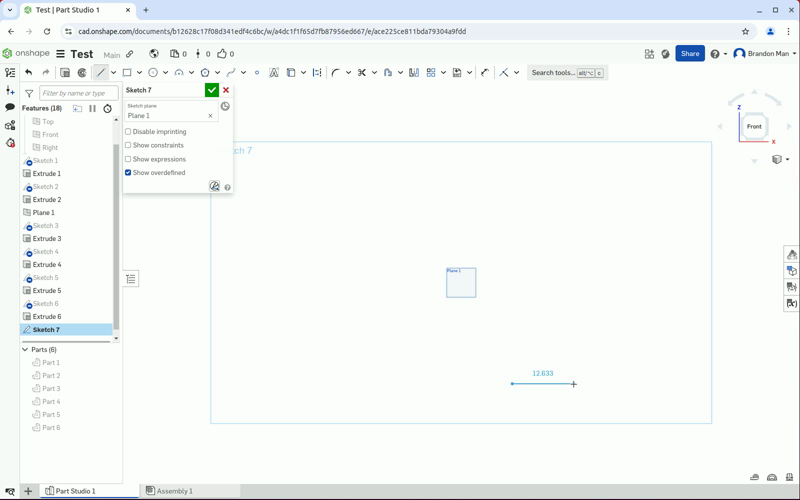
key_up(shift)
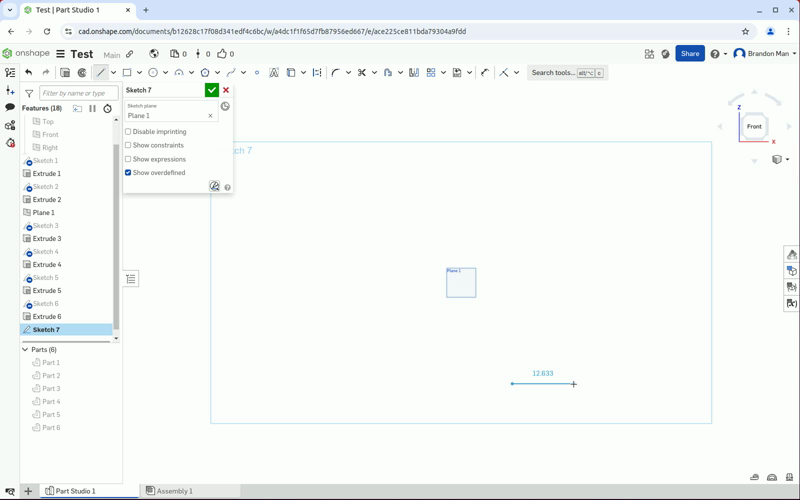
key_down(shift)
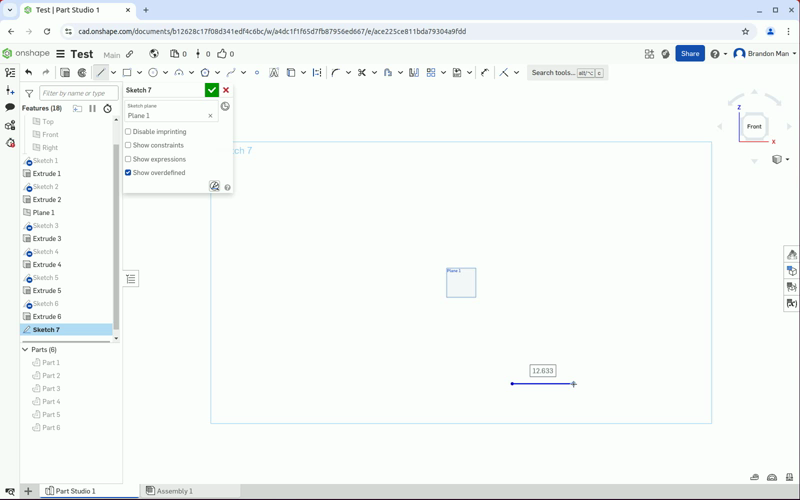
mouse_move(589, 383)
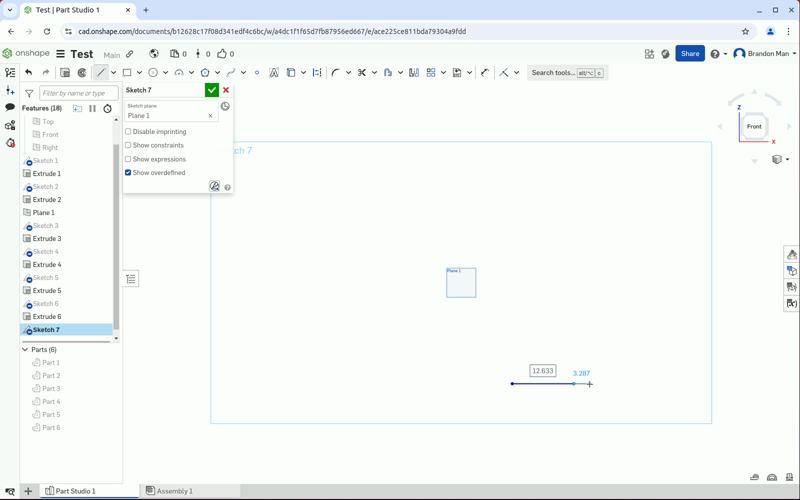
mouse_move(573, 366)
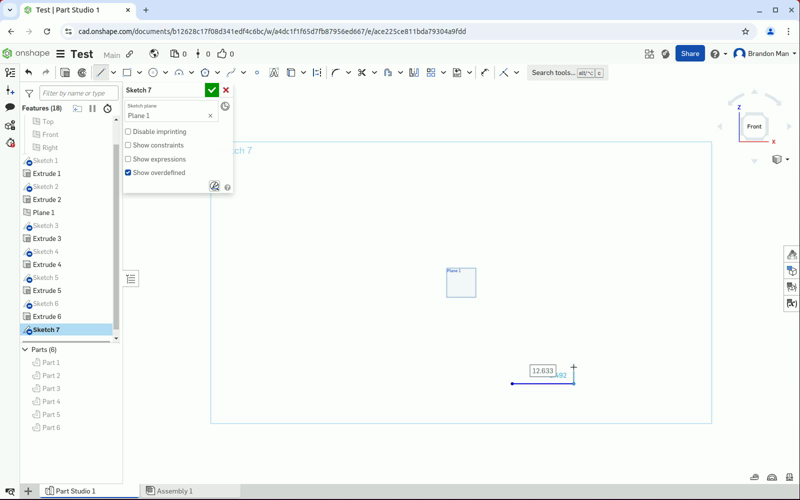
click(573, 366)
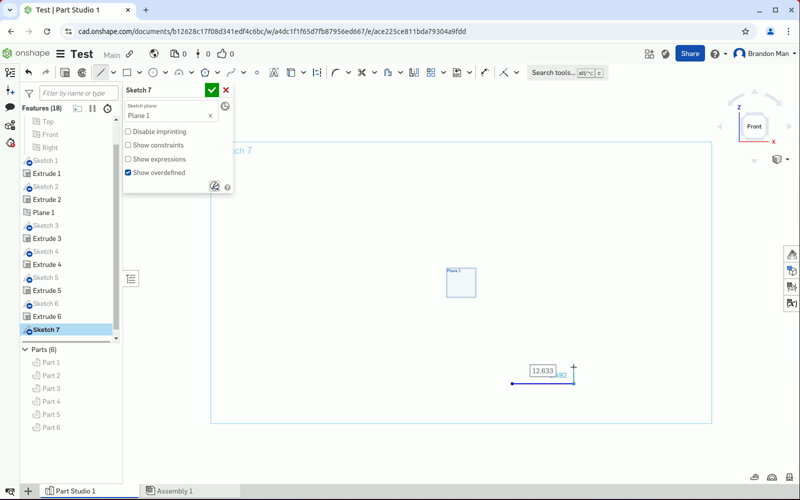
key_up(shift)
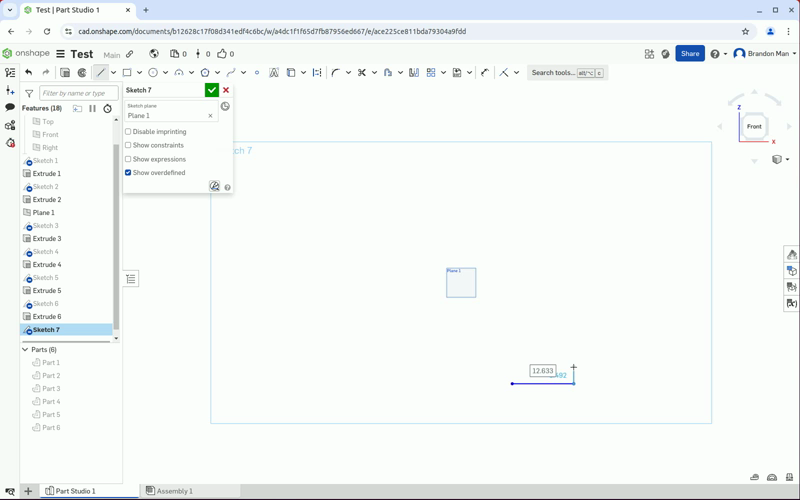
key_down(shift)
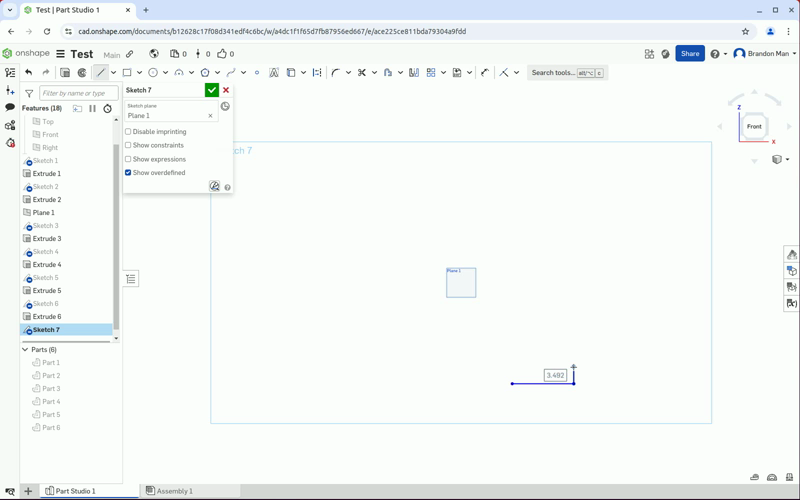
mouse_move(589, 366)
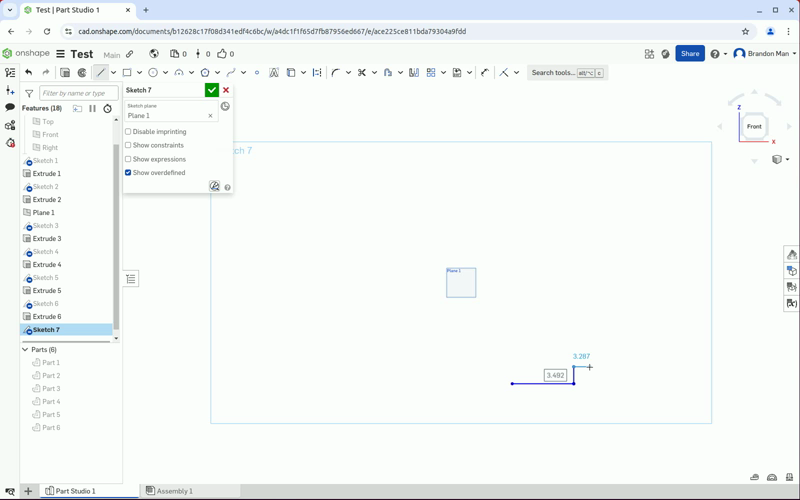
mouse_move(573, 366)
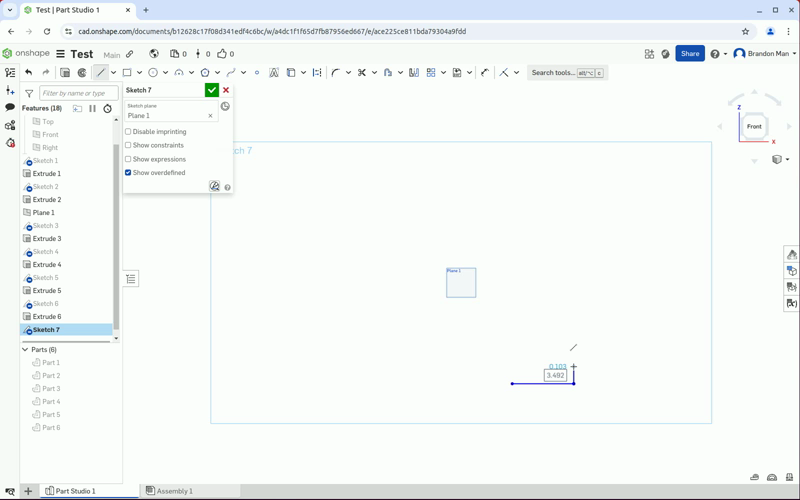
scroll(6)
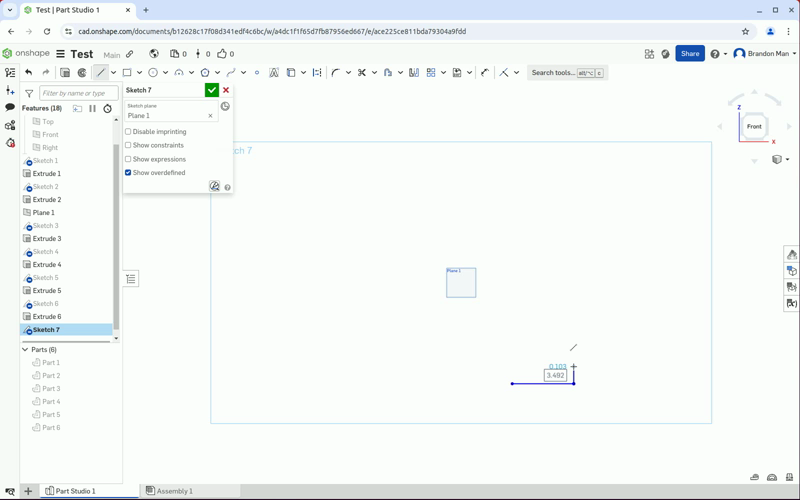
scroll(6)
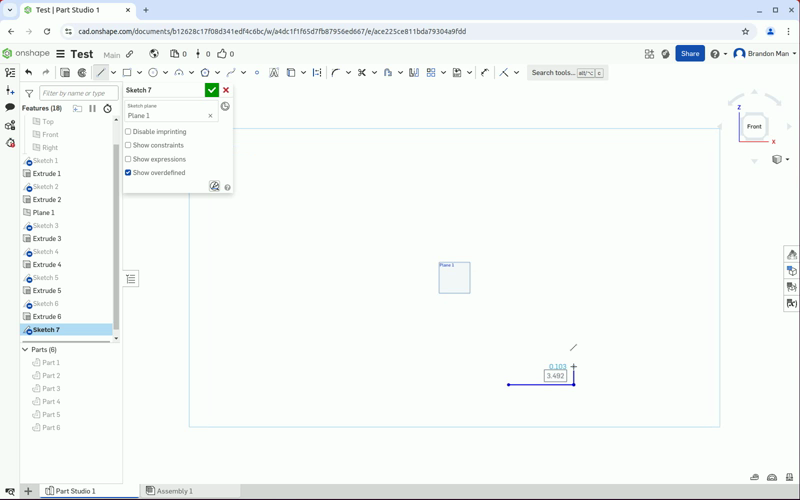
scroll(6)
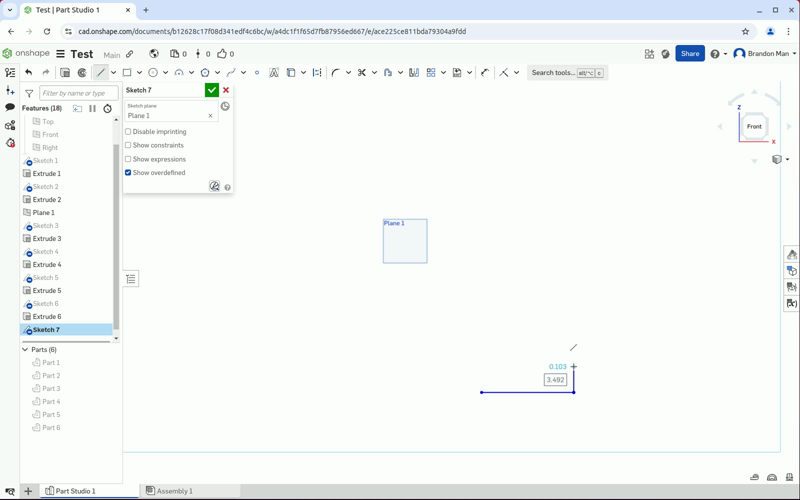
scroll(6)
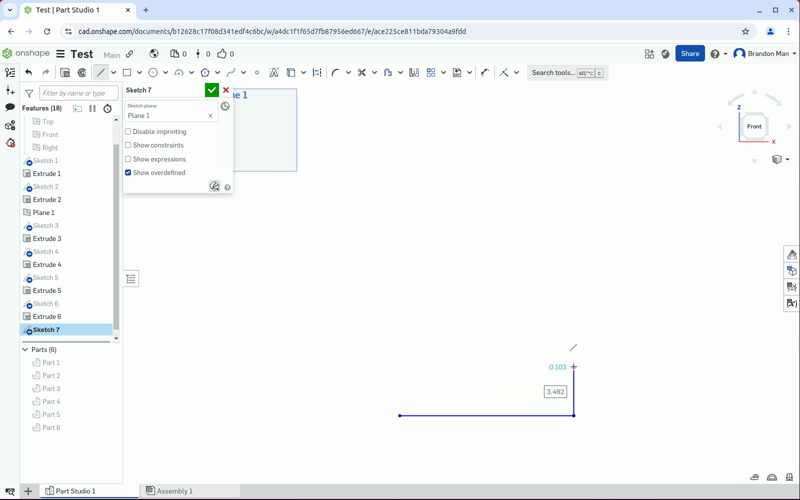
scroll(6)
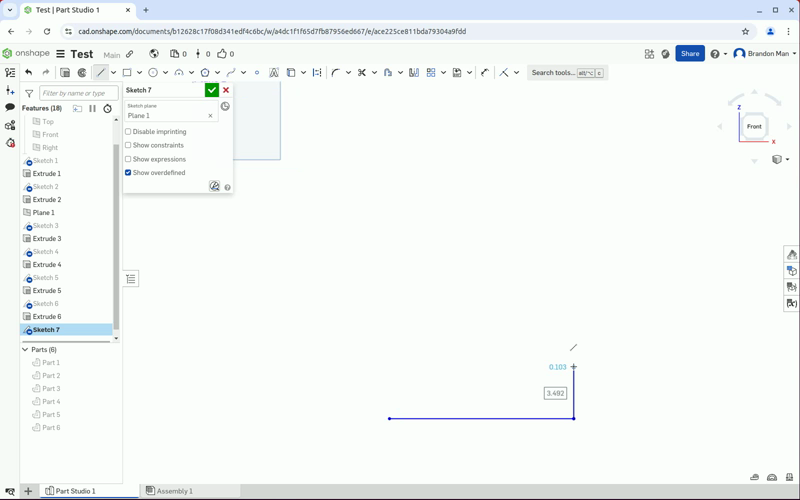
scroll(6)
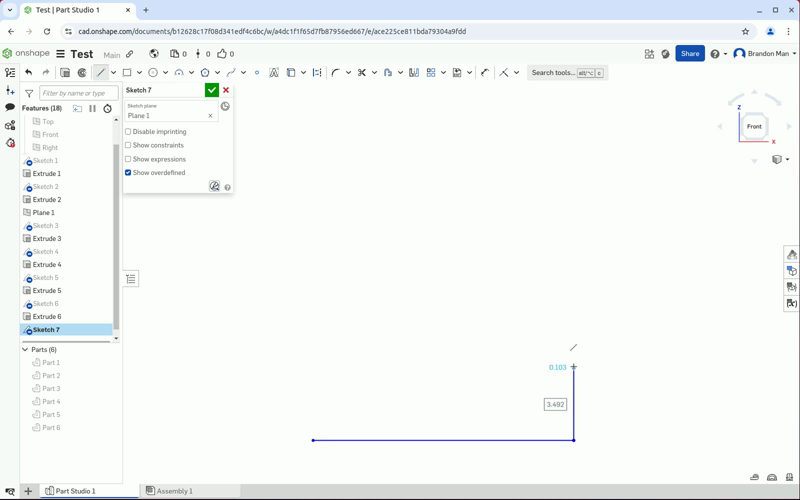
scroll(6)
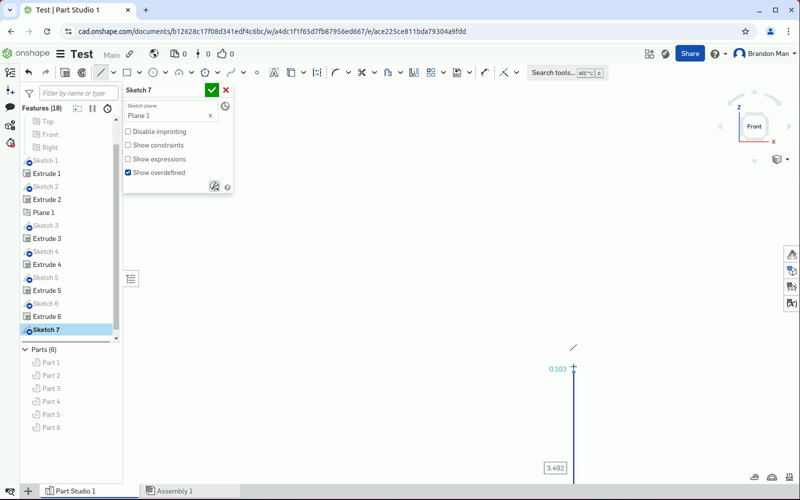
click(573, 366)
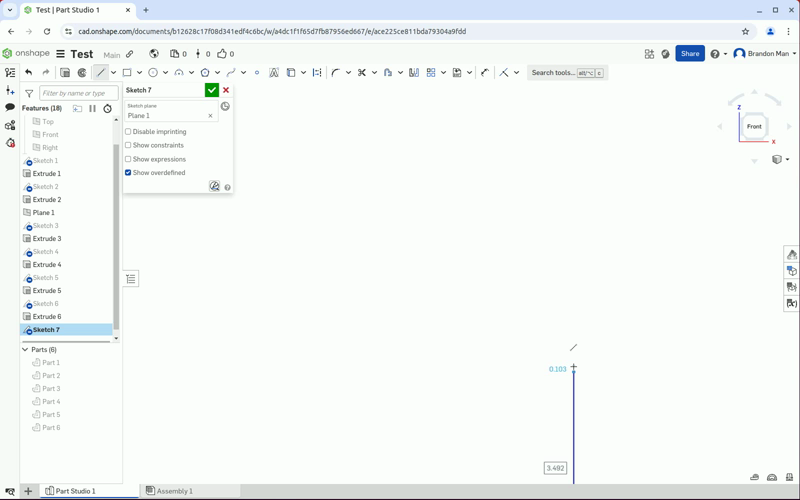
scroll(-6)
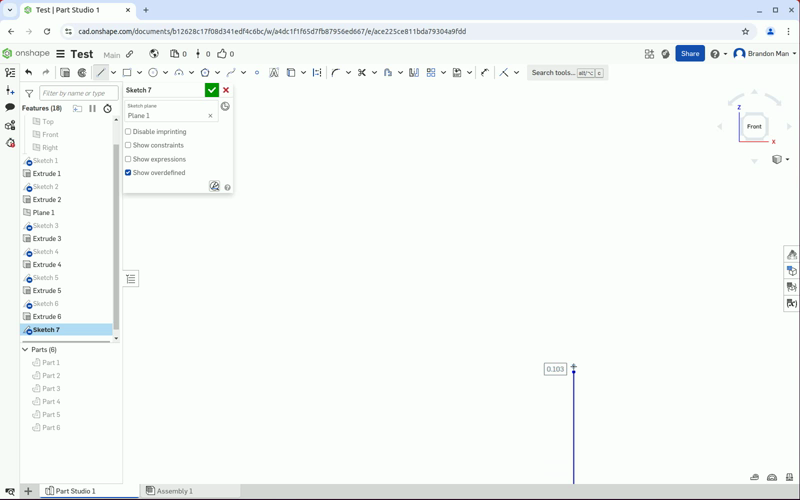
scroll(-6)
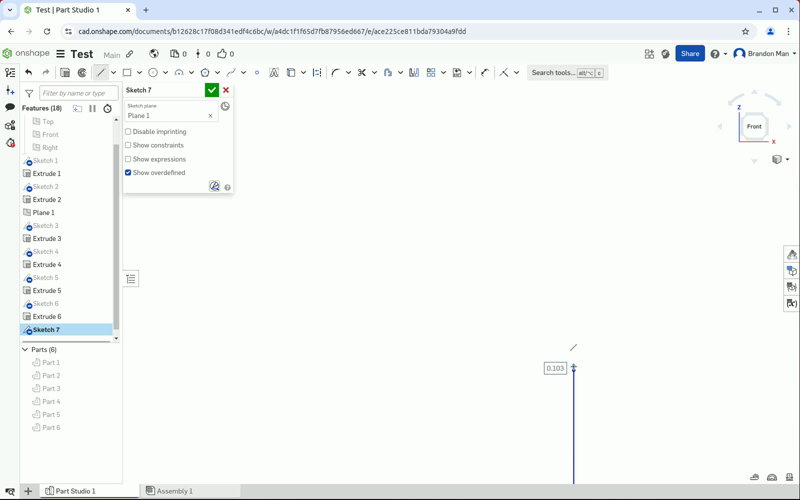
scroll(-6)
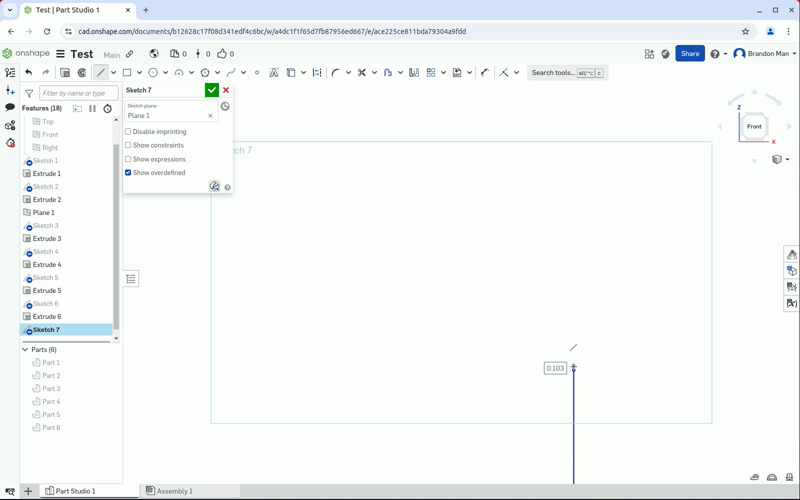
scroll(-6)
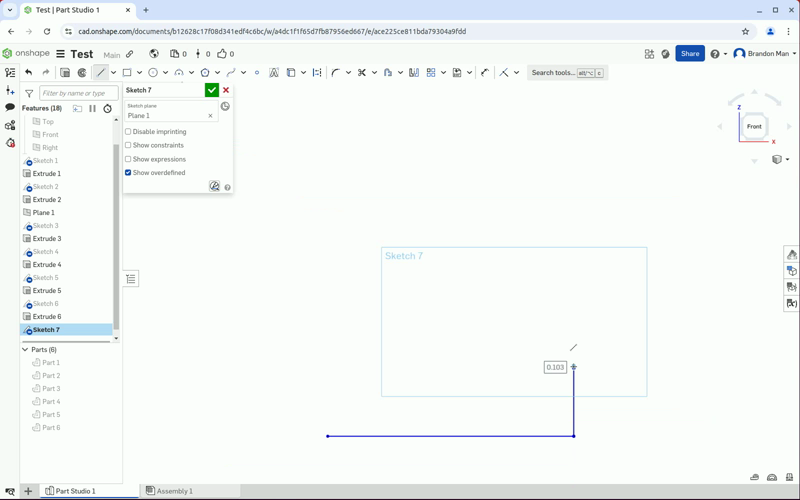
scroll(-6)
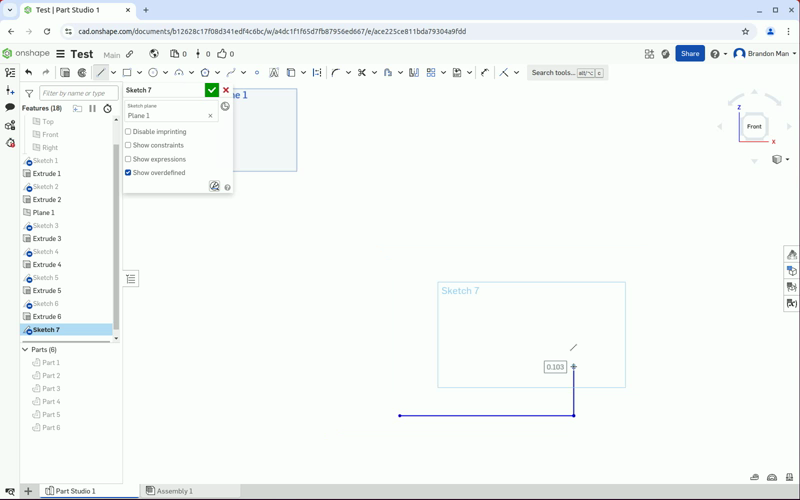
scroll(-6)
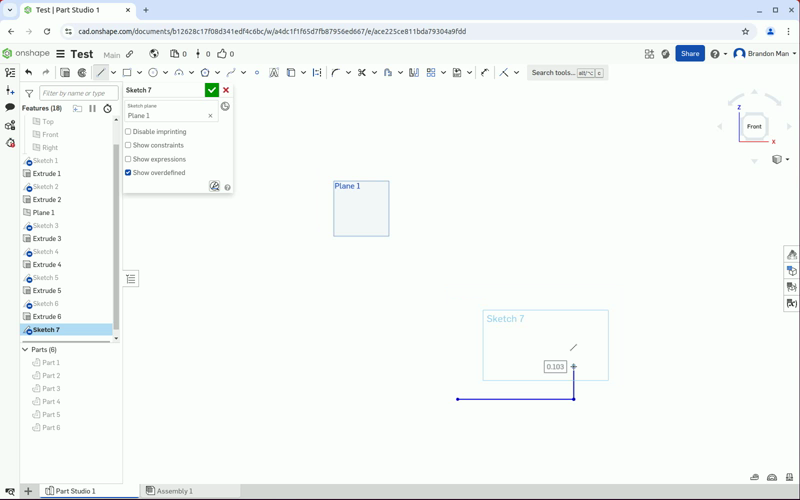
scroll(-6)
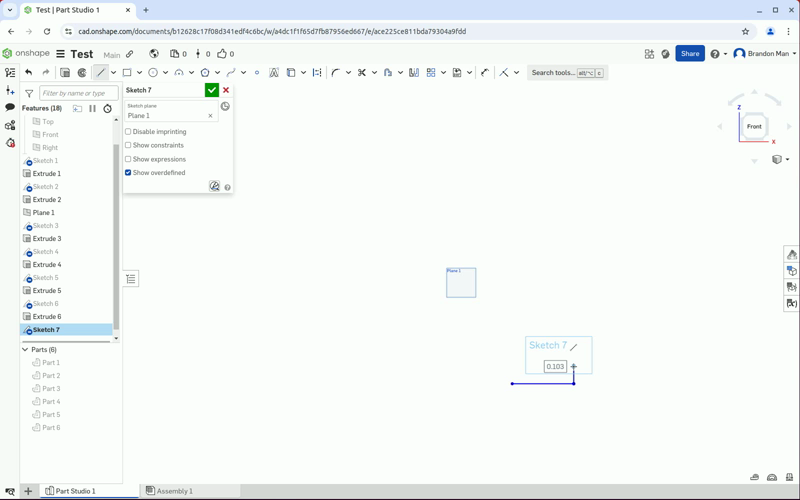
key_up(shift)
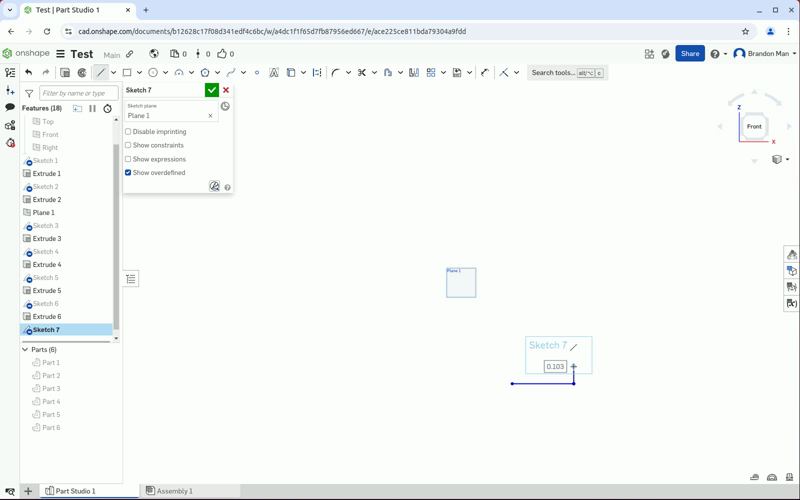
key_down(shift)
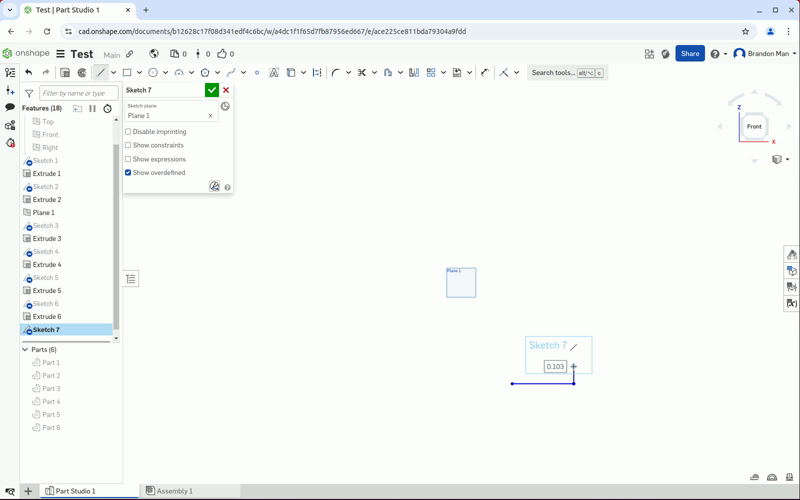
mouse_move(512, 366)
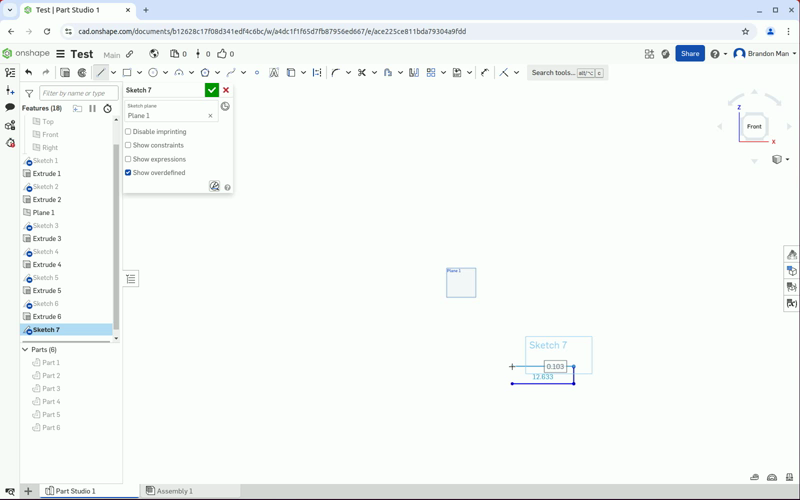
click(512, 366)
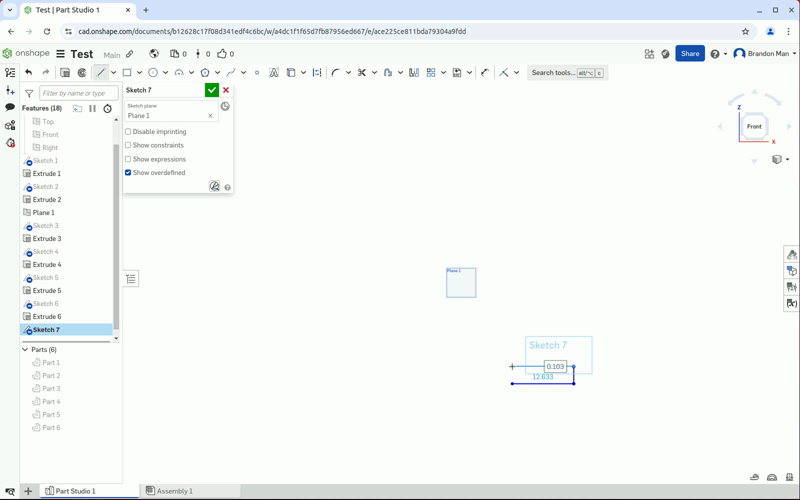
key_up(shift)
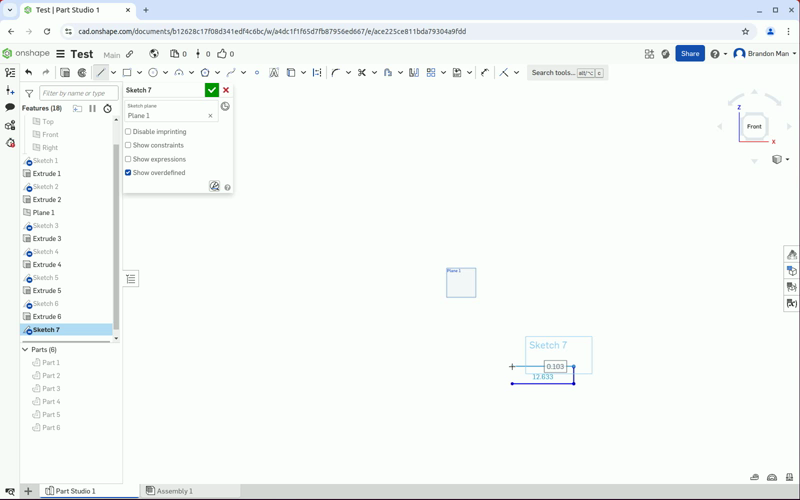
mouse_move(542, 366)
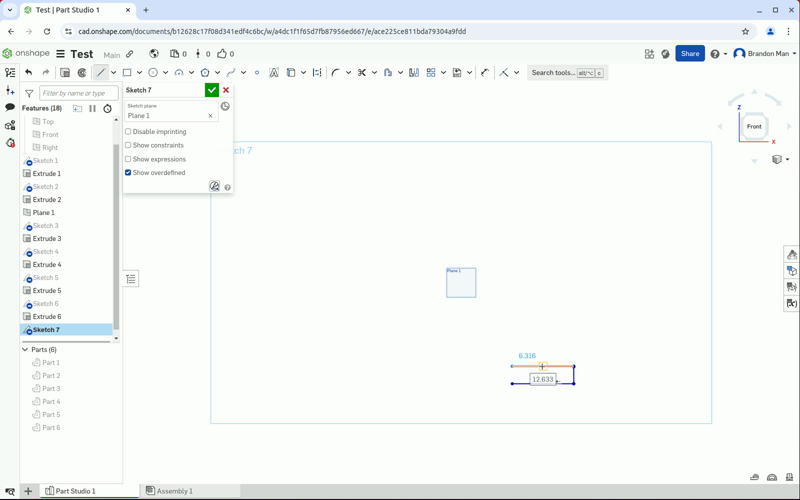
key_down(shift)
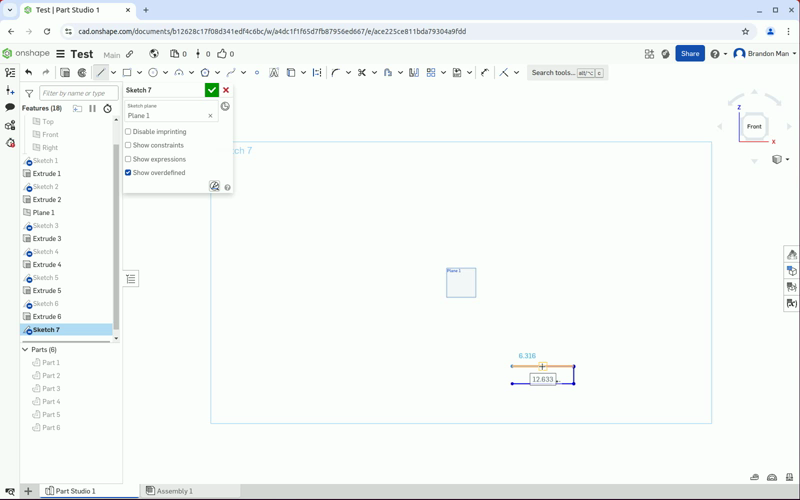
mouse_move(512, 383)
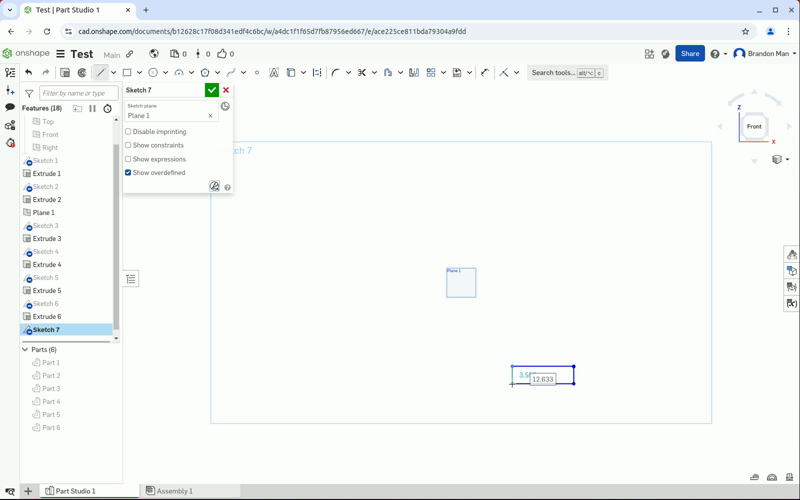
key_up(shift)
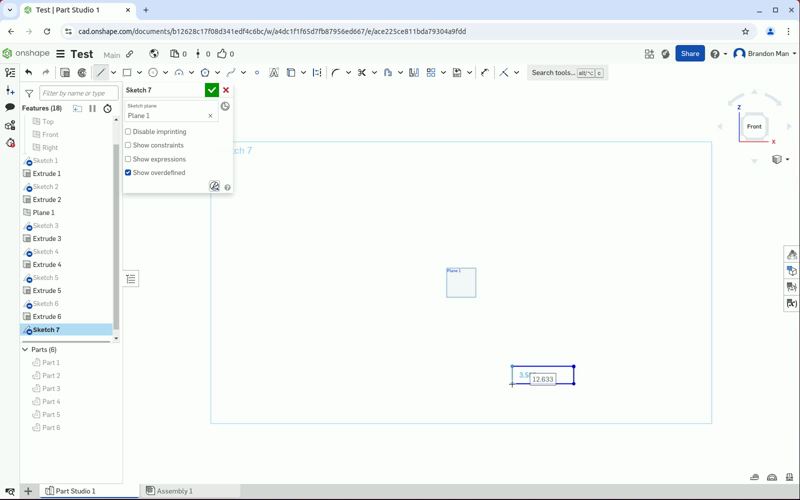
click(512, 383)
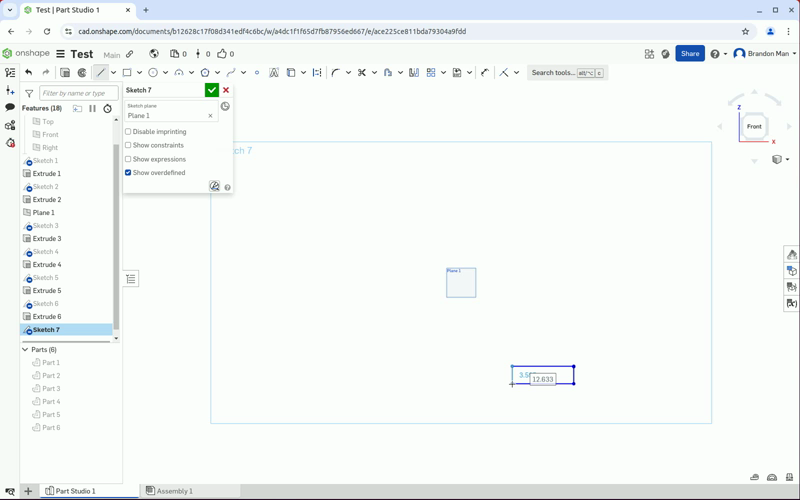
key(esc)
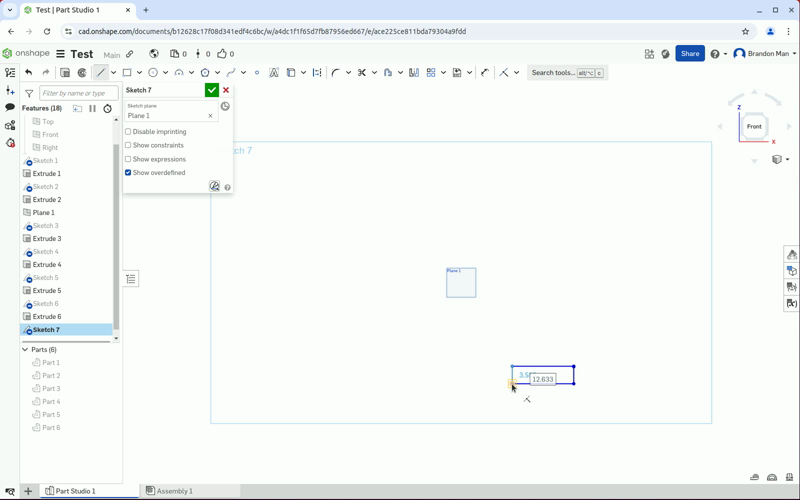
mouse_move(558, 377)
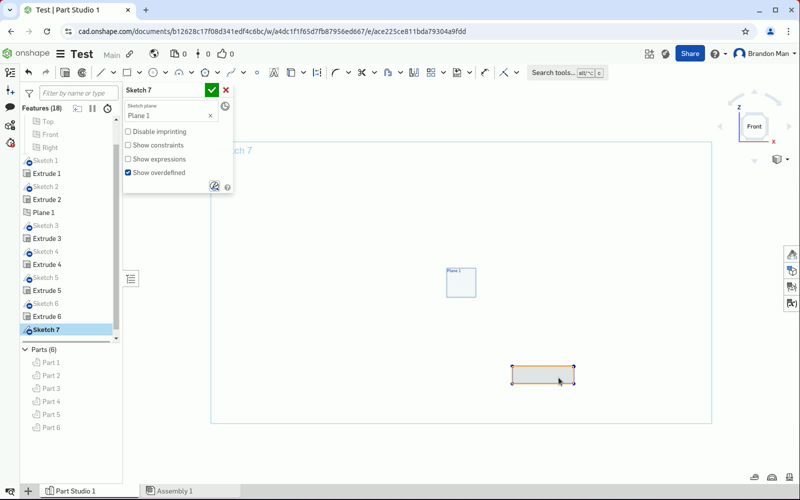
scroll(6)
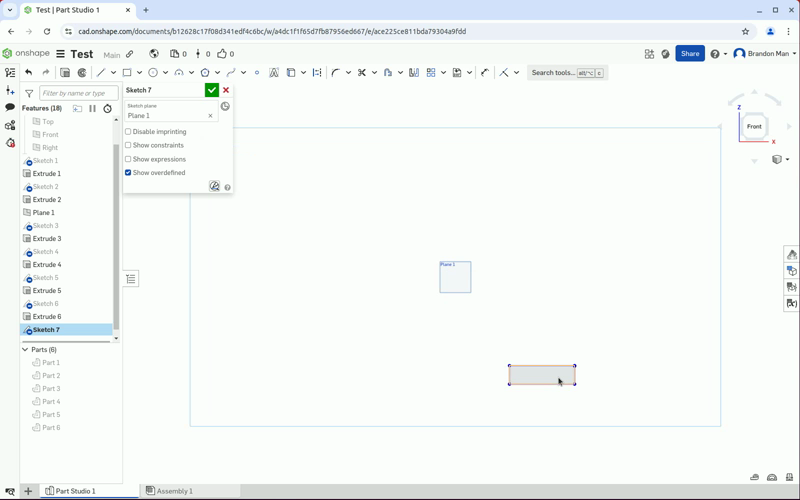
scroll(6)
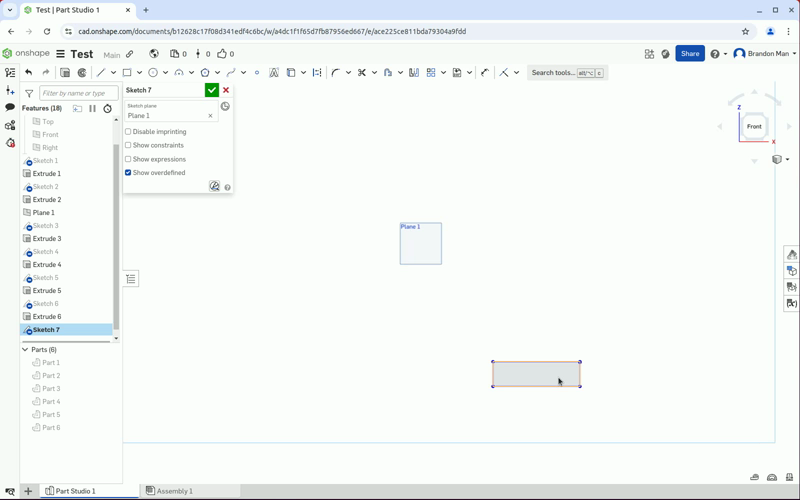
scroll(6)
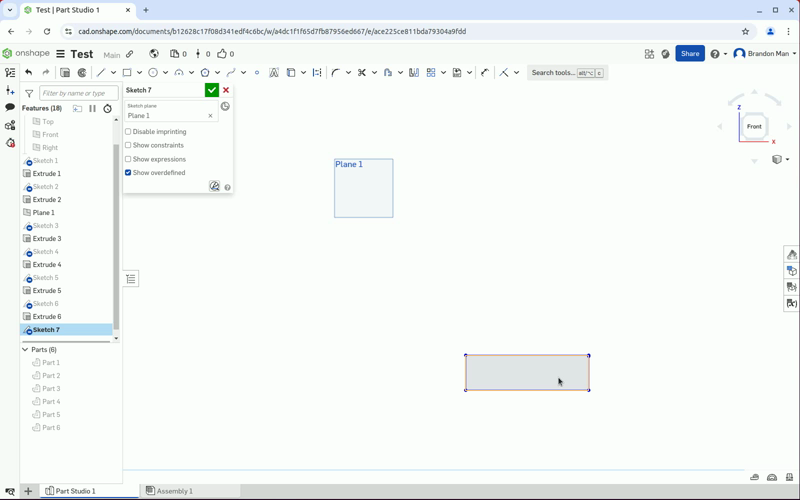
scroll(6)
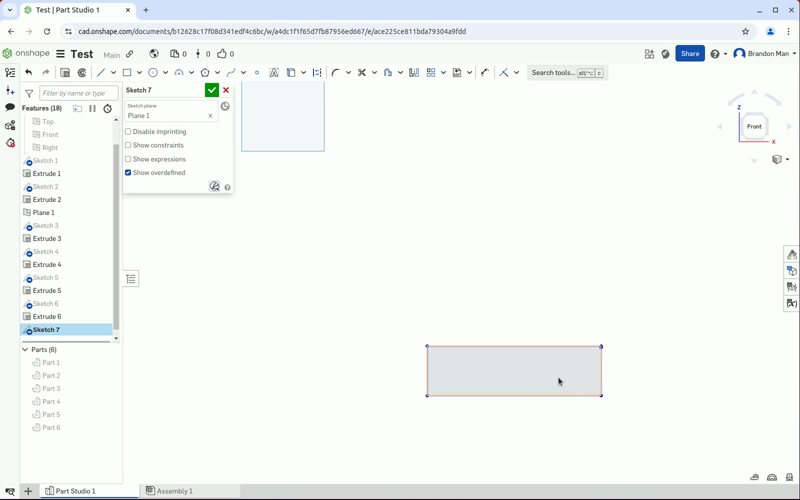
scroll(6)
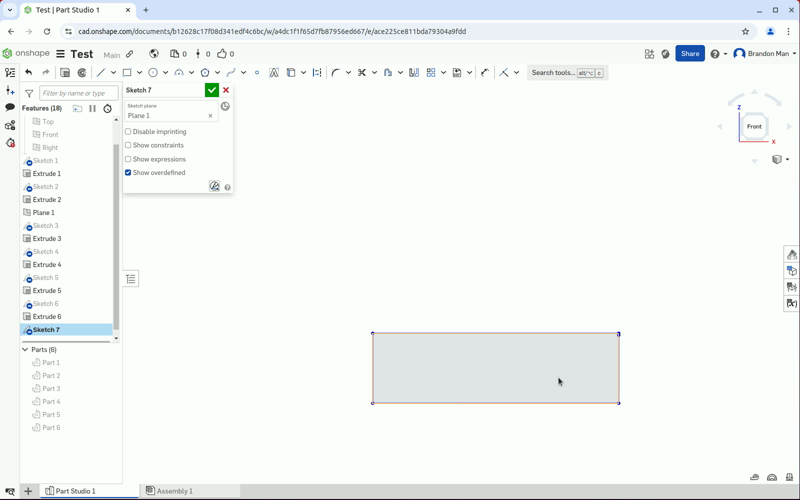
scroll(6)
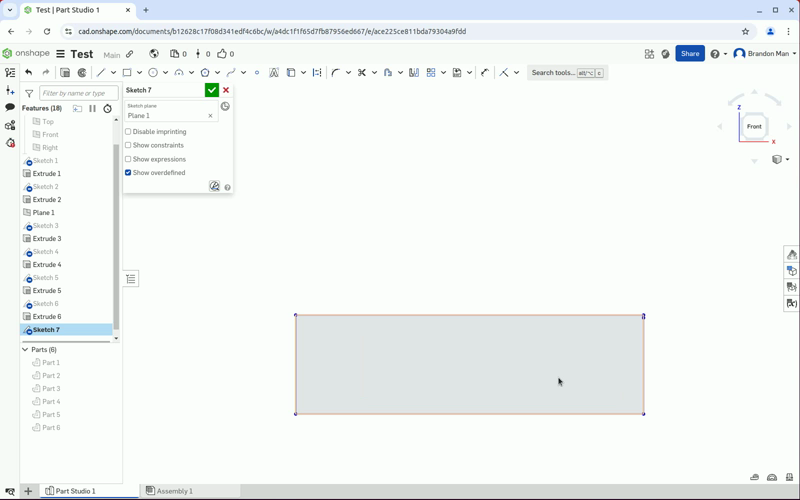
scroll(6)
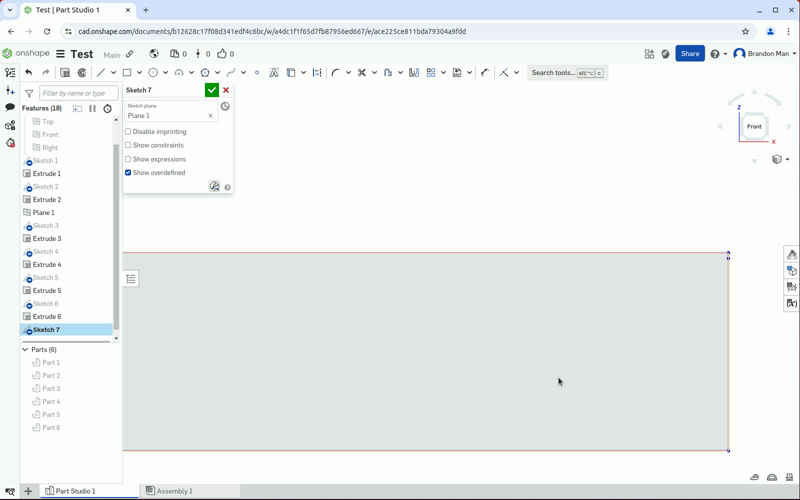
click(558, 377)
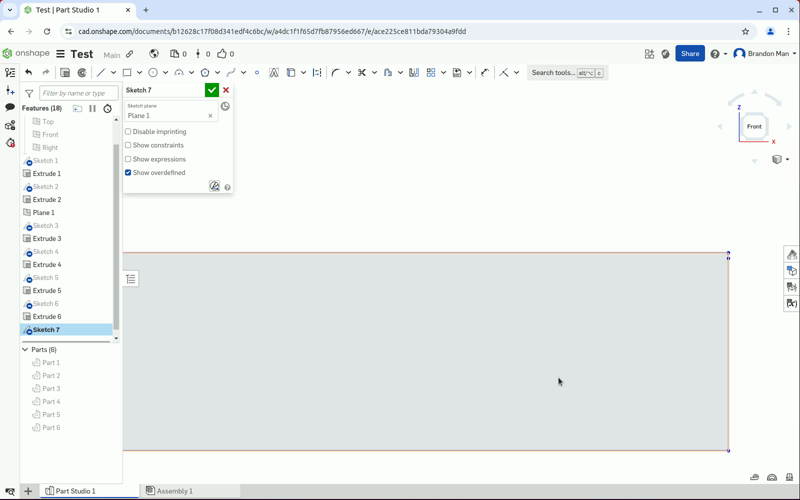
scroll(-6)
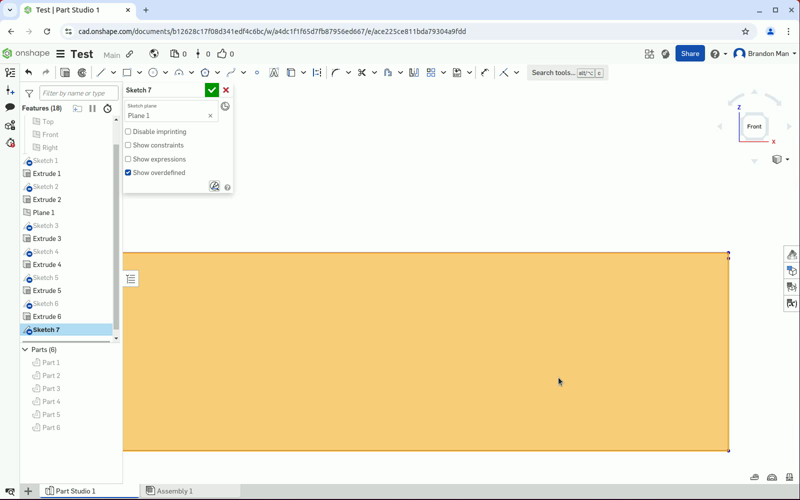
scroll(-6)
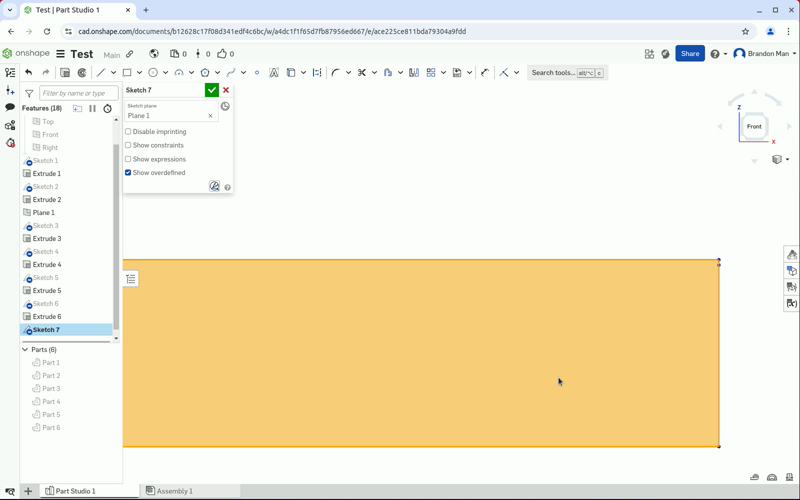
scroll(-6)
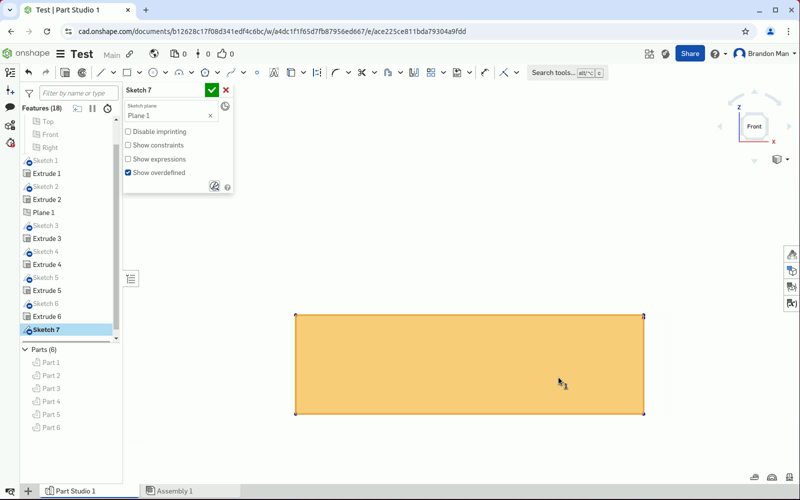
scroll(-6)
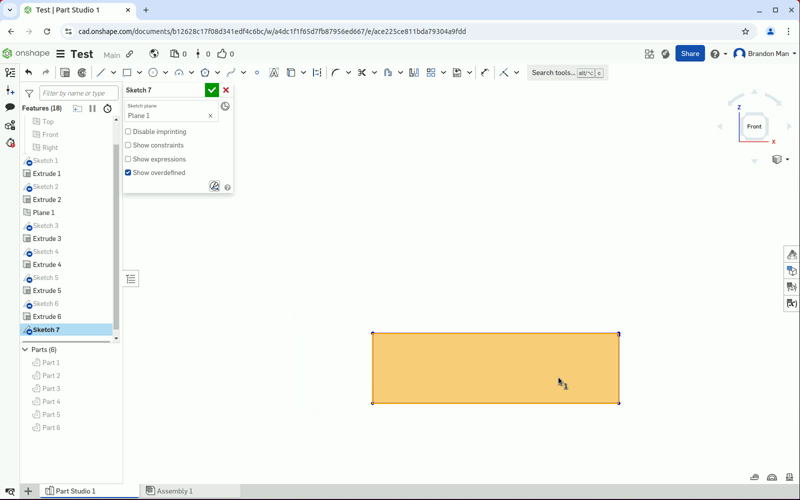
scroll(-6)
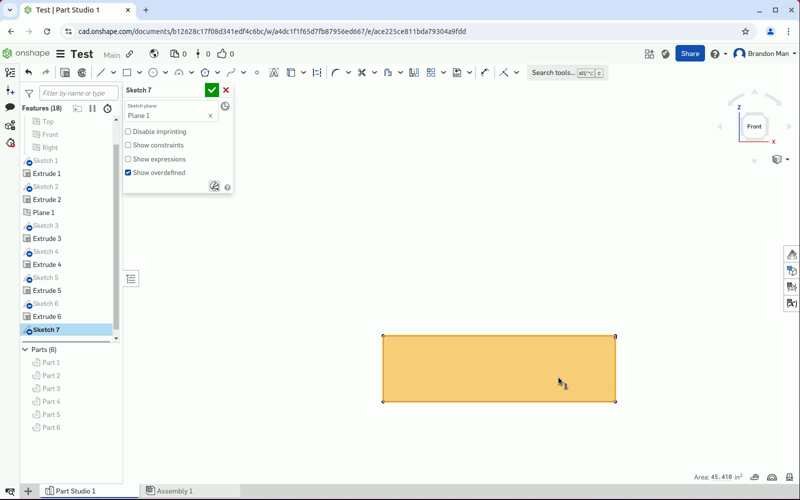
scroll(-6)
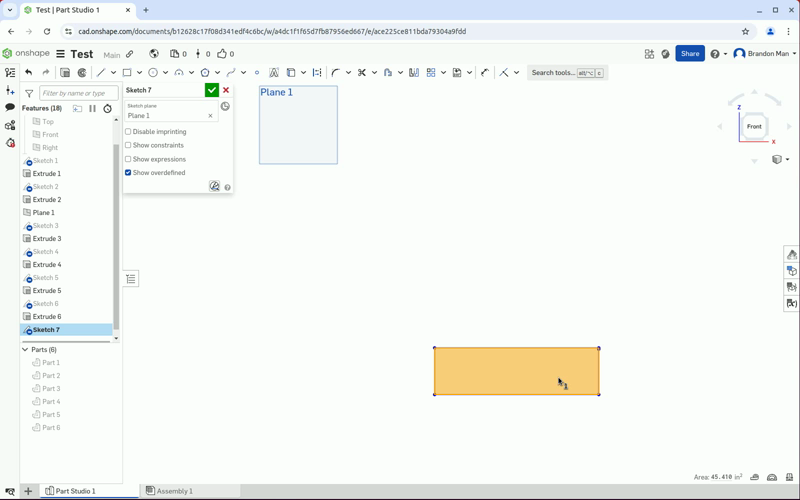
scroll(-6)
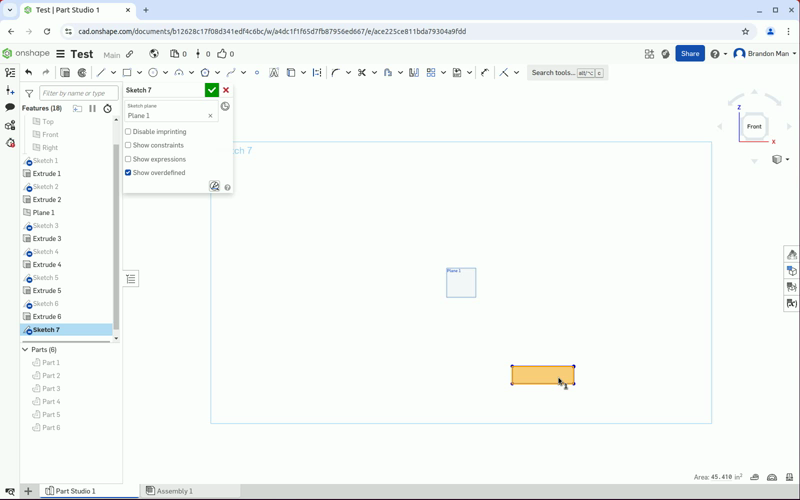
mouse_move(73, 352)
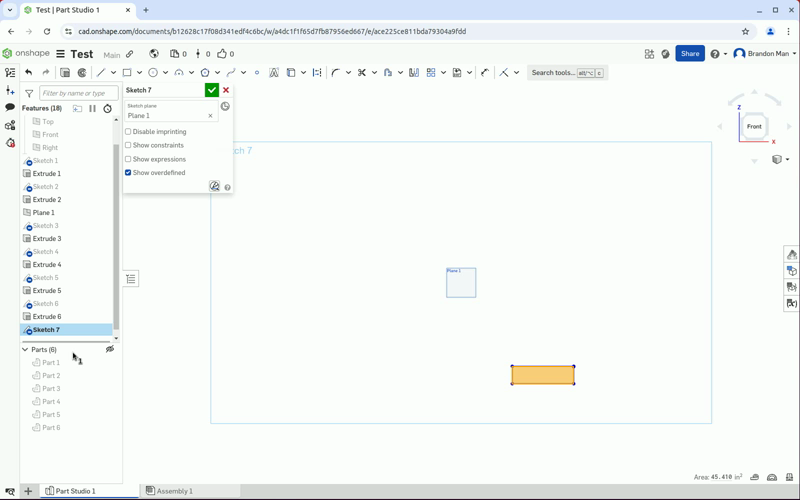
key(shift+y)
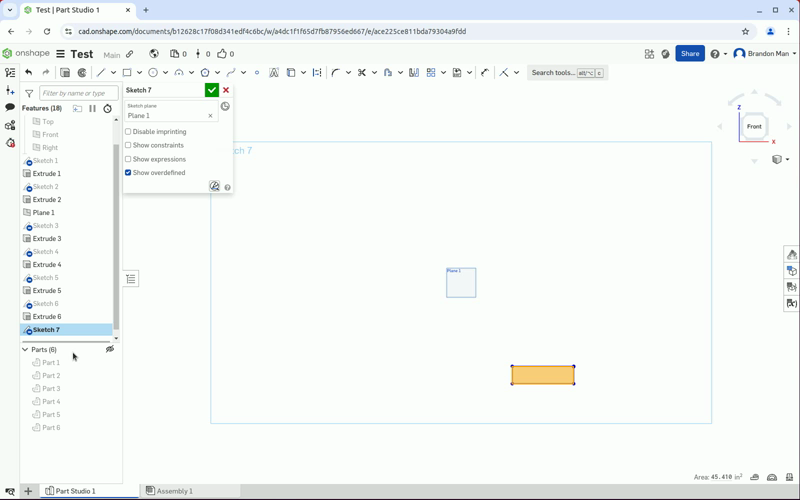
key(shift+e)
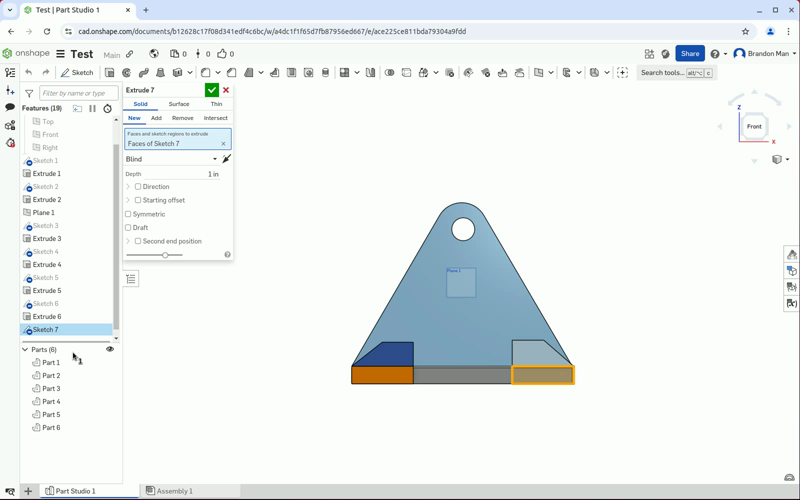
mouse_move(143, 106)
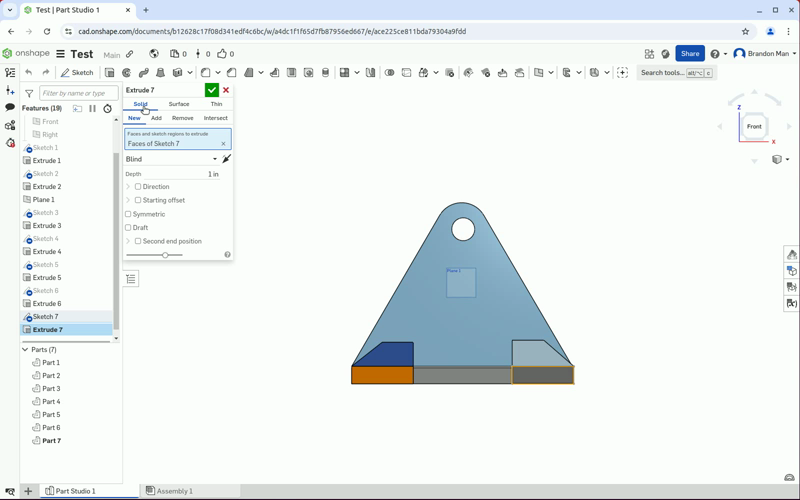
click(143, 106)
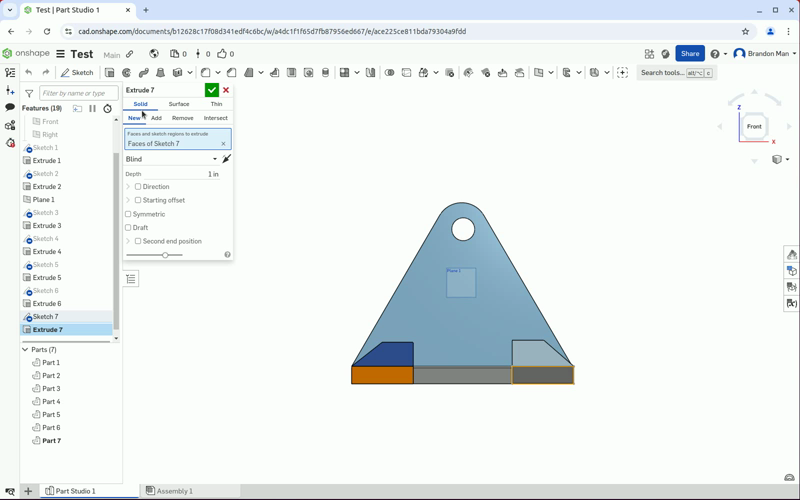
mouse_move(137, 120)
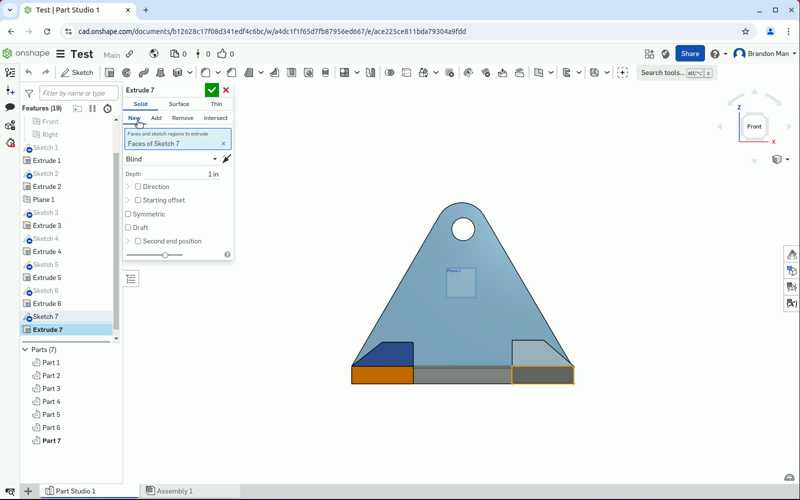
click(137, 120)
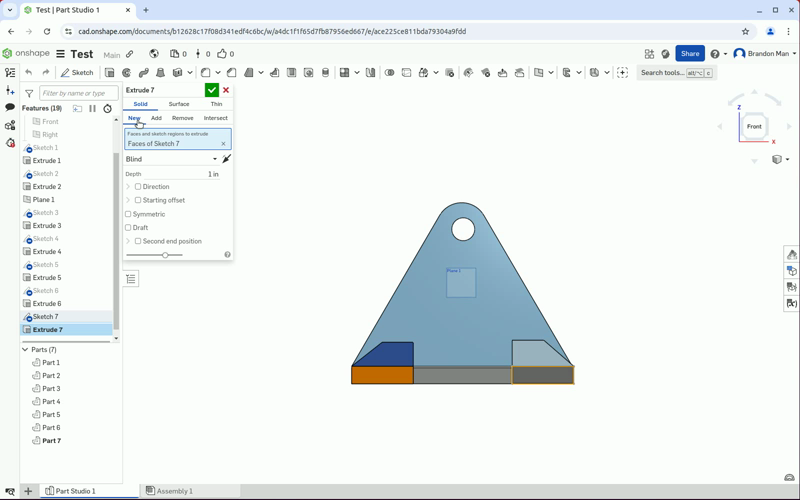
key(tab, 4)
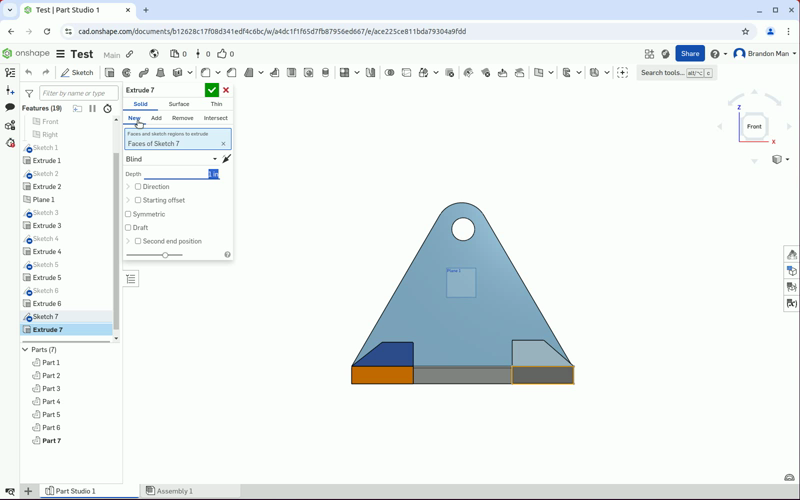
text(3.129)
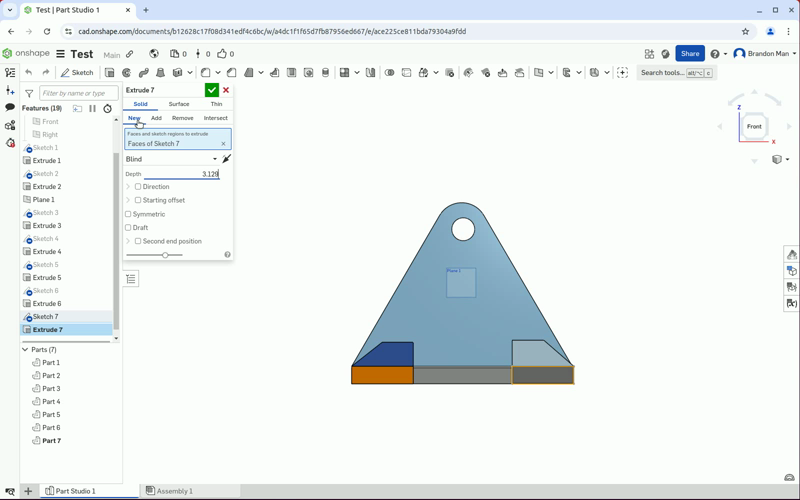
key(enter)
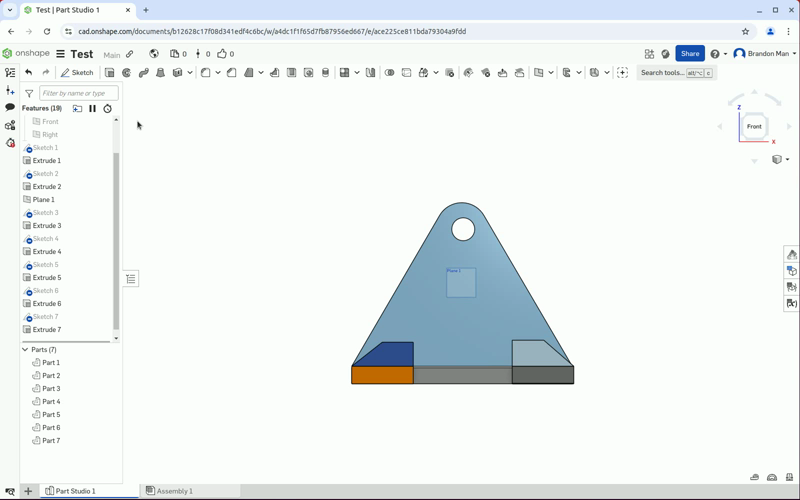
key(shift+h)
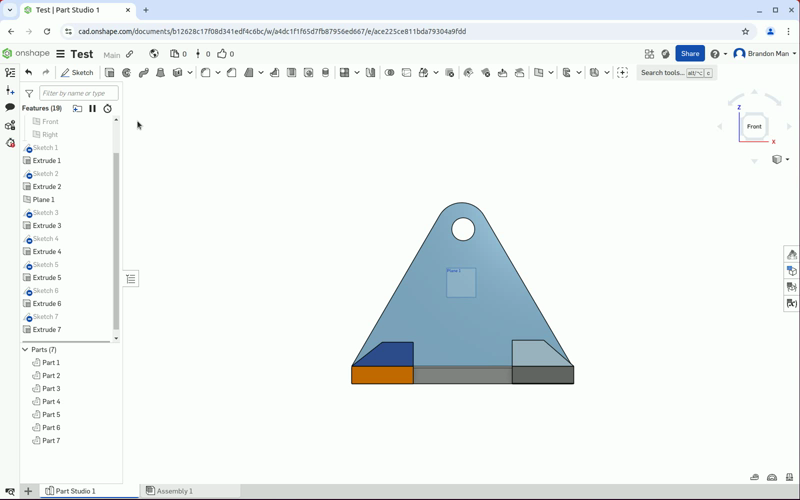
key(shift+h)
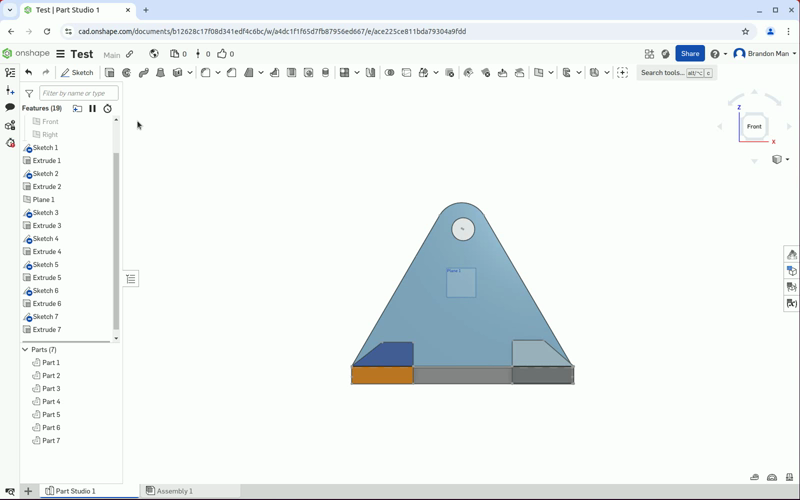
key(shift+7)
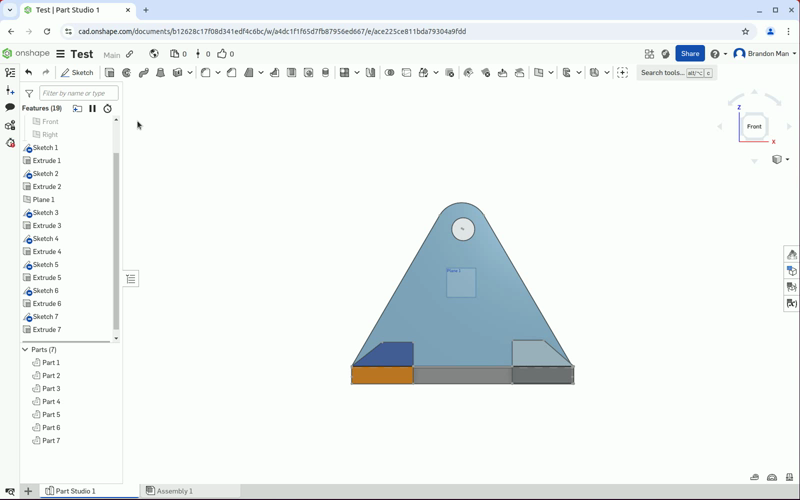
key(left, 2)
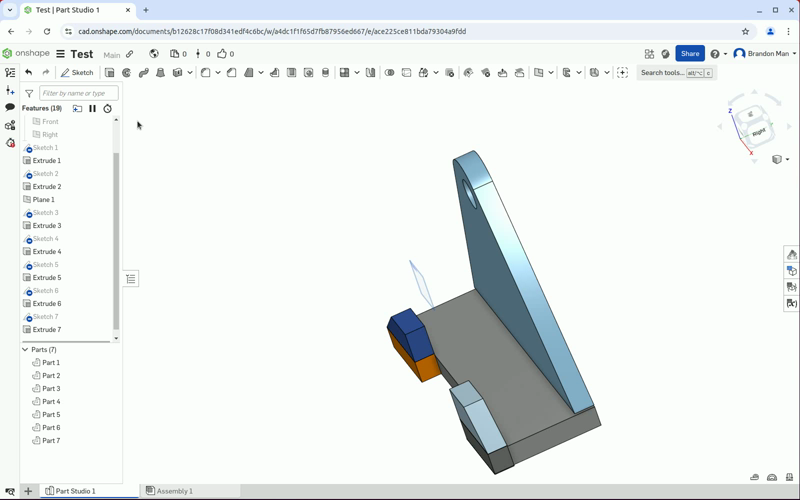
key(down, 2)
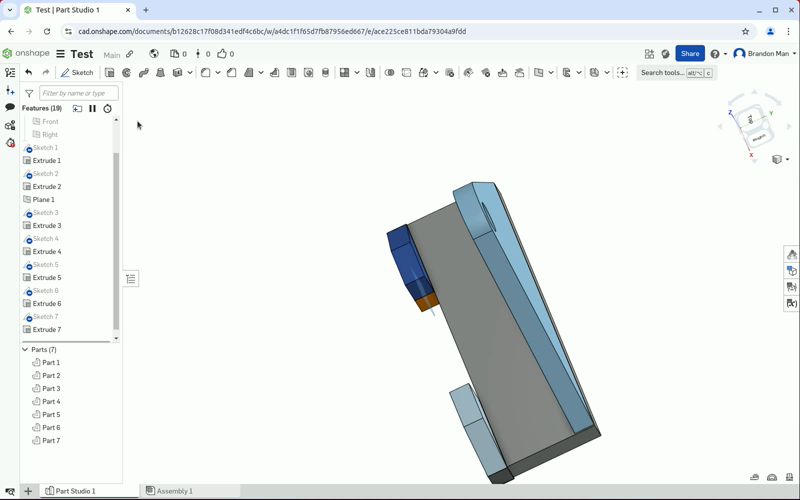
key(up, 2)
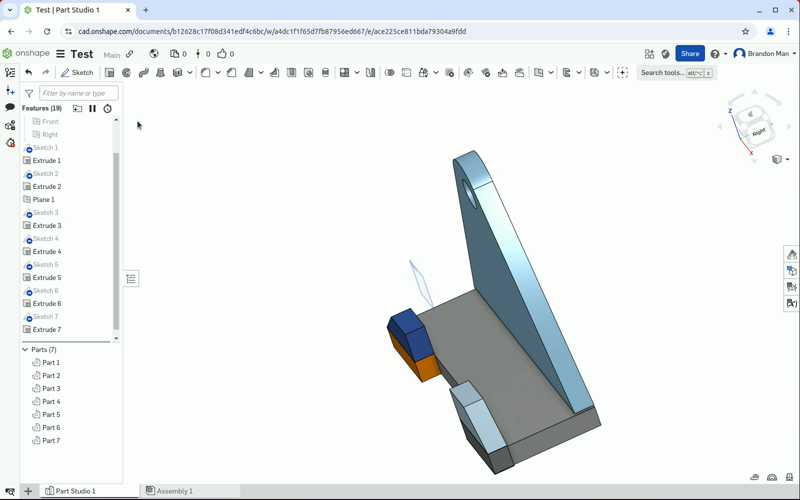
key(right, 2)
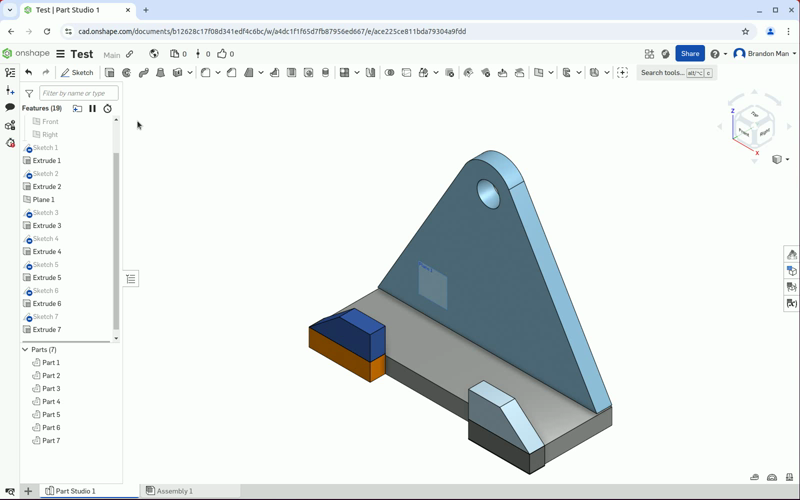
mouse_move(69, 150)
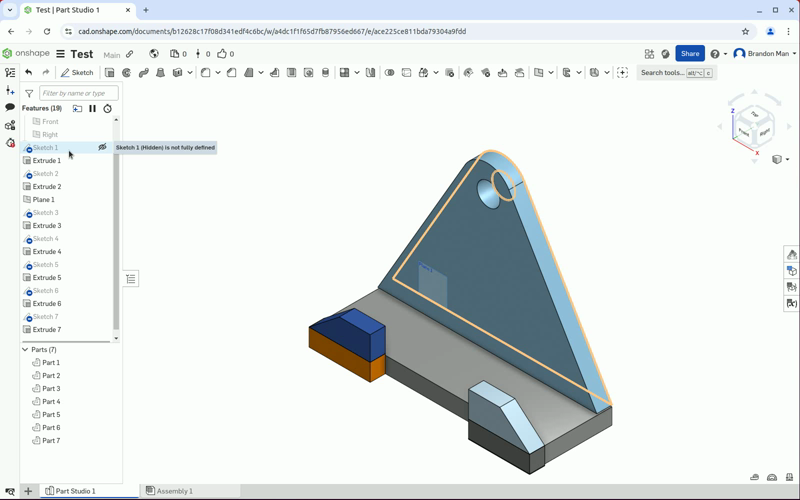
click(69, 150)